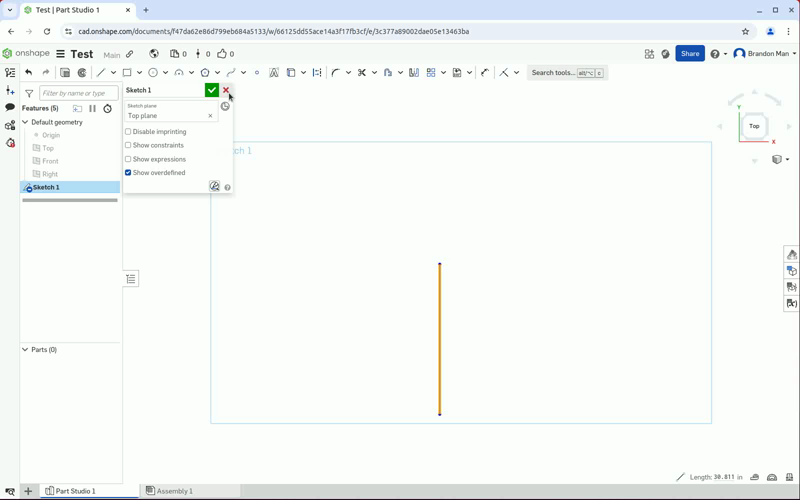
key(shift+h)
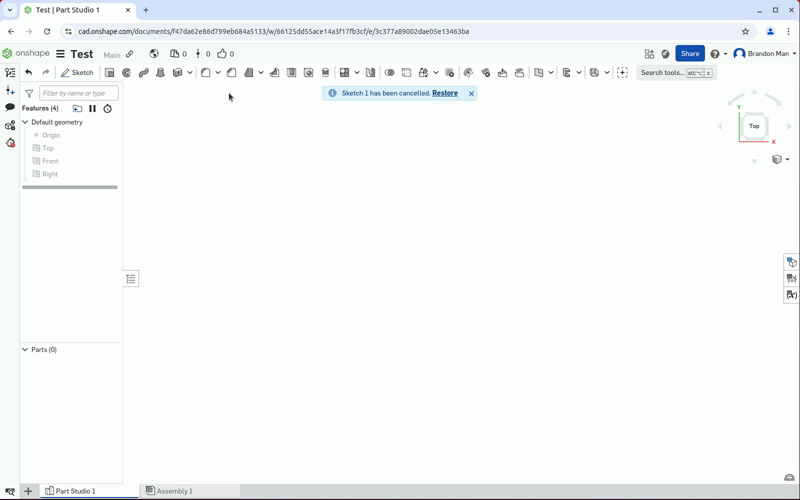
mouse_move(73, 352)
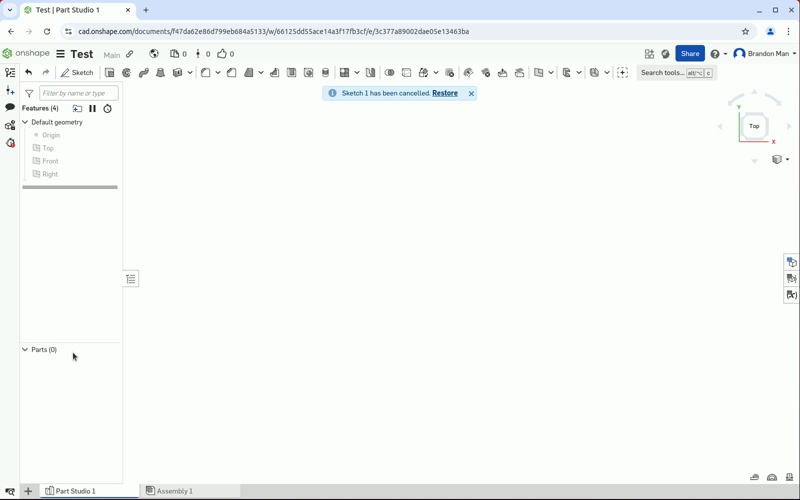
key(y)
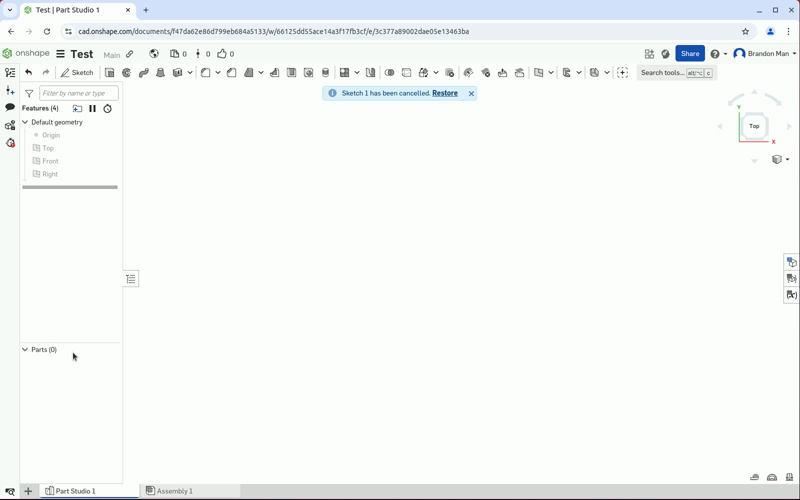
key(shift+p)
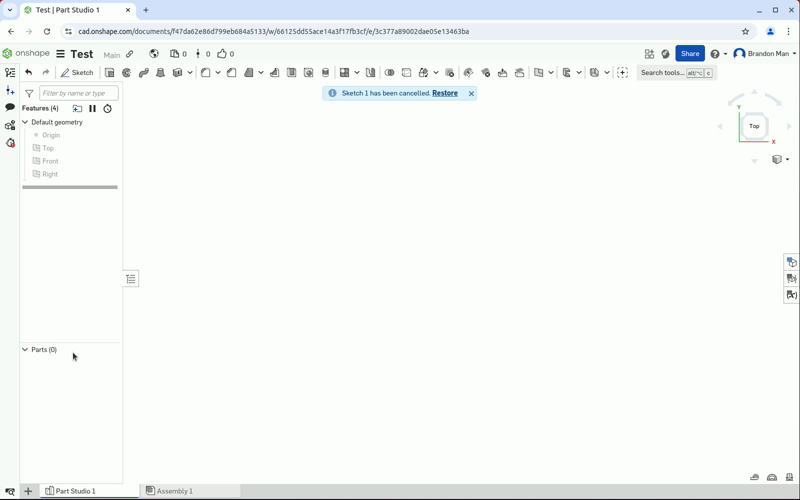
key(space)
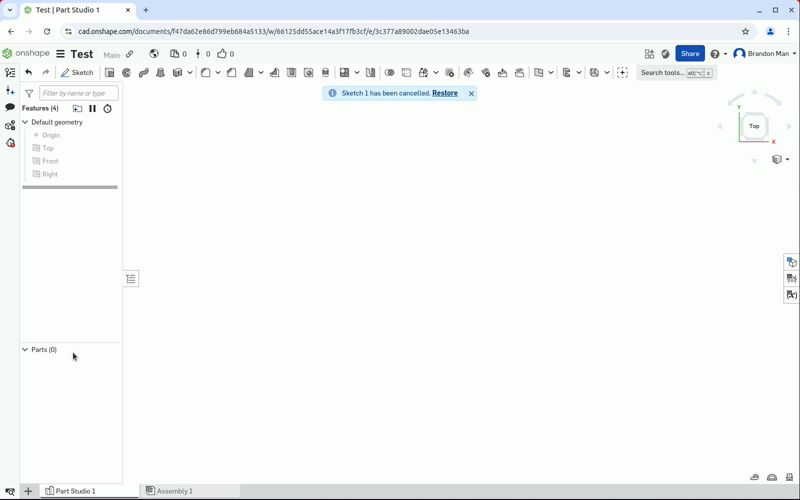
key_down(shift)
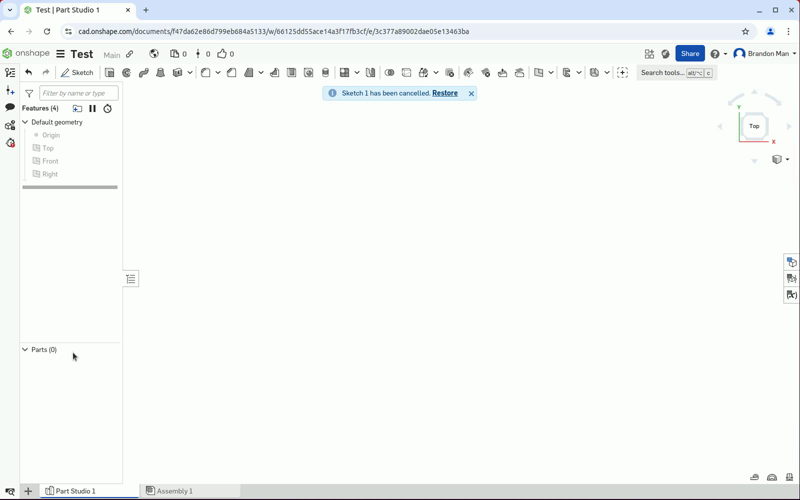
key(up)
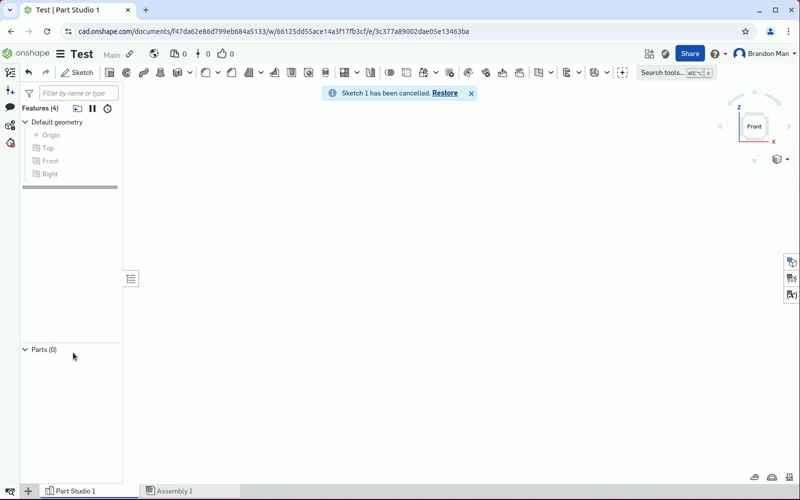
key_up(shift)
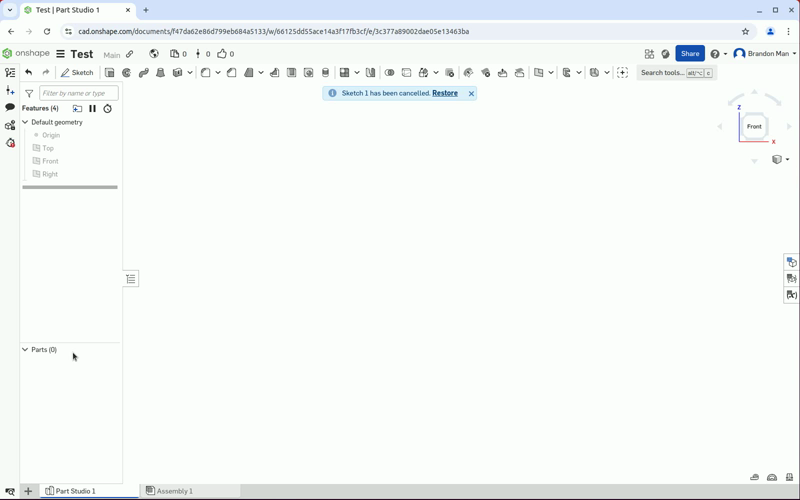
mouse_move(73, 352)
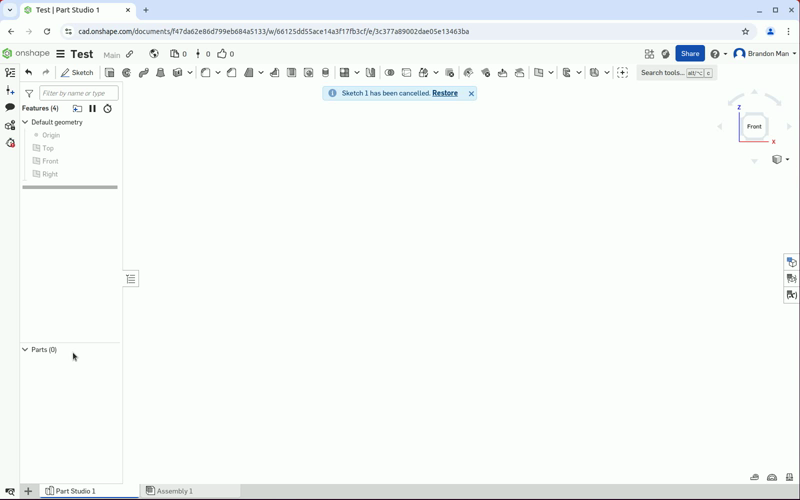
key(shift+y)
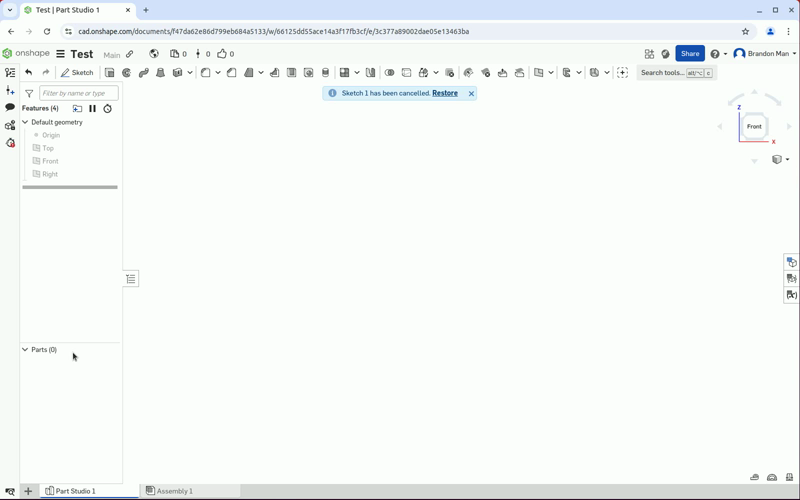
key(shift+s)
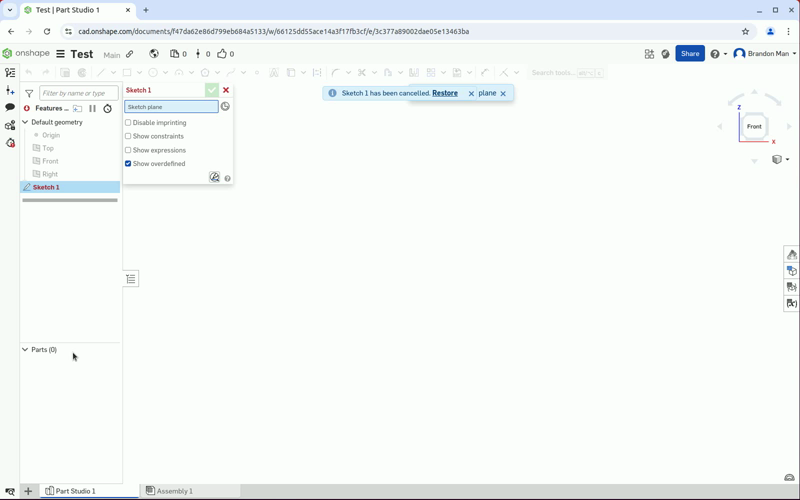
mouse_move(73, 163)
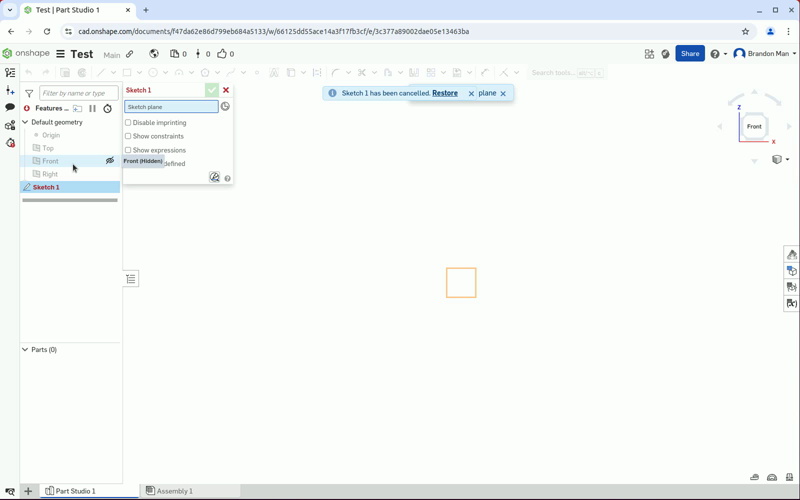
click(73, 163)
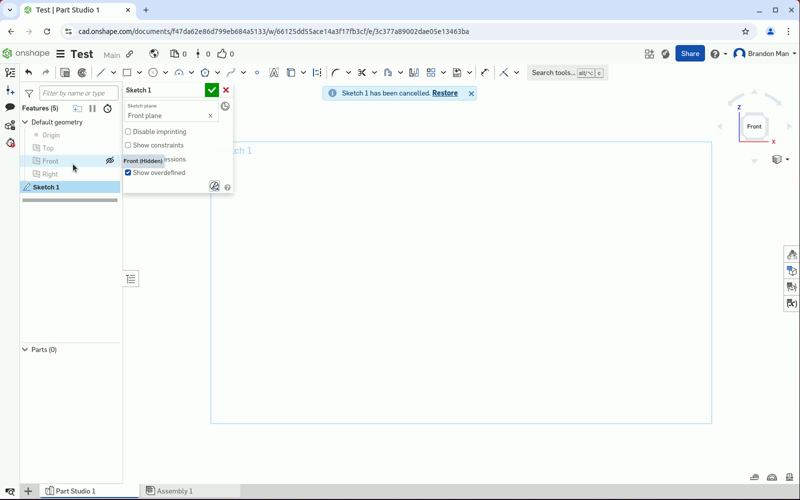
mouse_move(73, 352)
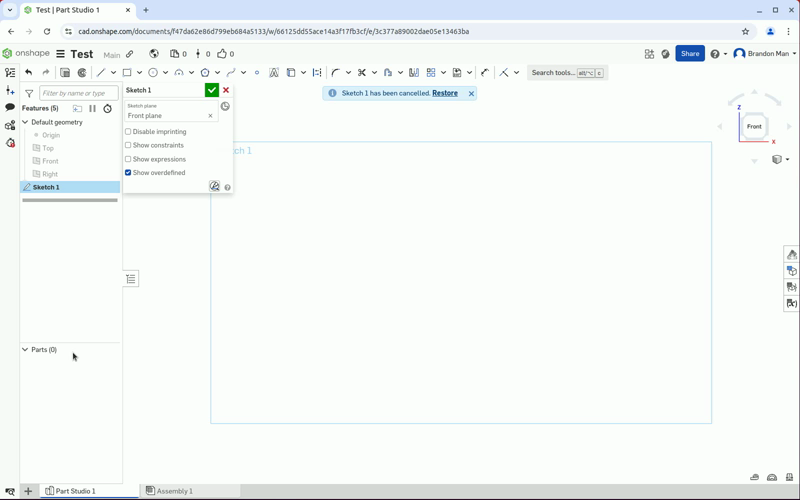
key(y)
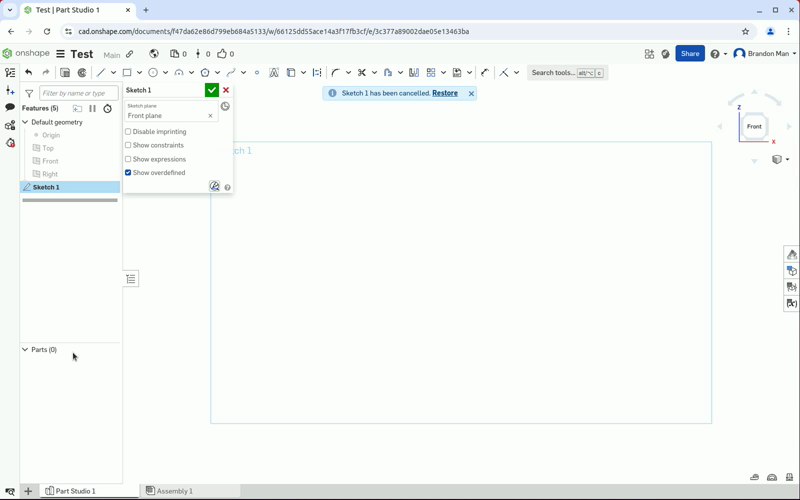
key(l)
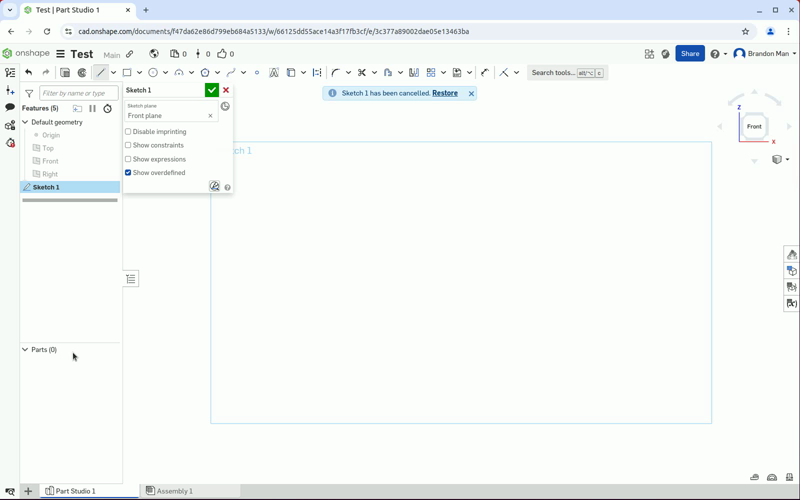
key_down(shift)
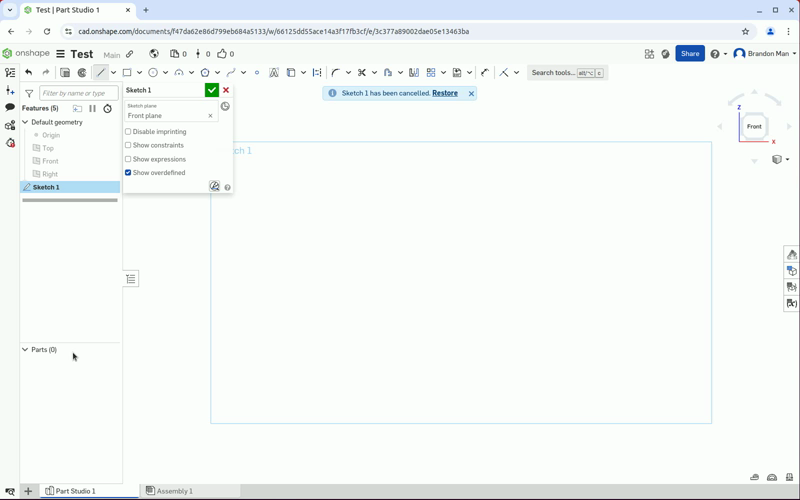
mouse_move(443, 223)
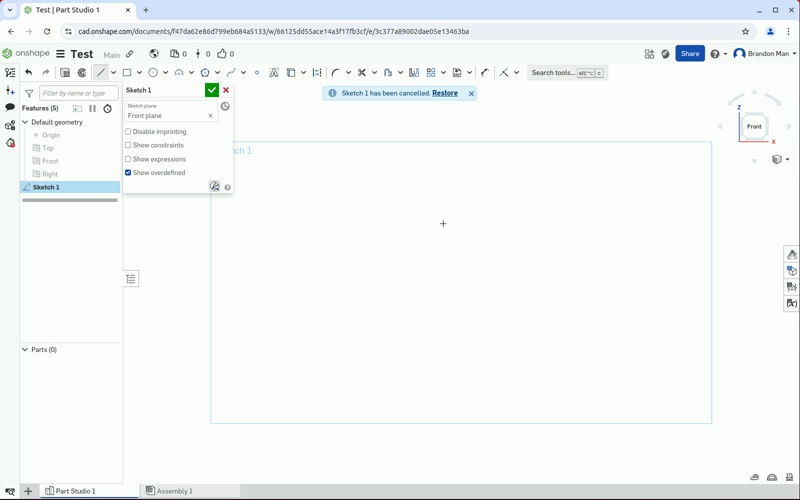
click(443, 223)
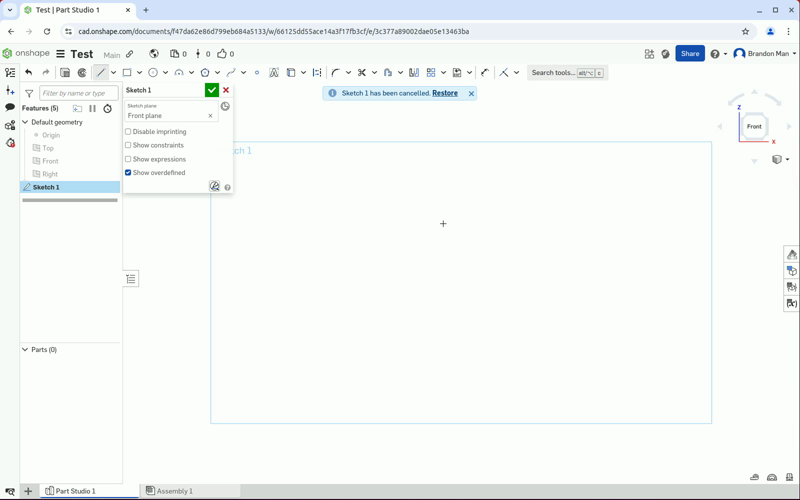
key_up(shift)
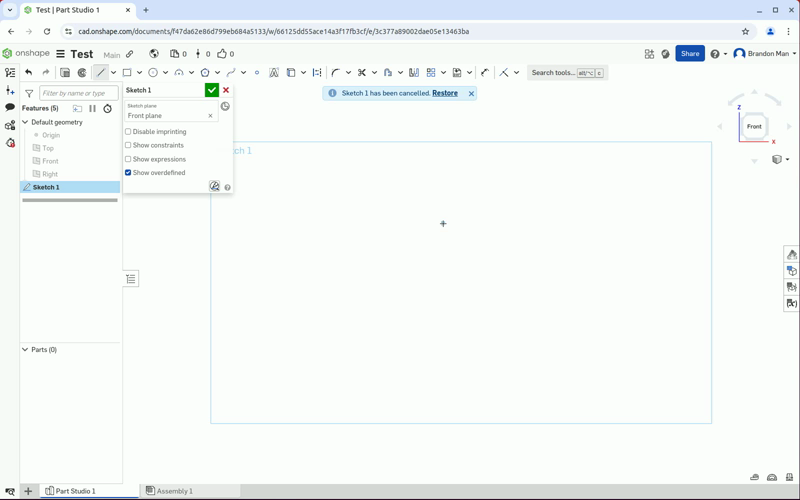
key_down(shift)
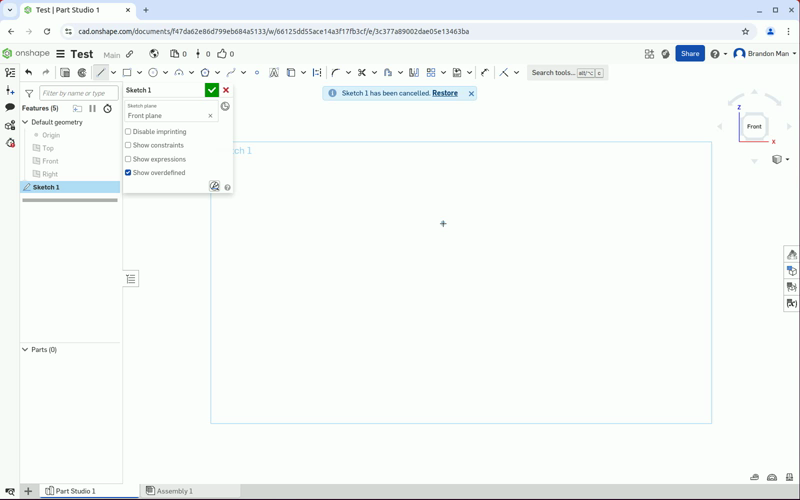
mouse_move(473, 223)
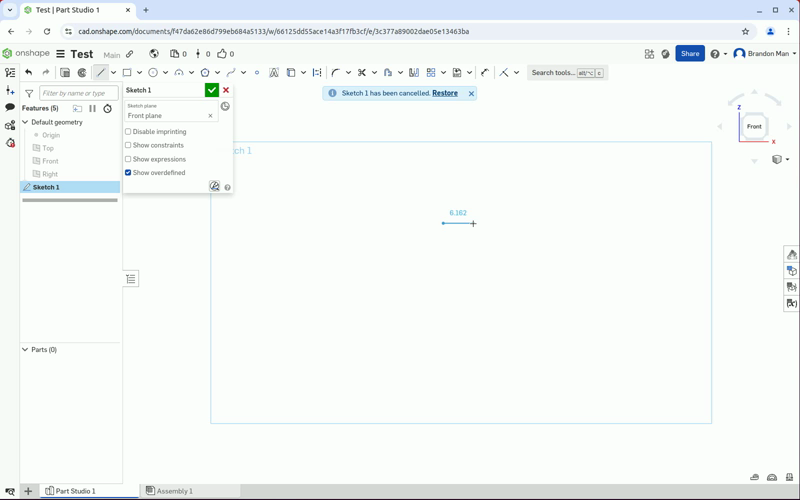
mouse_move(460, 223)
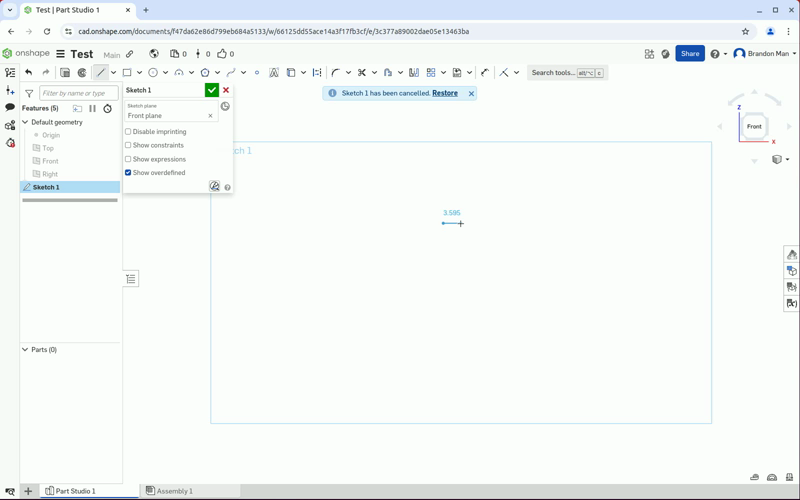
click(460, 223)
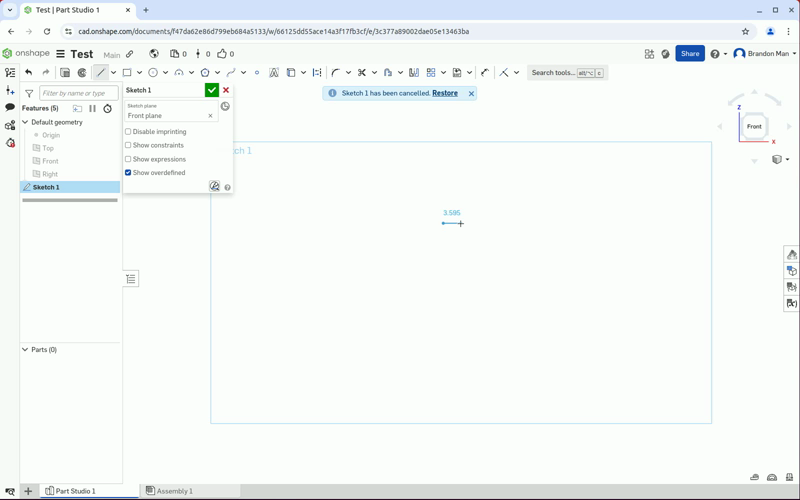
key_up(shift)
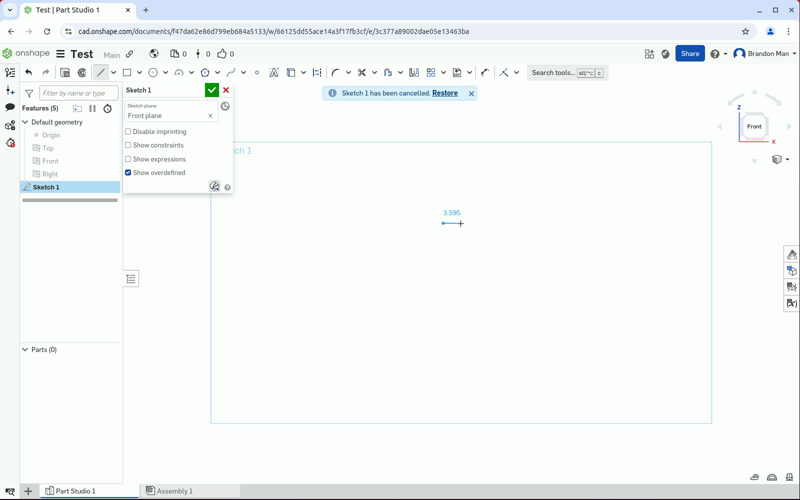
key_down(shift)
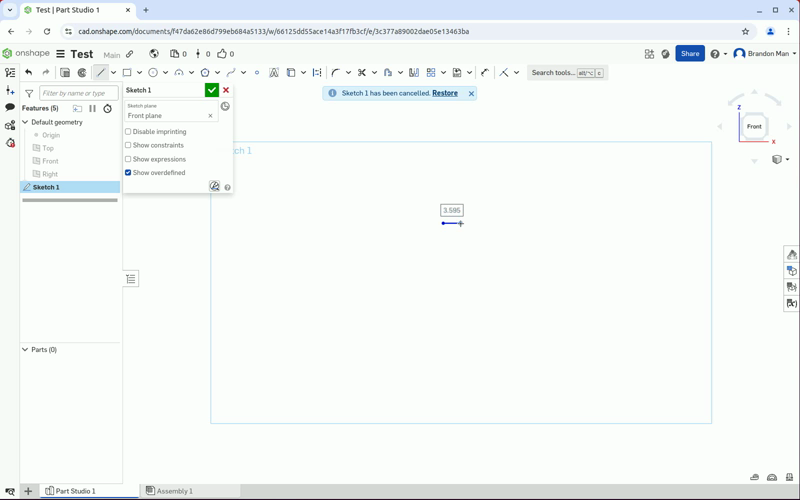
mouse_move(490, 223)
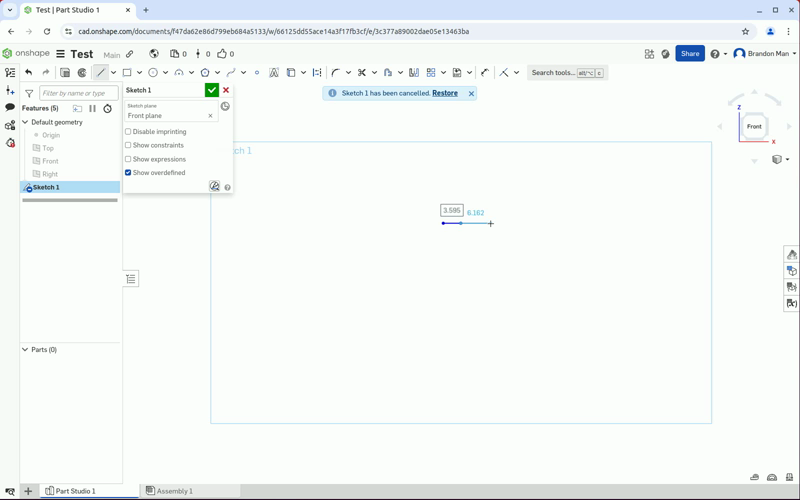
mouse_move(460, 282)
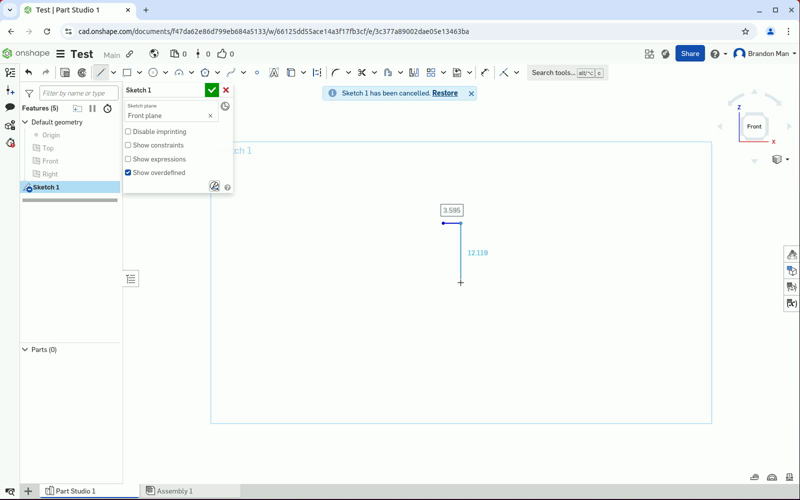
click(460, 282)
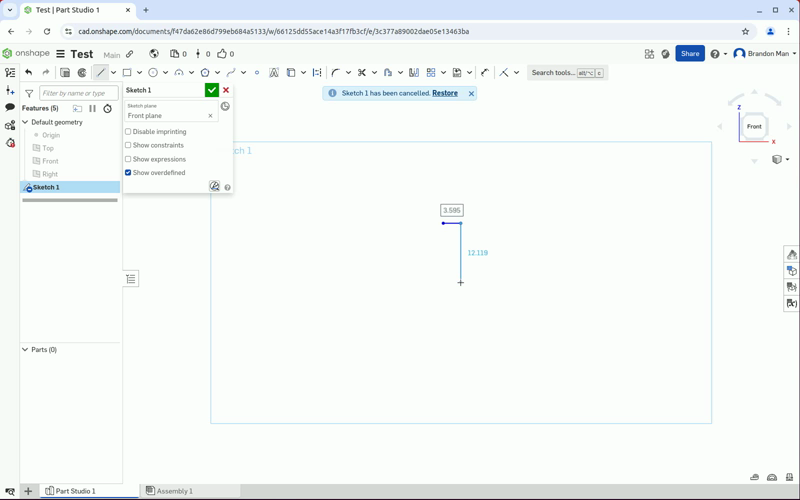
key_up(shift)
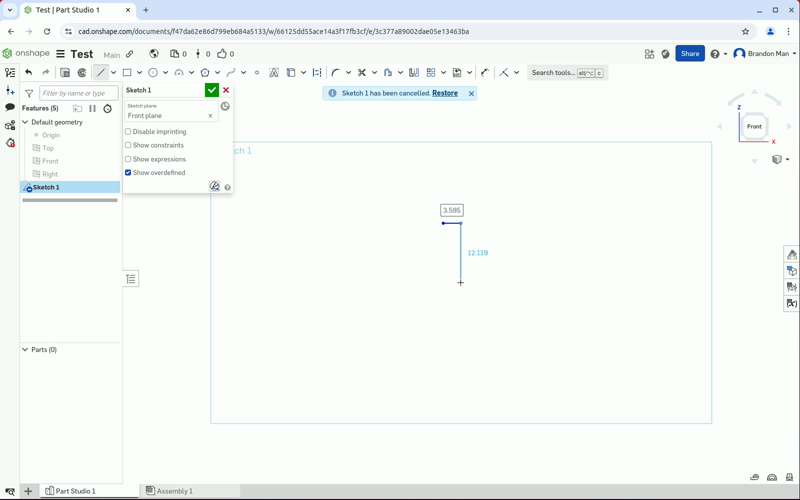
key_down(shift)
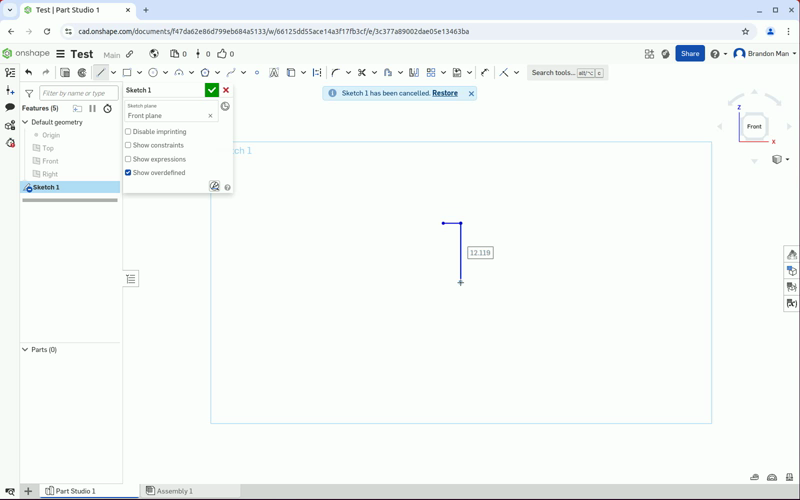
mouse_move(545, 282)
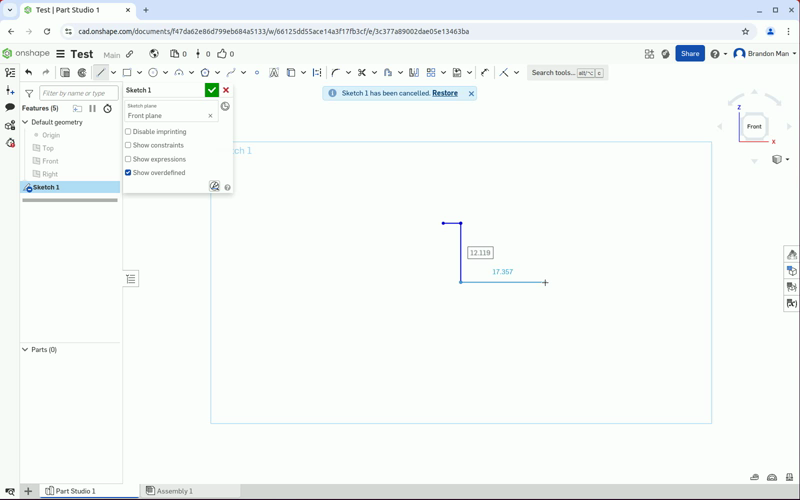
click(545, 282)
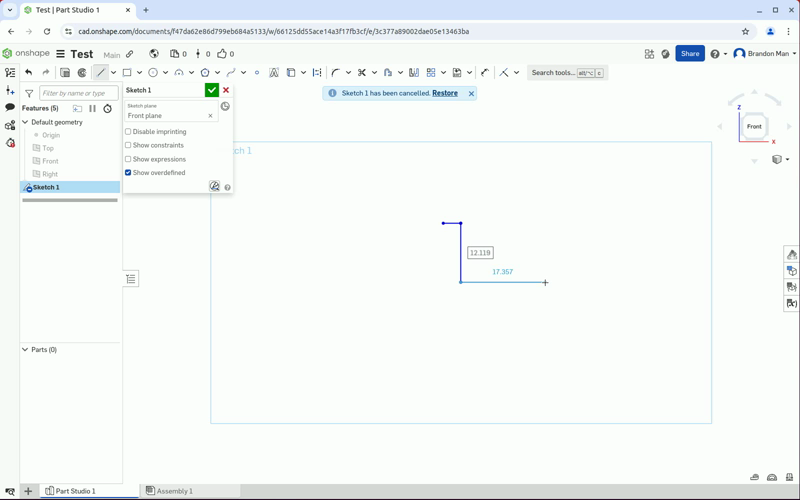
key_up(shift)
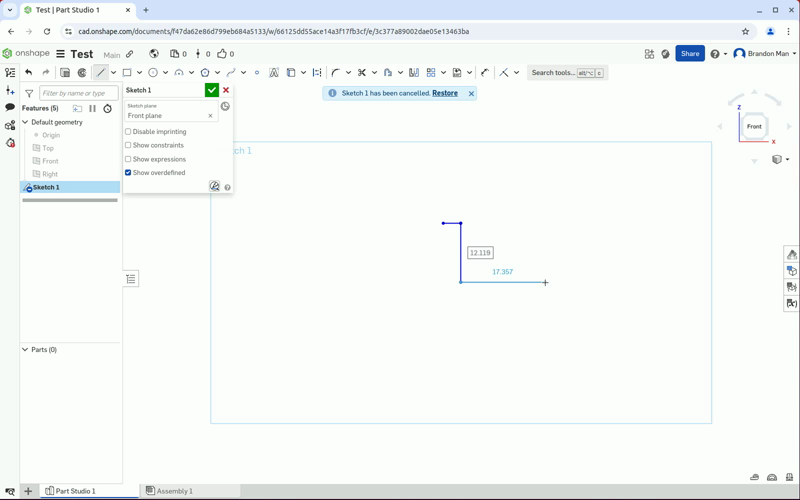
key_down(shift)
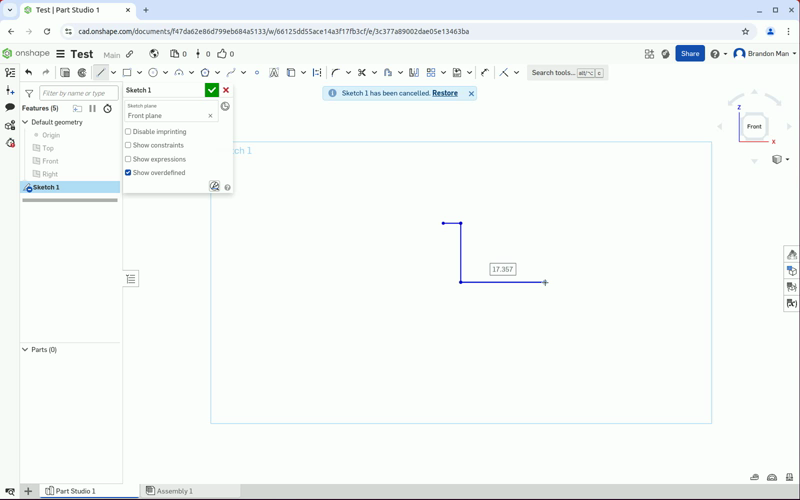
mouse_move(575, 282)
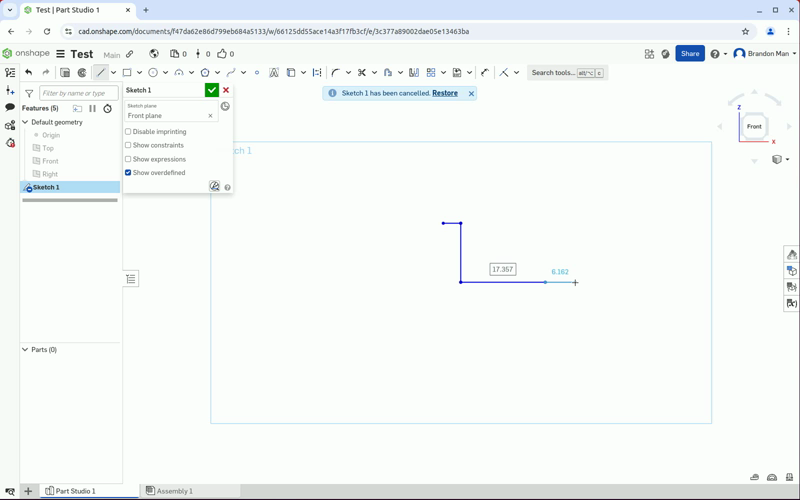
mouse_move(545, 223)
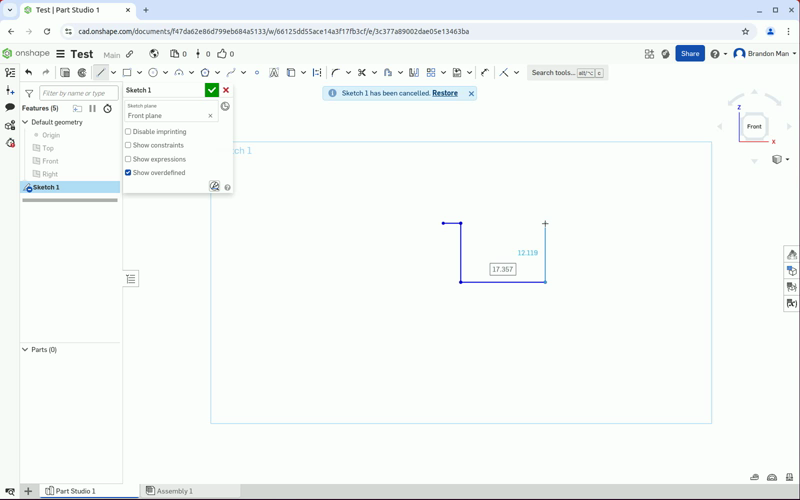
click(545, 223)
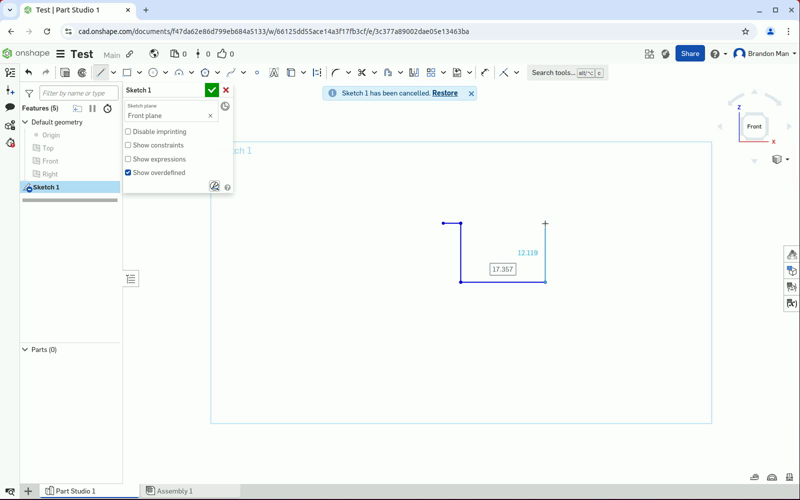
key_up(shift)
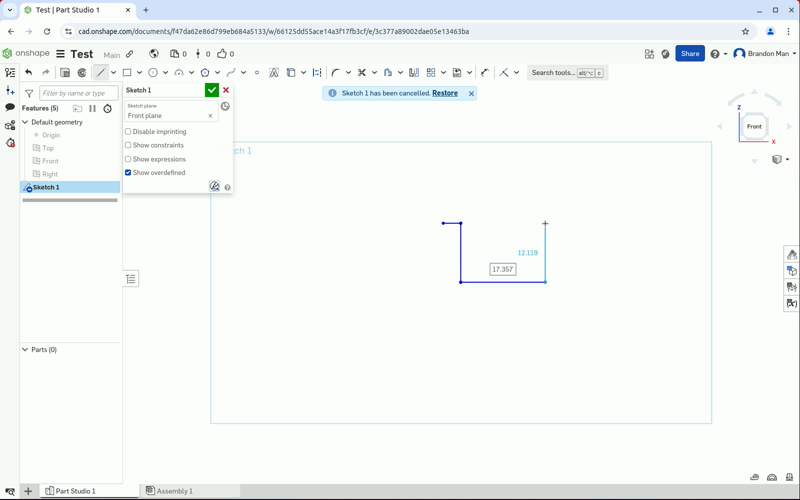
key_down(shift)
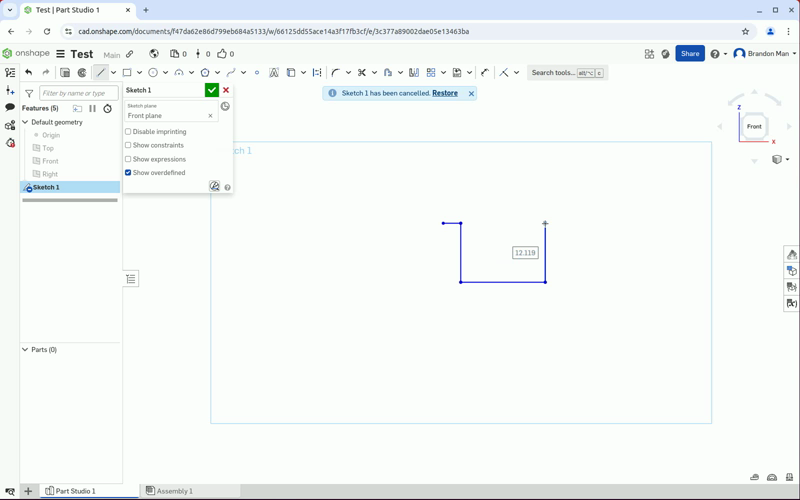
mouse_move(575, 223)
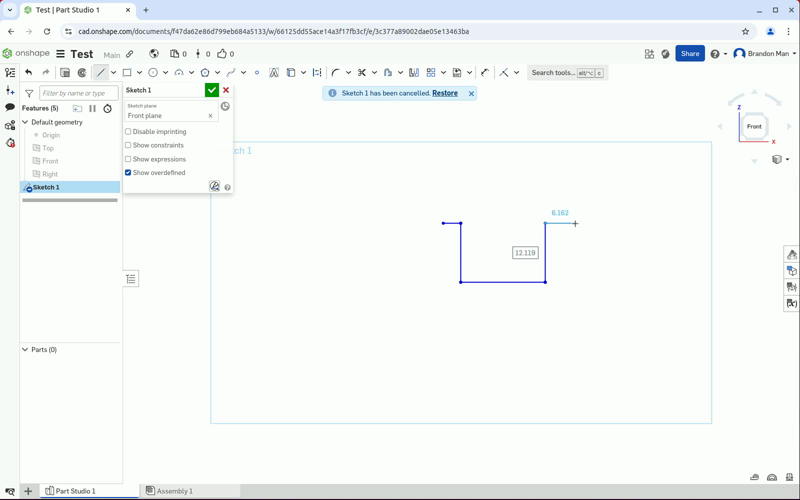
mouse_move(562, 223)
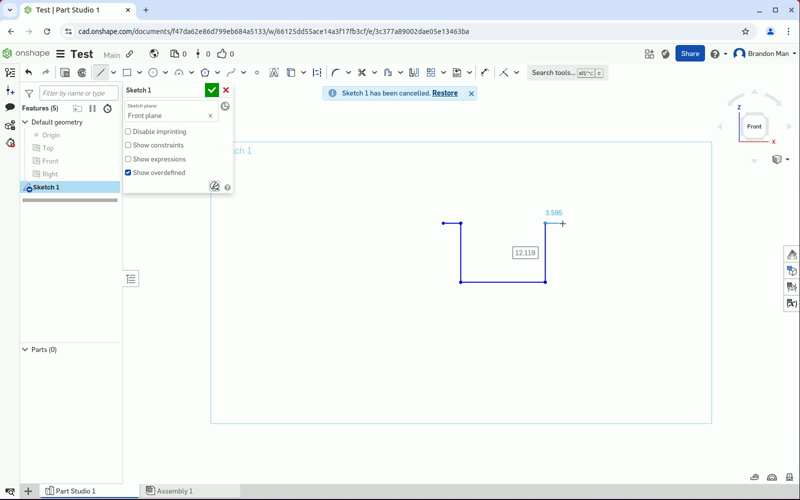
click(562, 223)
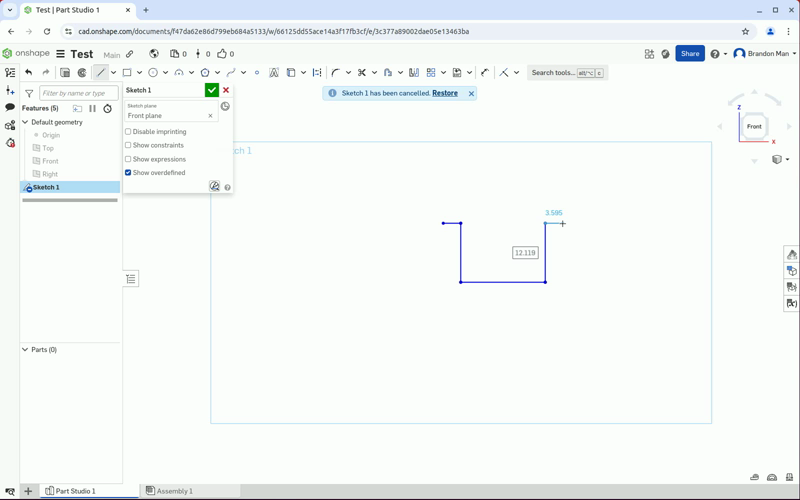
key_up(shift)
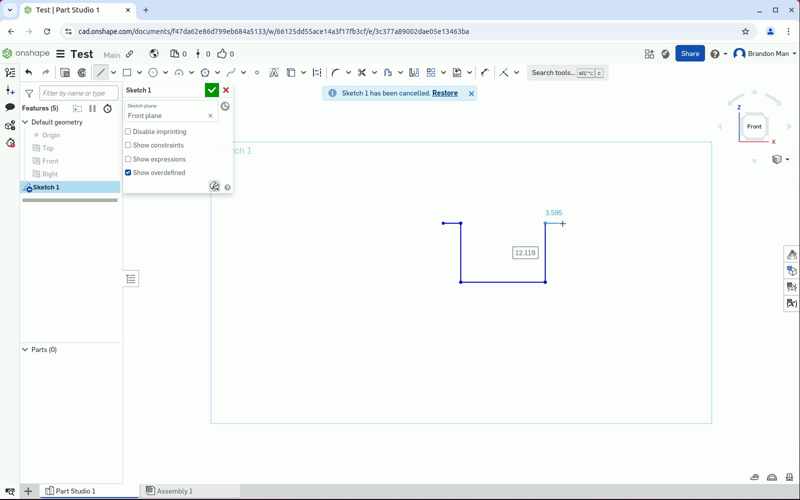
key_down(shift)
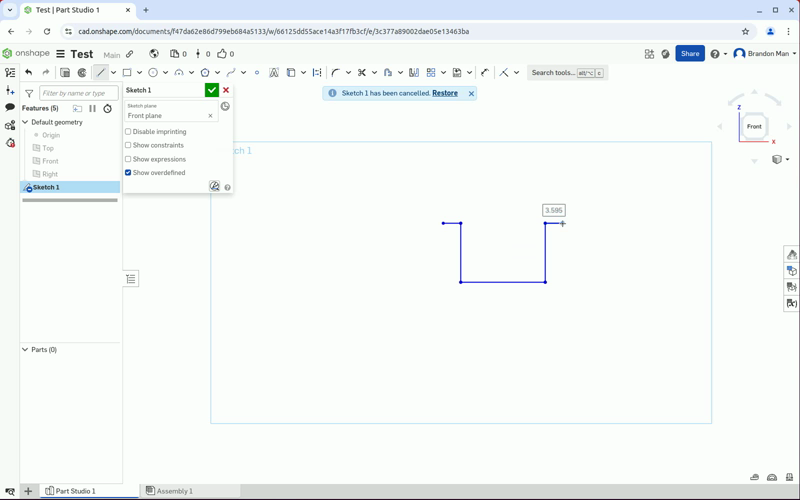
mouse_move(589, 223)
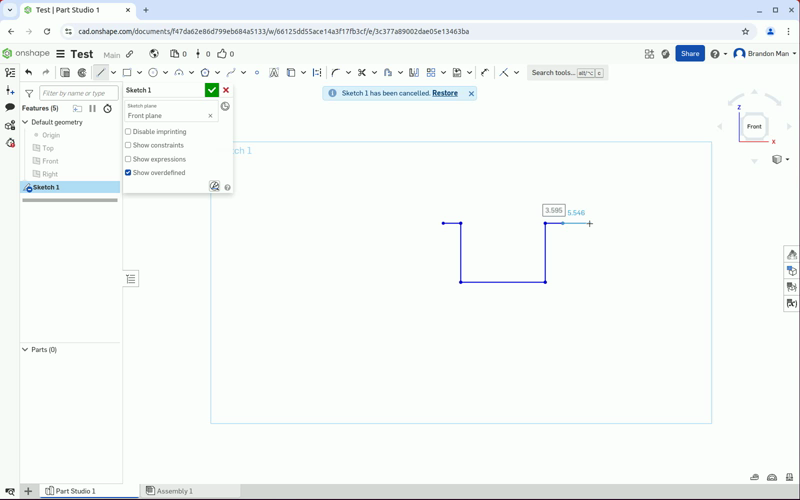
mouse_move(562, 214)
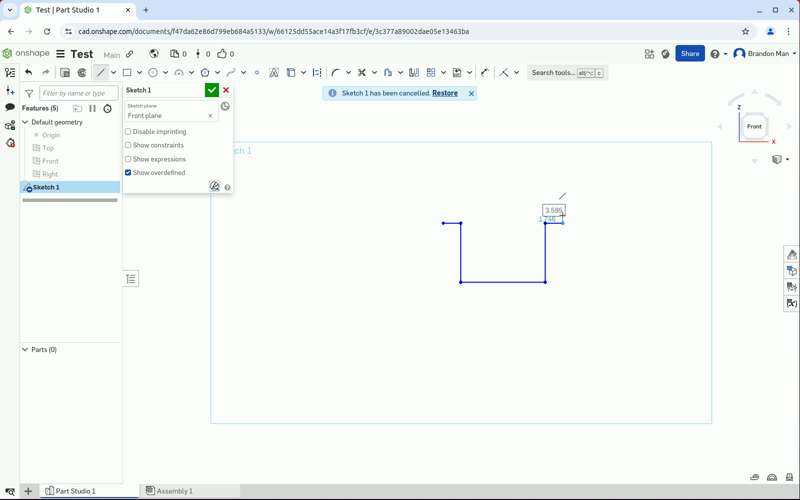
click(562, 214)
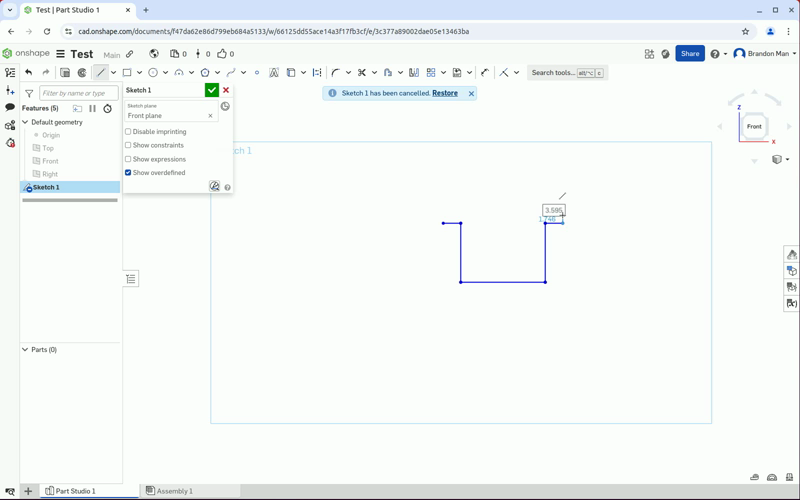
key_up(shift)
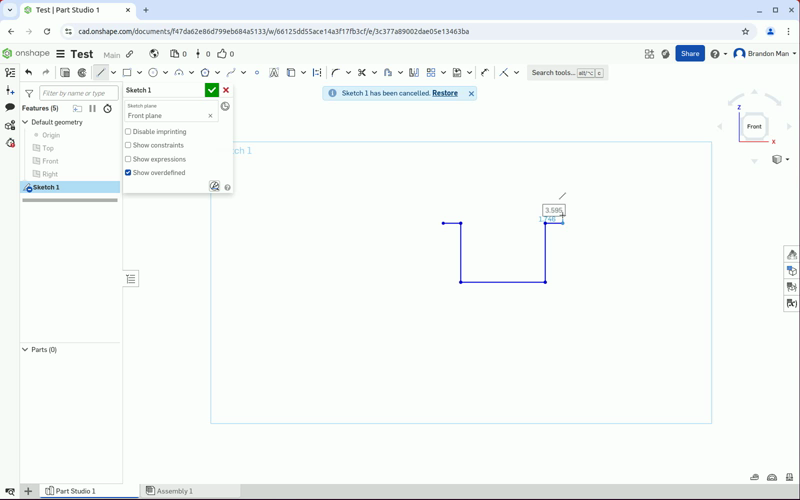
key_down(shift)
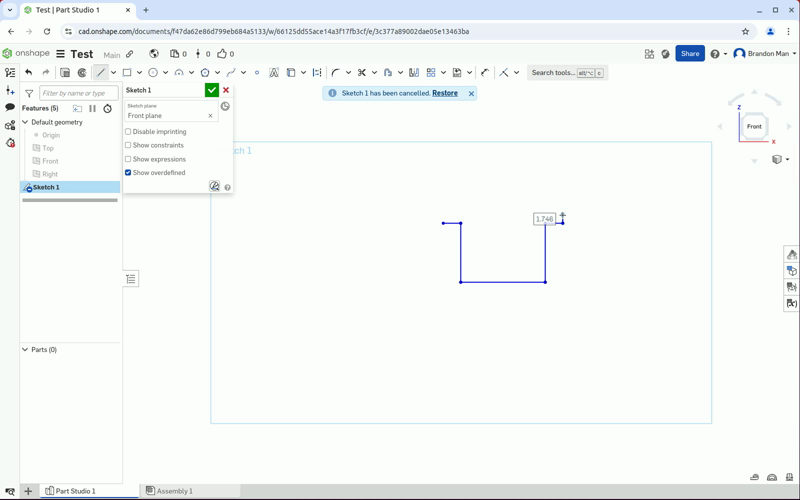
mouse_move(589, 214)
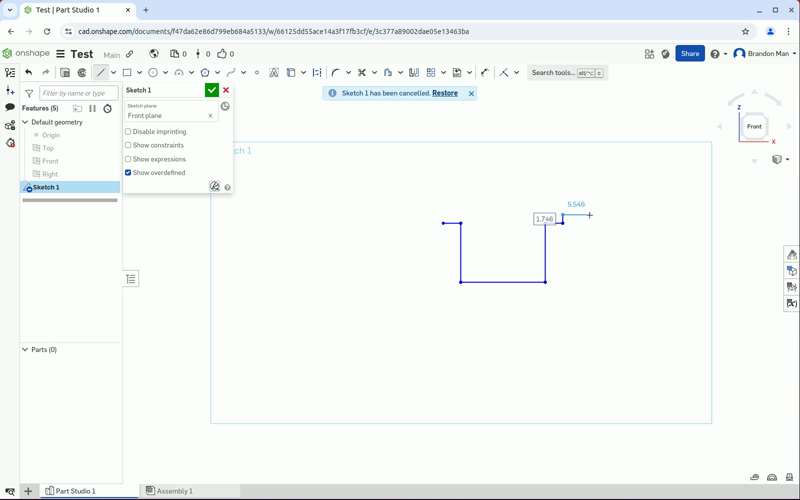
mouse_move(545, 214)
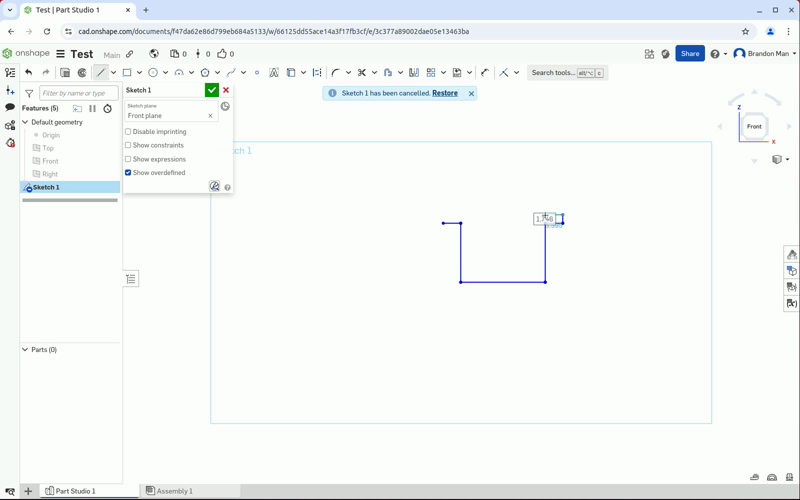
click(545, 214)
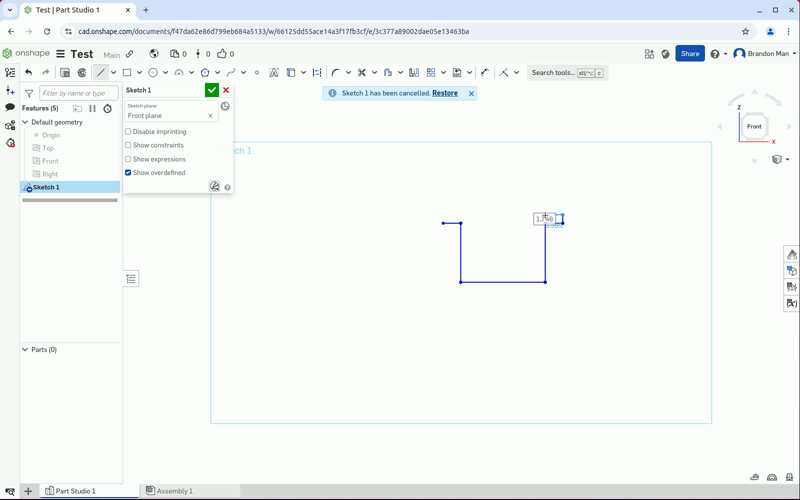
key_up(shift)
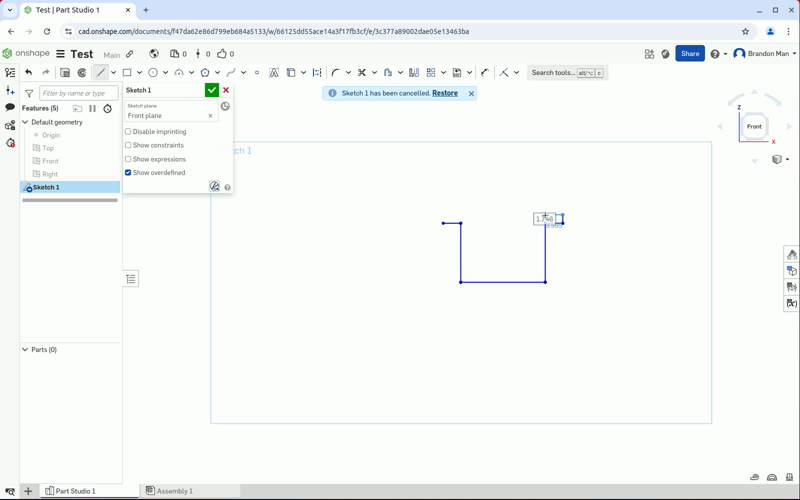
key_down(shift)
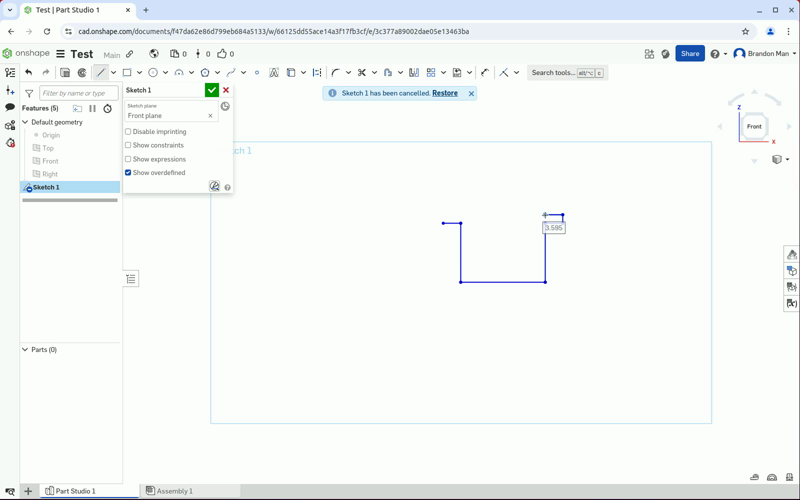
mouse_move(575, 214)
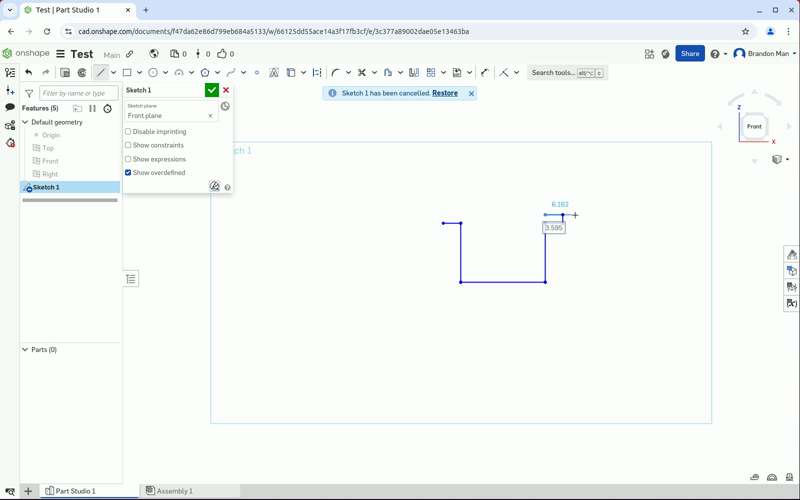
mouse_move(545, 198)
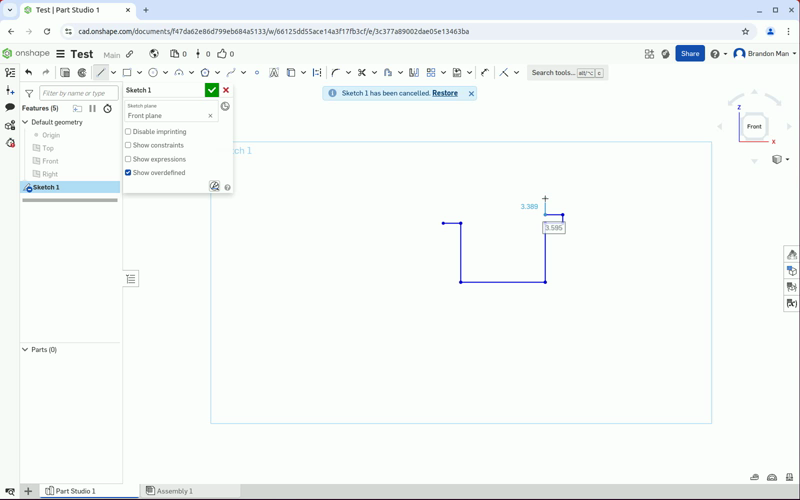
click(545, 198)
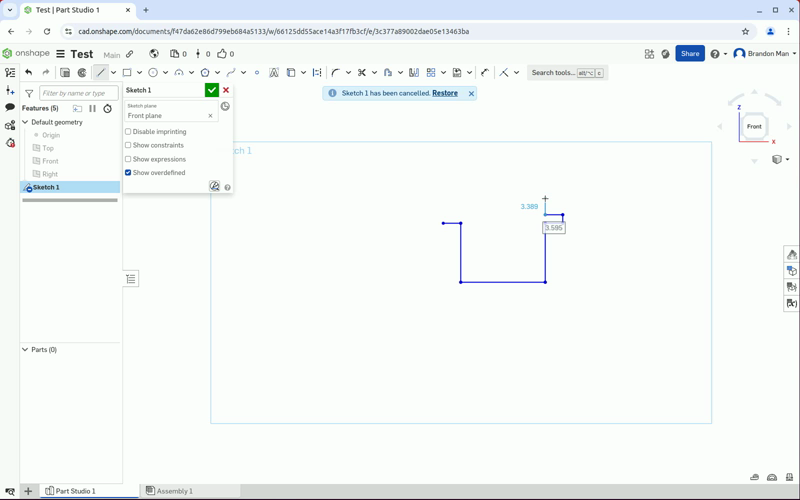
key_up(shift)
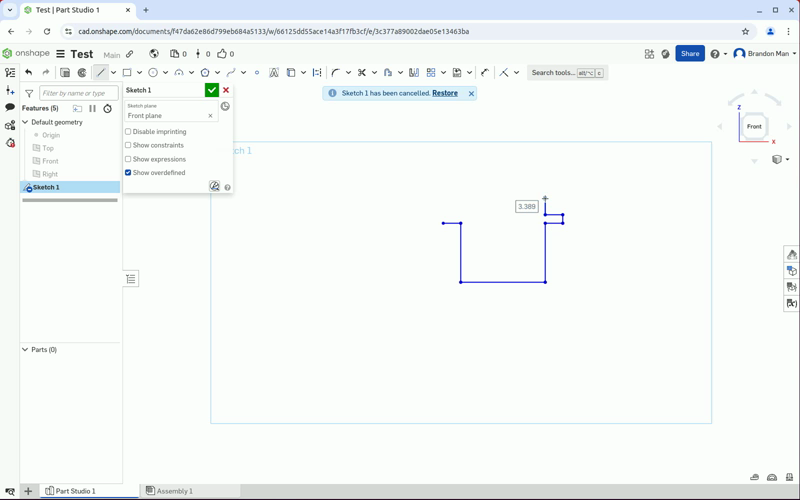
key_down(shift)
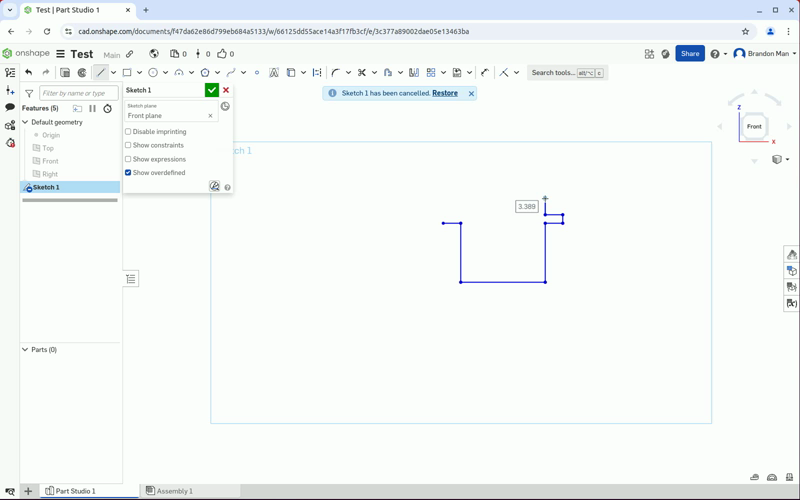
mouse_move(460, 198)
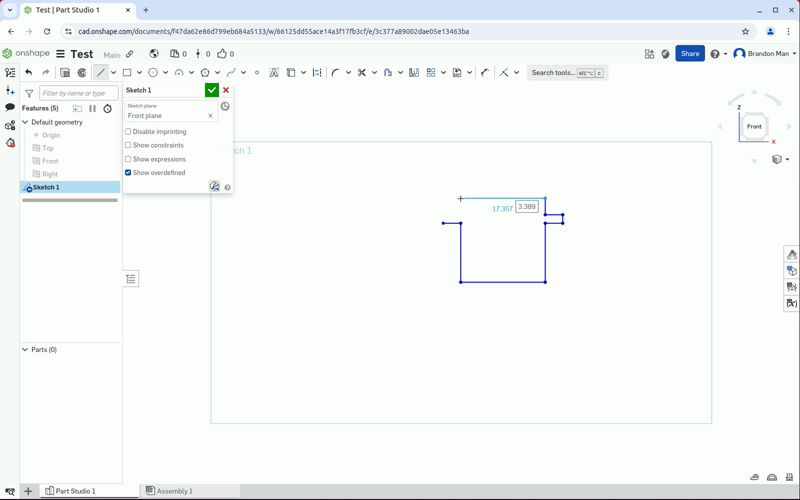
click(460, 198)
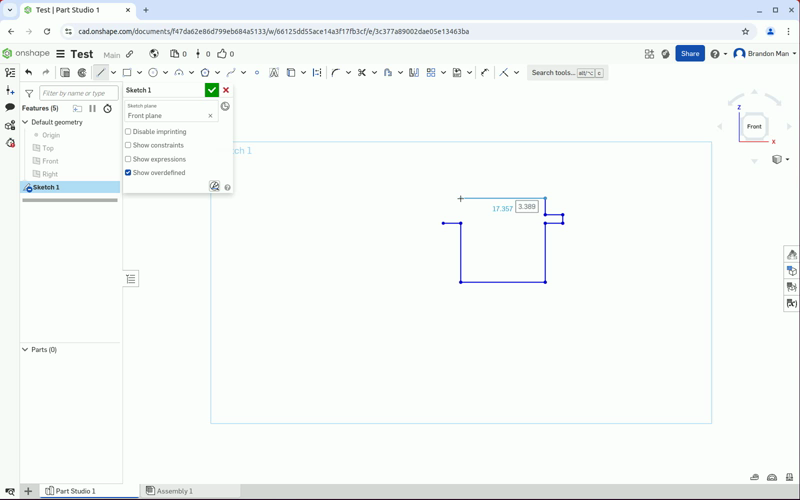
key_up(shift)
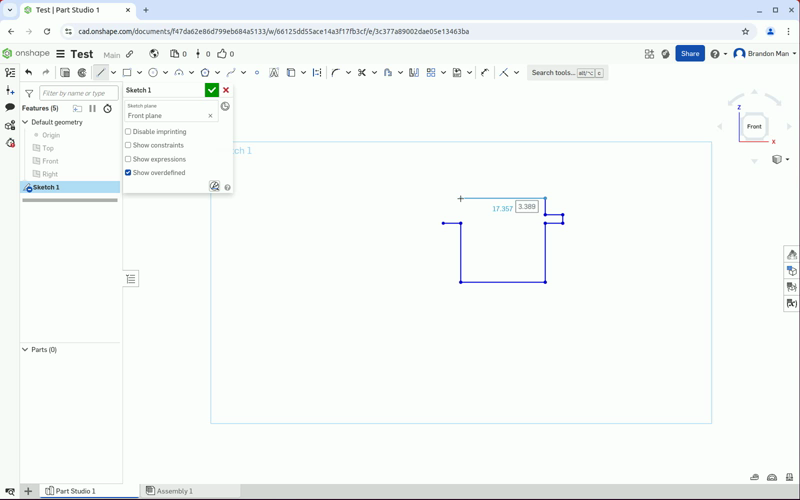
key_down(shift)
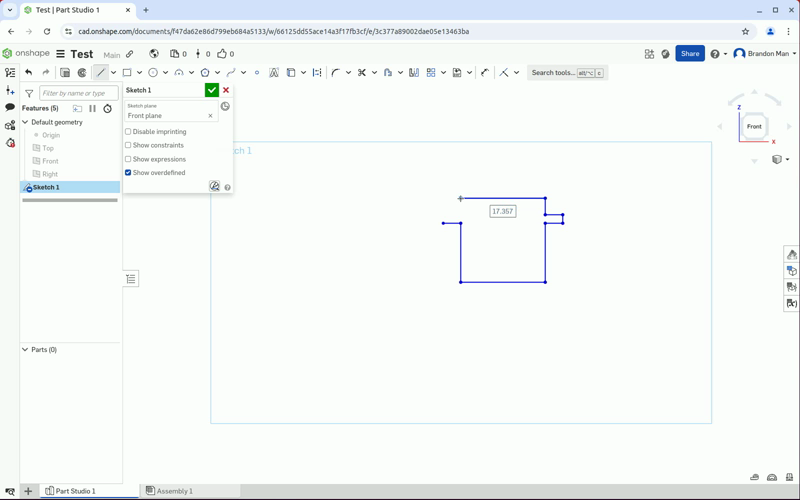
mouse_move(490, 198)
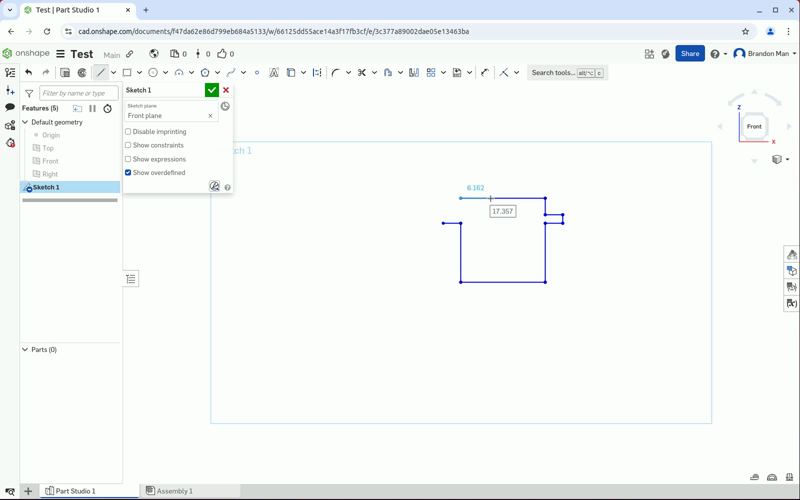
mouse_move(460, 214)
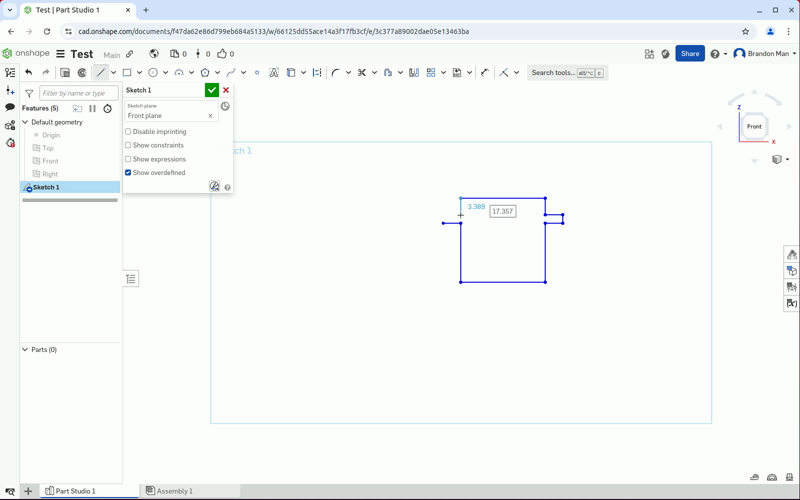
click(460, 214)
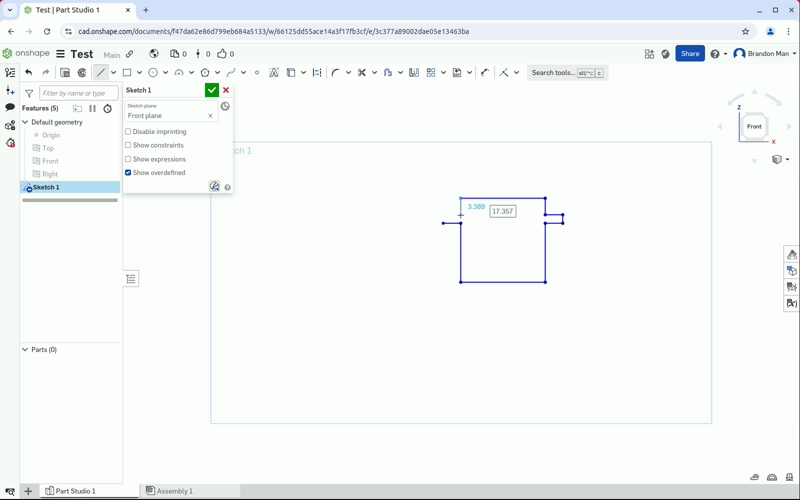
key_up(shift)
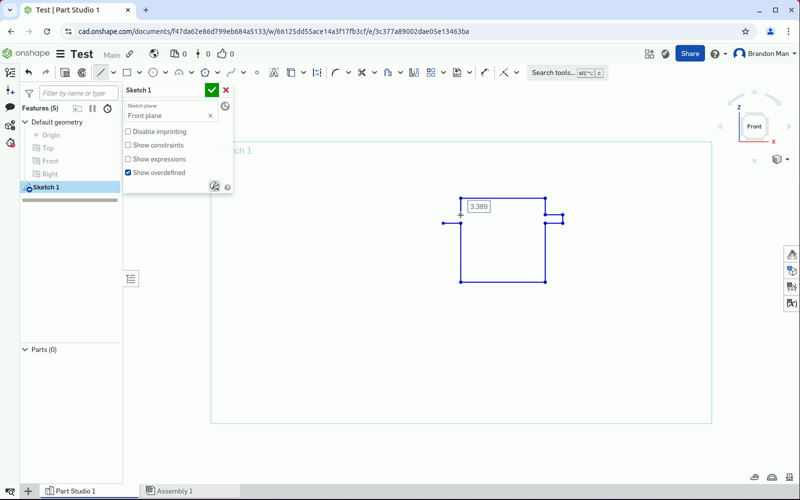
key_down(shift)
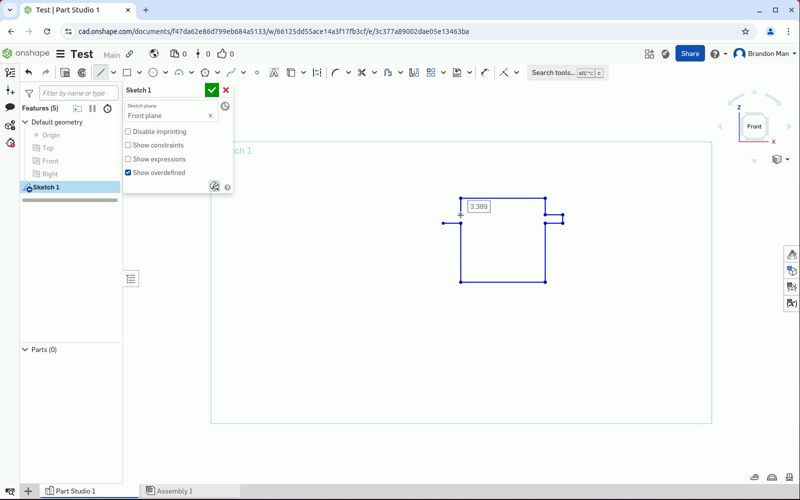
mouse_move(490, 214)
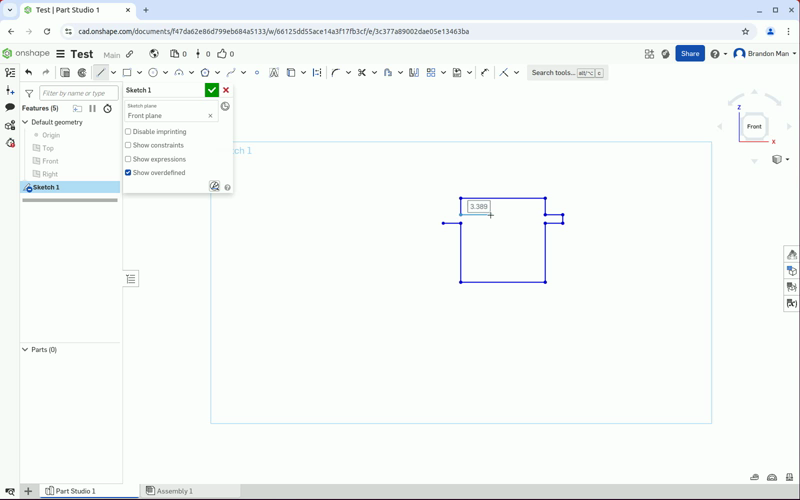
mouse_move(443, 214)
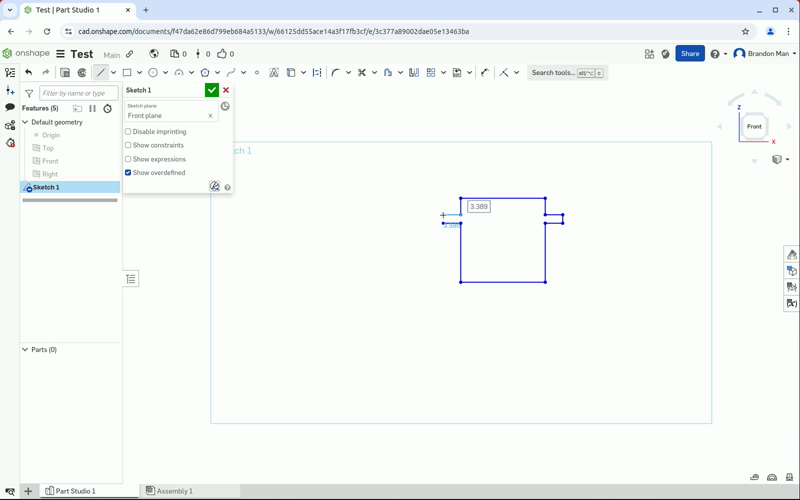
click(443, 214)
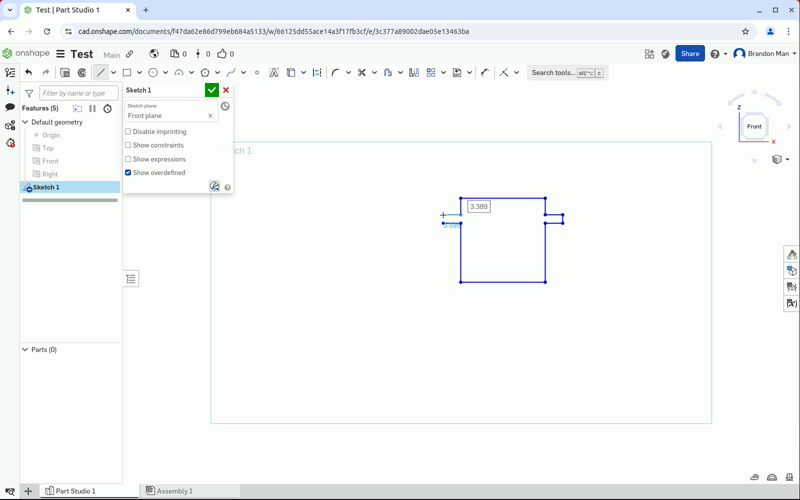
key_up(shift)
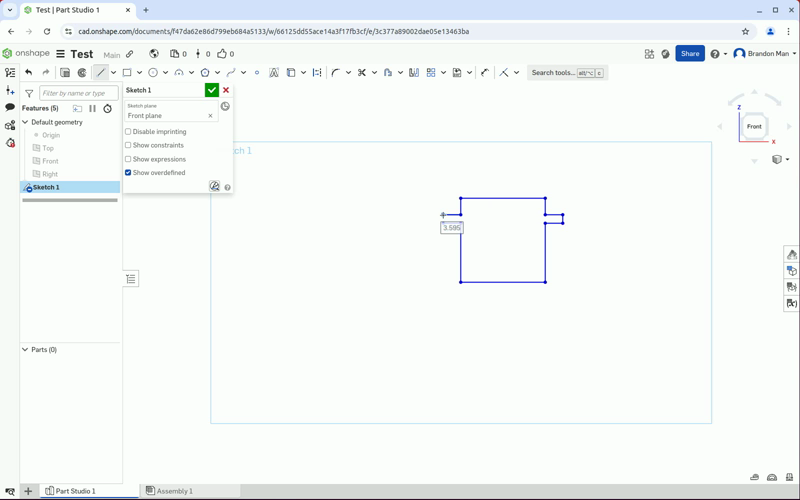
mouse_move(473, 214)
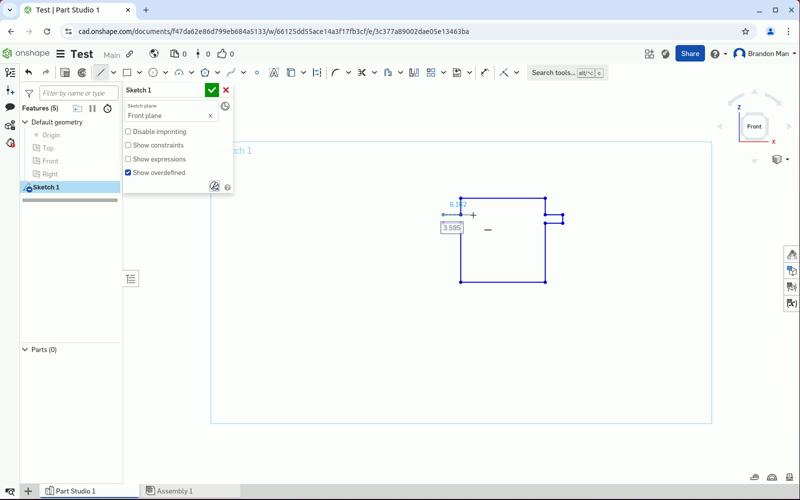
key_down(shift)
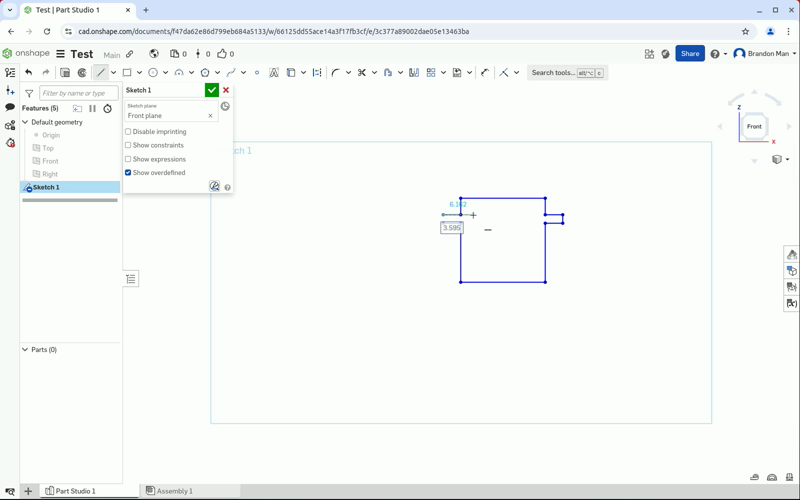
mouse_move(443, 223)
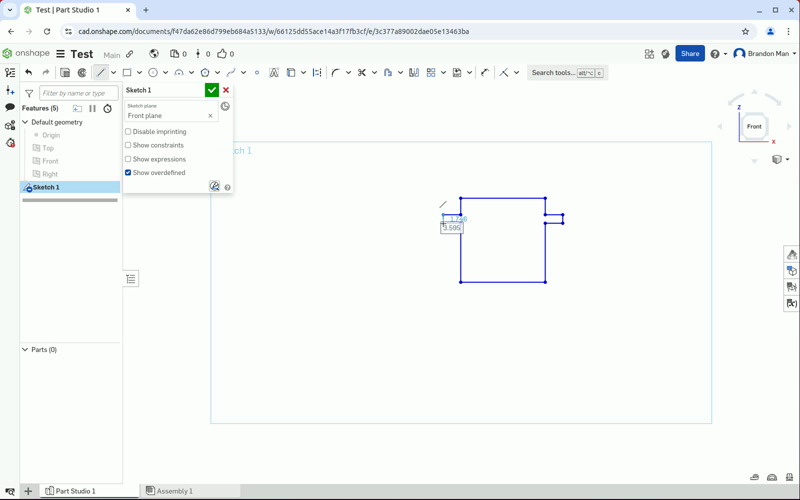
key_up(shift)
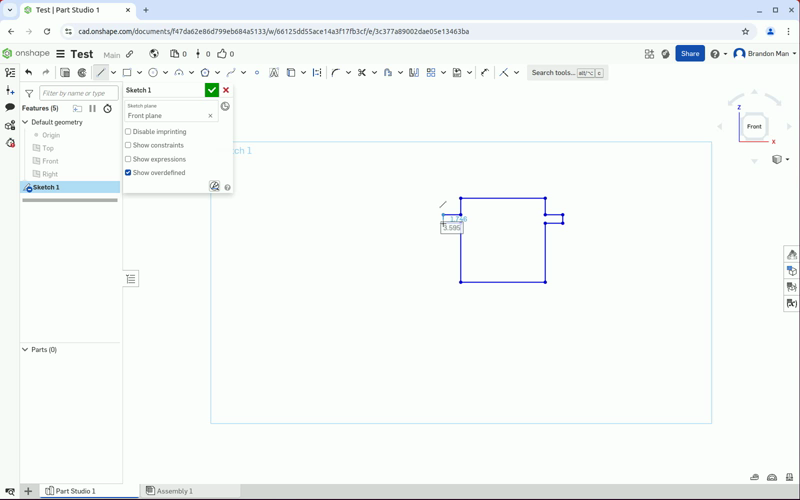
click(443, 223)
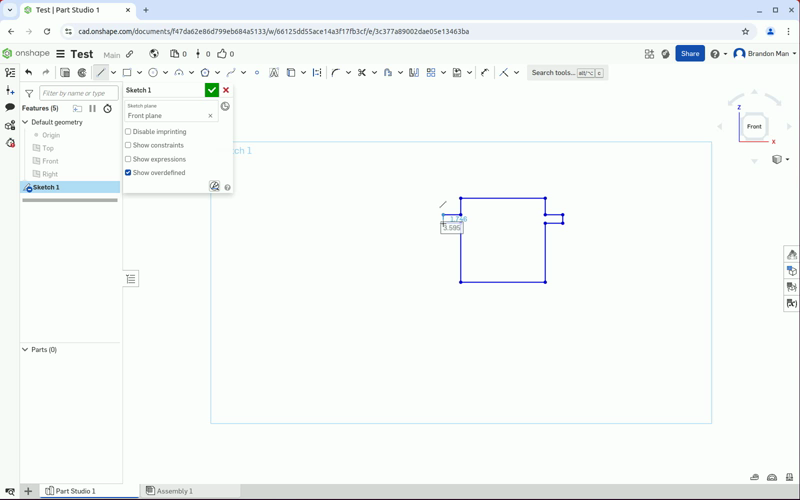
key(esc)
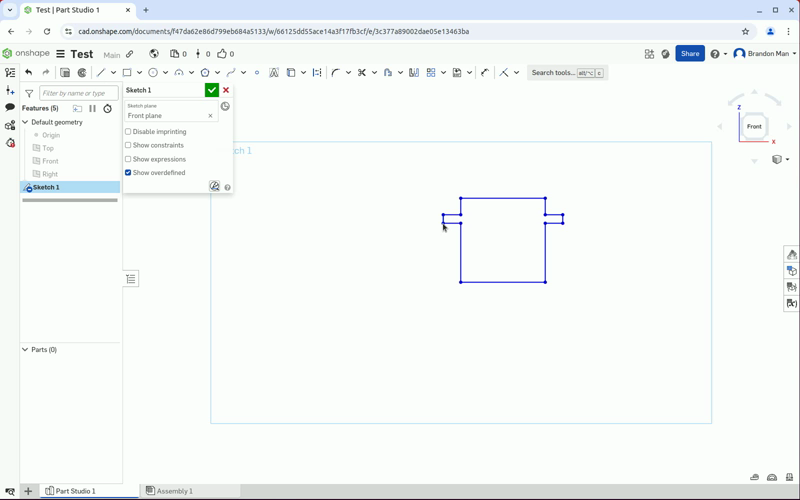
mouse_move(480, 259)
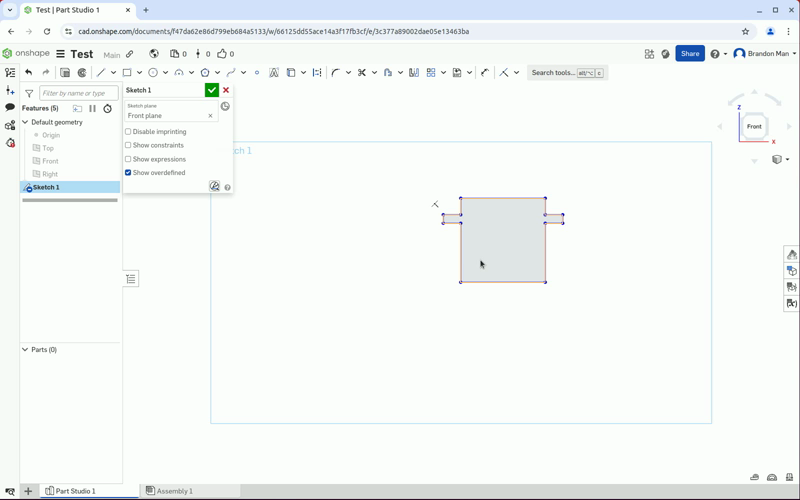
click(480, 259)
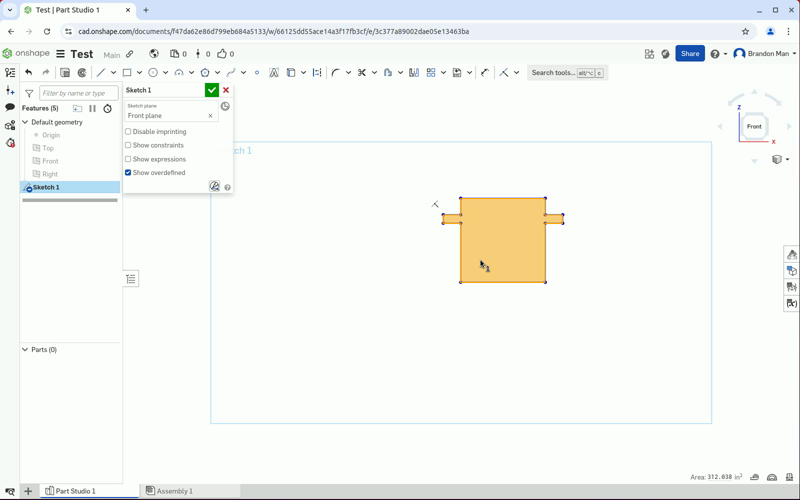
mouse_move(73, 352)
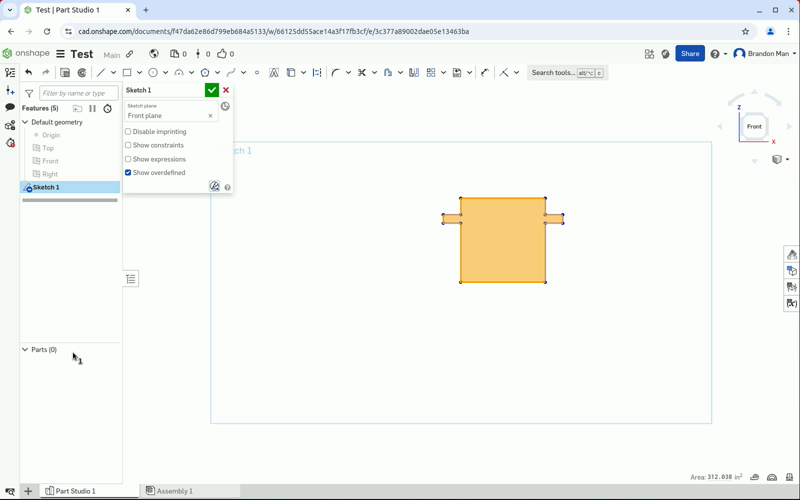
key(shift+y)
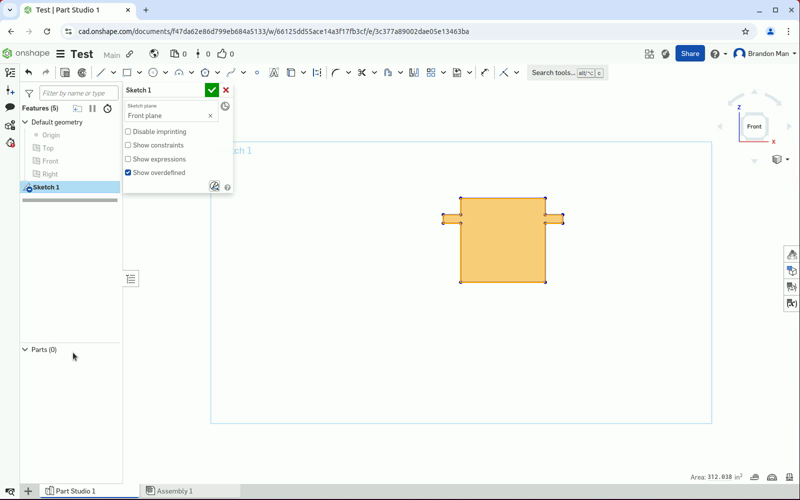
key(shift+e)
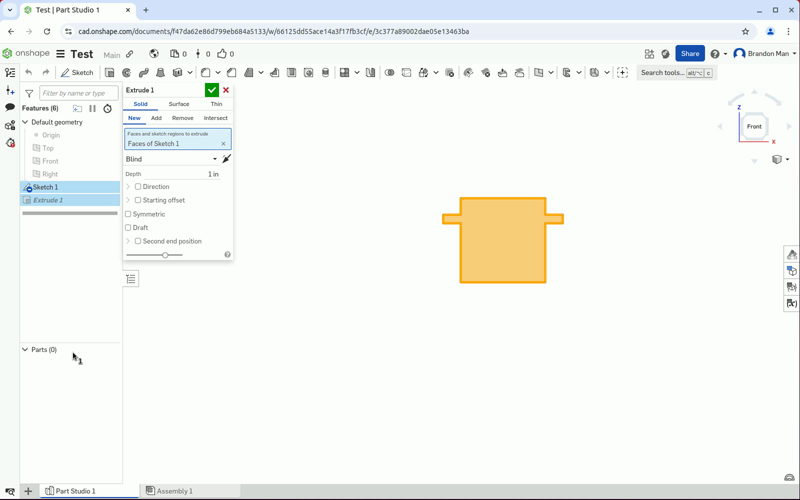
mouse_move(143, 106)
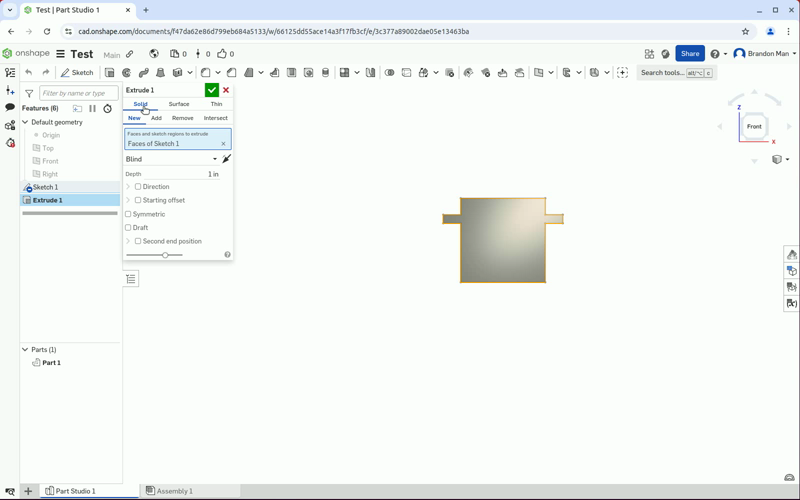
click(143, 106)
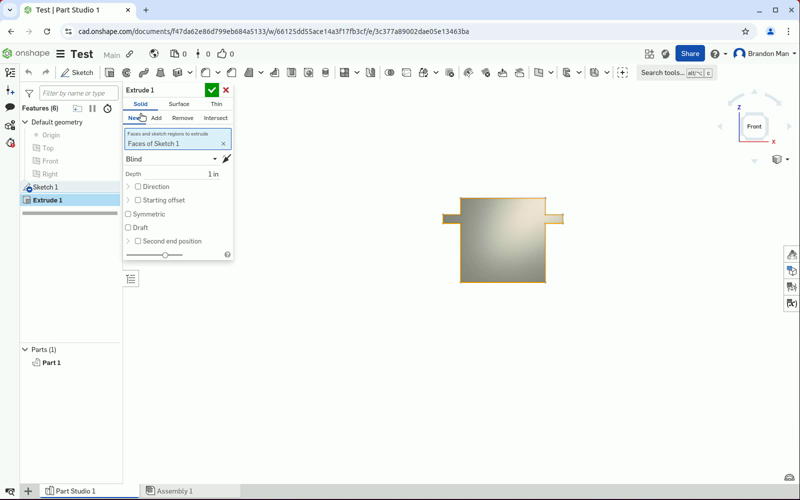
mouse_move(137, 120)
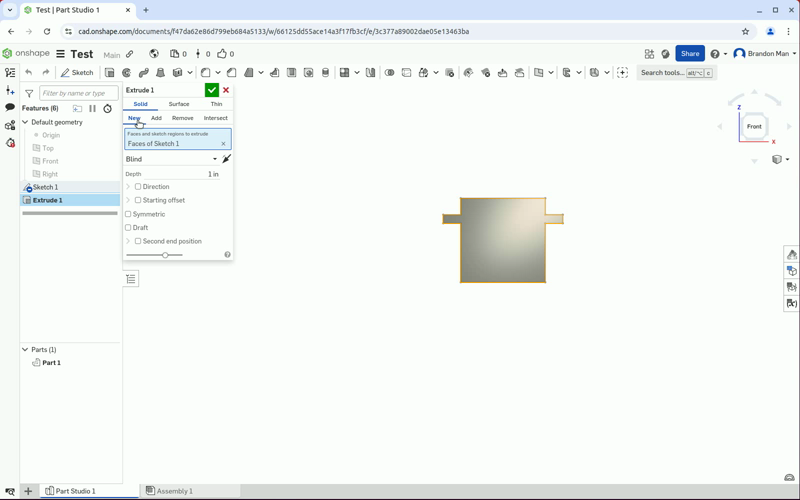
click(137, 120)
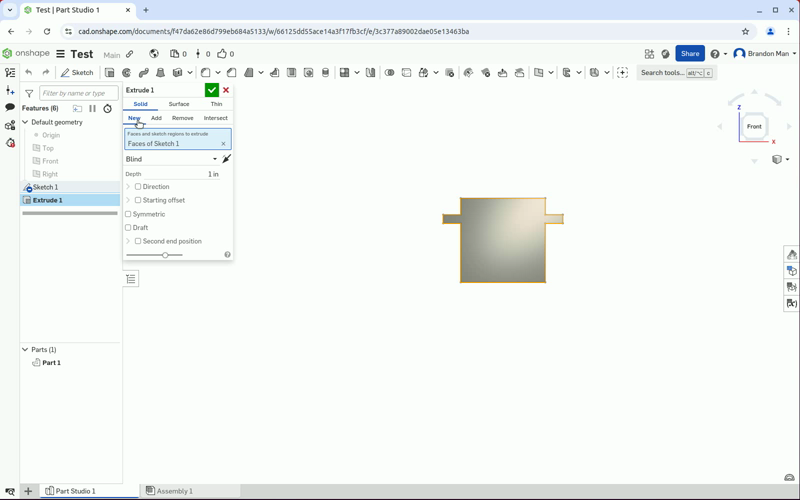
key(tab, 4)
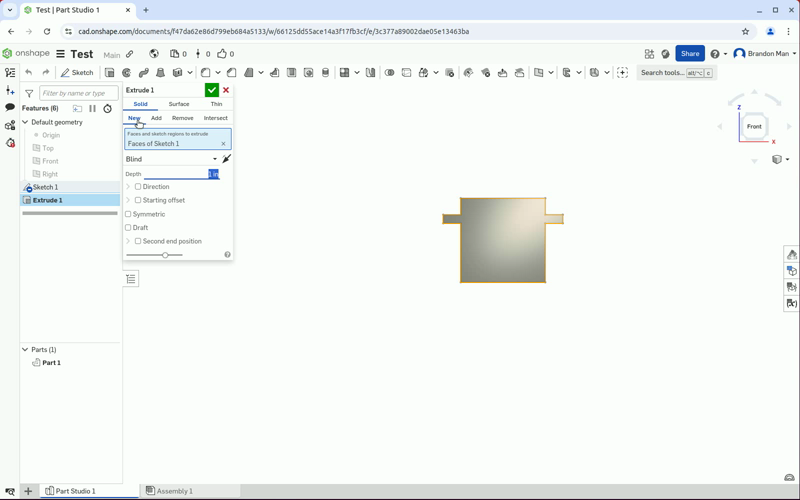
text(-9.147)
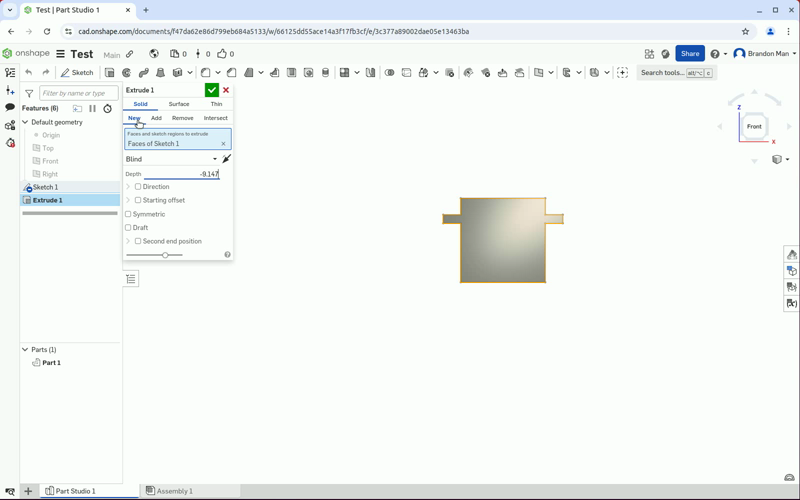
key(enter)
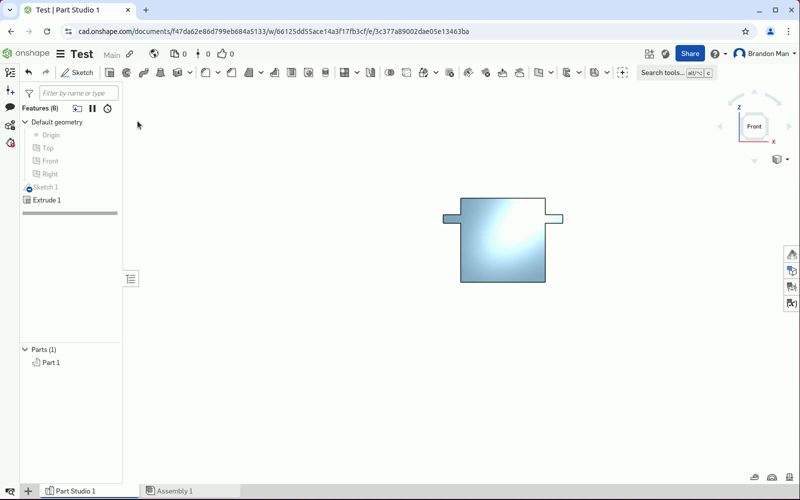
key(shift+h)
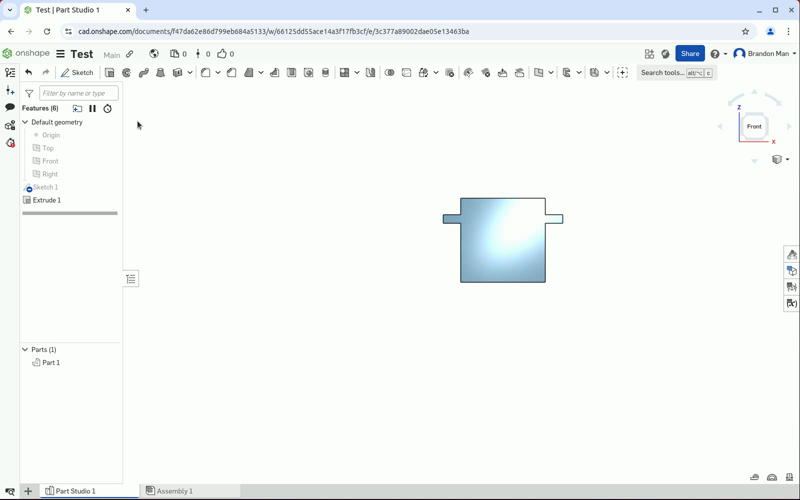
key(shift+h)
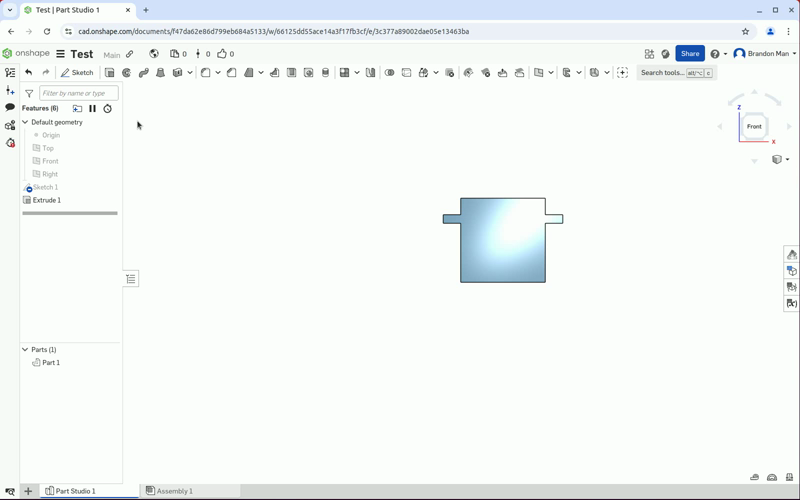
mouse_move(73, 189)
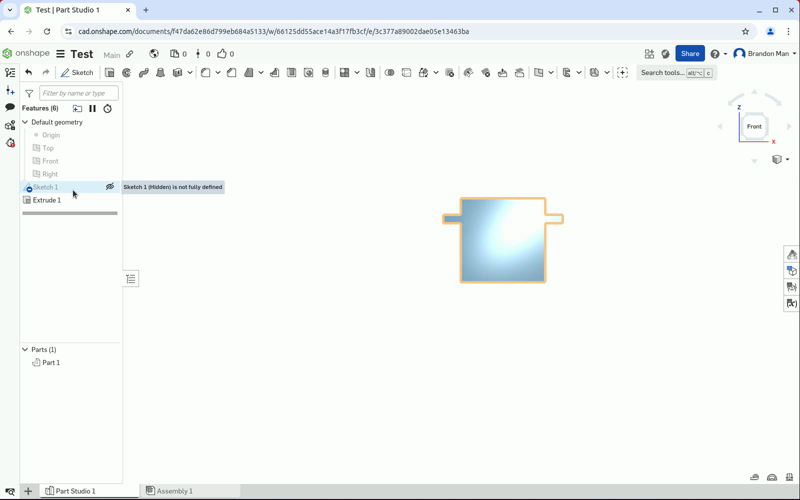
click(73, 189)
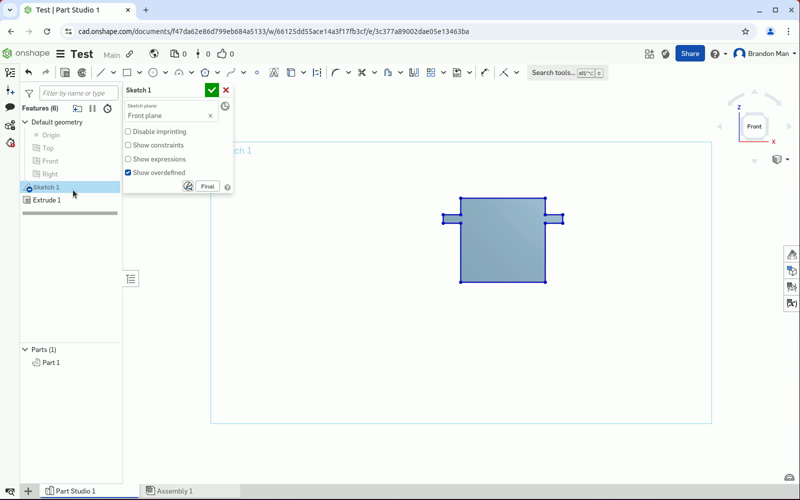
mouse_move(229, 92)
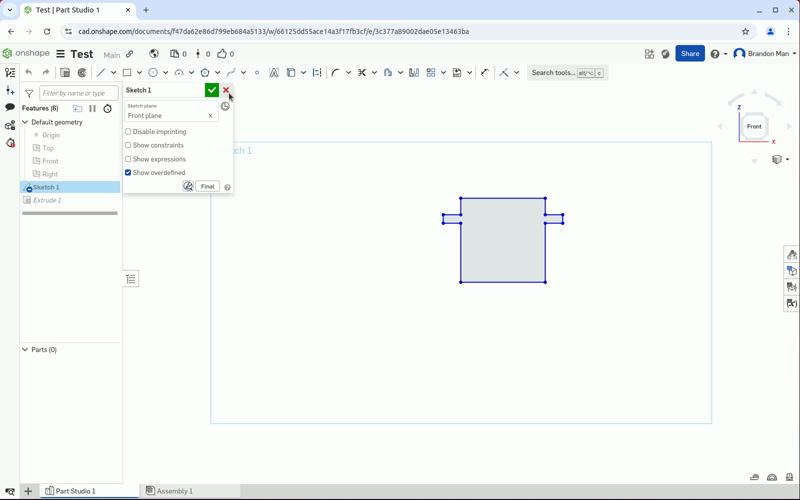
click(229, 92)
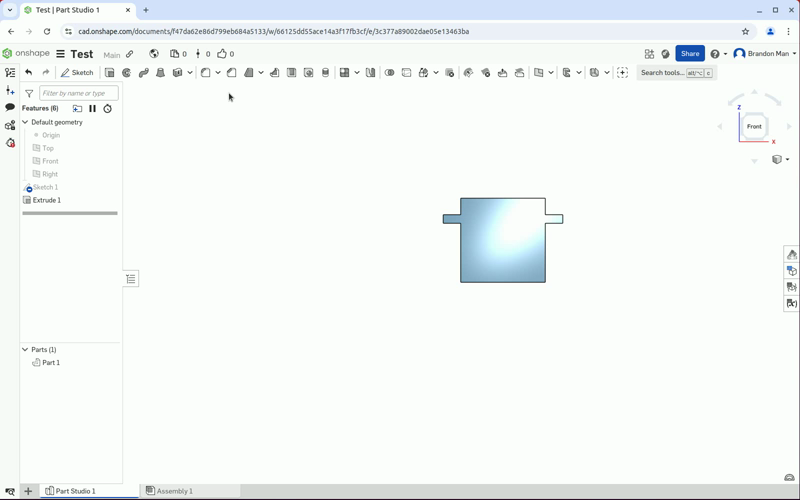
mouse_move(73, 352)
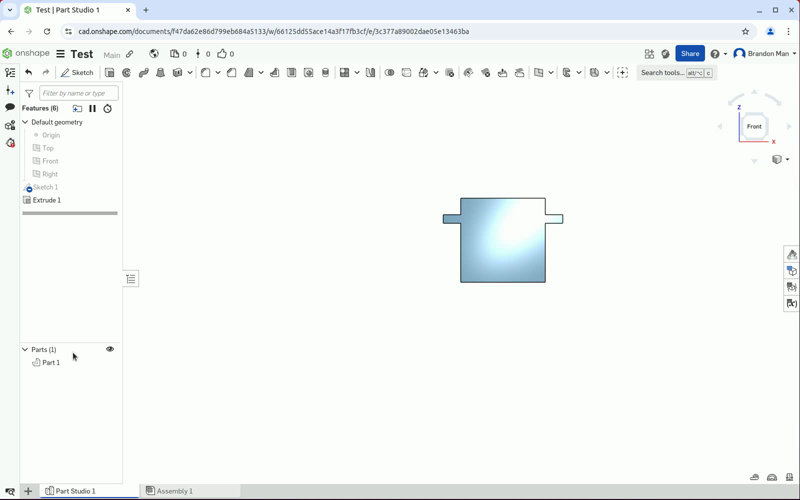
key(y)
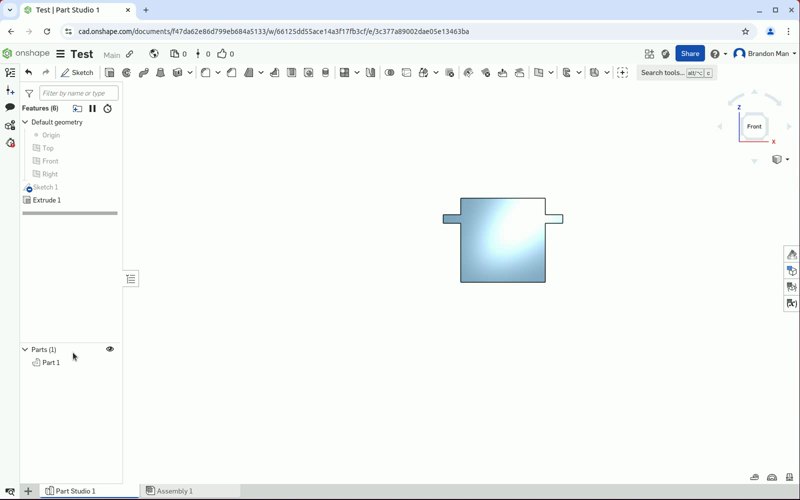
key(shift+p)
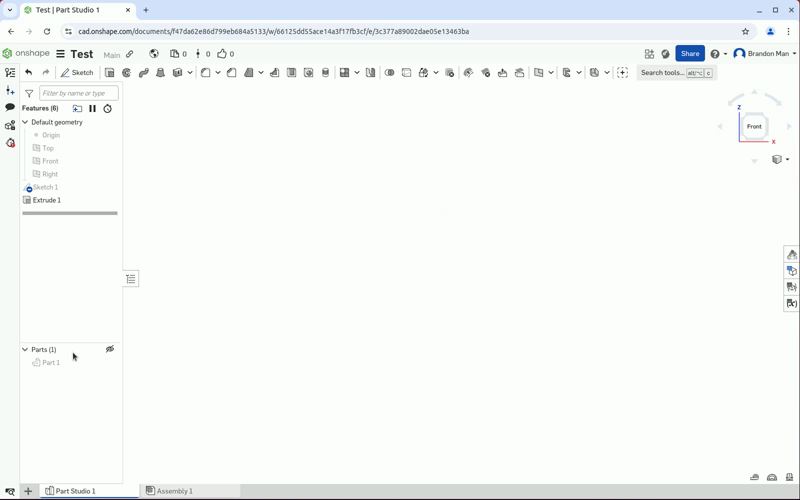
key(space)
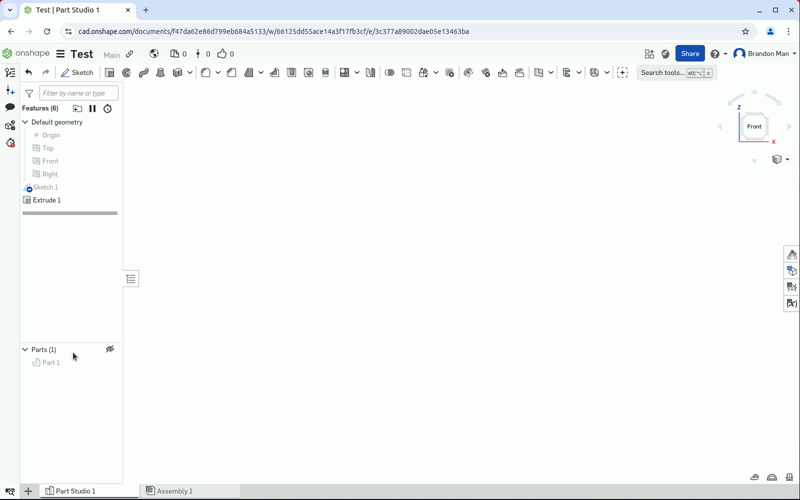
key_down(shift)
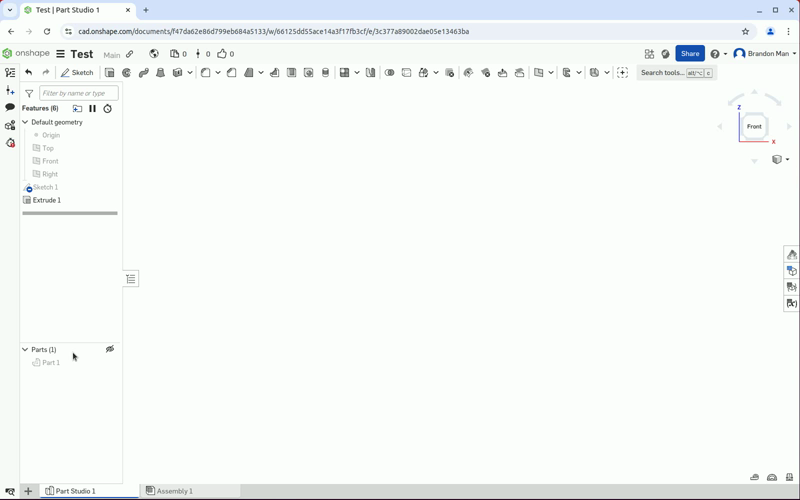
key(down)
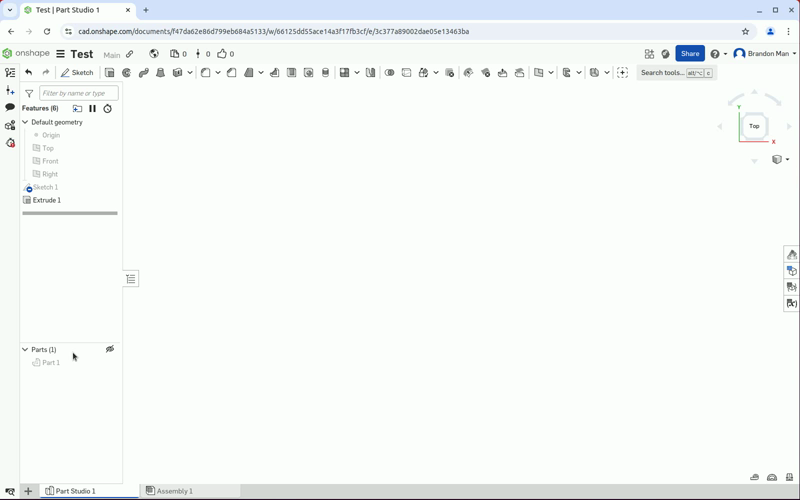
key_up(shift)
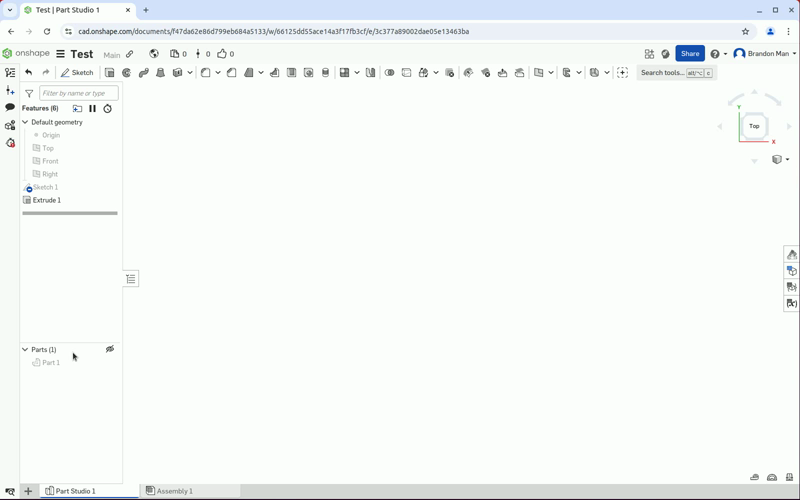
mouse_move(73, 352)
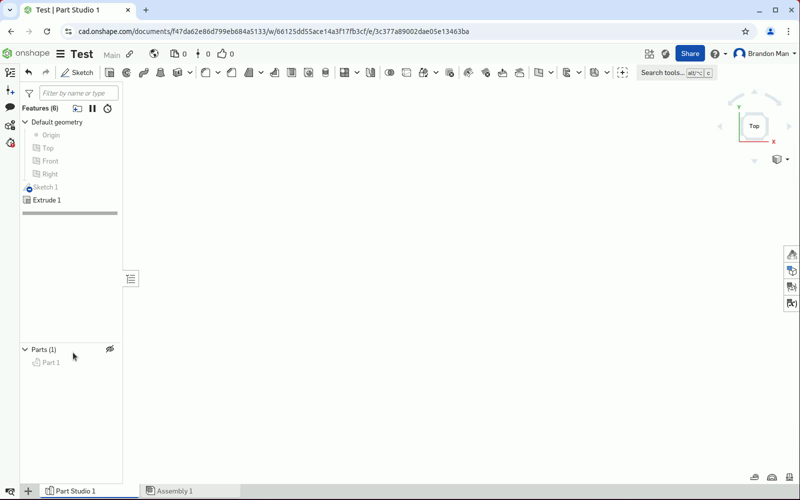
key(shift+y)
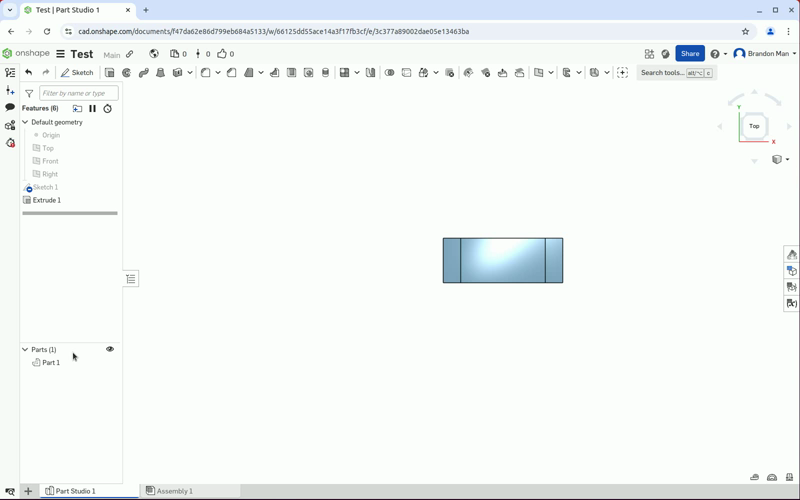
mouse_move(541, 75)
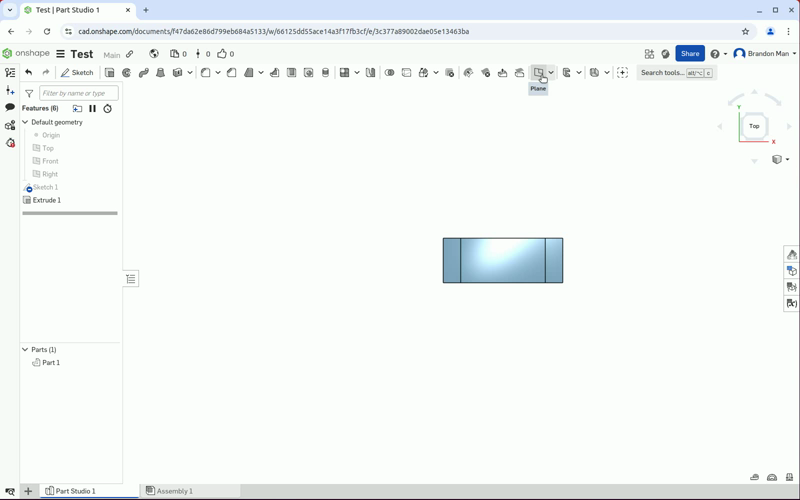
click(541, 75)
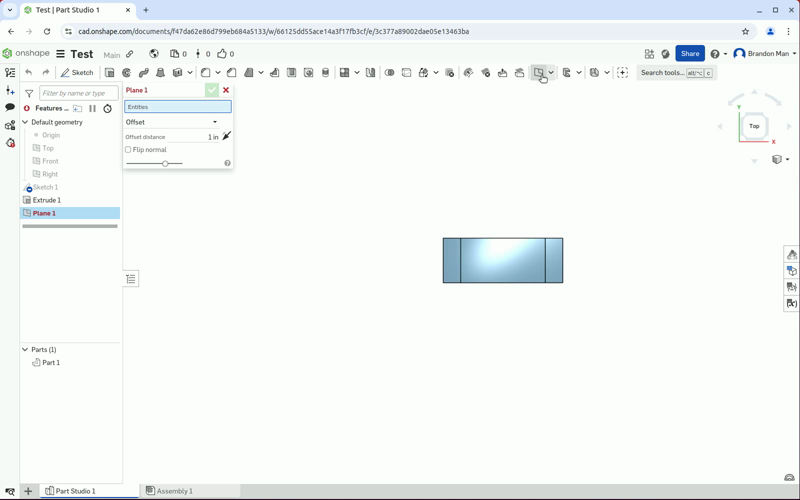
mouse_move(73, 150)
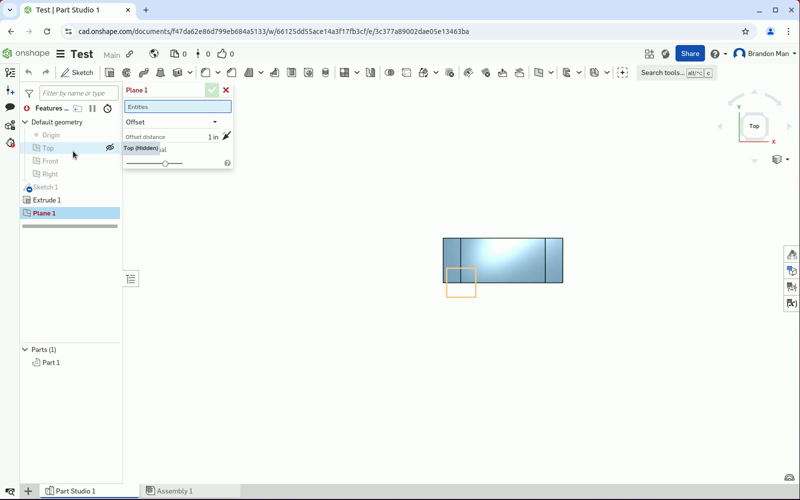
click(73, 150)
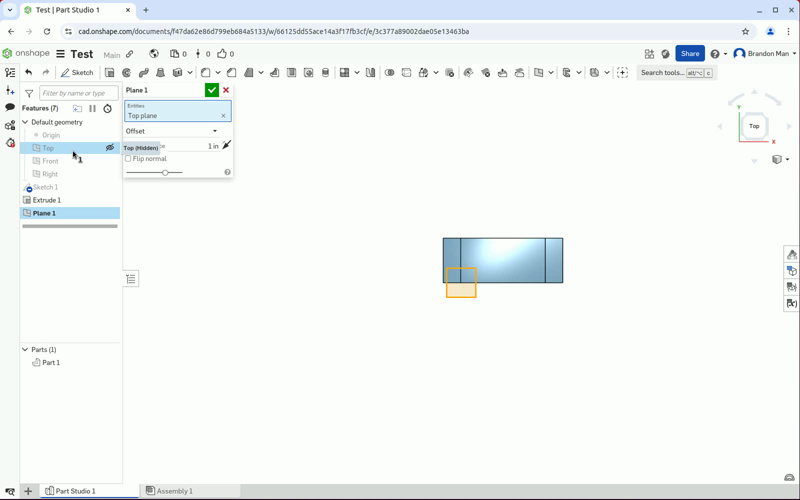
key(tab, 2)
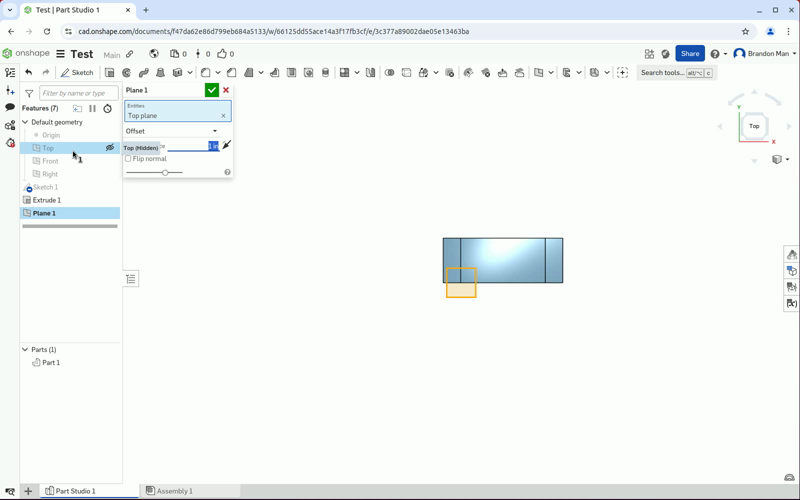
text(17.562)
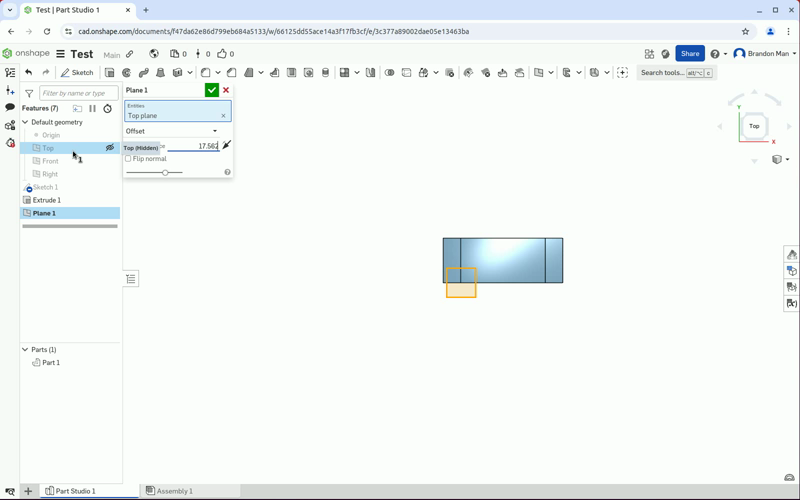
key(enter, 2)
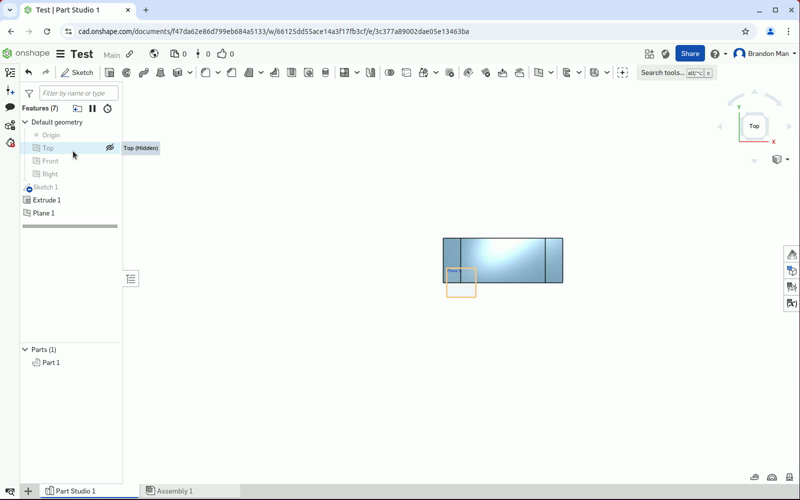
key(shift+s)
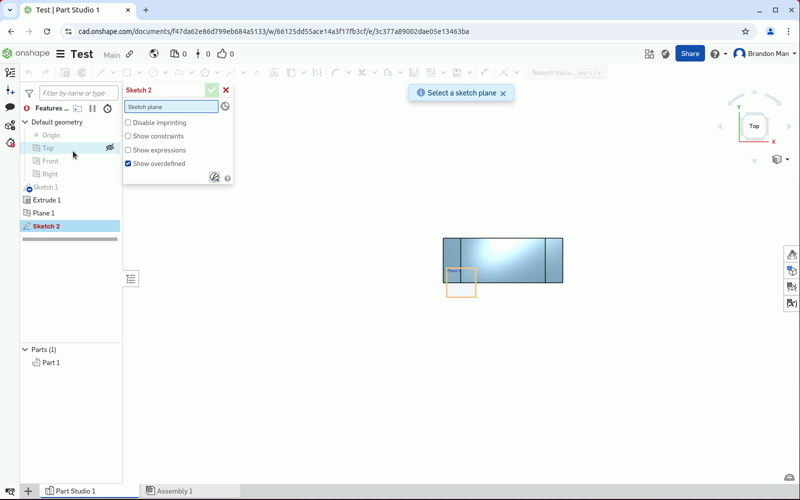
mouse_move(73, 215)
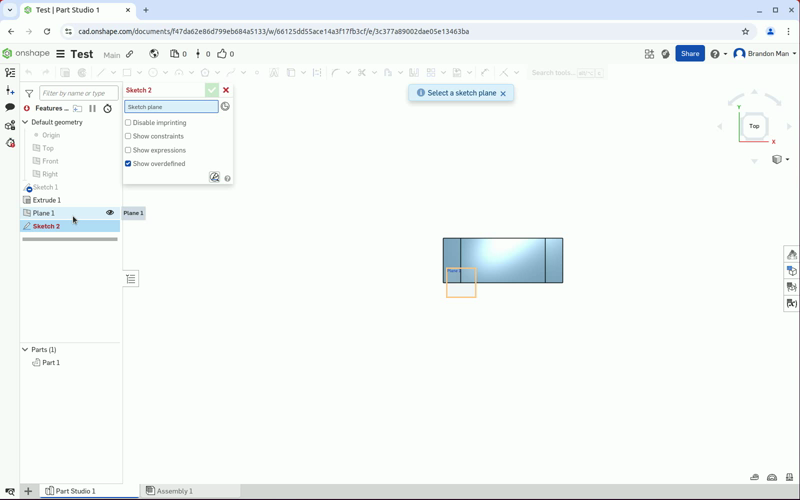
click(73, 215)
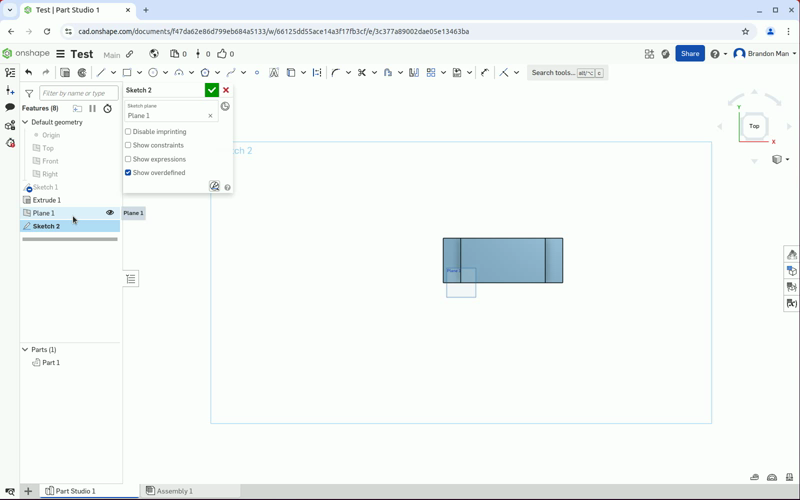
mouse_move(73, 352)
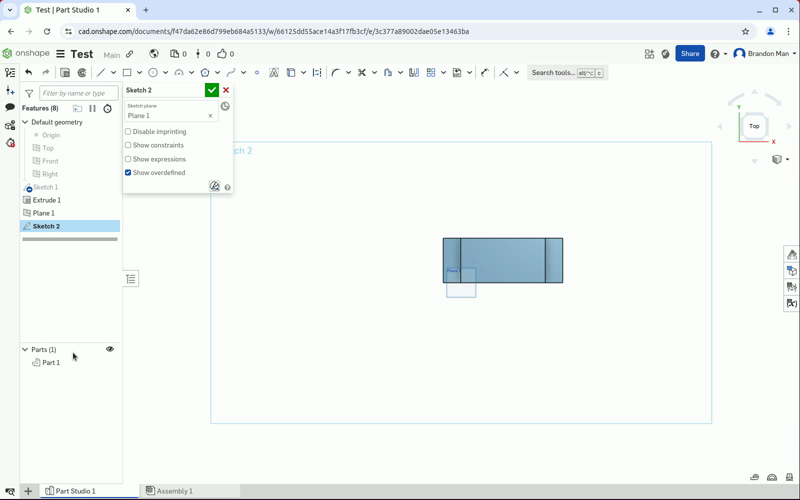
key(y)
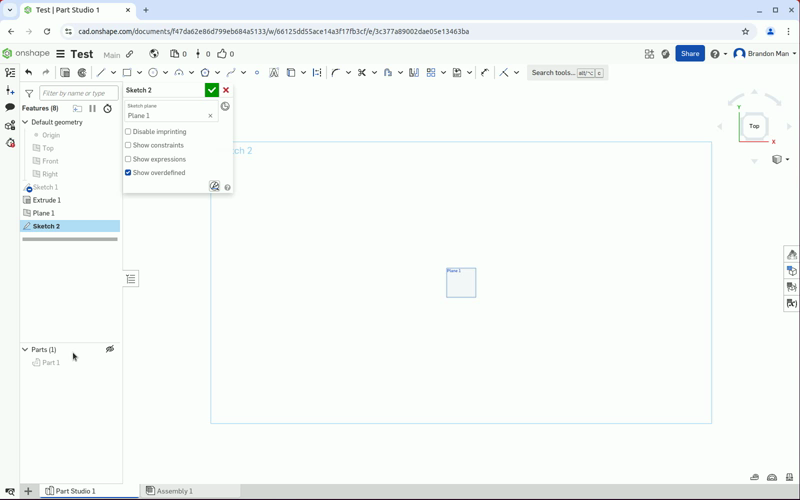
key(l)
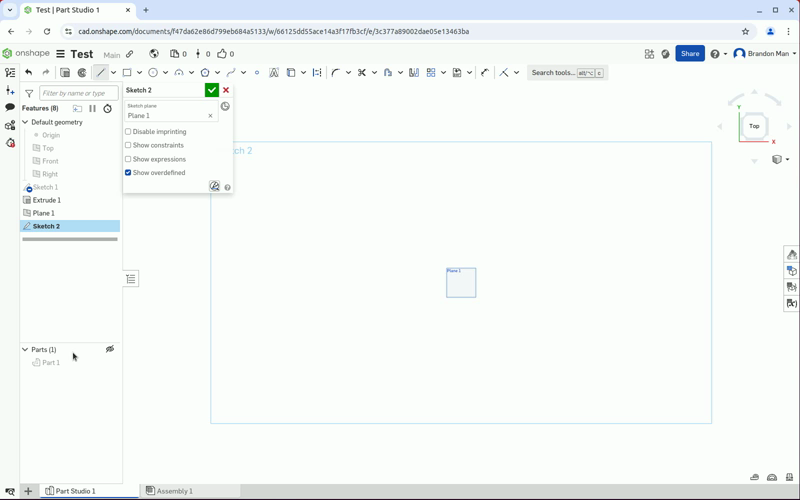
key_down(shift)
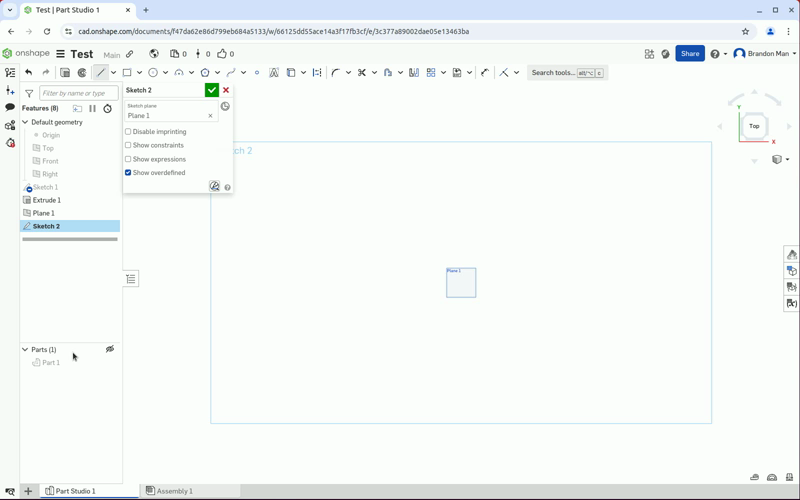
mouse_move(502, 270)
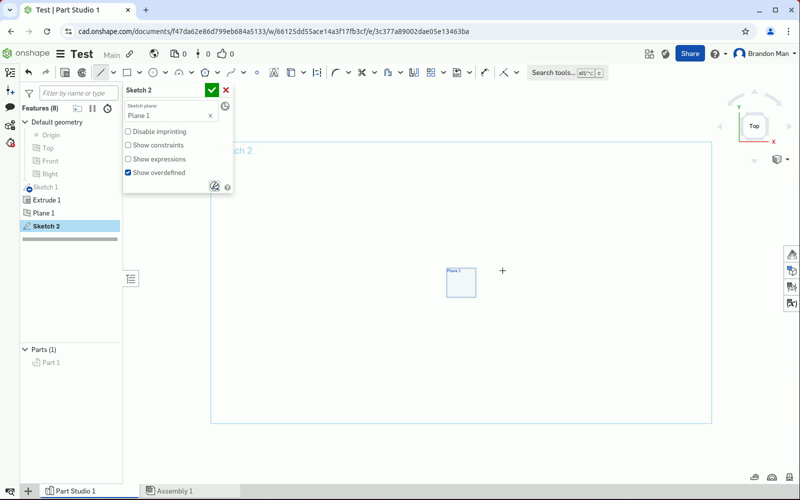
click(502, 270)
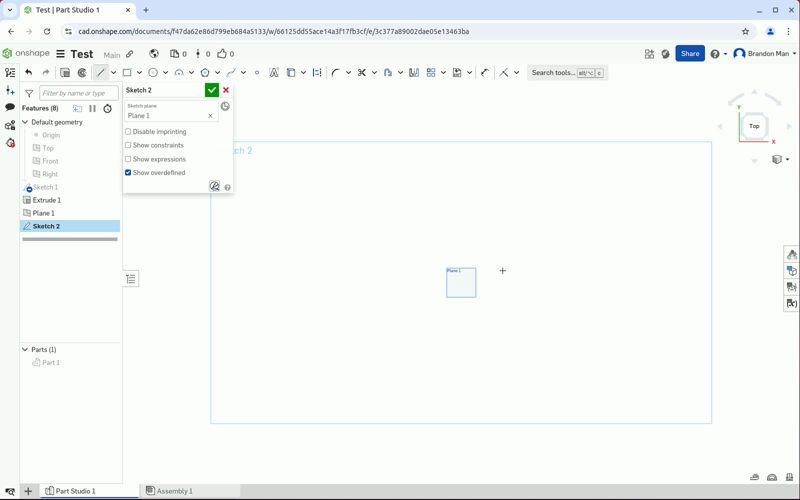
key_up(shift)
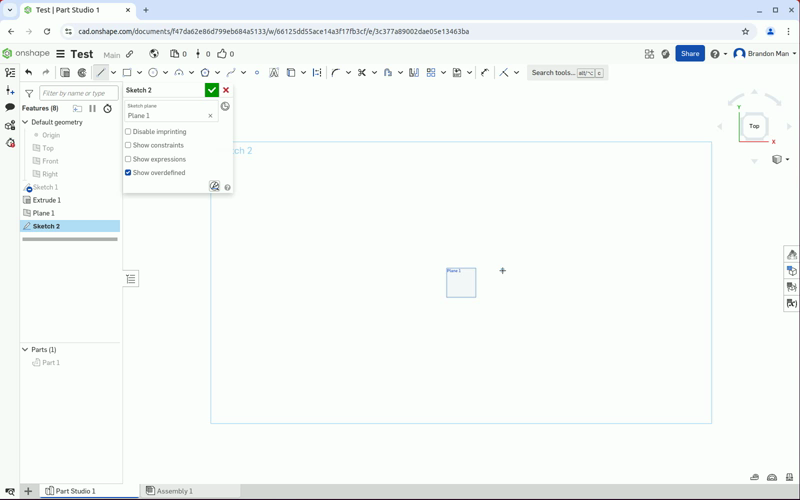
key_down(shift)
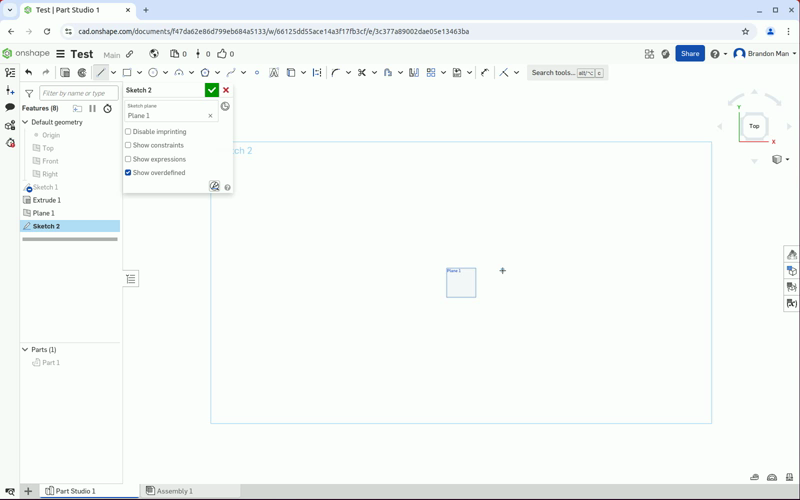
mouse_move(532, 270)
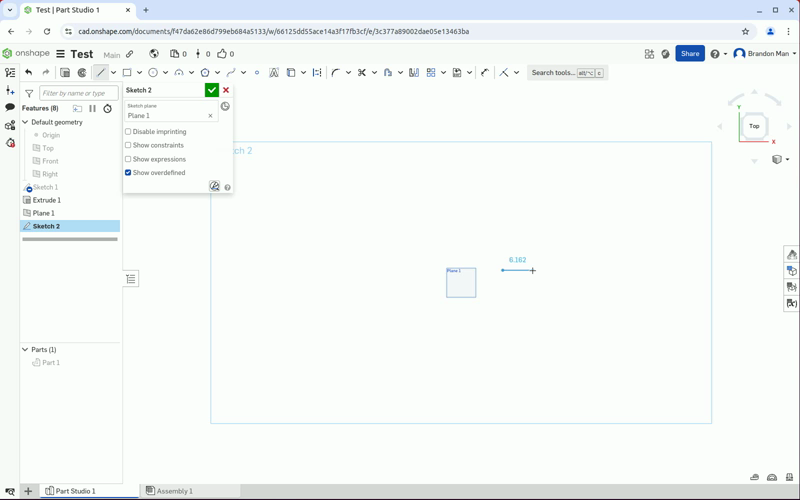
mouse_move(506, 270)
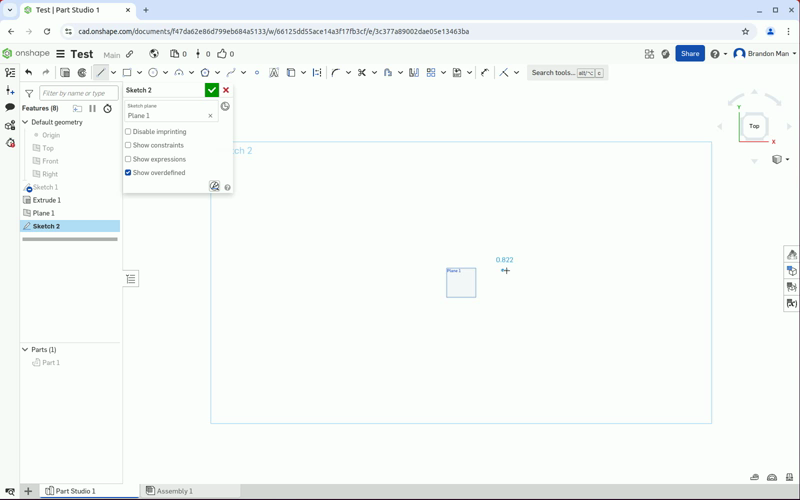
scroll(6)
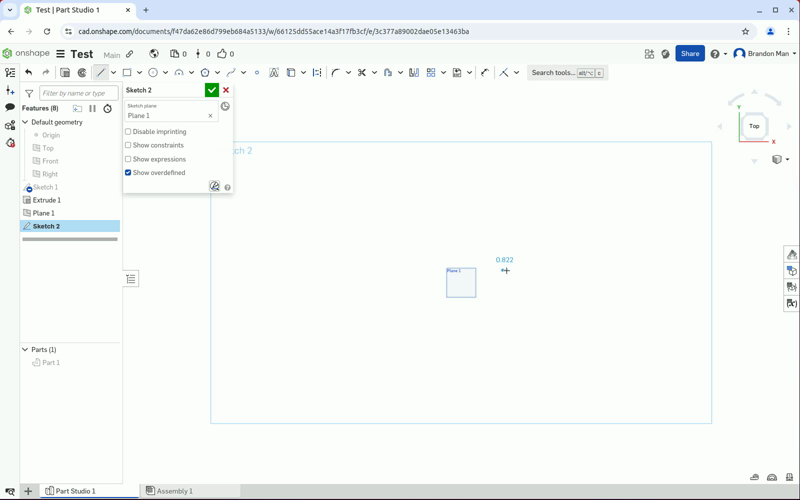
scroll(6)
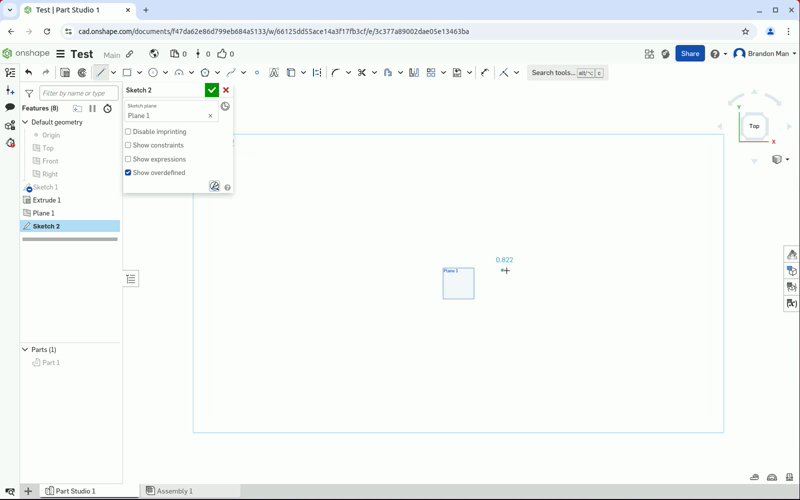
scroll(6)
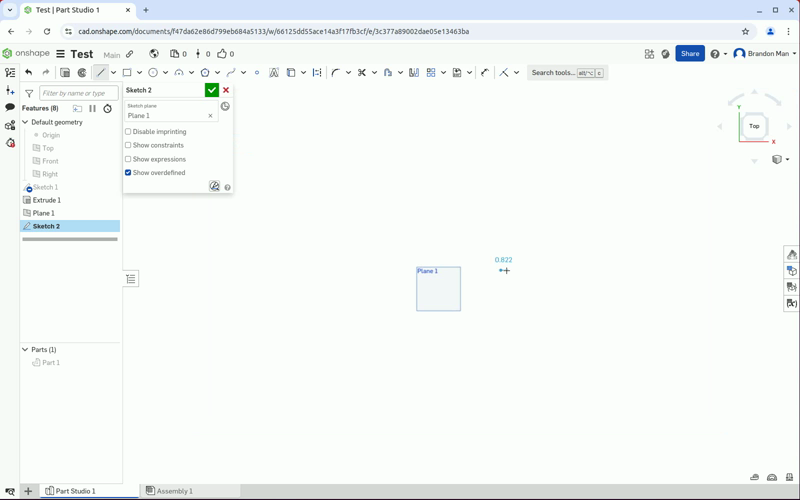
scroll(6)
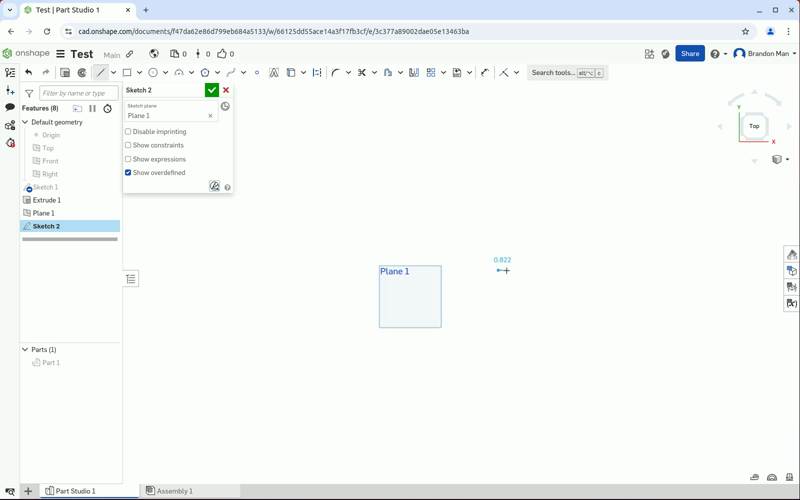
scroll(6)
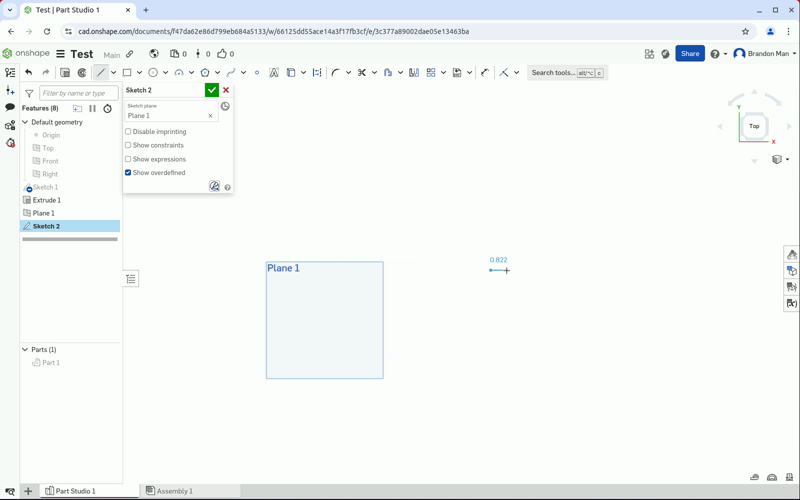
scroll(6)
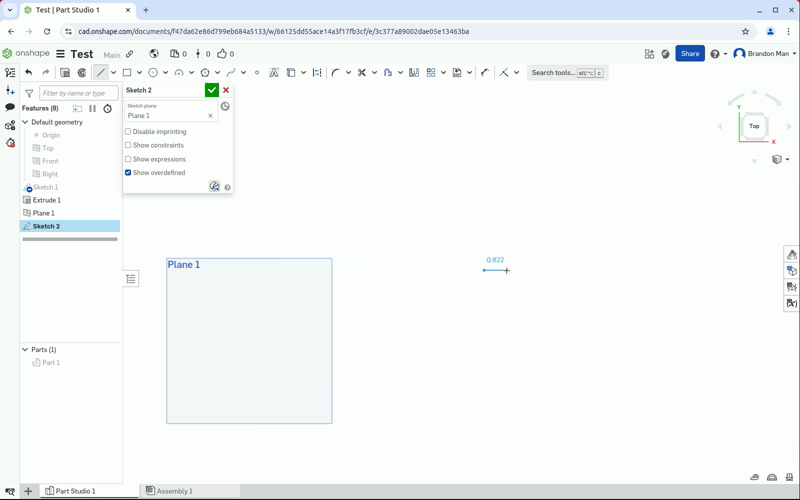
scroll(6)
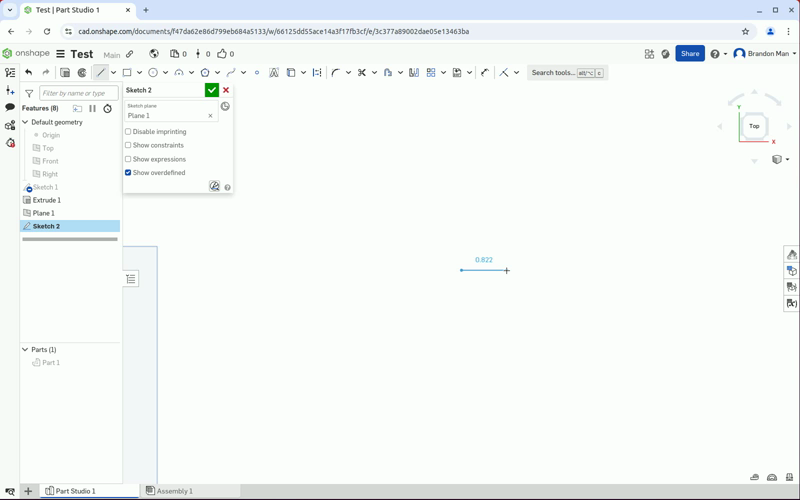
click(506, 270)
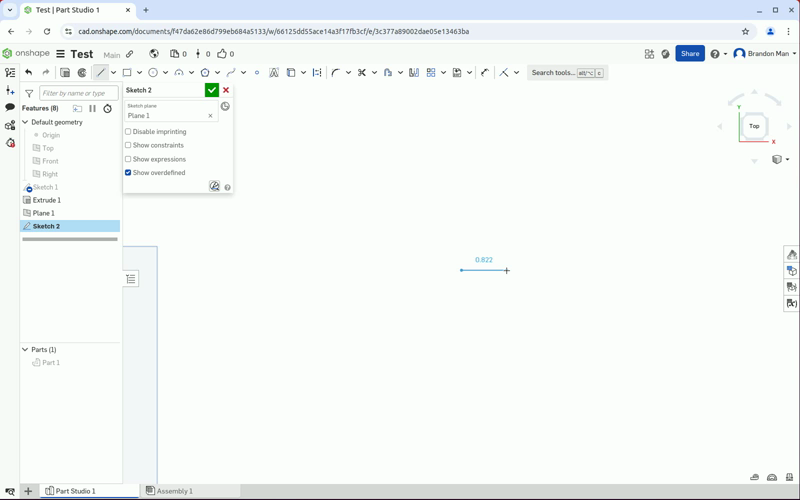
scroll(-6)
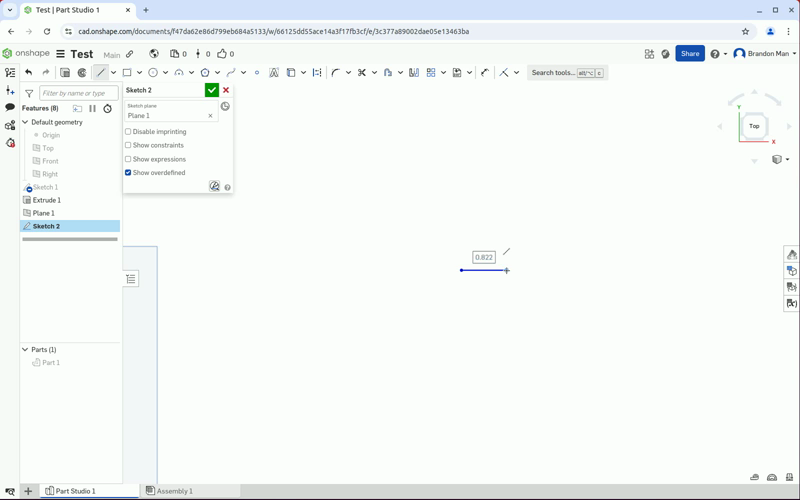
scroll(-6)
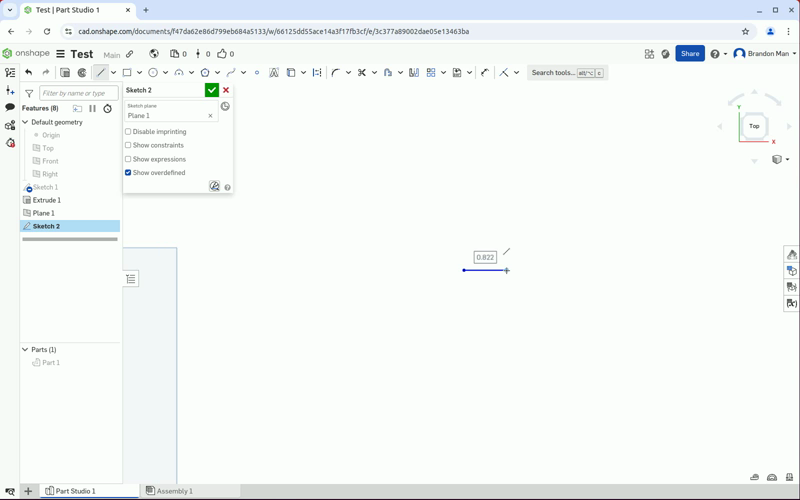
scroll(-6)
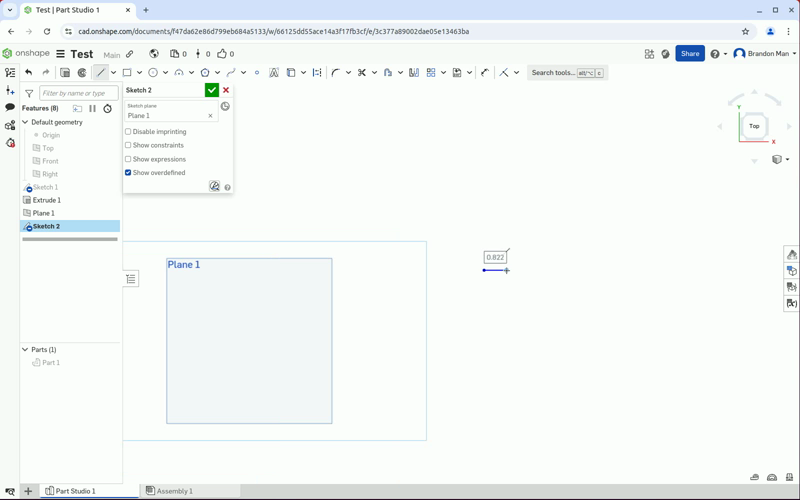
scroll(-6)
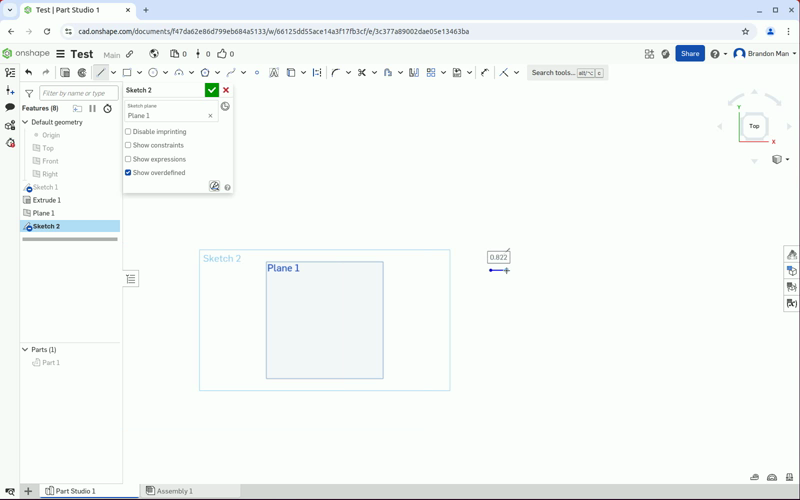
scroll(-6)
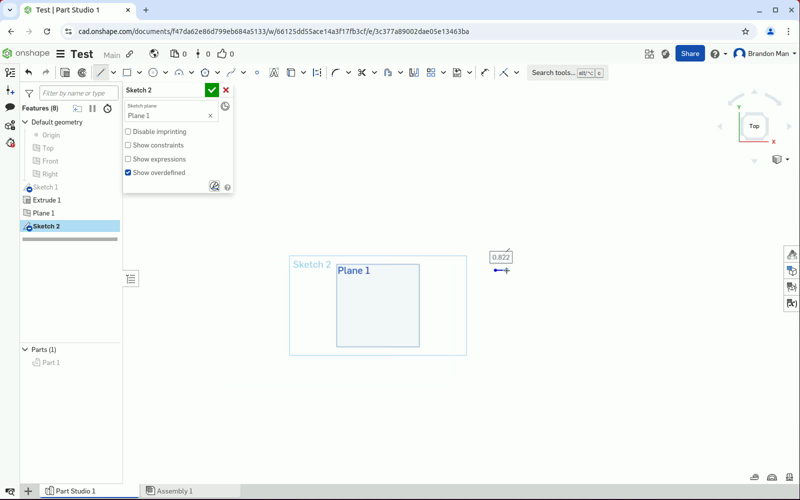
scroll(-6)
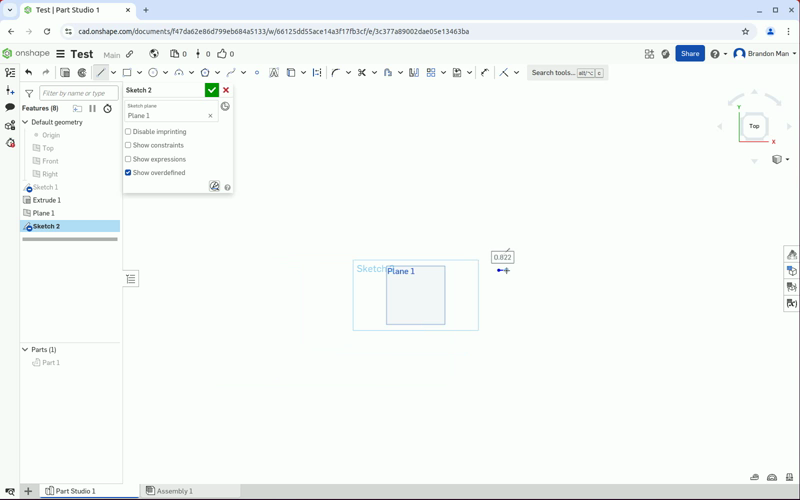
scroll(-6)
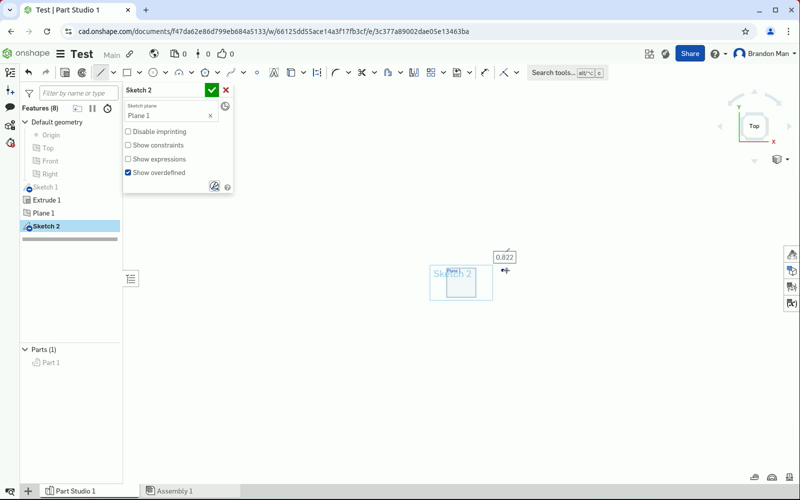
key_up(shift)
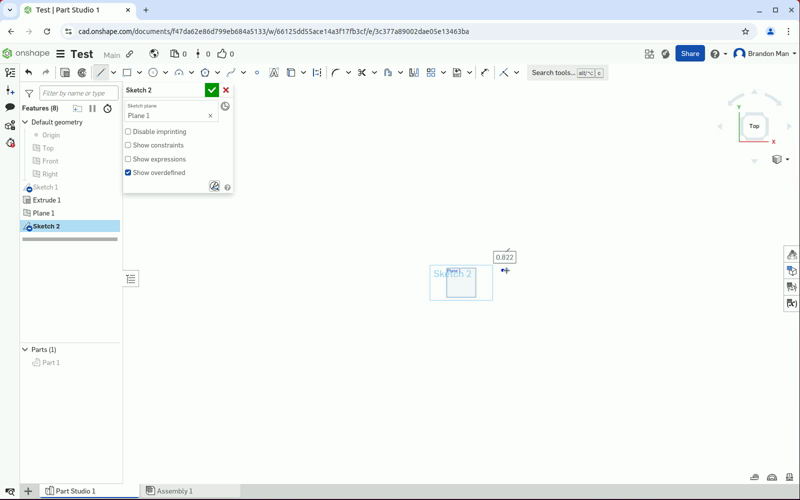
key(esc)
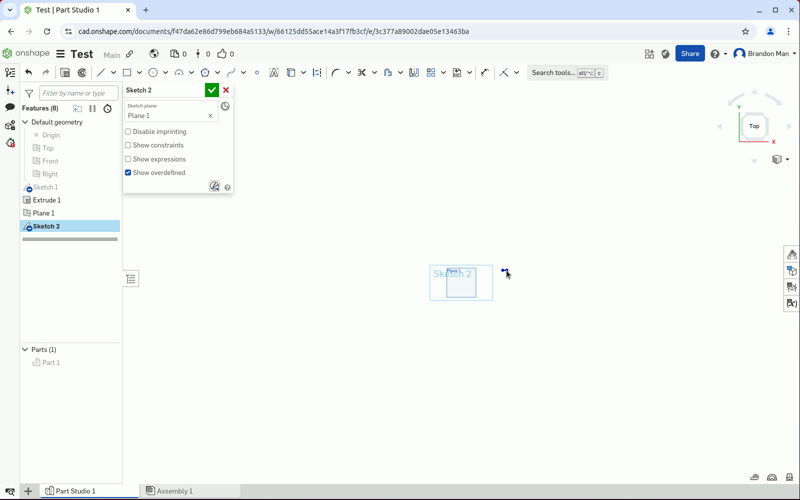
key(a)
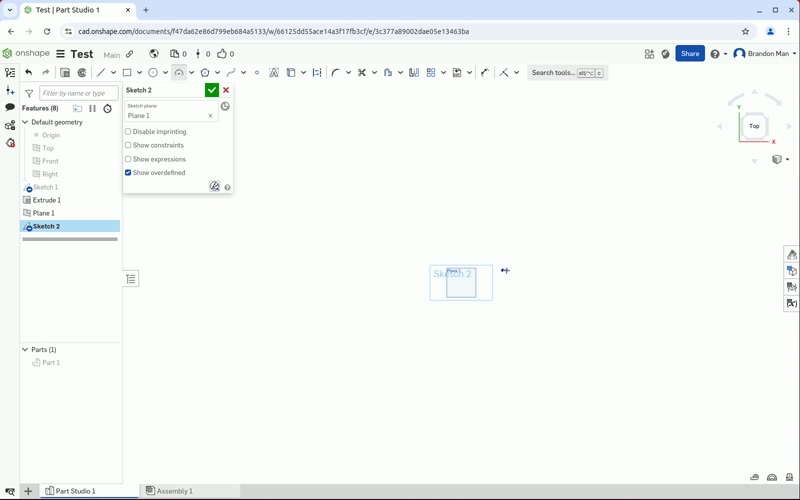
mouse_move(506, 270)
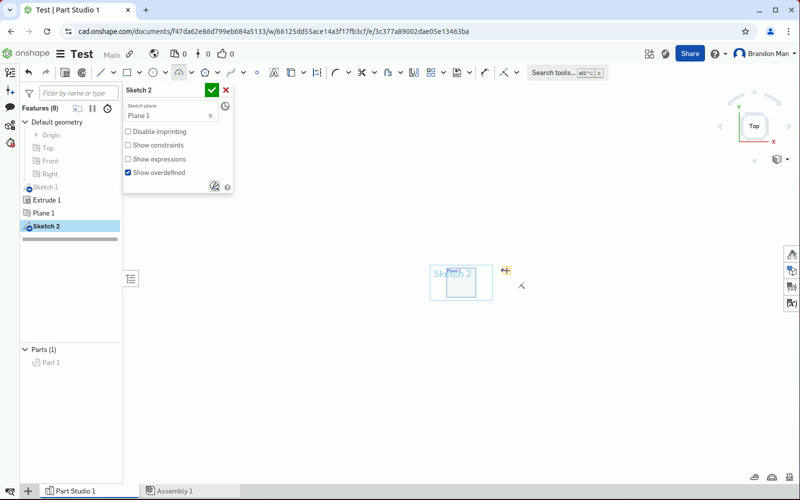
scroll(6)
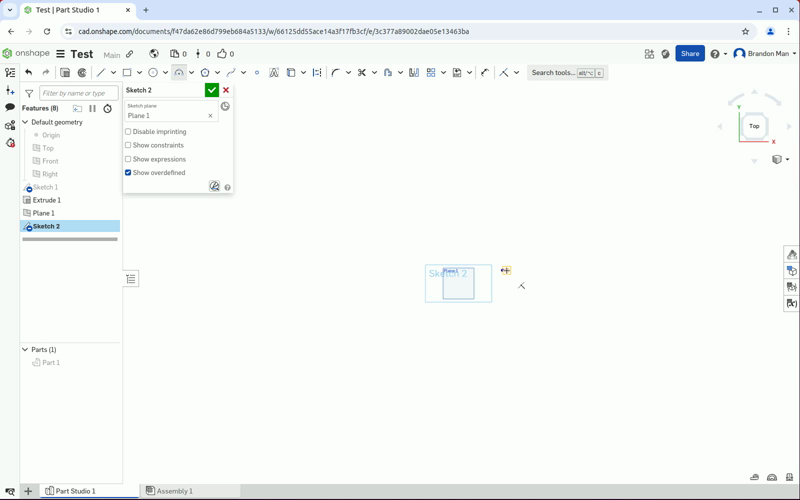
scroll(6)
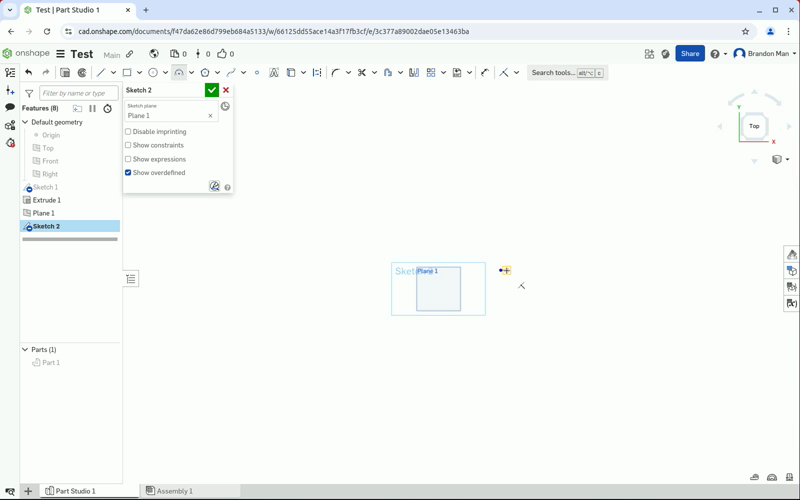
scroll(6)
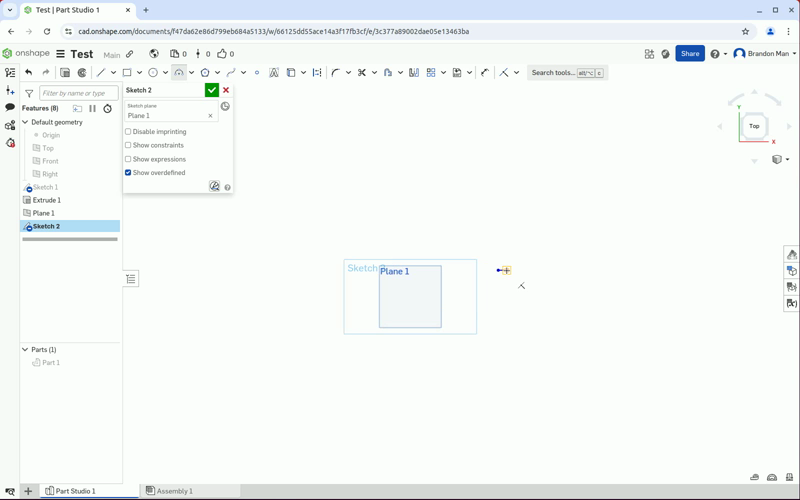
scroll(6)
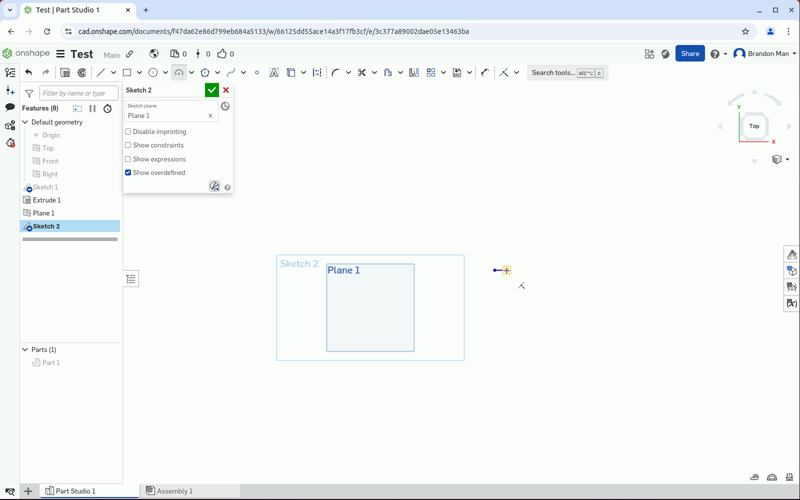
scroll(6)
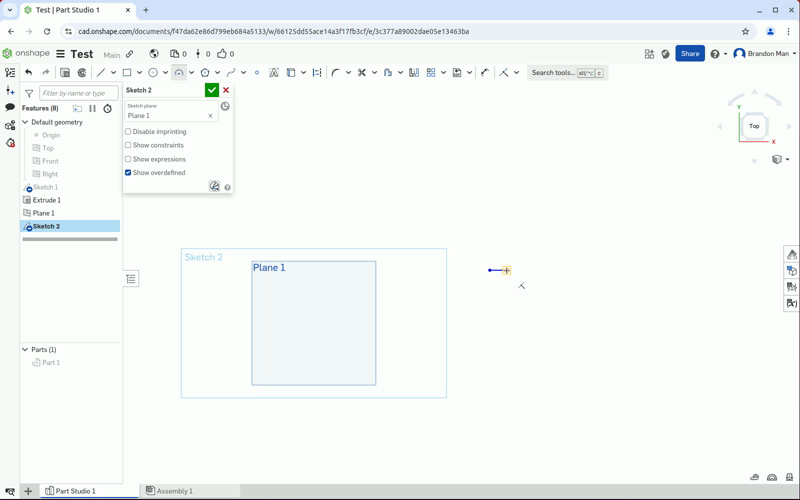
scroll(6)
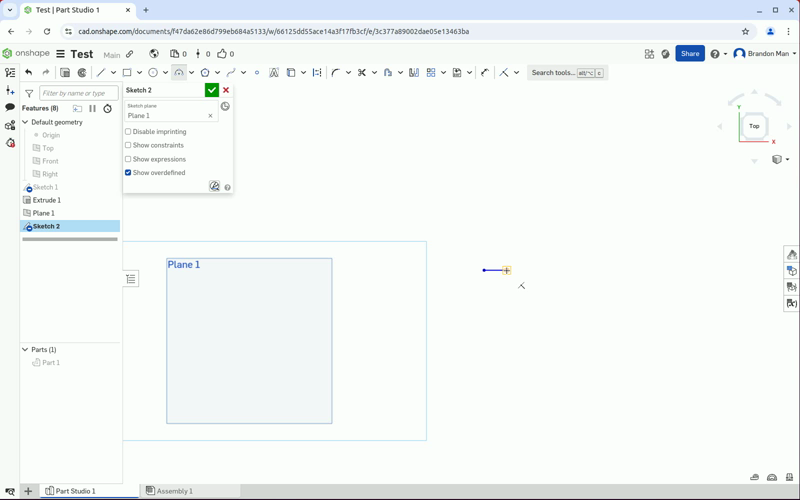
scroll(6)
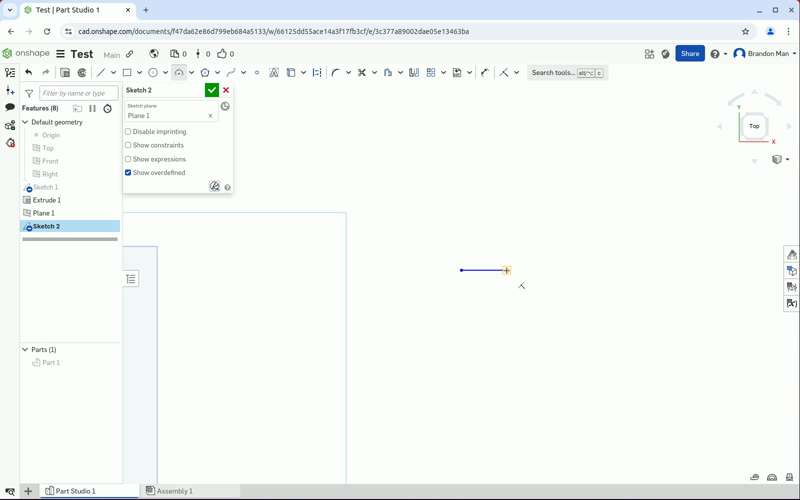
click(506, 270)
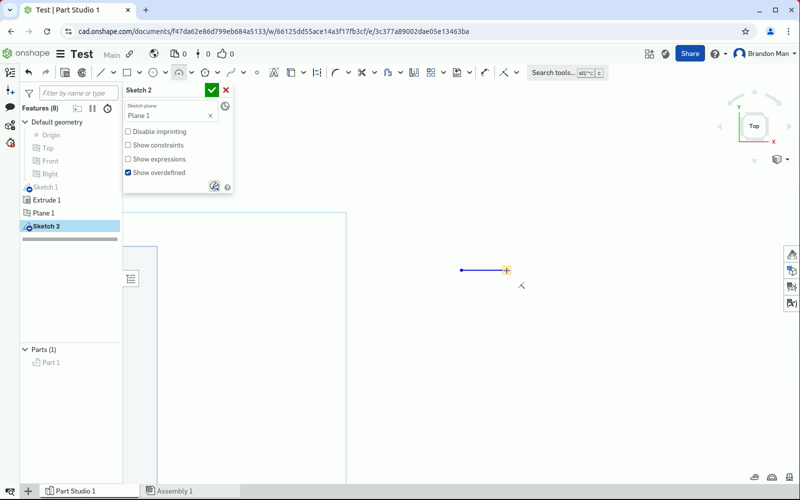
scroll(-6)
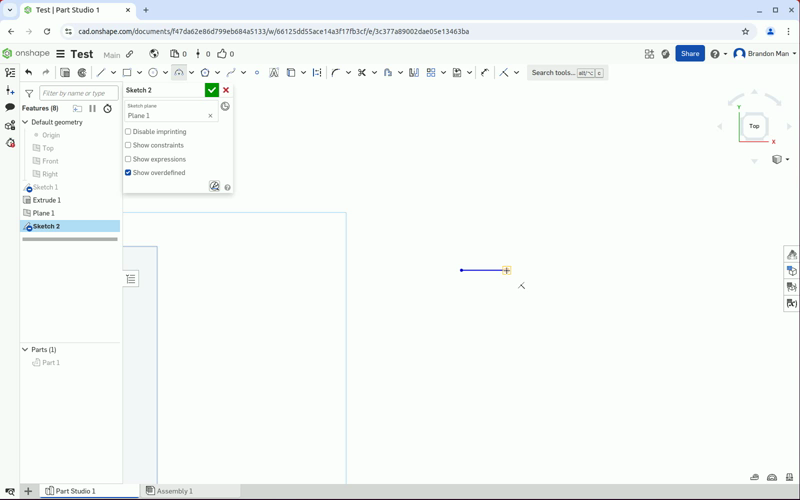
scroll(-6)
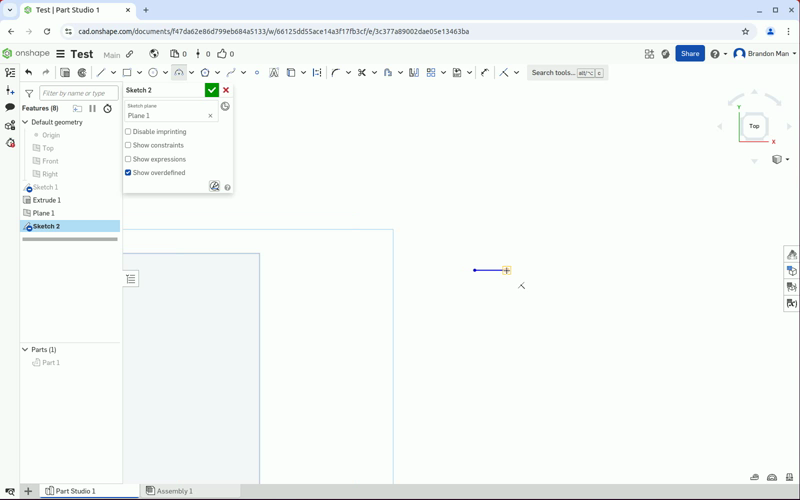
scroll(-6)
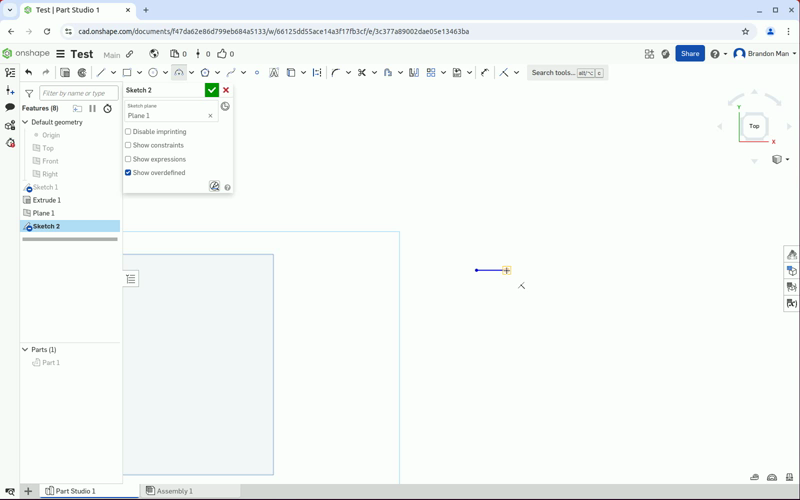
scroll(-6)
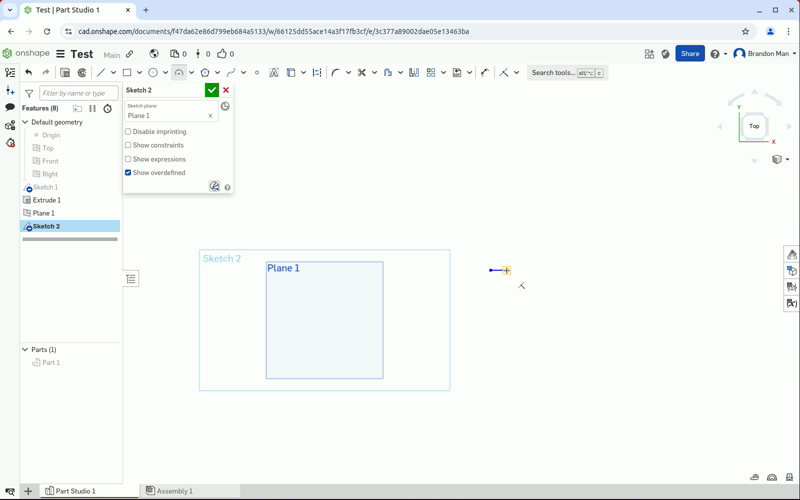
scroll(-6)
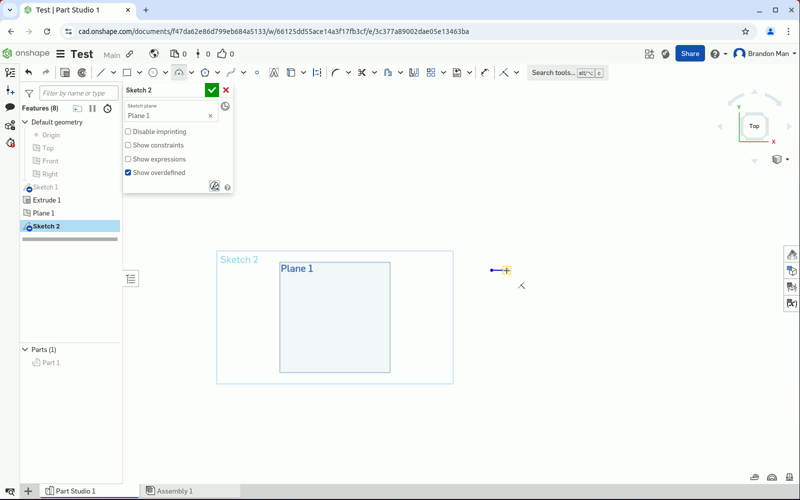
scroll(-6)
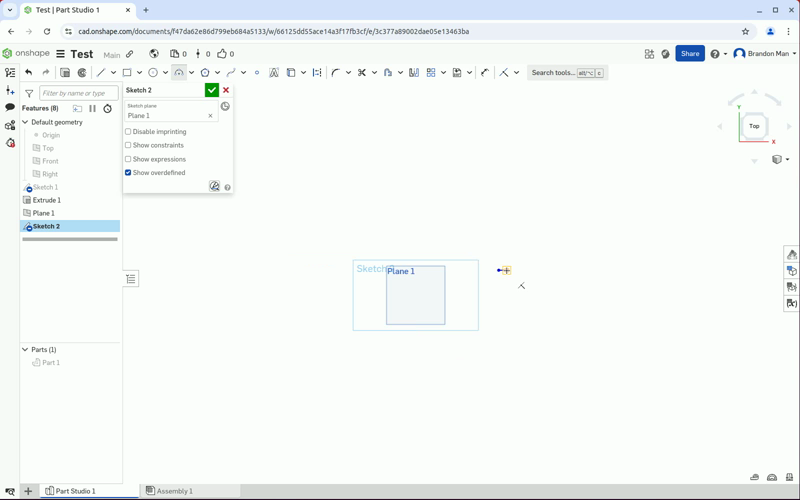
scroll(-6)
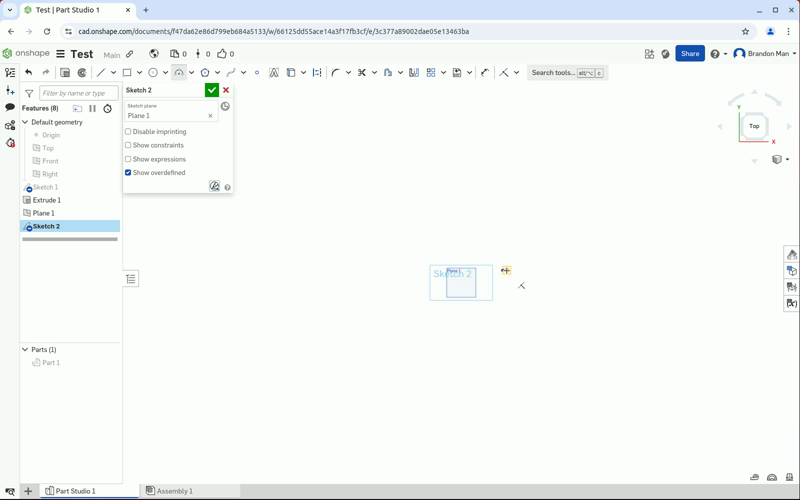
key_down(shift)
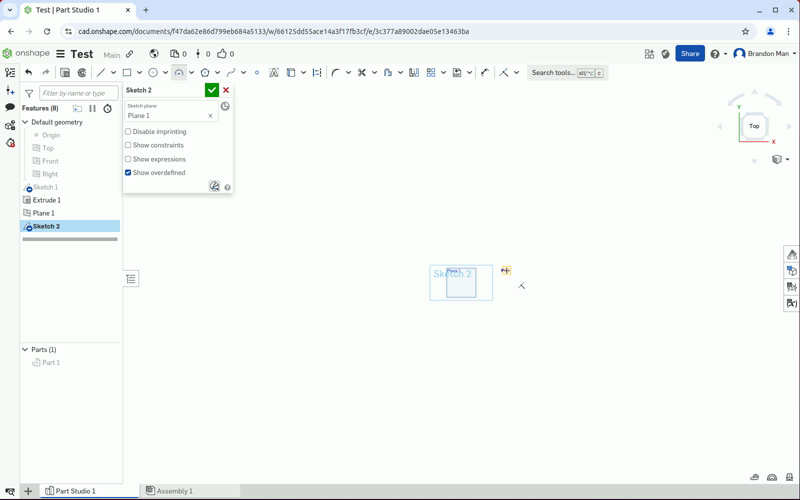
mouse_move(506, 251)
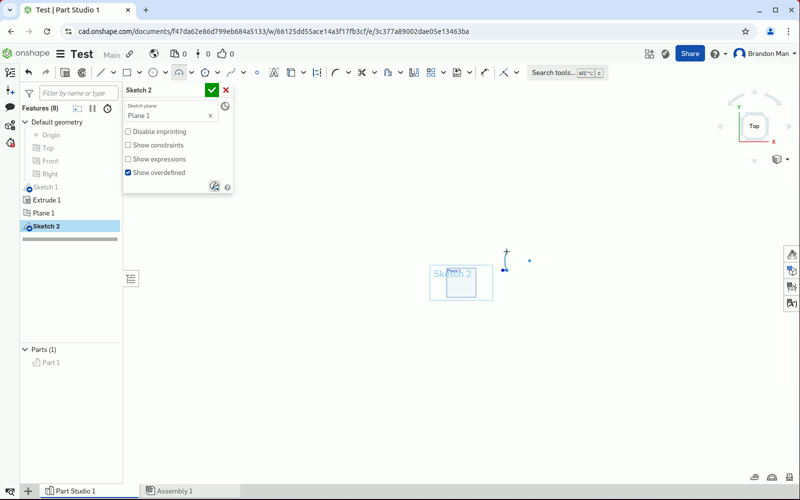
click(506, 251)
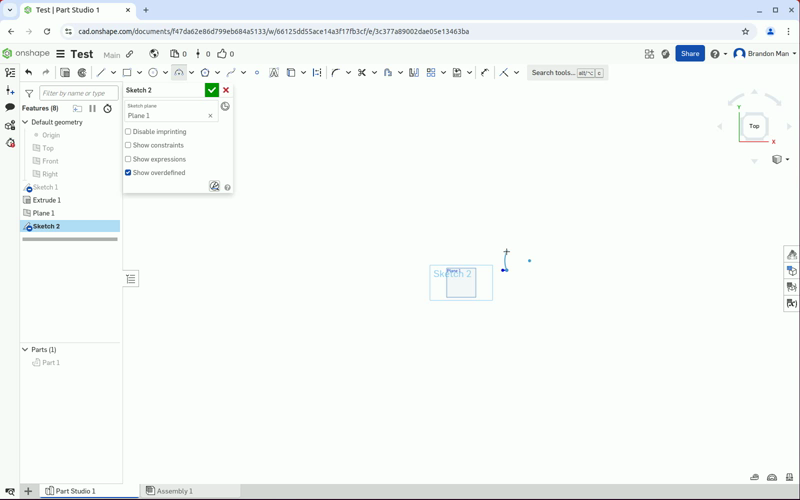
mouse_move(516, 260)
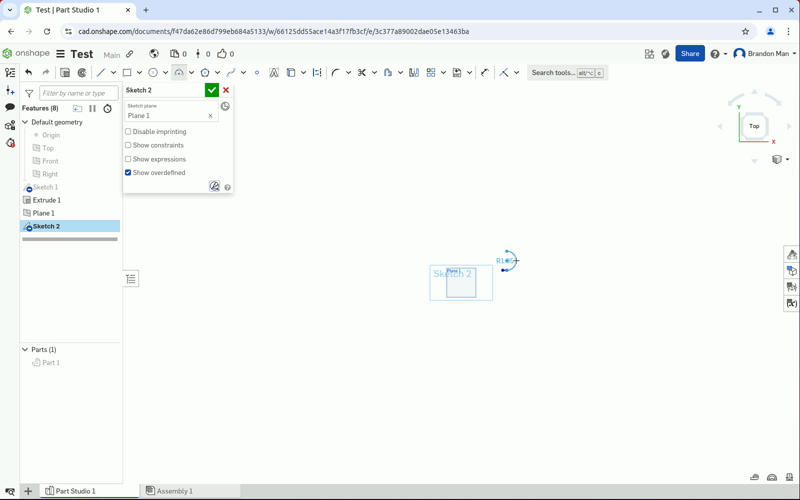
click(516, 260)
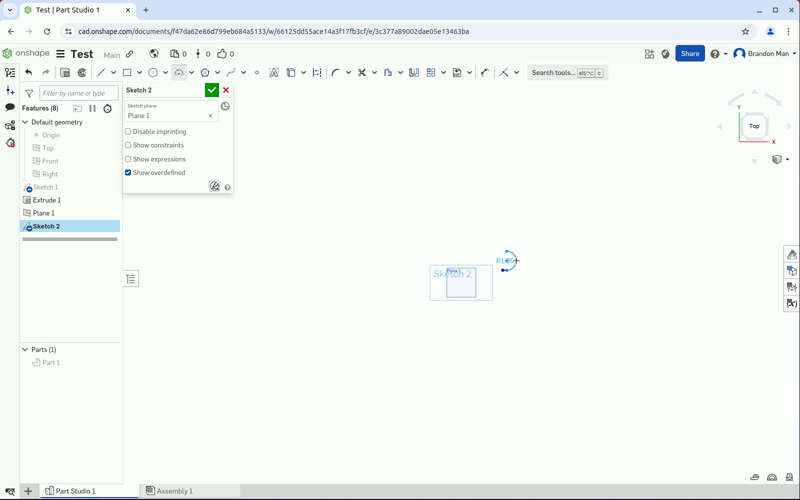
key_up(shift)
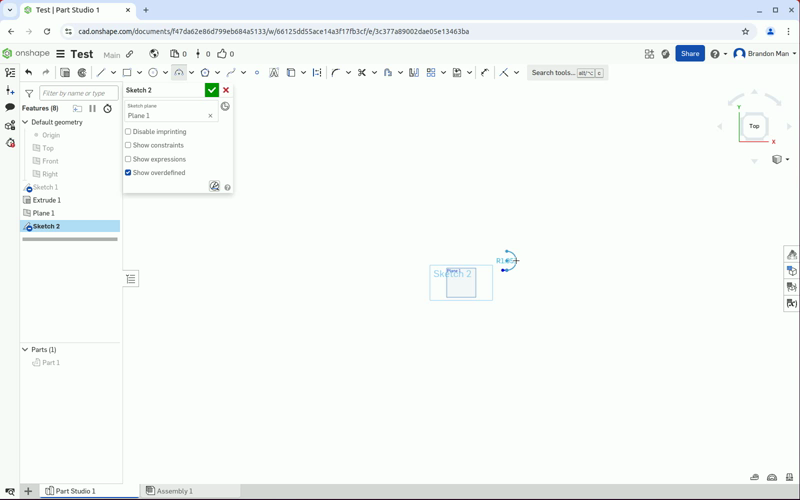
key(esc)
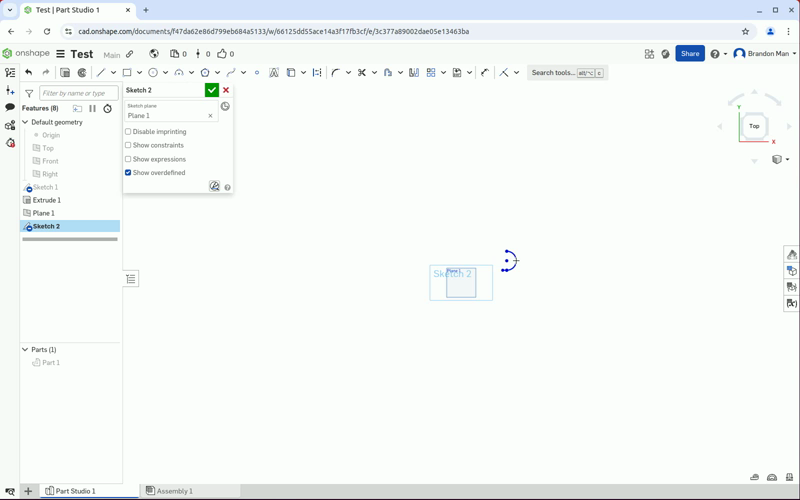
key(l)
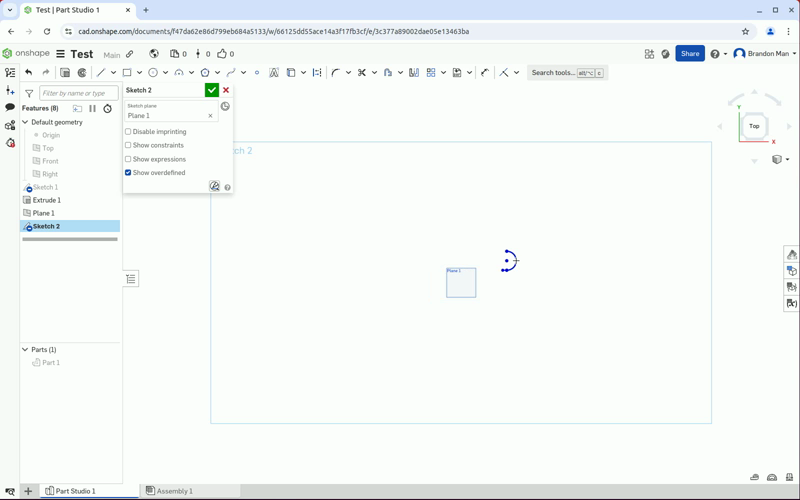
mouse_move(506, 251)
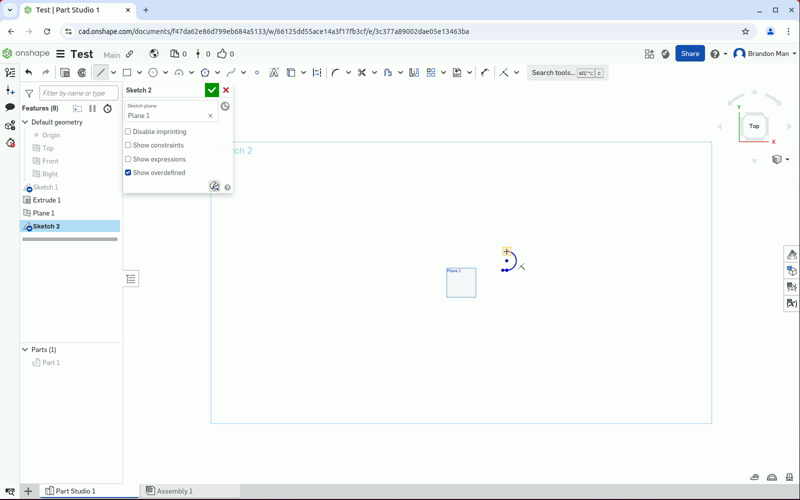
click(506, 251)
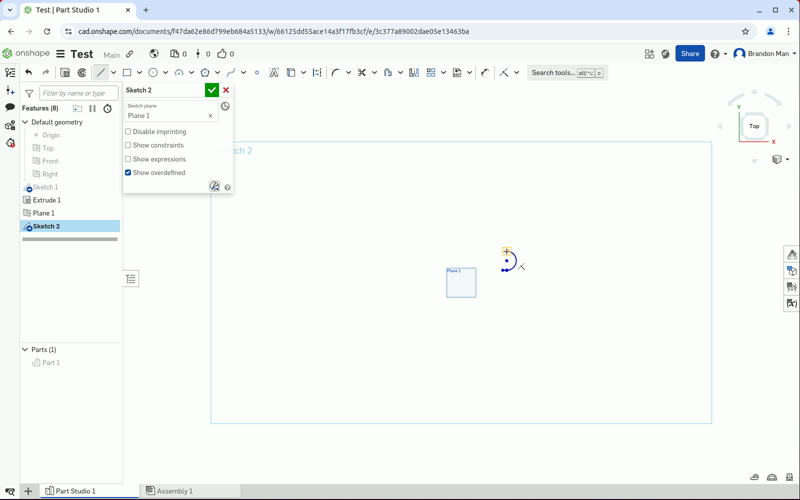
key_down(shift)
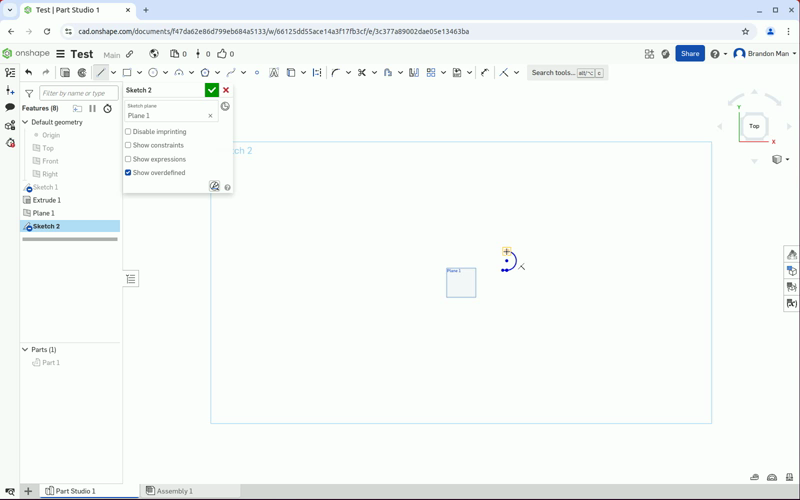
mouse_move(536, 251)
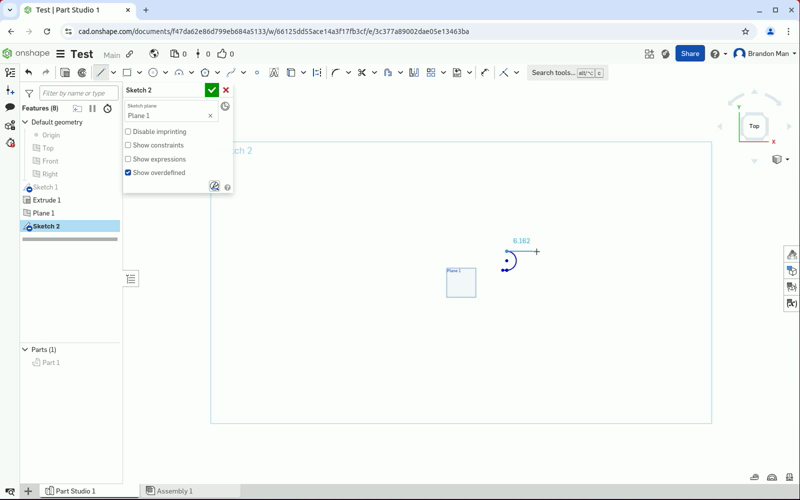
mouse_move(502, 251)
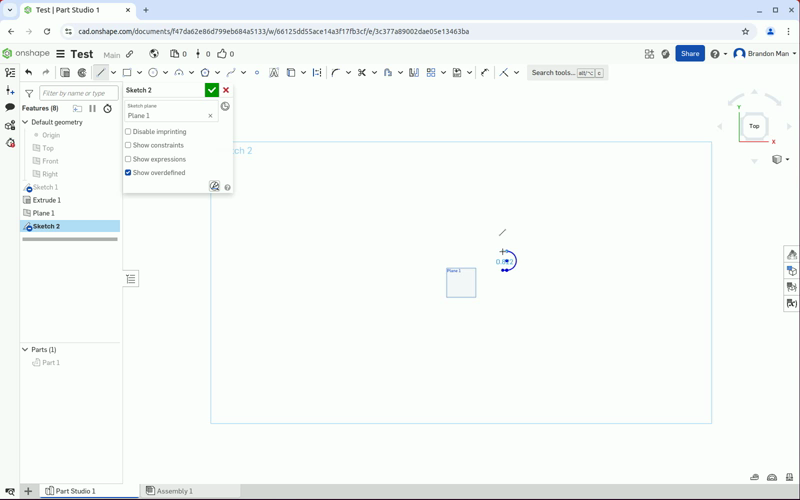
scroll(6)
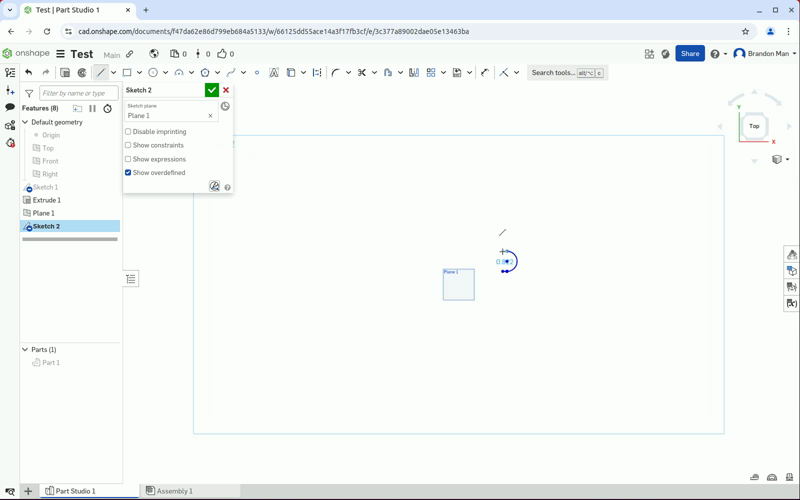
scroll(6)
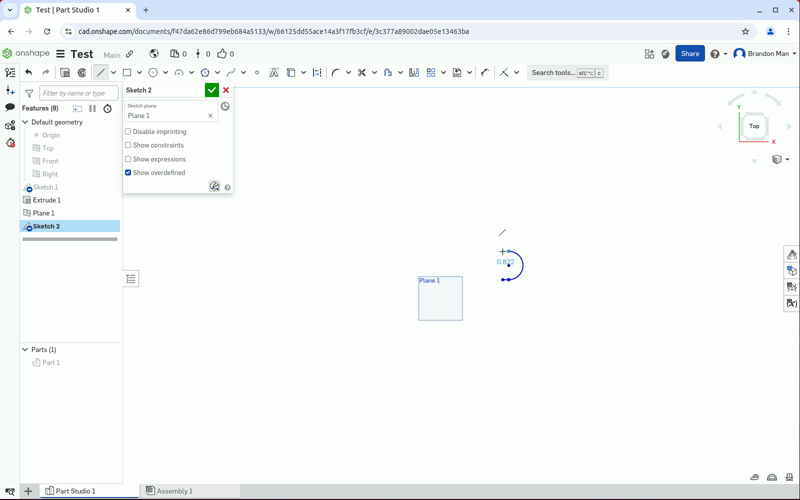
scroll(6)
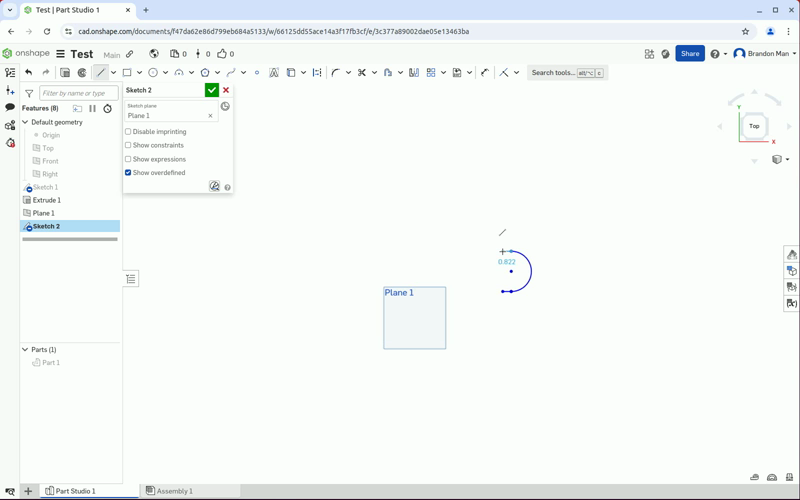
scroll(6)
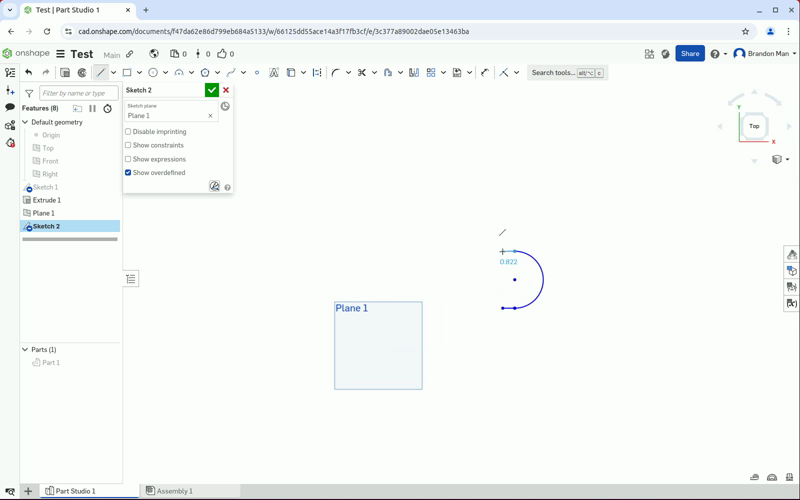
scroll(6)
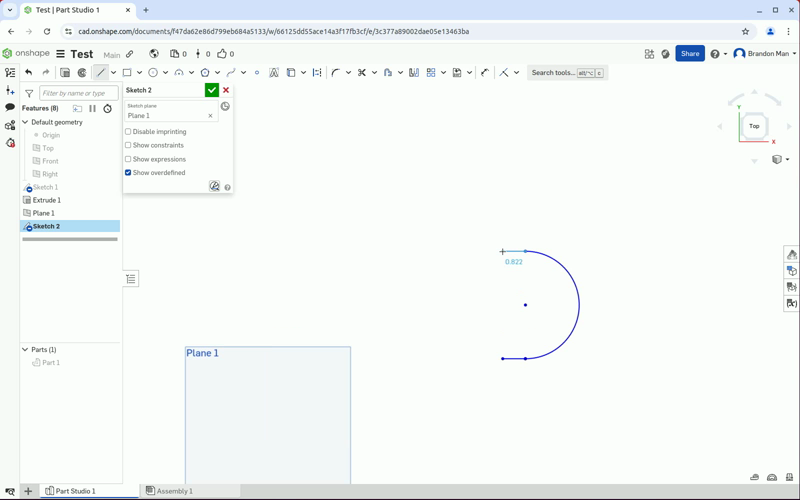
scroll(6)
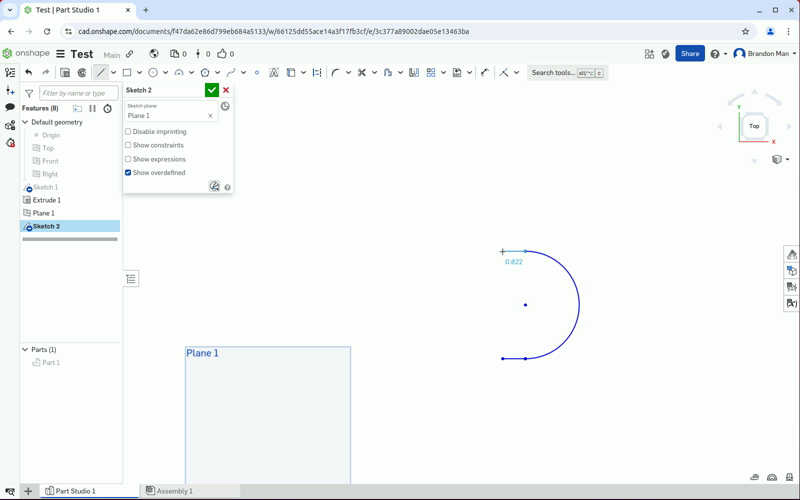
scroll(6)
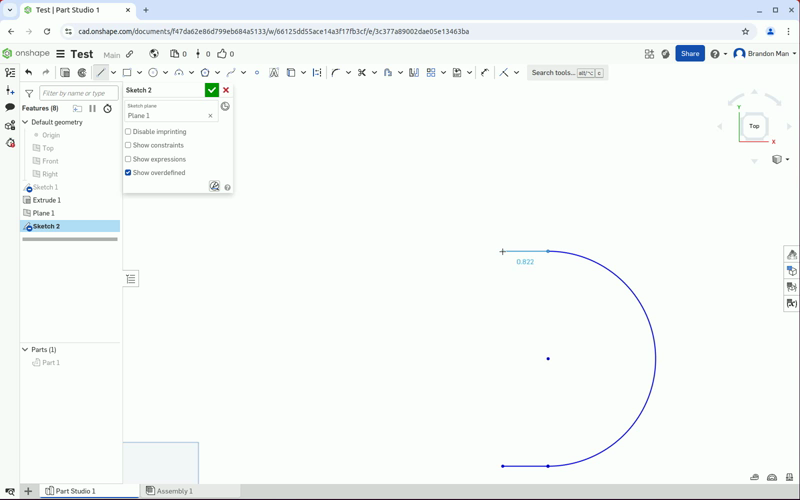
click(502, 251)
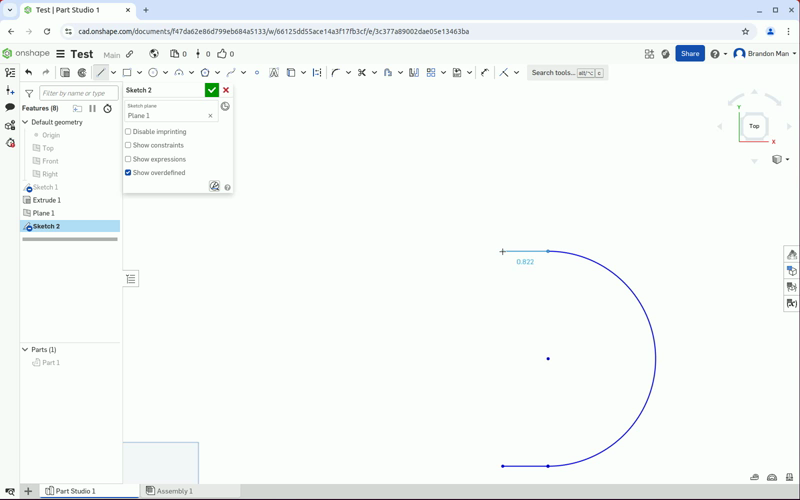
scroll(-6)
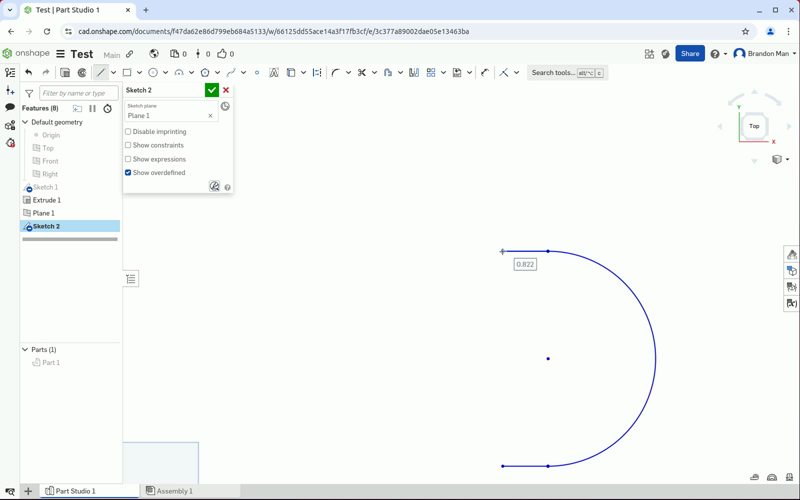
scroll(-6)
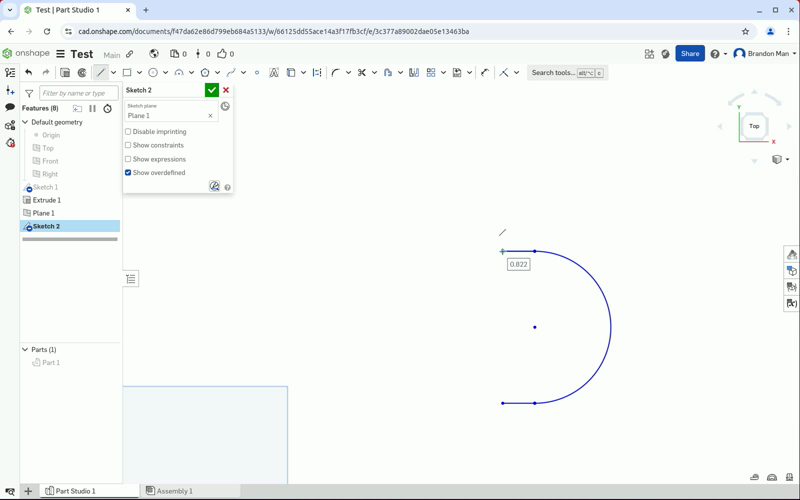
scroll(-6)
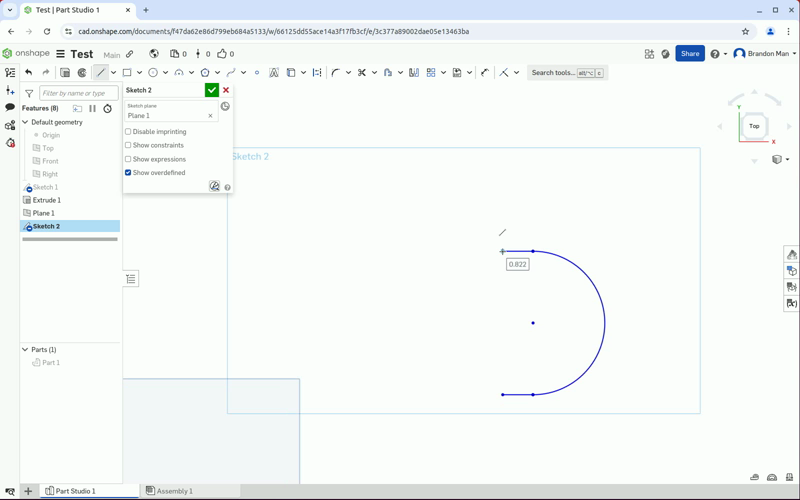
scroll(-6)
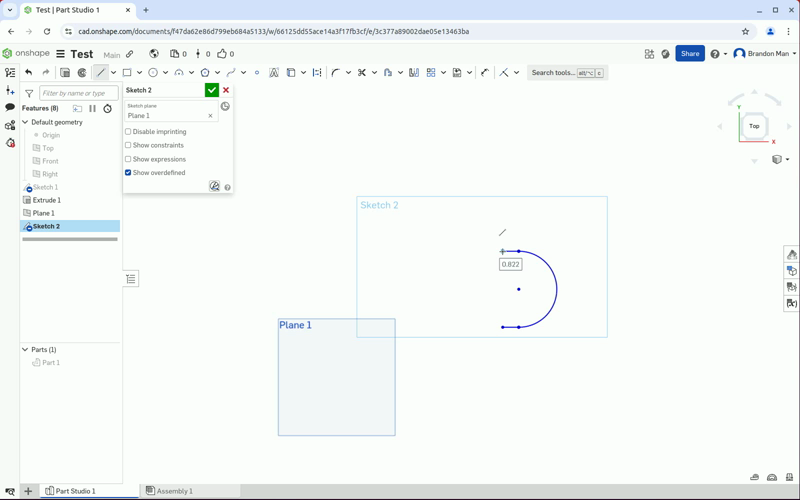
scroll(-6)
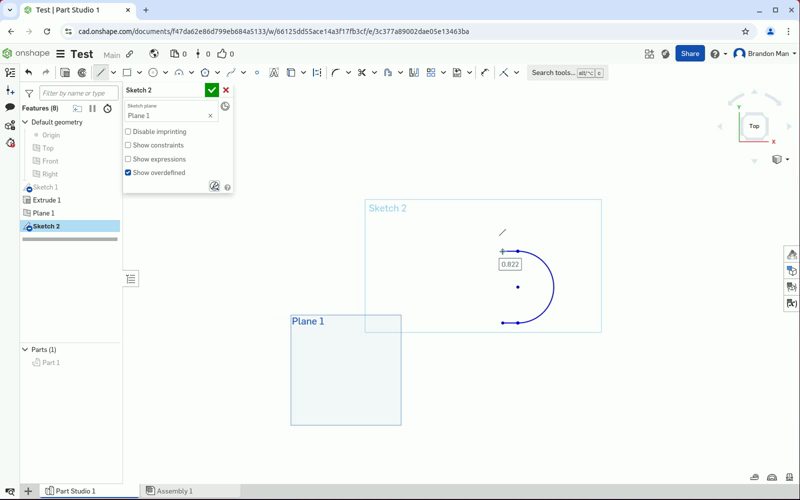
scroll(-6)
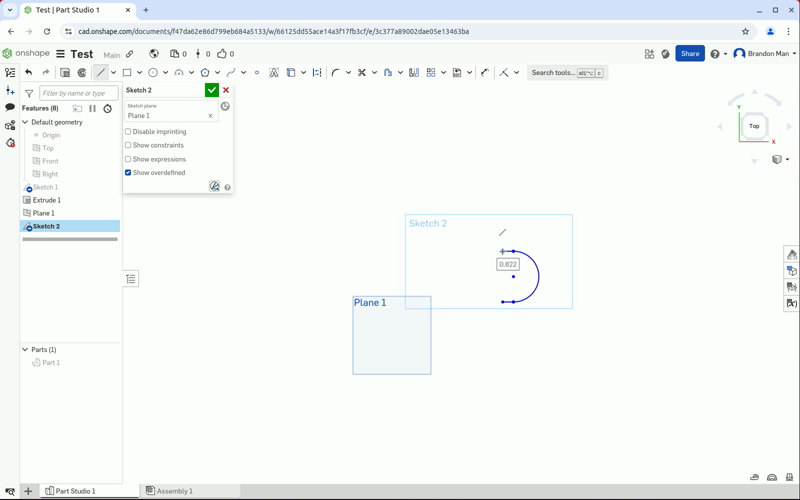
scroll(-6)
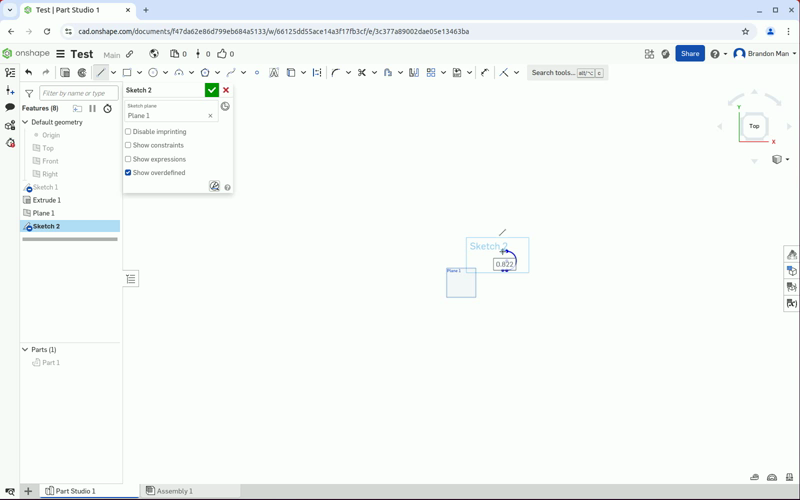
key_up(shift)
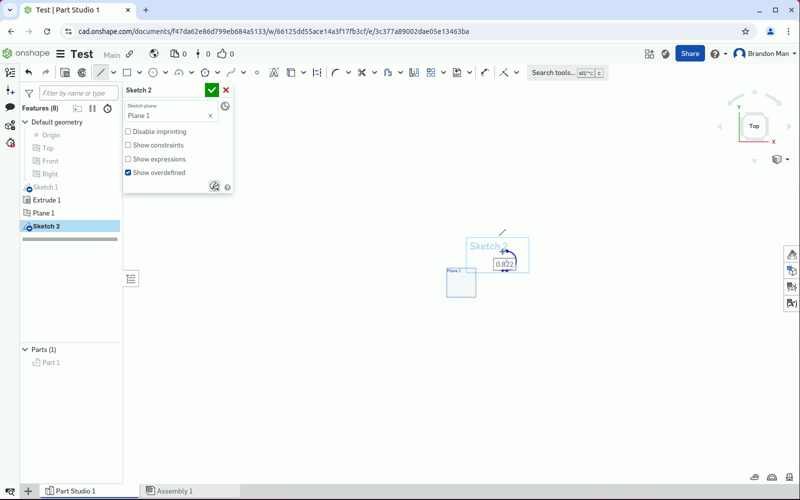
key(esc)
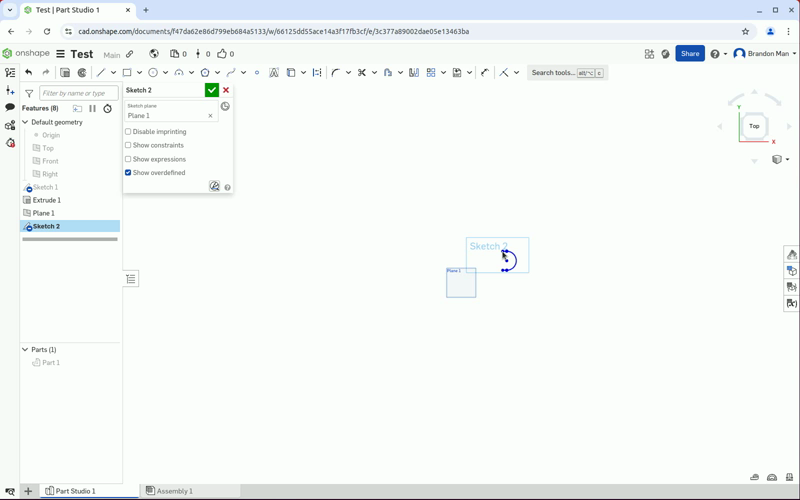
key(a)
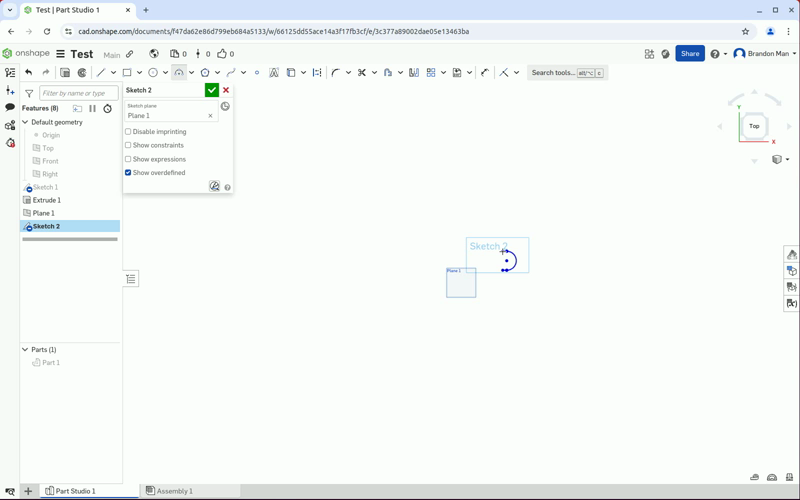
mouse_move(502, 251)
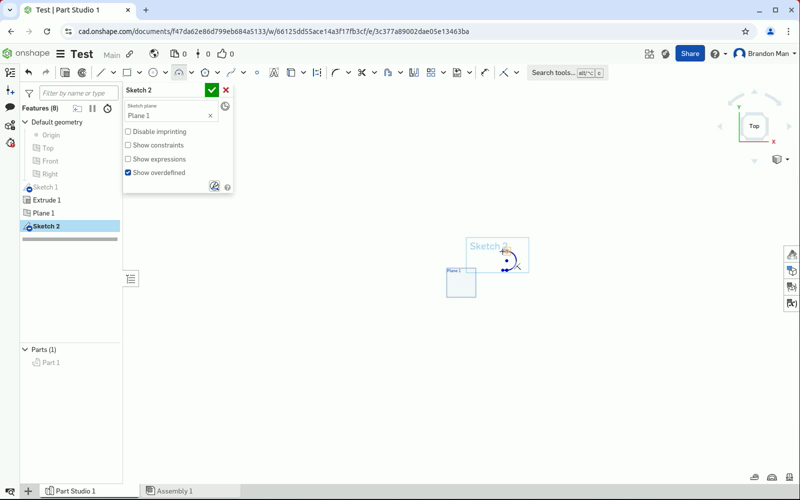
scroll(6)
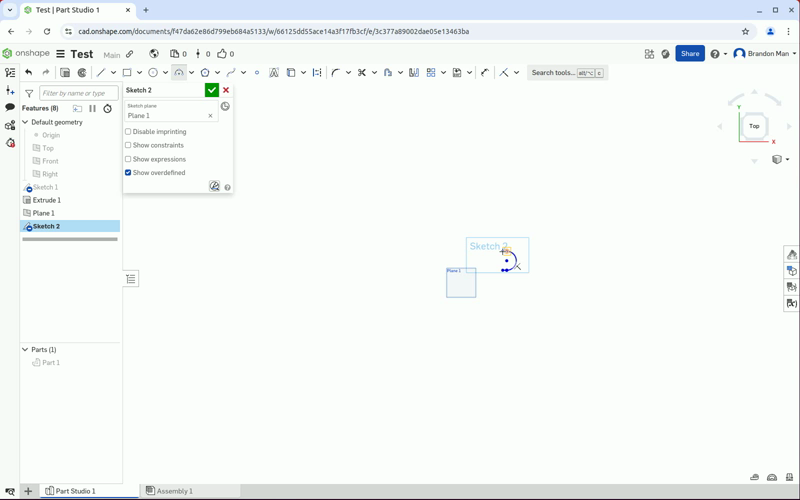
scroll(6)
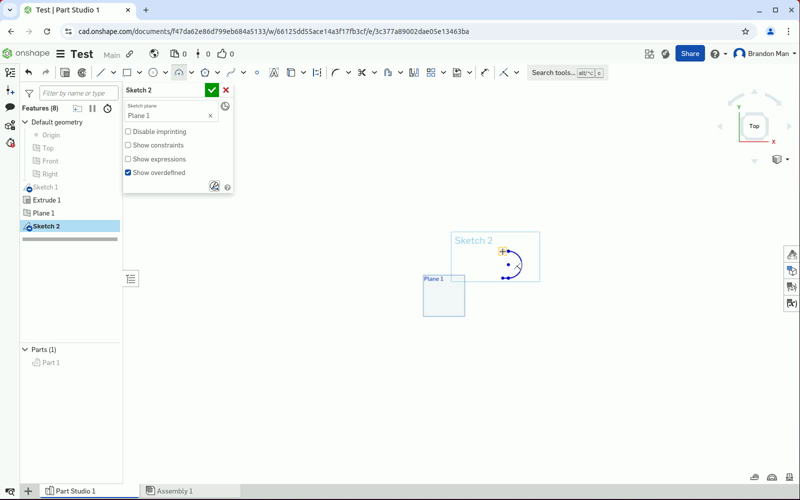
scroll(6)
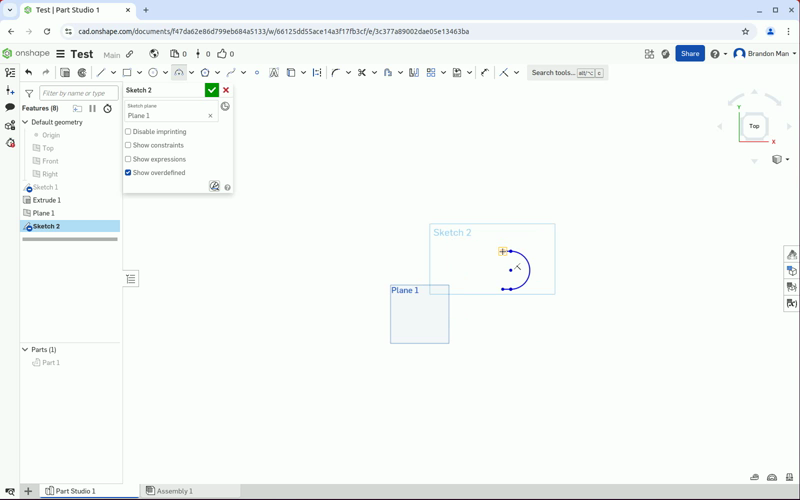
scroll(6)
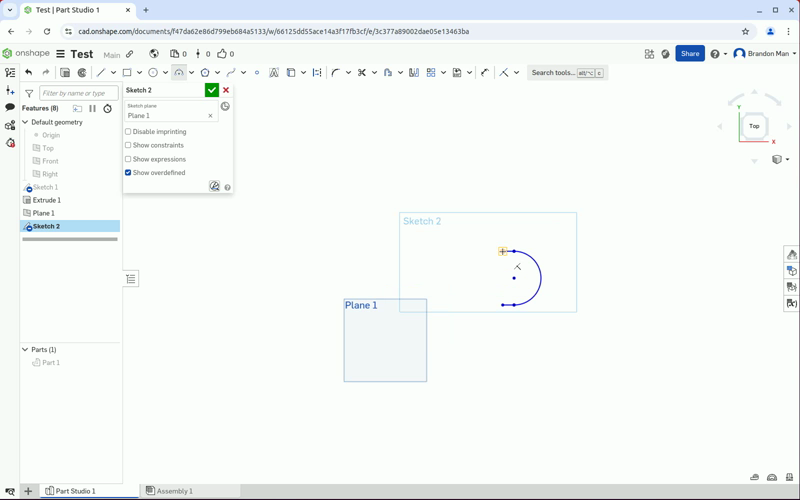
scroll(6)
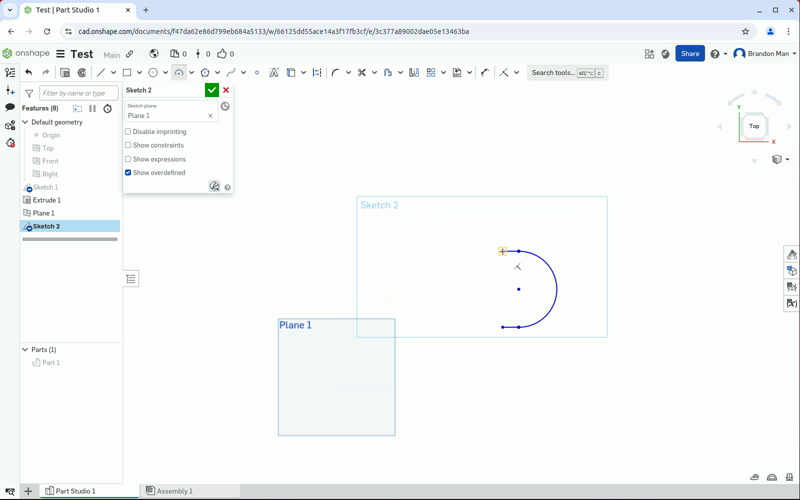
scroll(6)
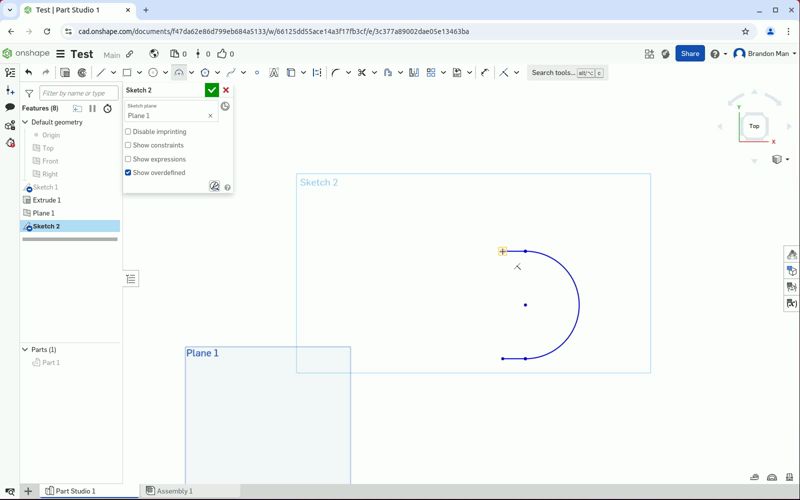
scroll(6)
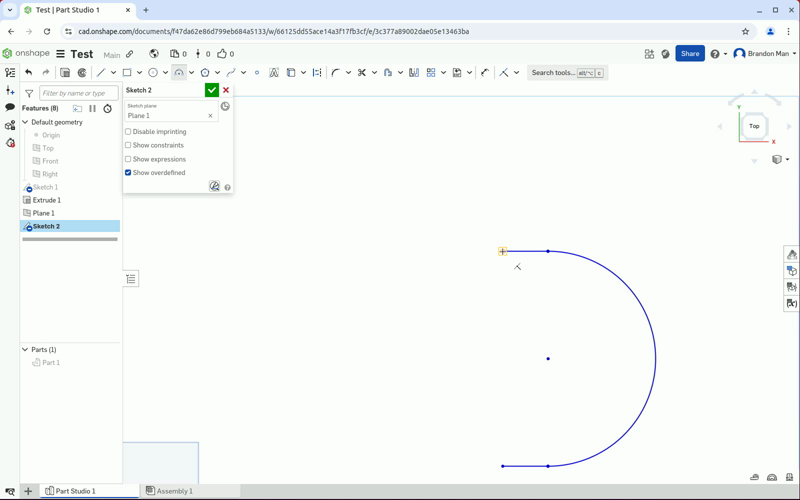
click(502, 251)
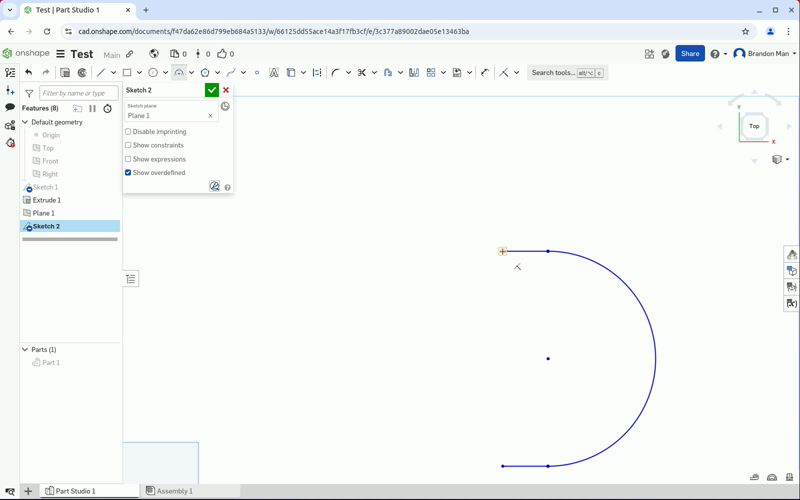
scroll(-6)
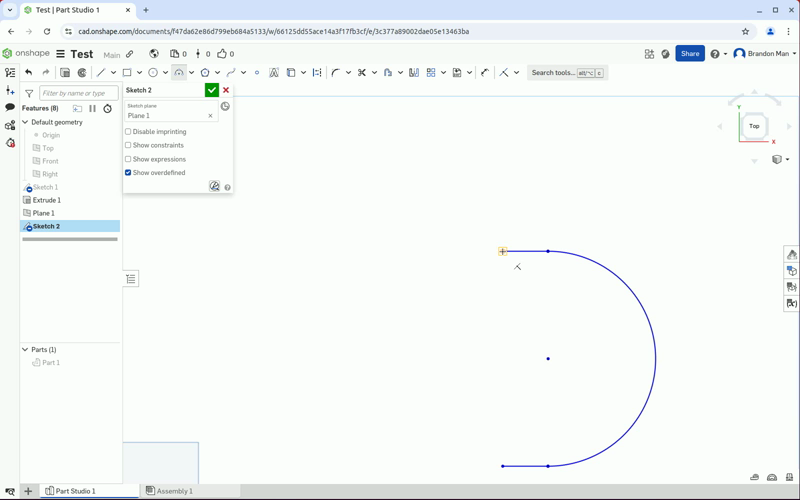
scroll(-6)
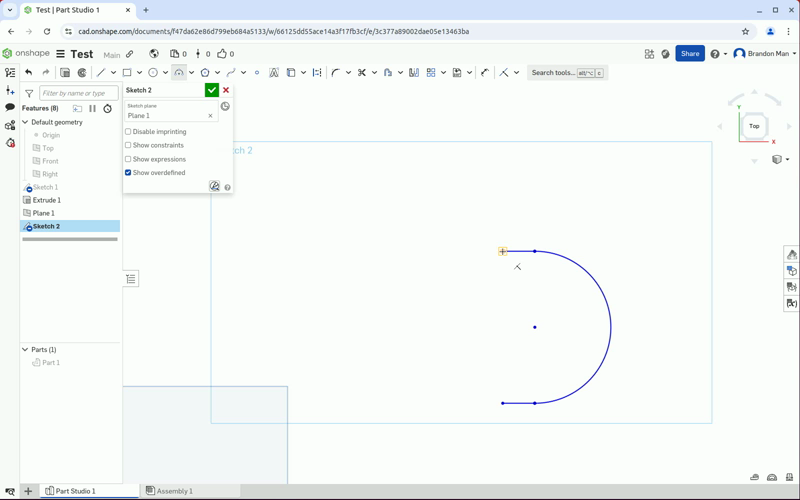
scroll(-6)
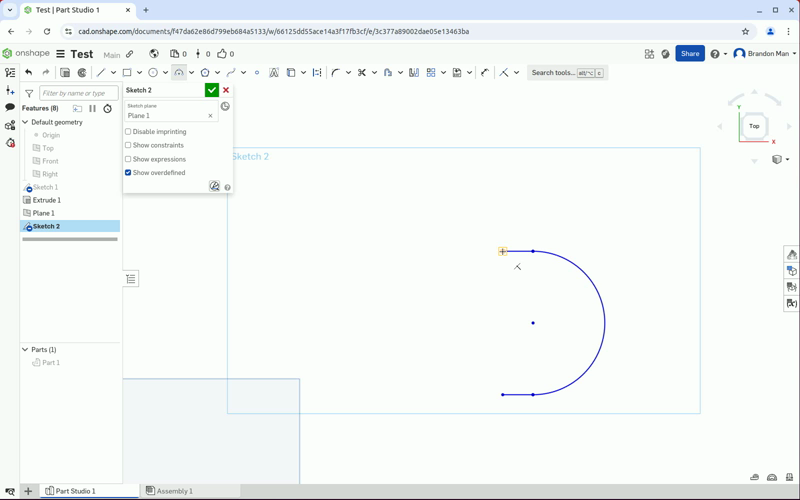
scroll(-6)
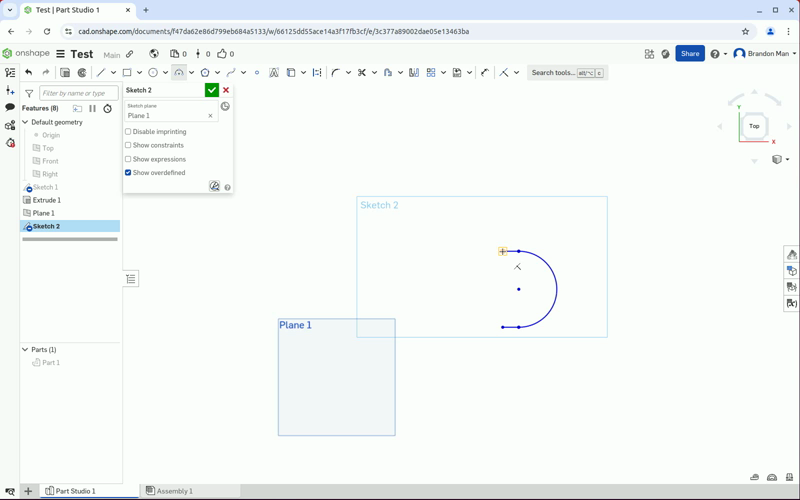
scroll(-6)
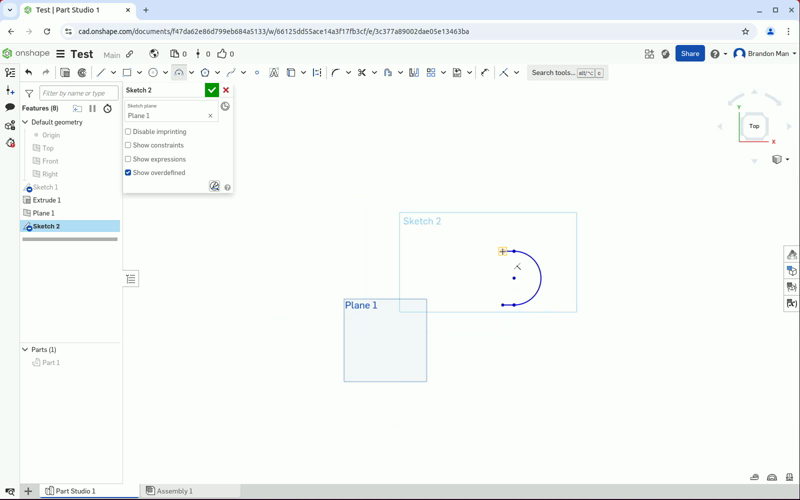
scroll(-6)
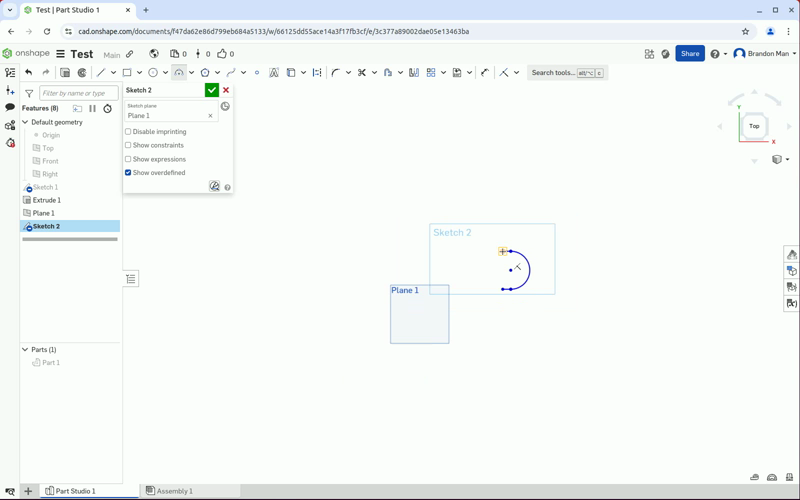
scroll(-6)
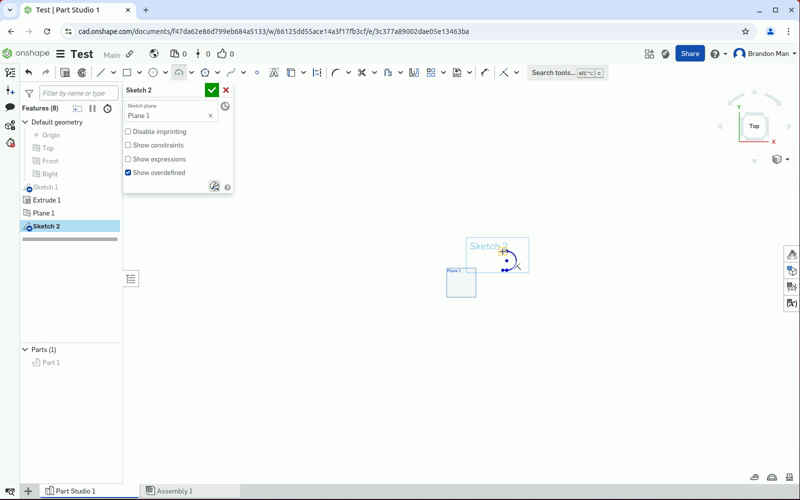
mouse_move(502, 270)
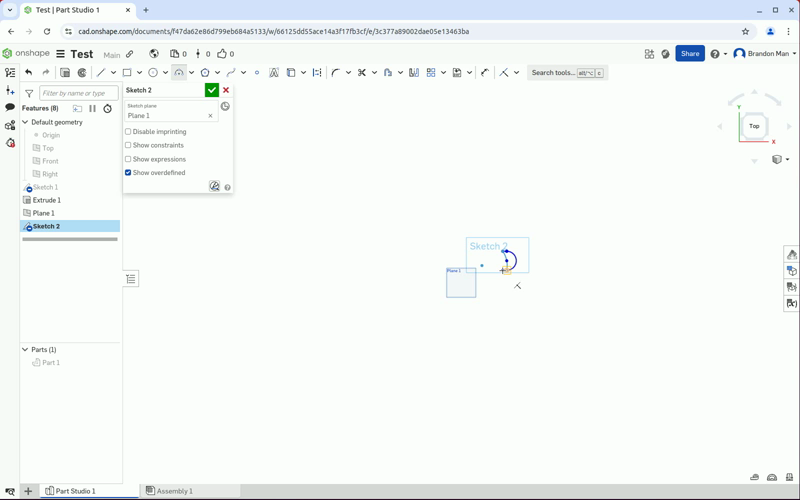
scroll(6)
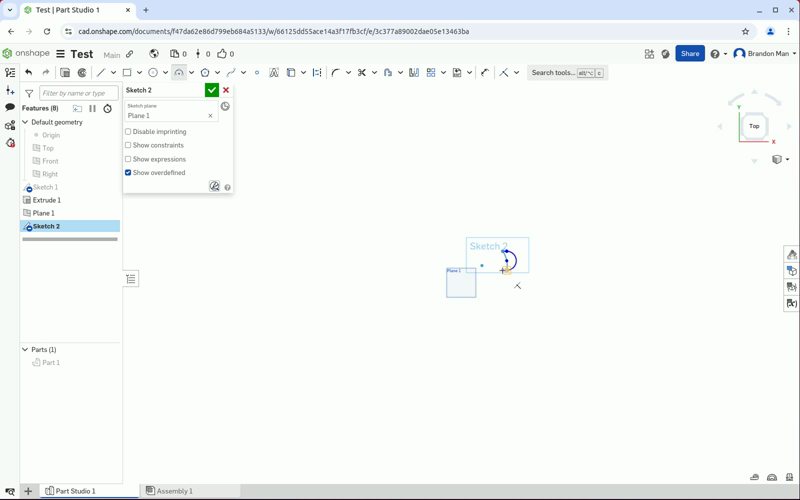
scroll(6)
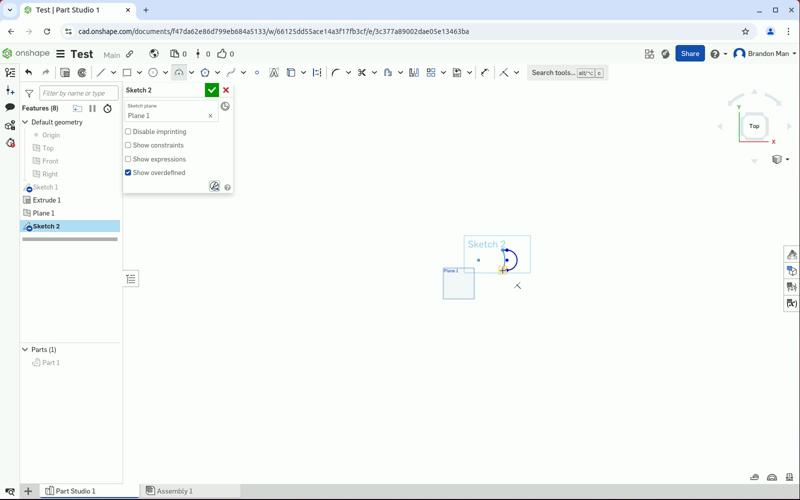
scroll(6)
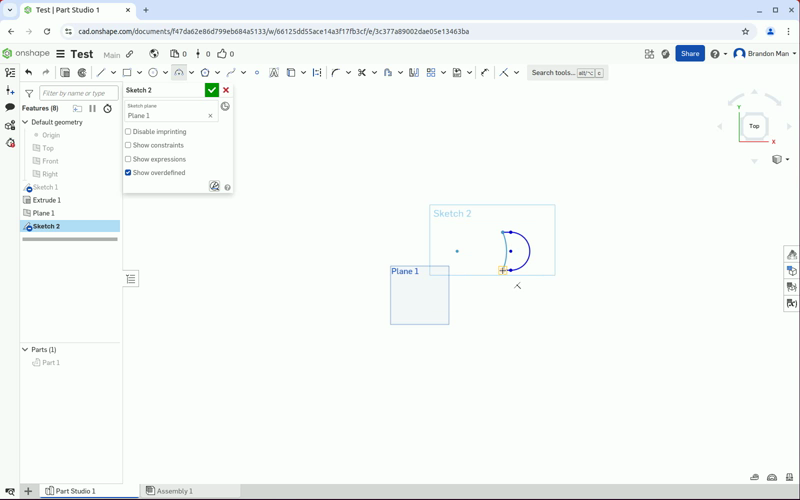
scroll(6)
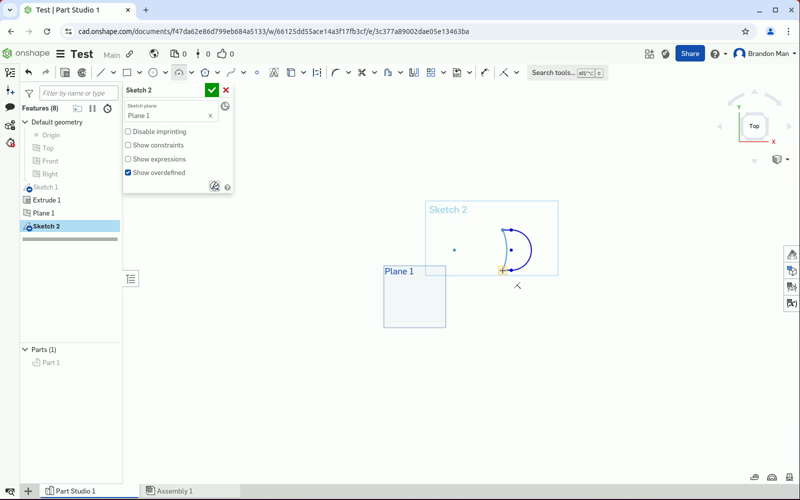
scroll(6)
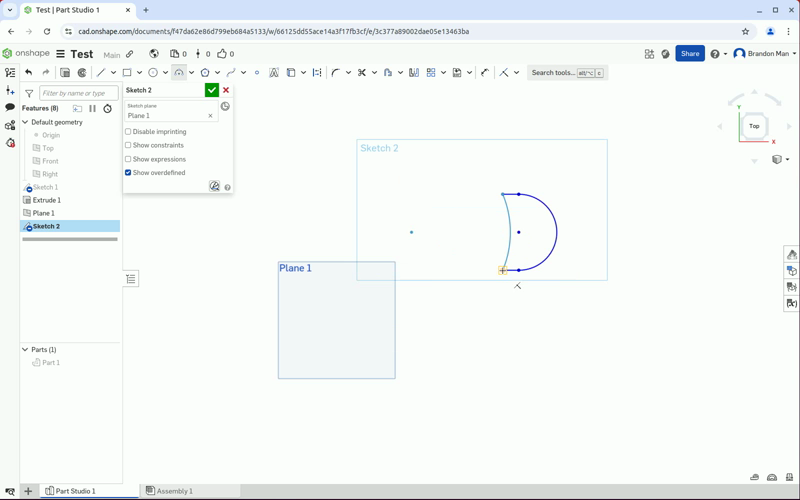
scroll(6)
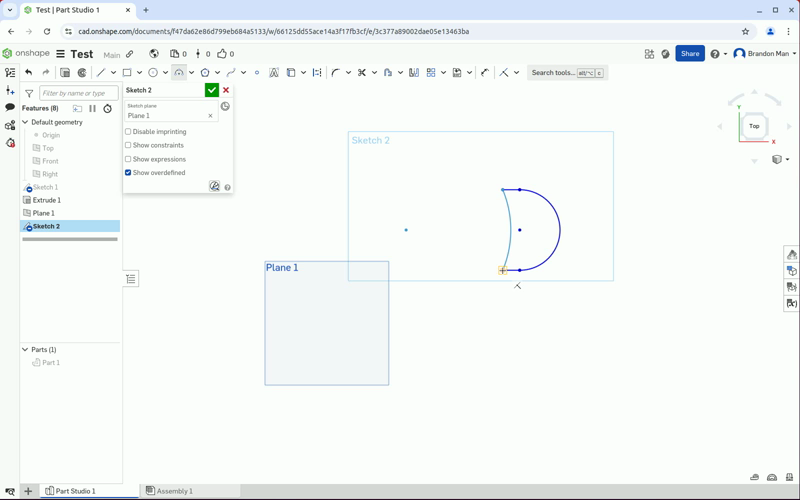
scroll(6)
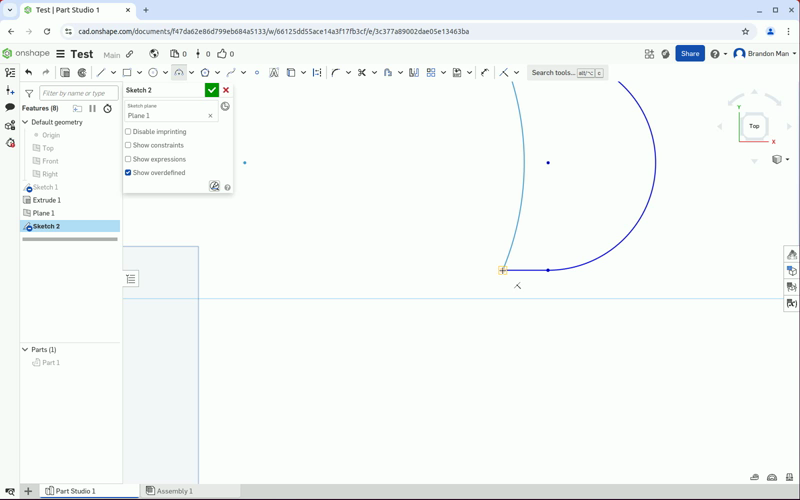
click(502, 270)
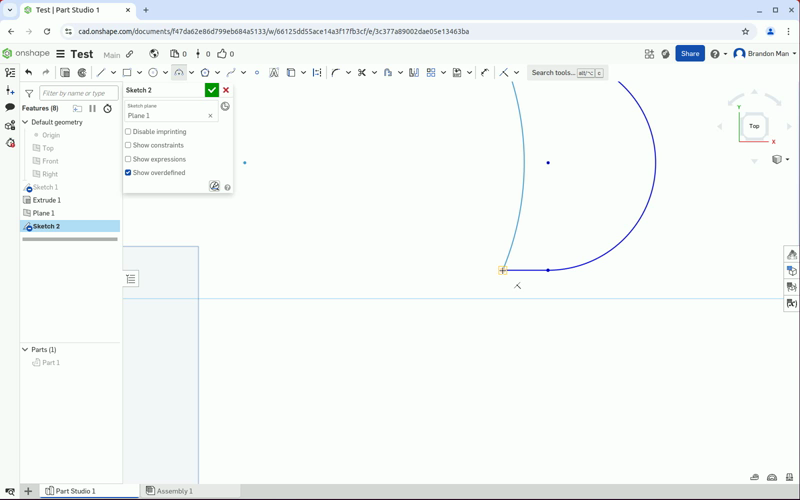
scroll(-6)
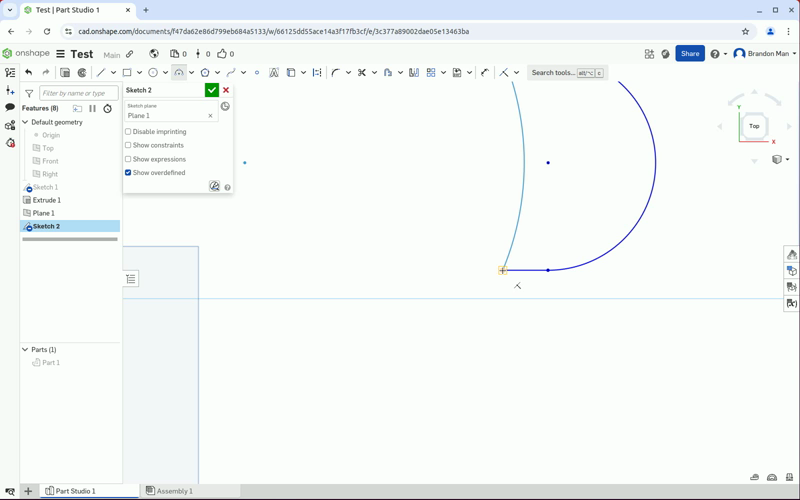
scroll(-6)
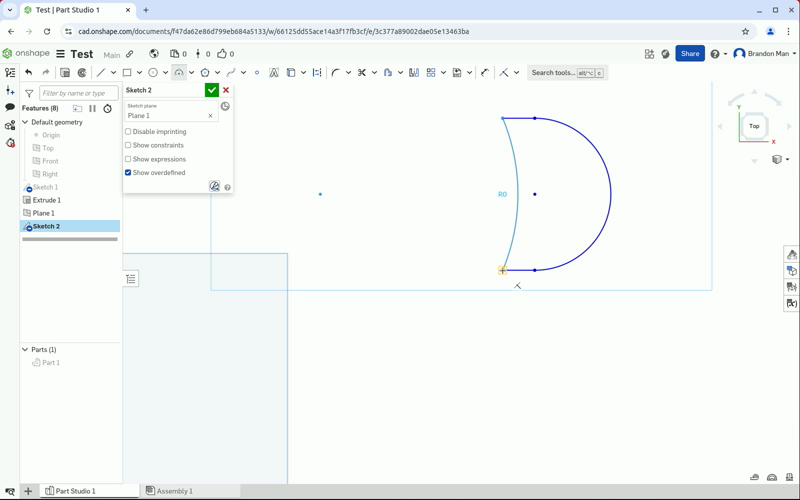
scroll(-6)
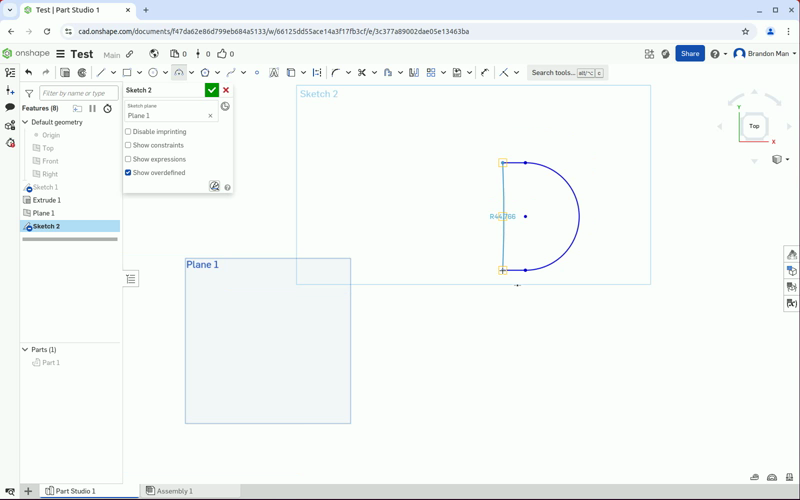
scroll(-6)
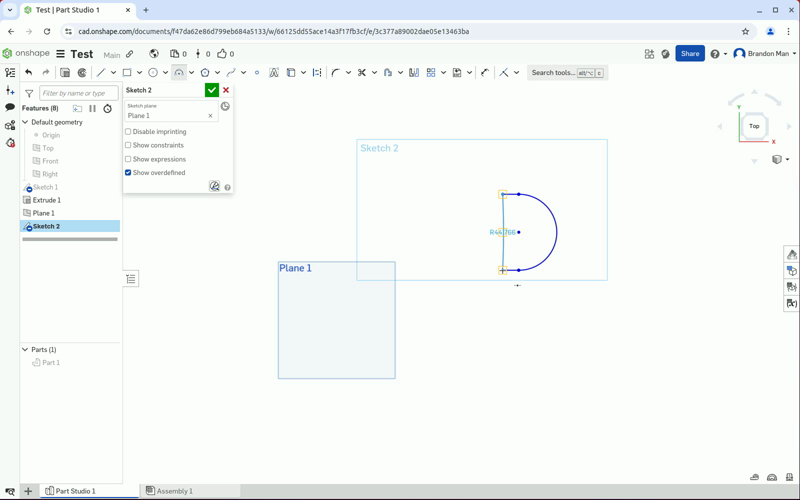
scroll(-6)
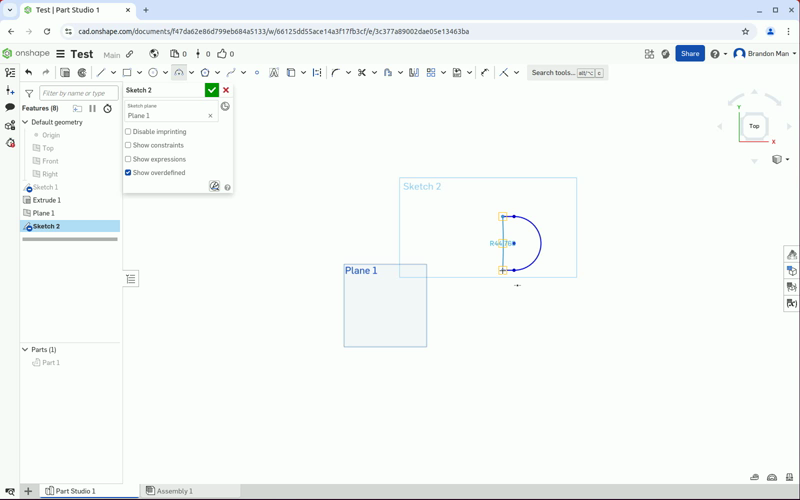
scroll(-6)
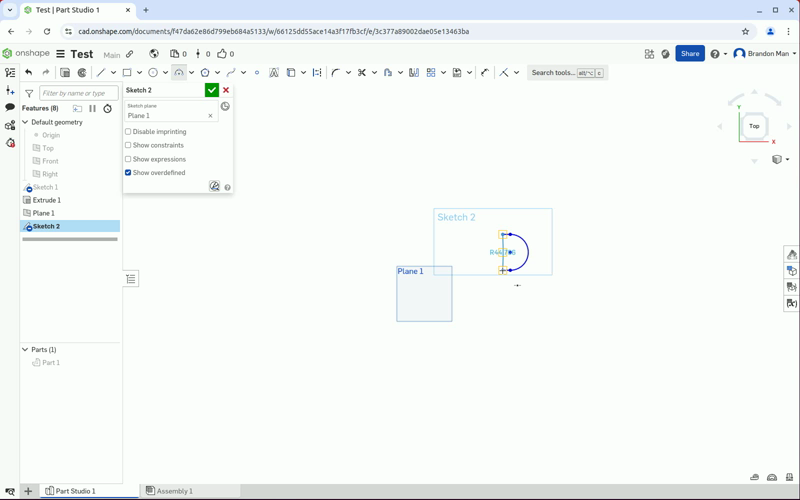
scroll(-6)
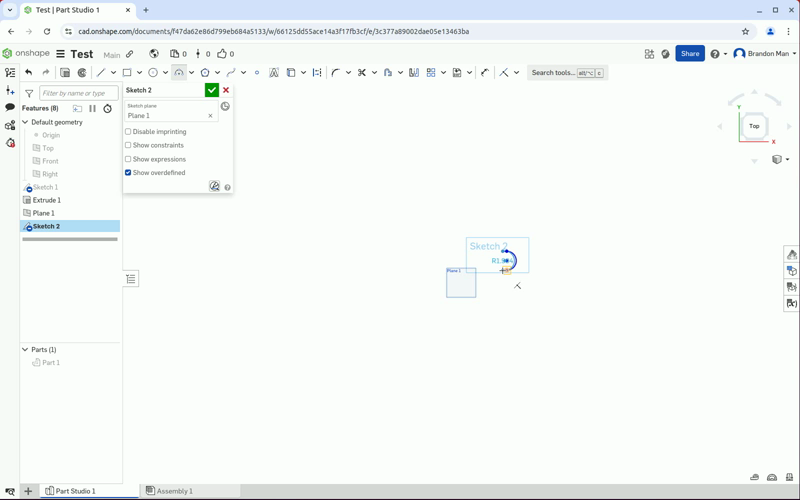
key_down(shift)
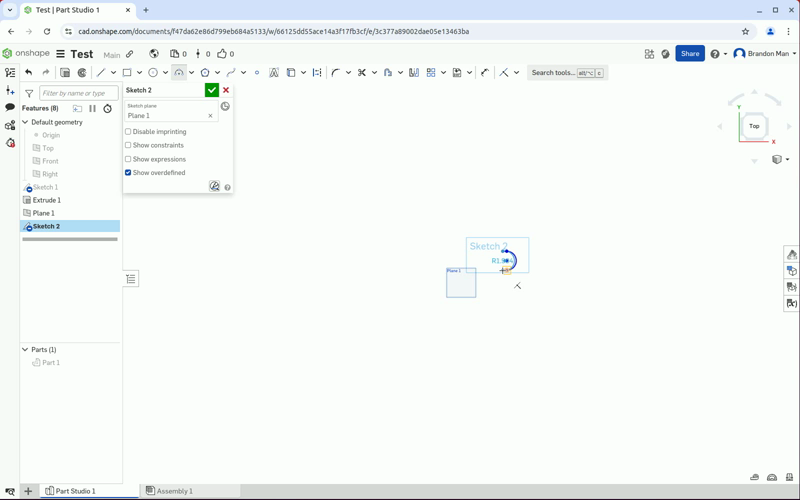
mouse_move(460, 260)
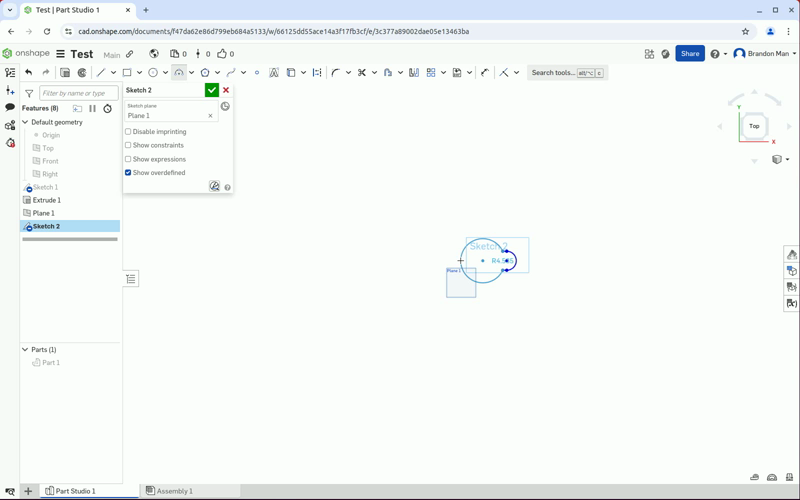
click(460, 260)
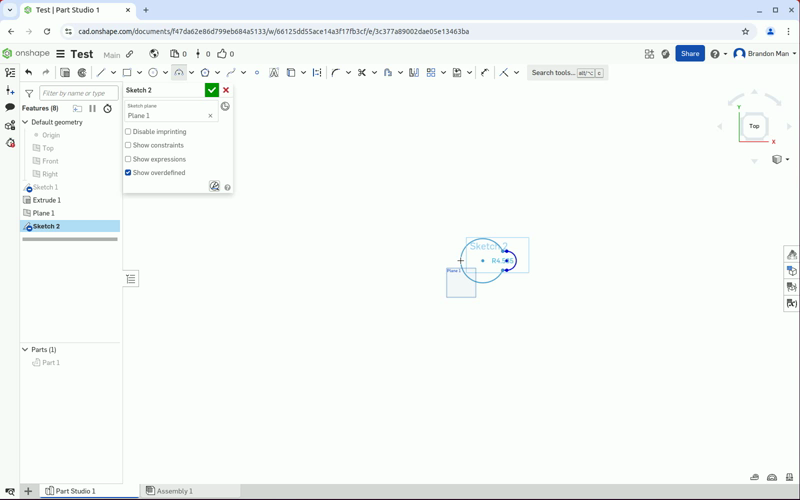
key_up(shift)
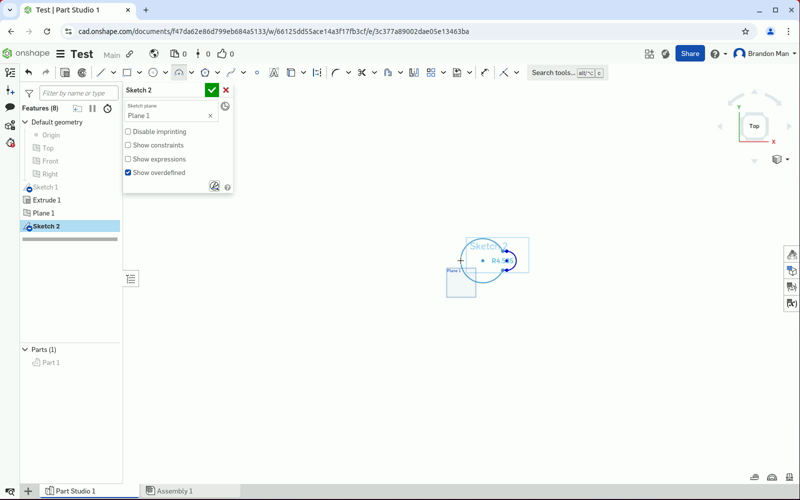
key(esc)
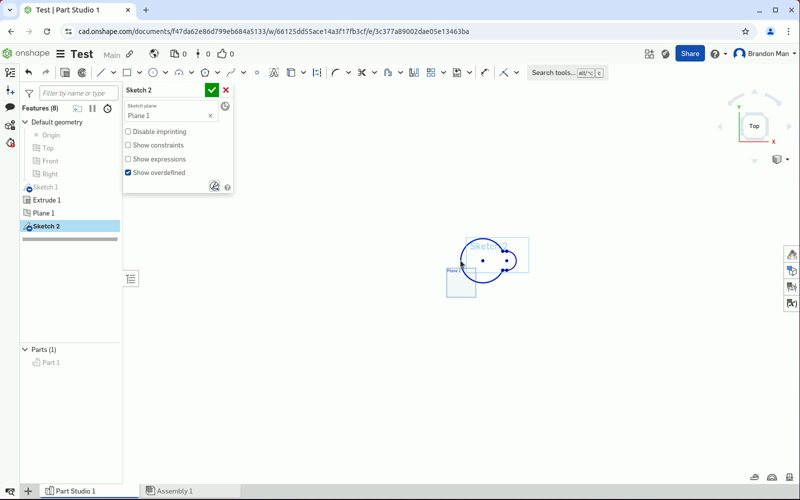
mouse_move(489, 250)
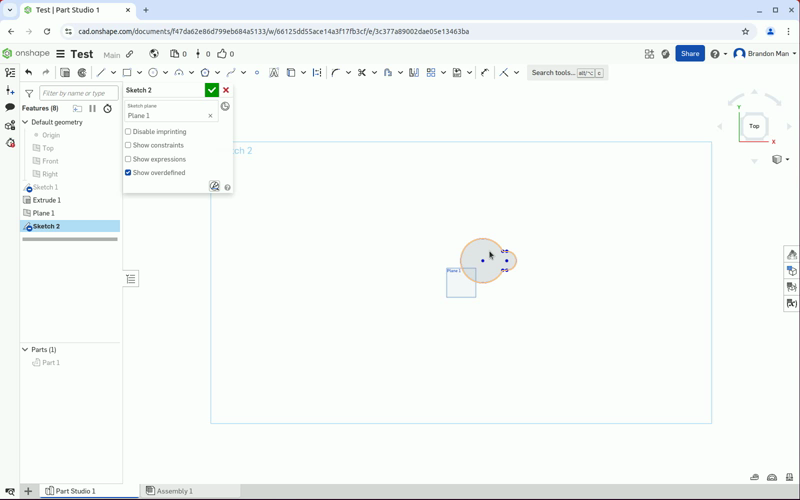
scroll(6)
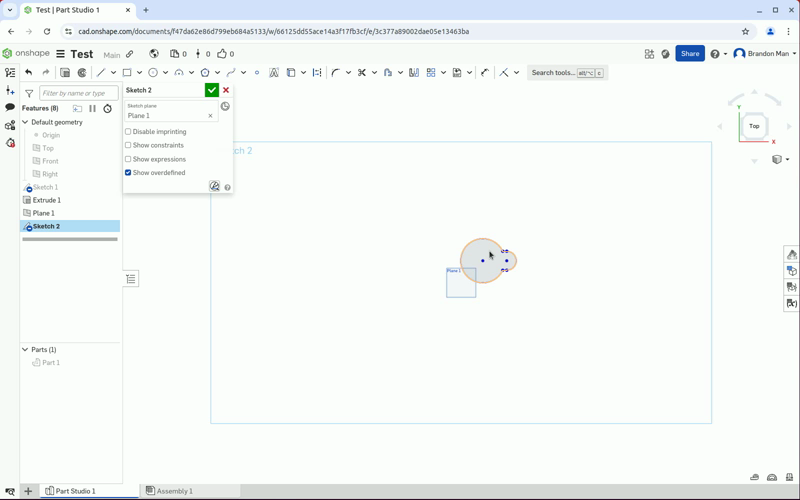
scroll(6)
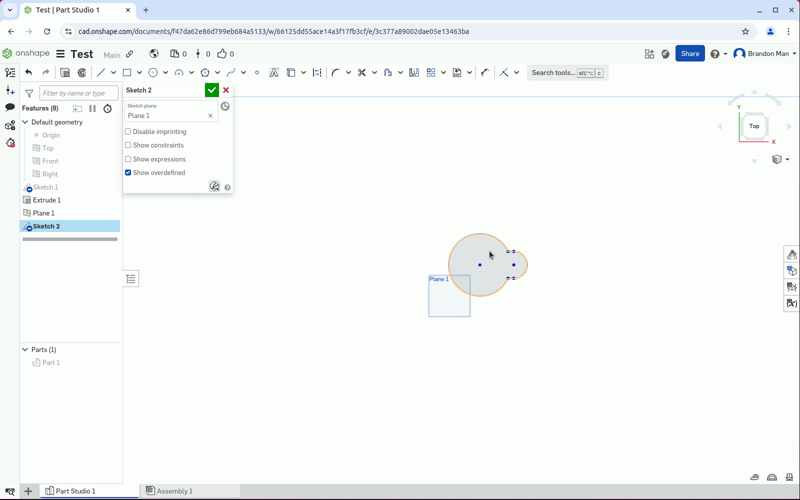
scroll(6)
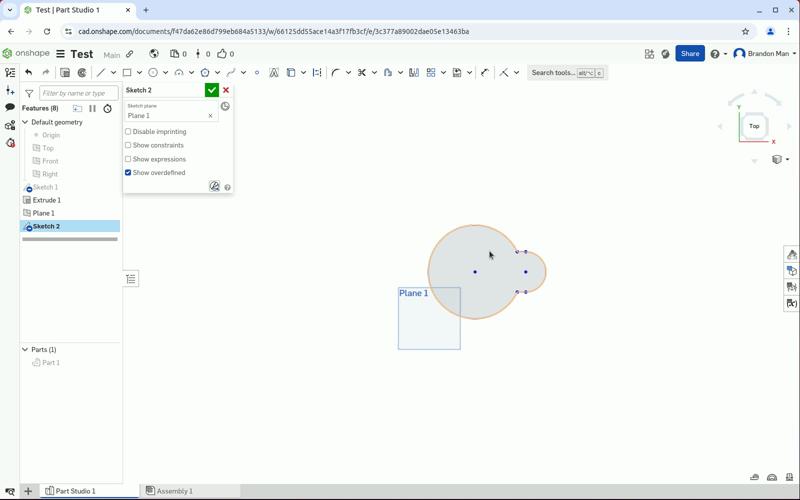
scroll(6)
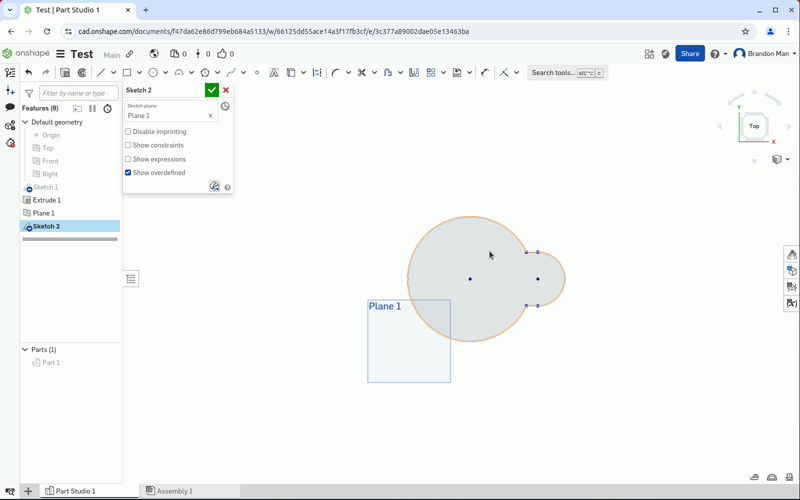
scroll(6)
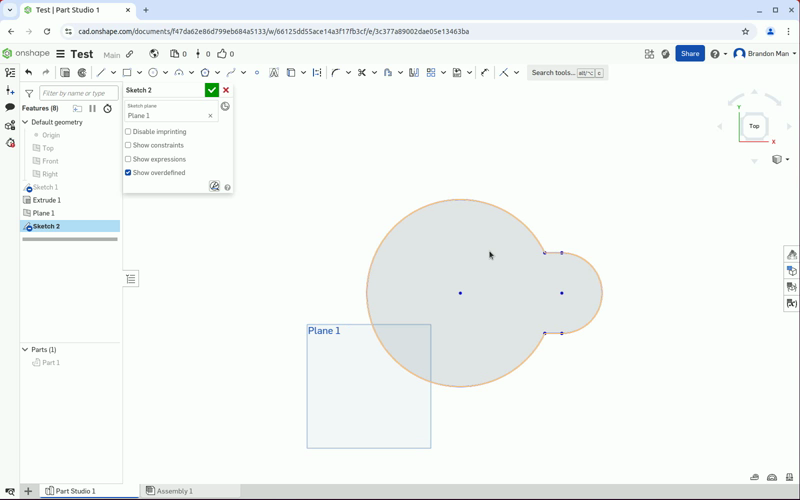
scroll(6)
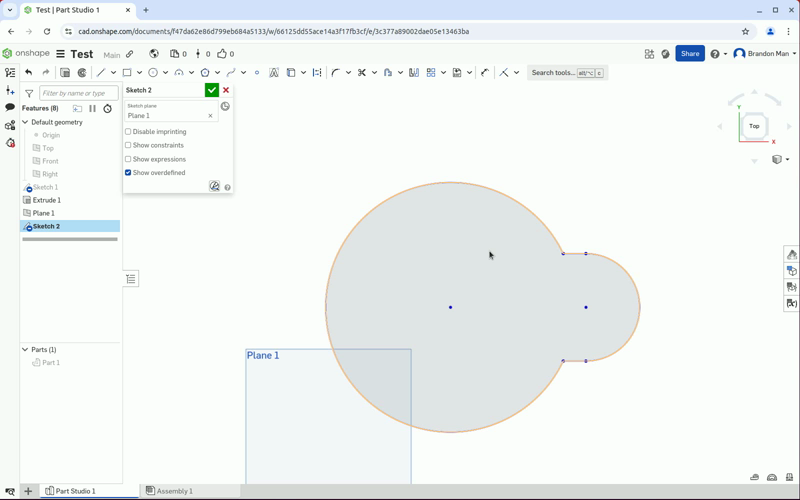
scroll(6)
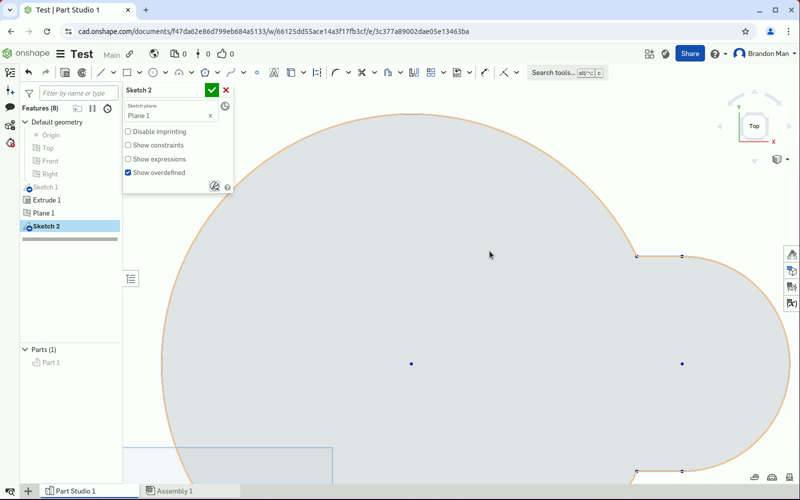
click(489, 250)
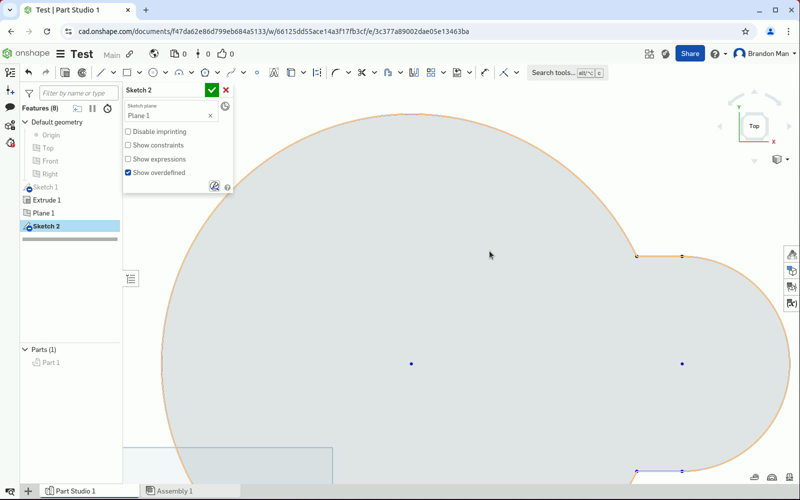
scroll(-6)
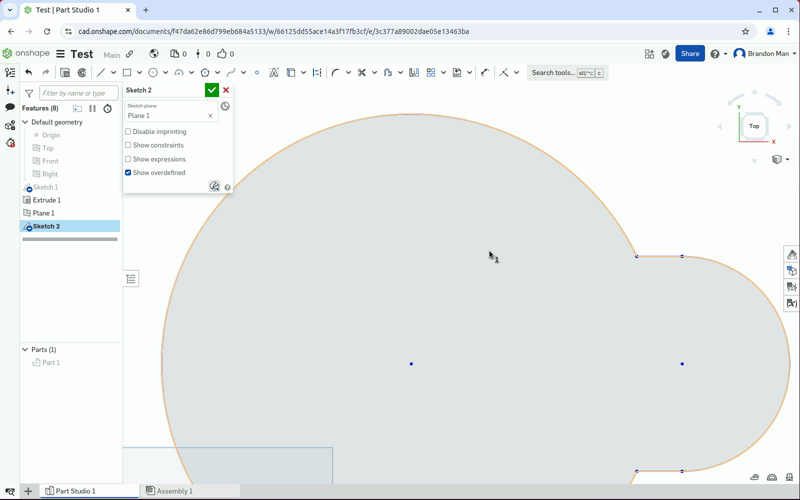
scroll(-6)
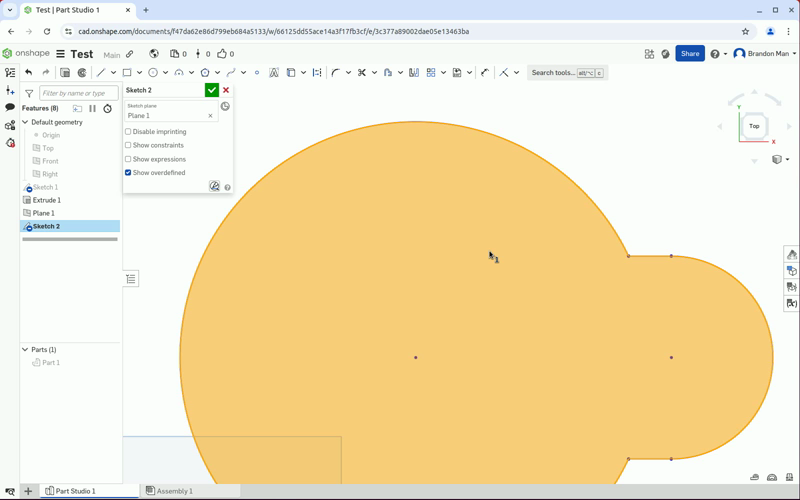
scroll(-6)
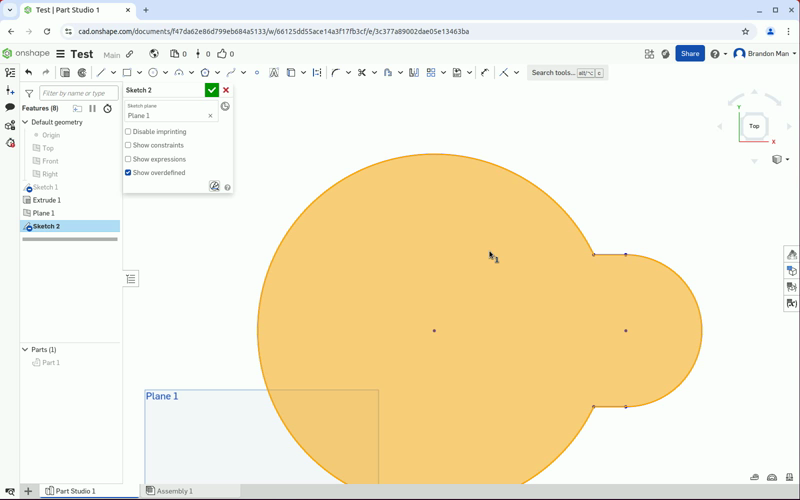
scroll(-6)
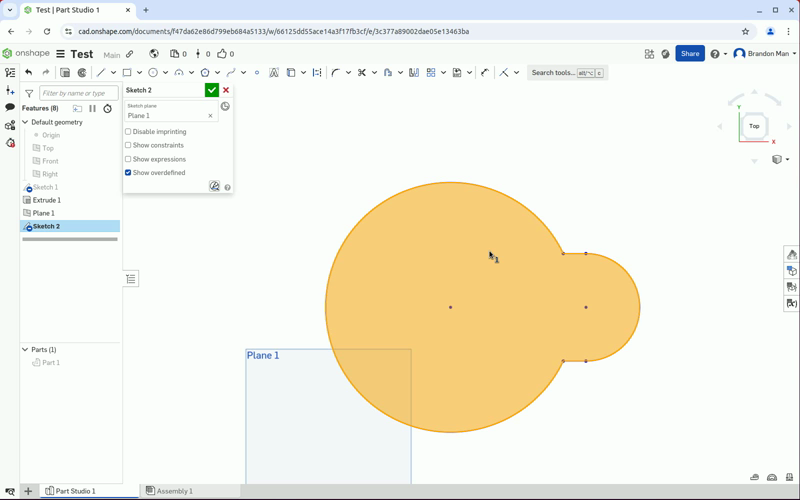
scroll(-6)
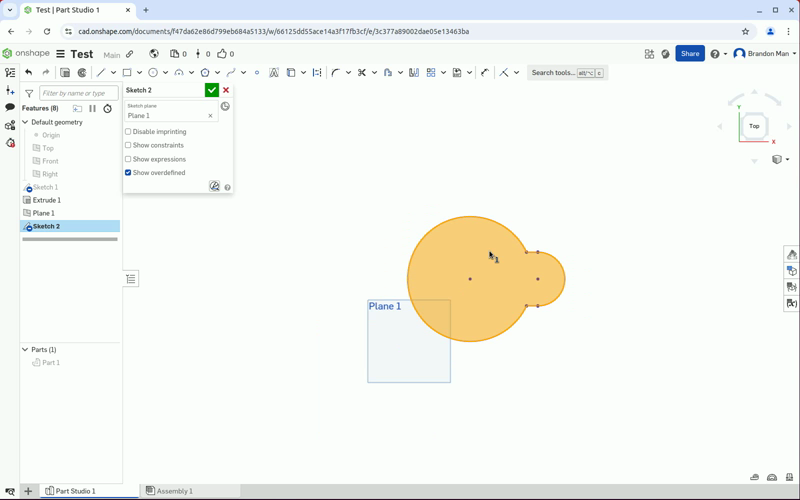
scroll(-6)
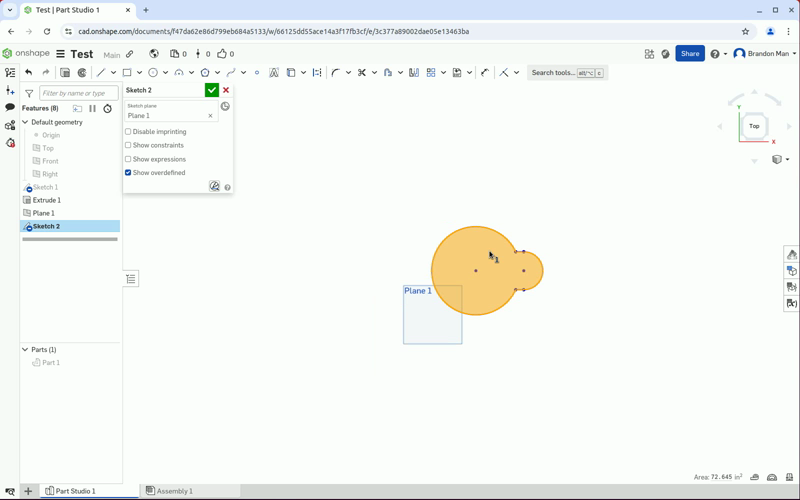
scroll(-6)
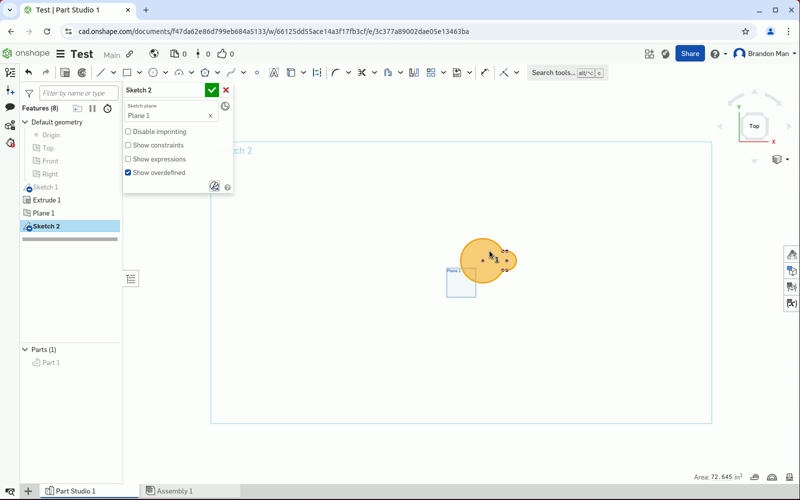
mouse_move(73, 352)
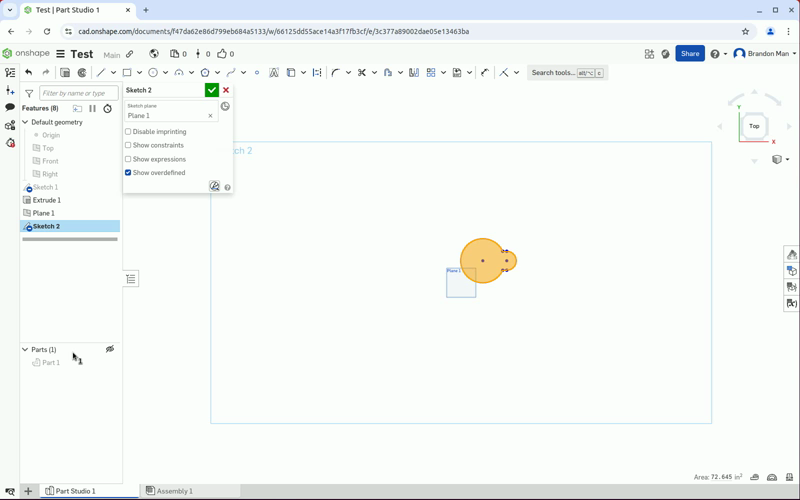
key(shift+y)
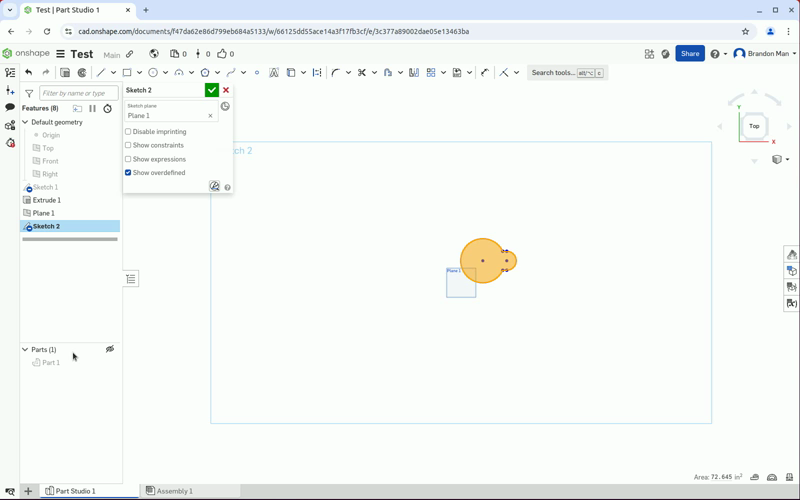
key(shift+e)
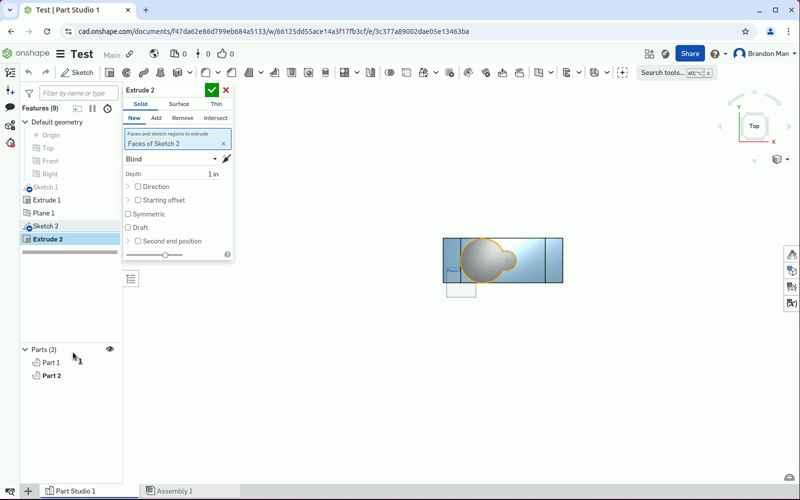
mouse_move(143, 106)
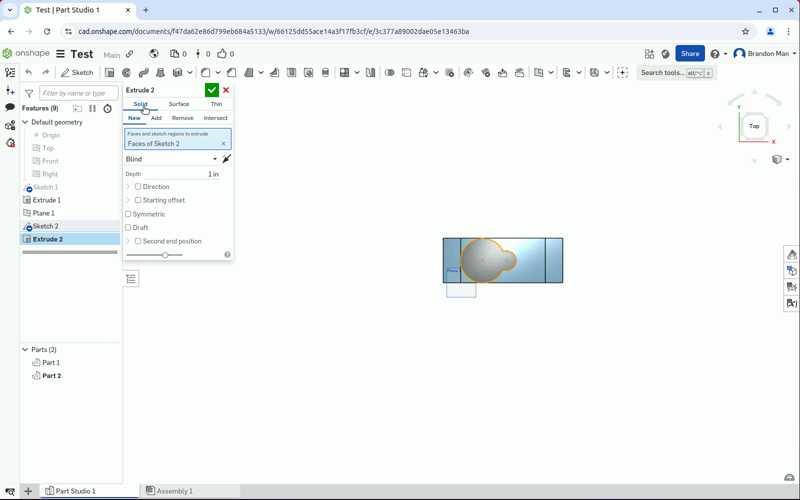
click(143, 106)
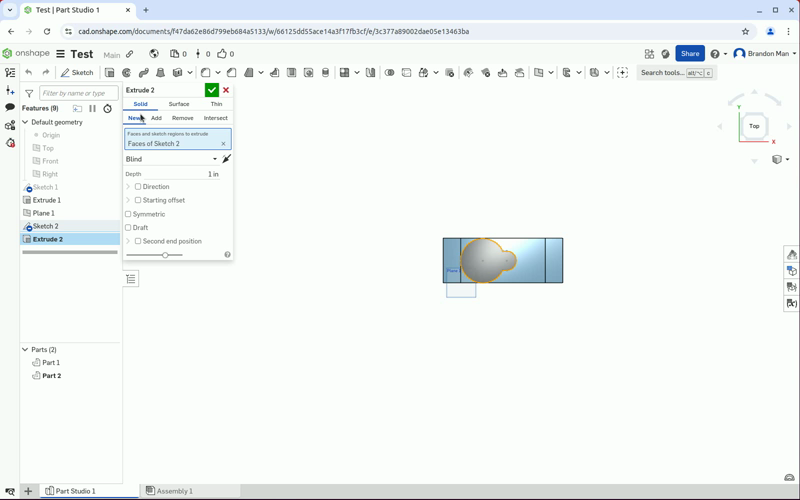
mouse_move(137, 120)
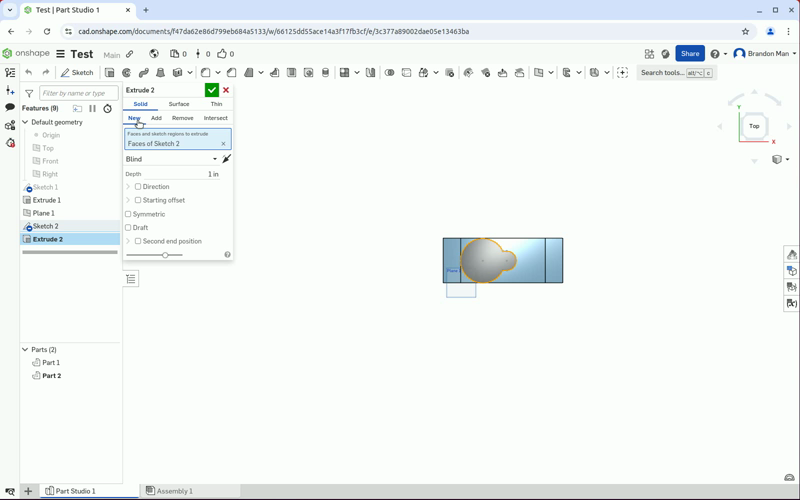
click(137, 120)
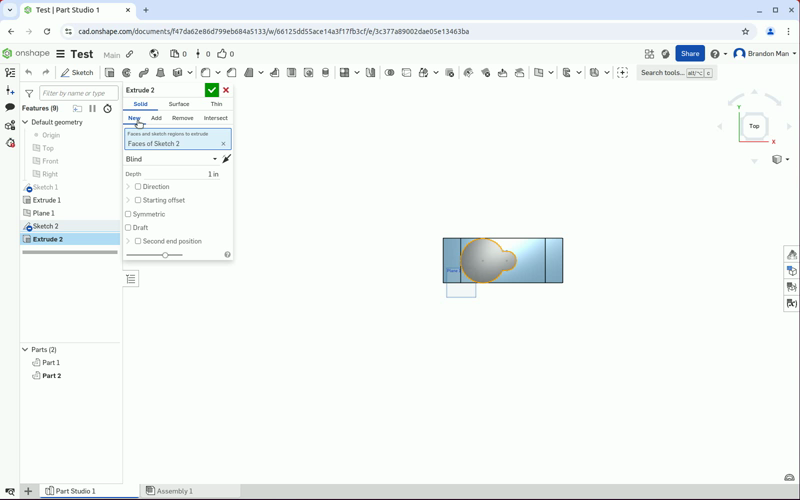
key(tab, 4)
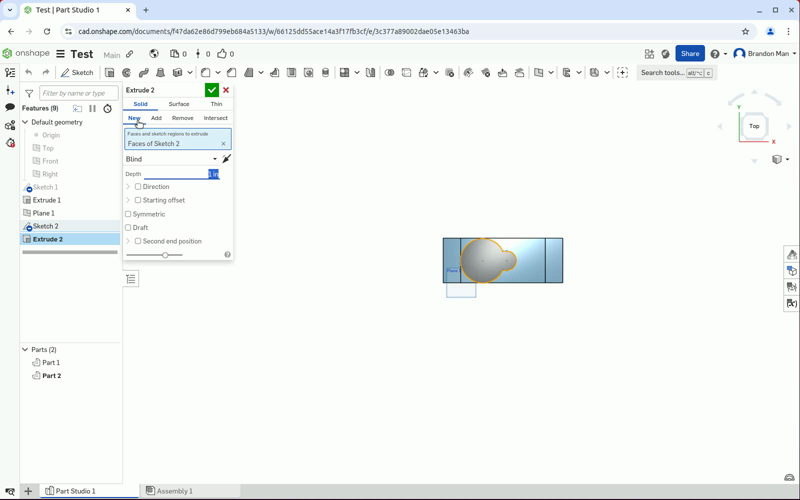
text(3.129)
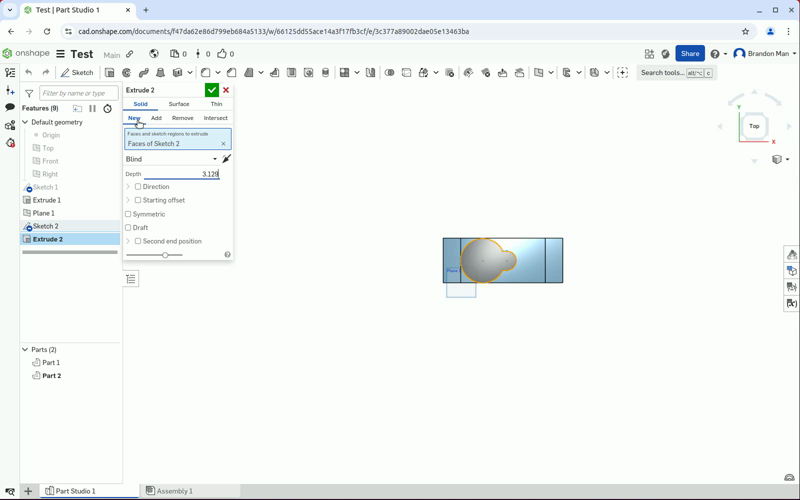
key(enter)
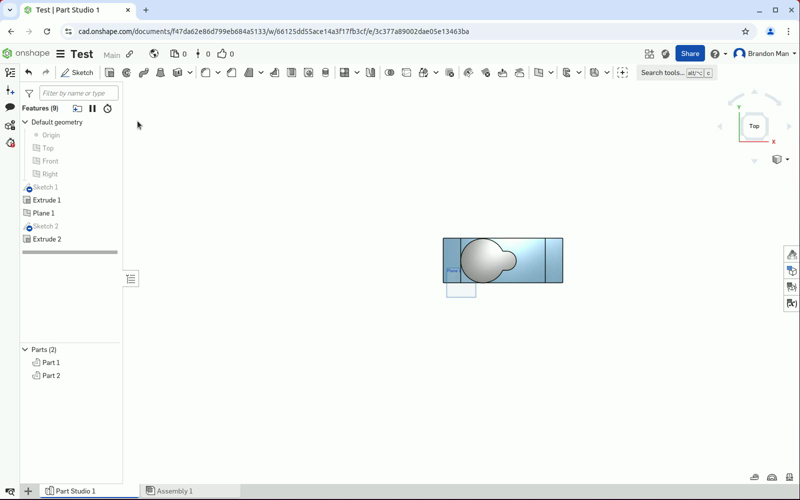
key(shift+h)
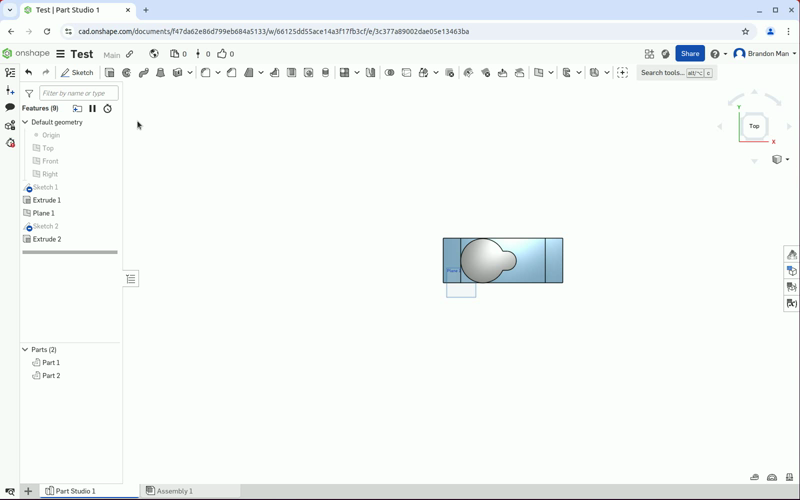
key(shift+h)
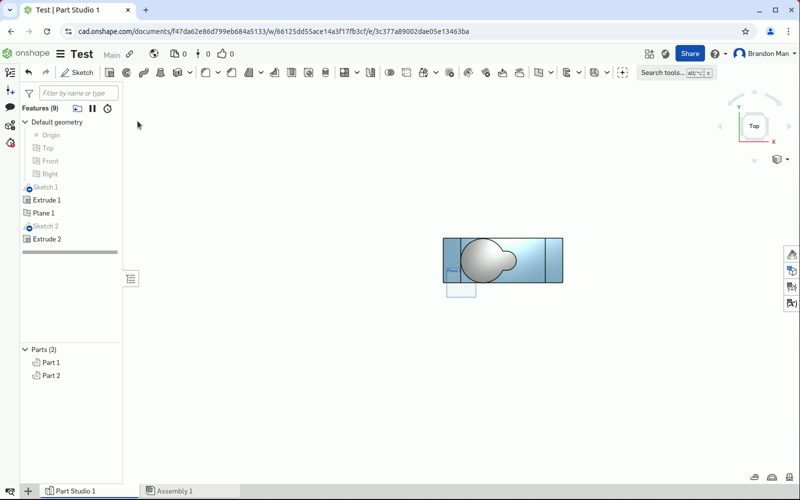
mouse_move(73, 189)
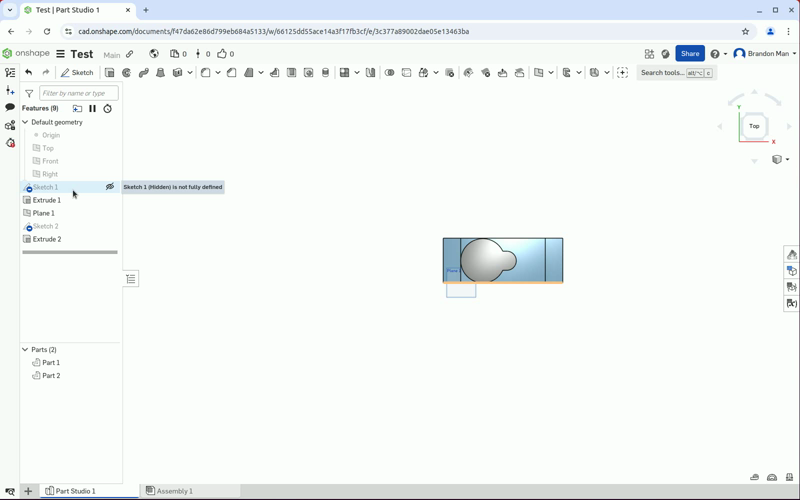
click(73, 189)
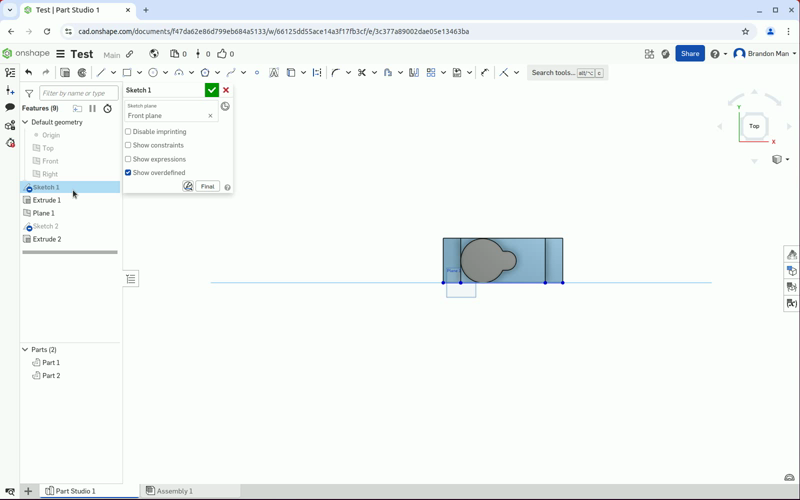
mouse_move(229, 92)
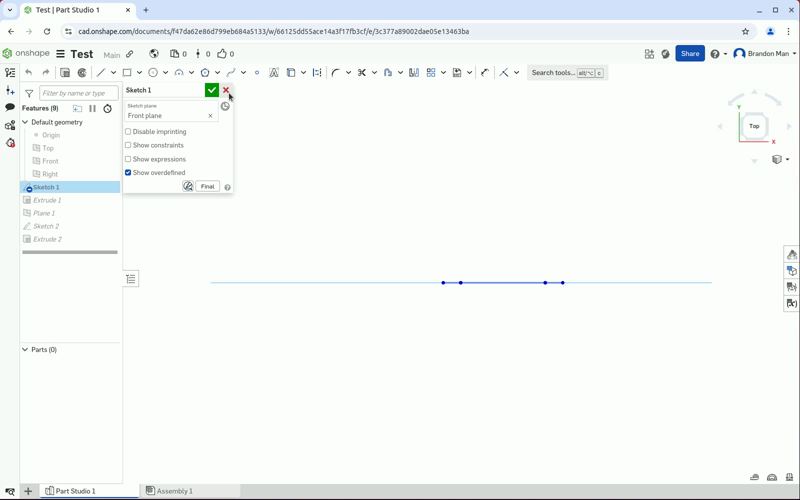
click(229, 92)
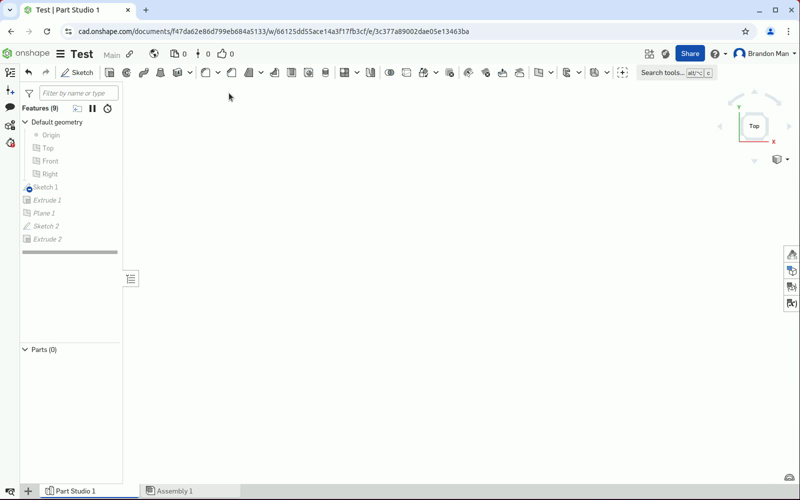
mouse_move(541, 75)
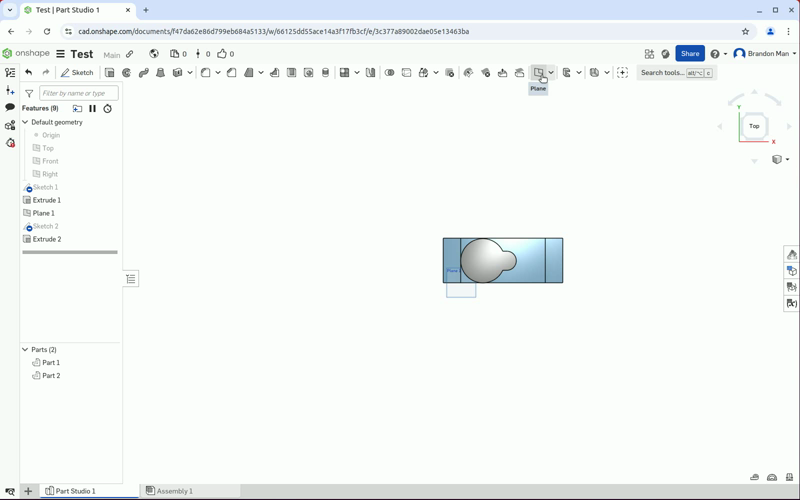
click(541, 75)
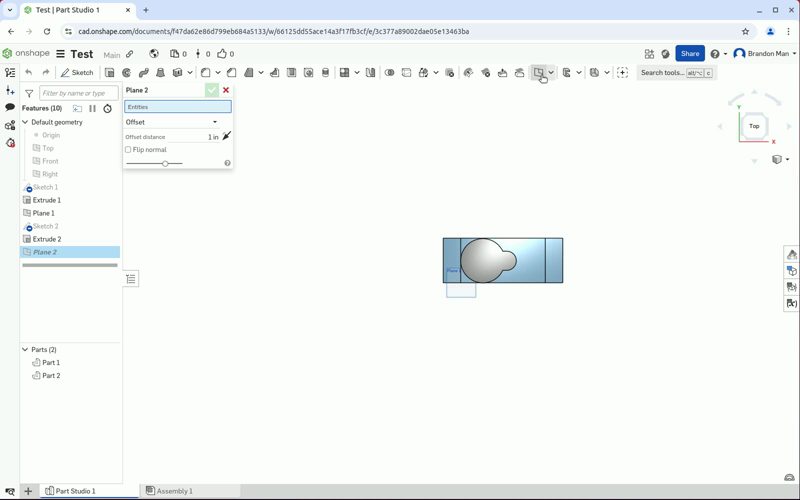
mouse_move(73, 150)
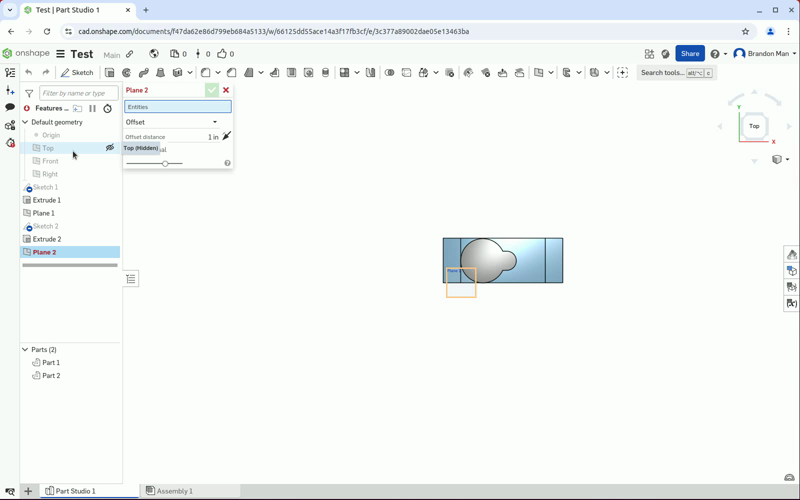
click(73, 150)
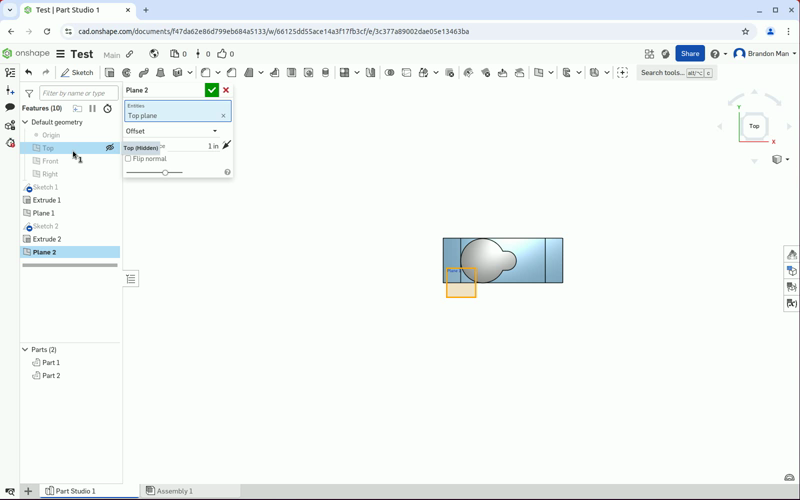
key(tab, 2)
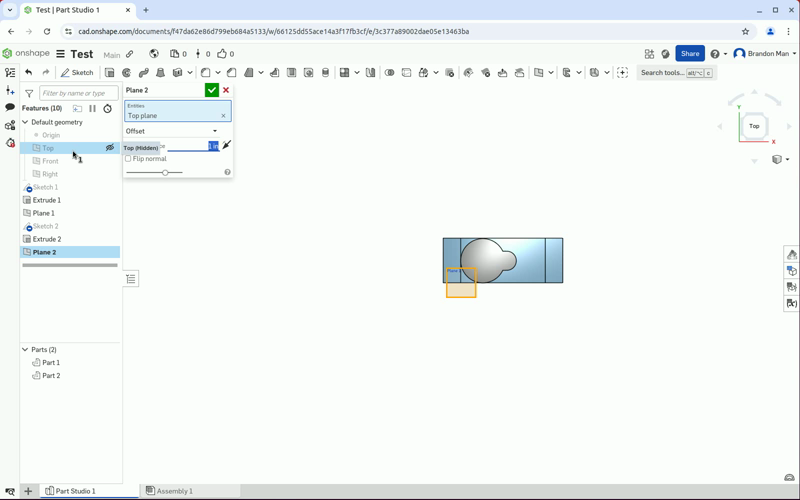
text(14.204)
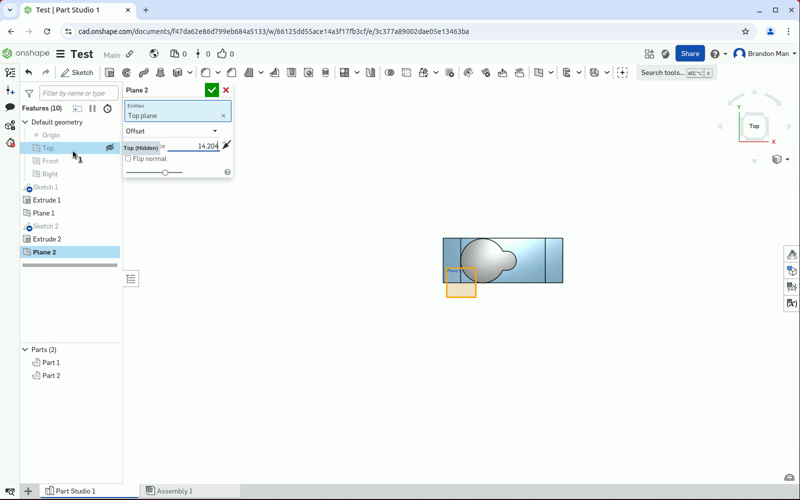
key(enter, 2)
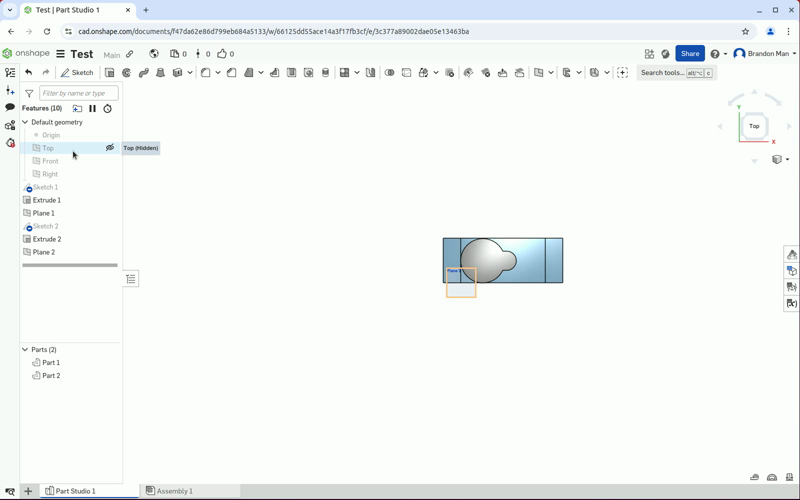
key(shift+s)
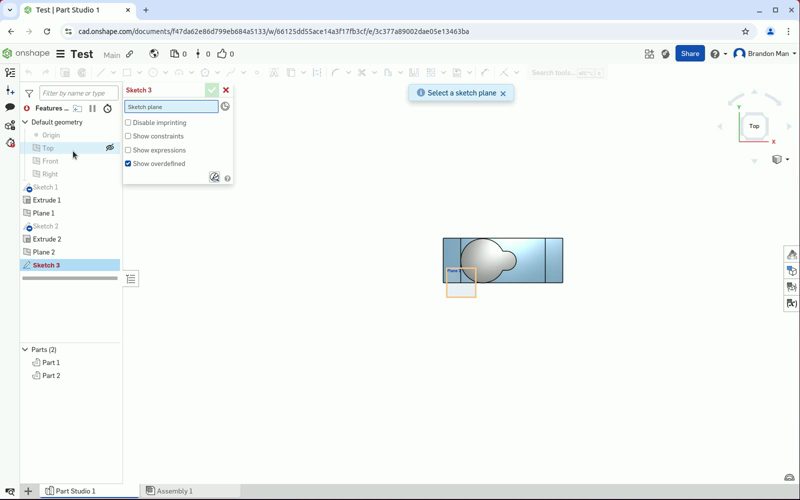
mouse_move(73, 254)
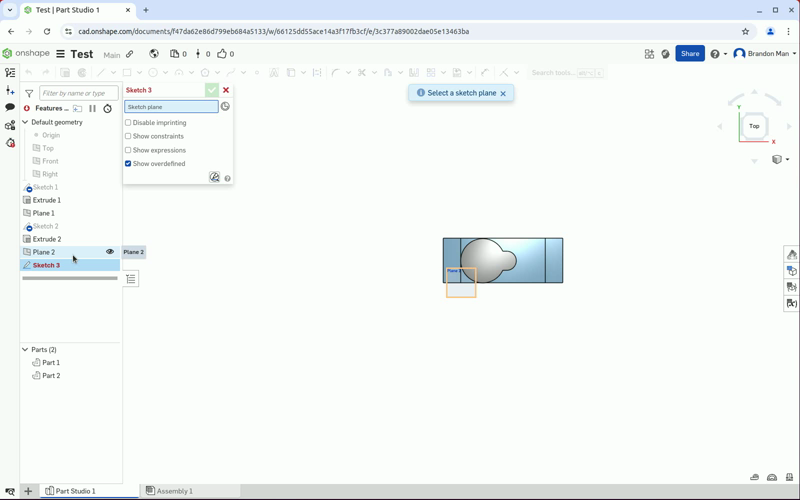
click(73, 254)
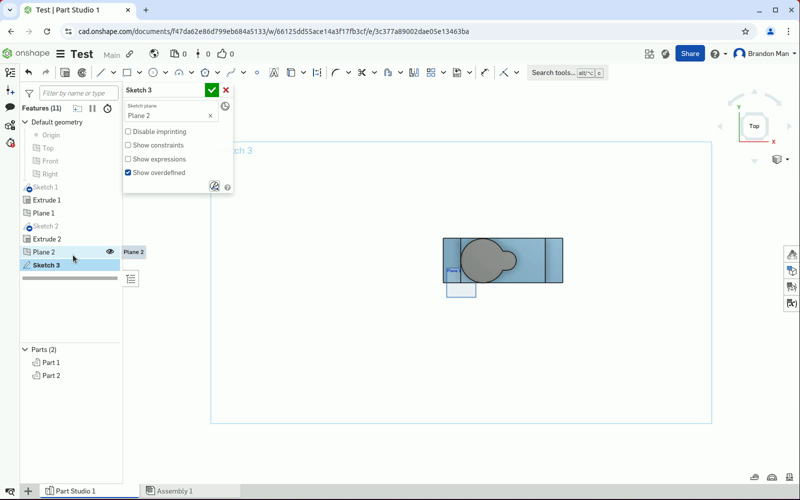
mouse_move(73, 352)
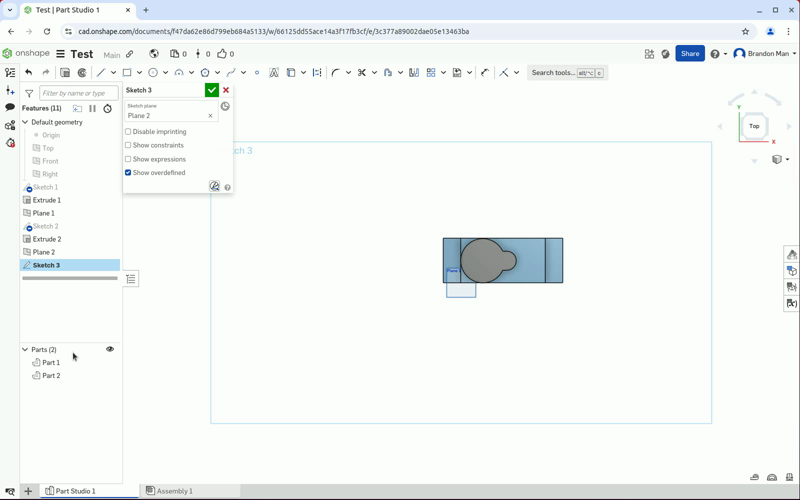
key(y)
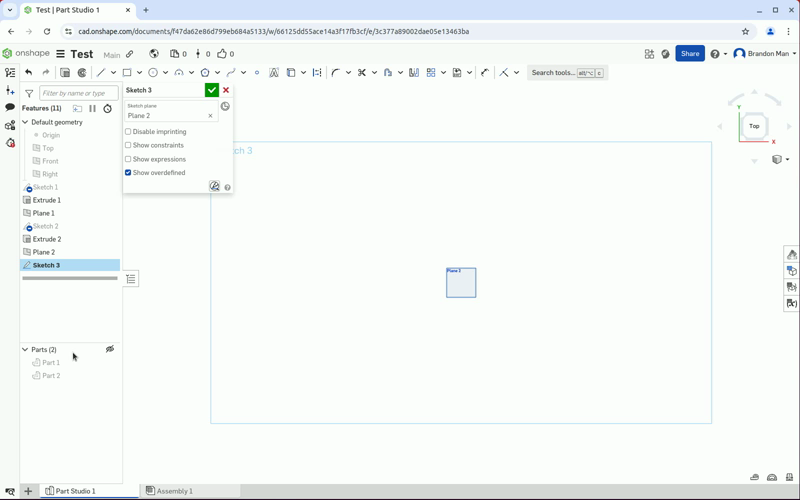
key(l)
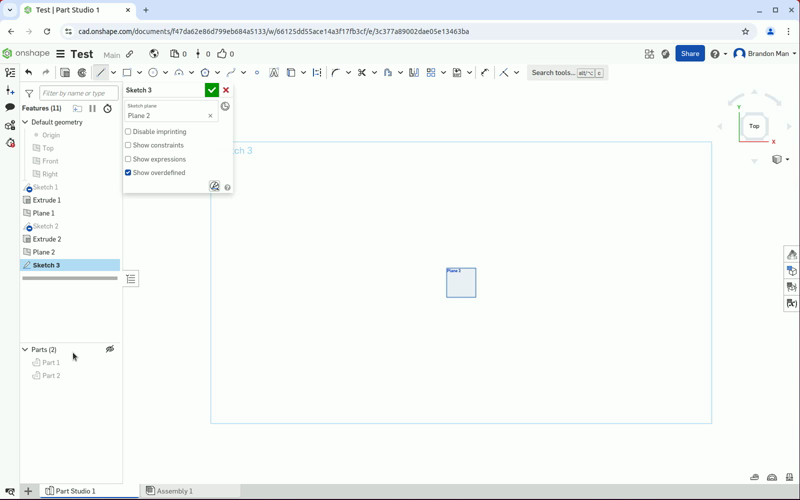
key_down(shift)
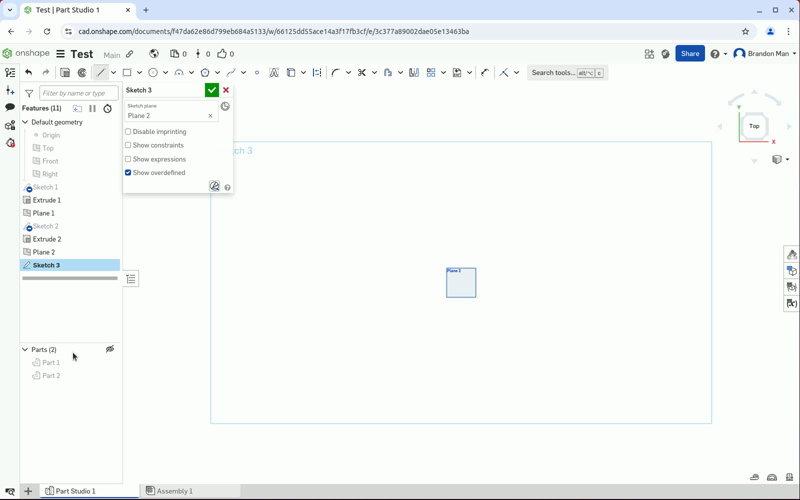
mouse_move(556, 262)
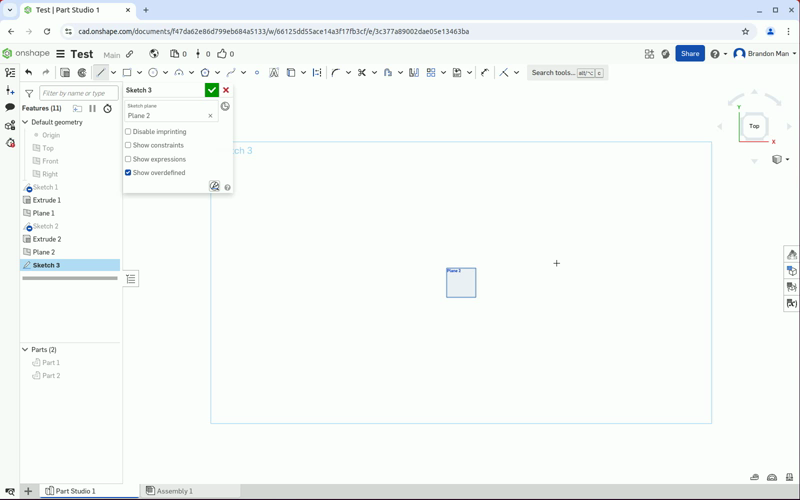
click(556, 262)
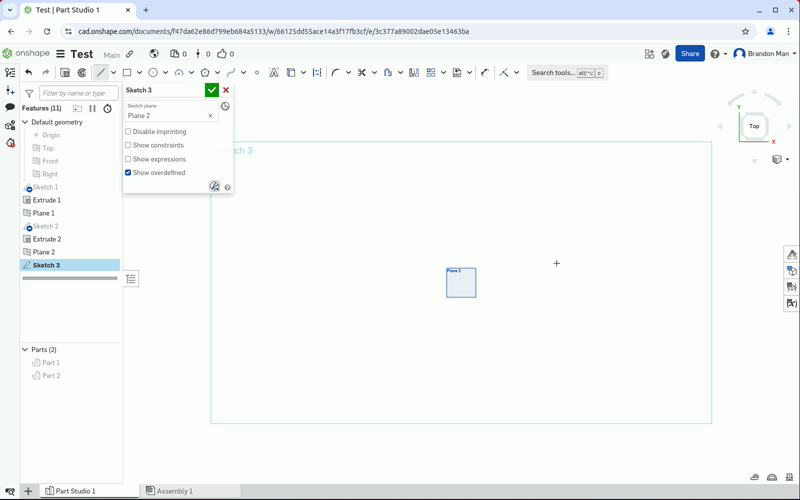
key_up(shift)
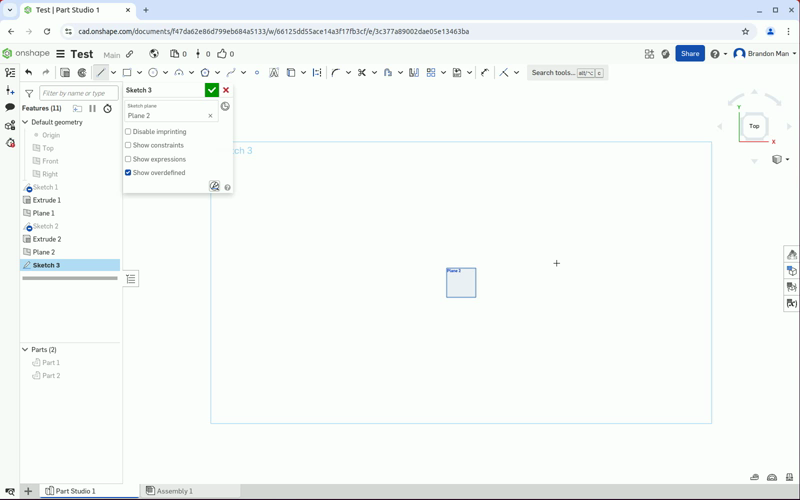
key_down(shift)
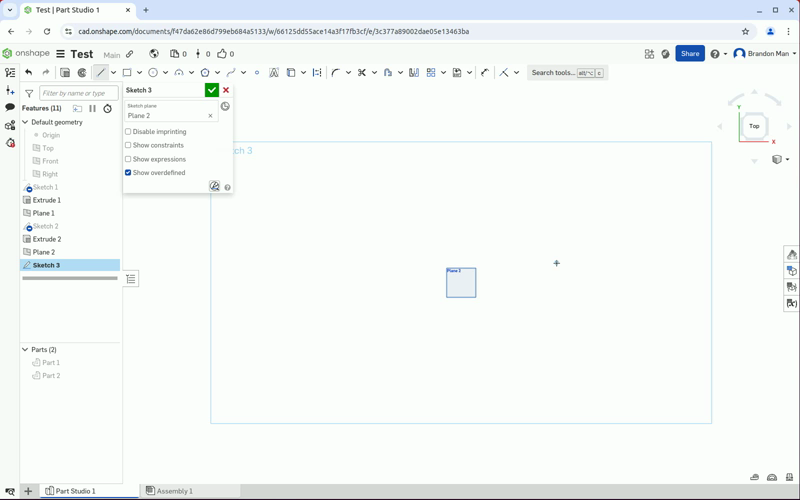
mouse_move(586, 262)
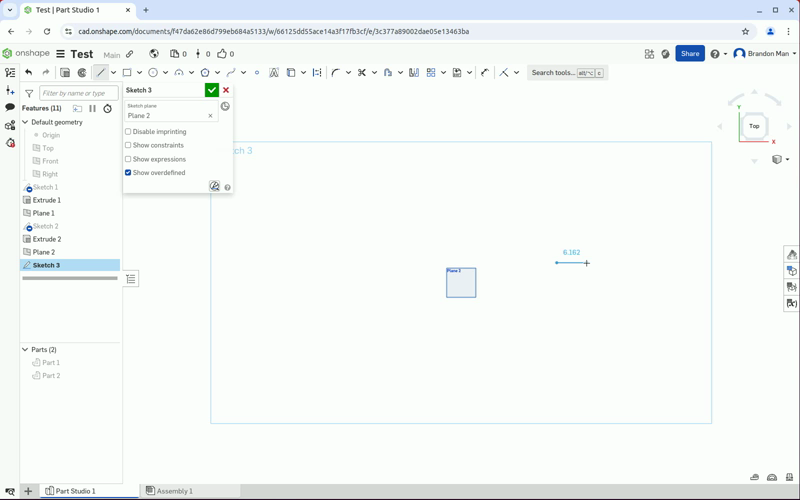
mouse_move(564, 262)
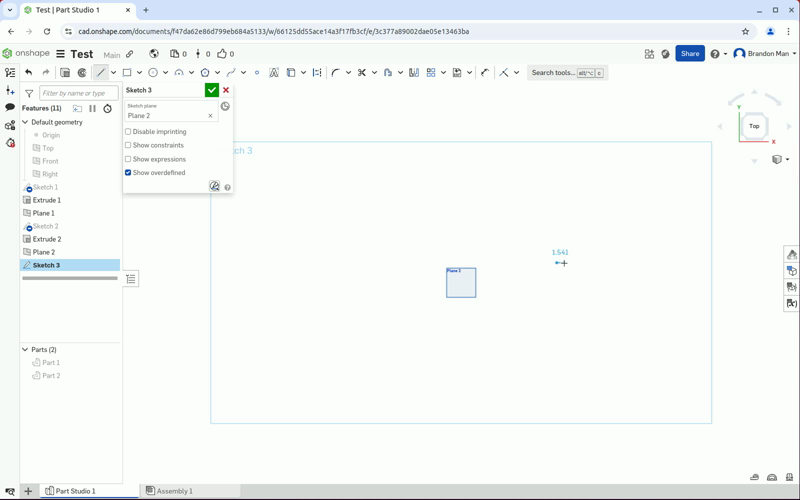
scroll(6)
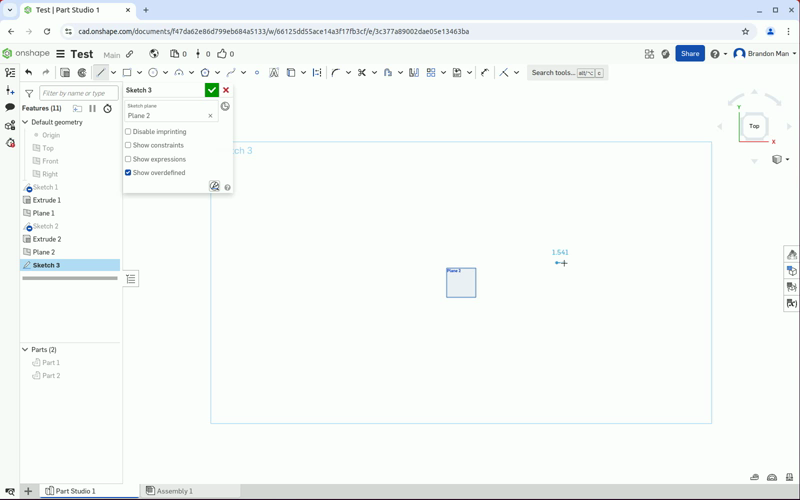
scroll(6)
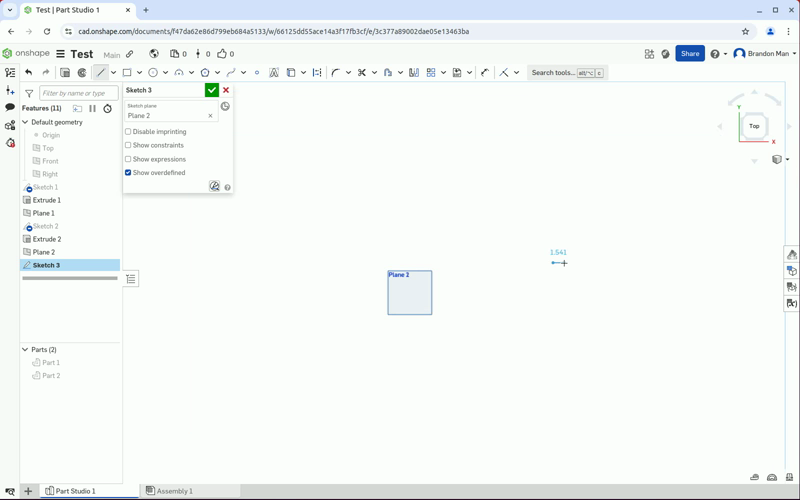
scroll(6)
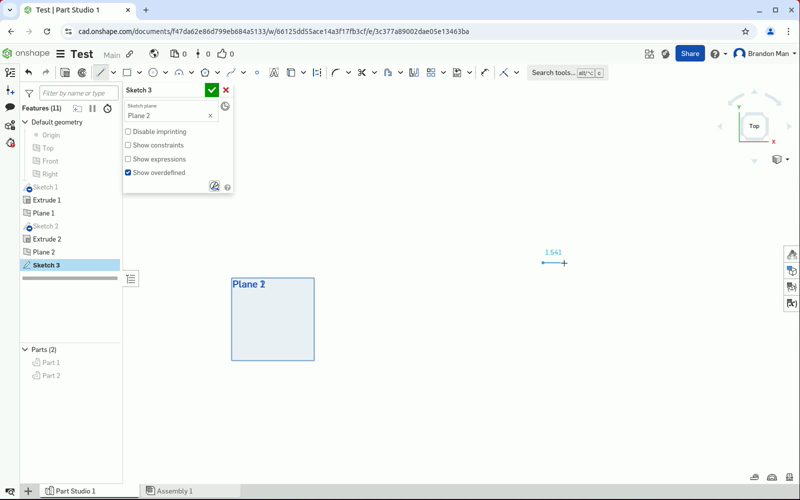
scroll(6)
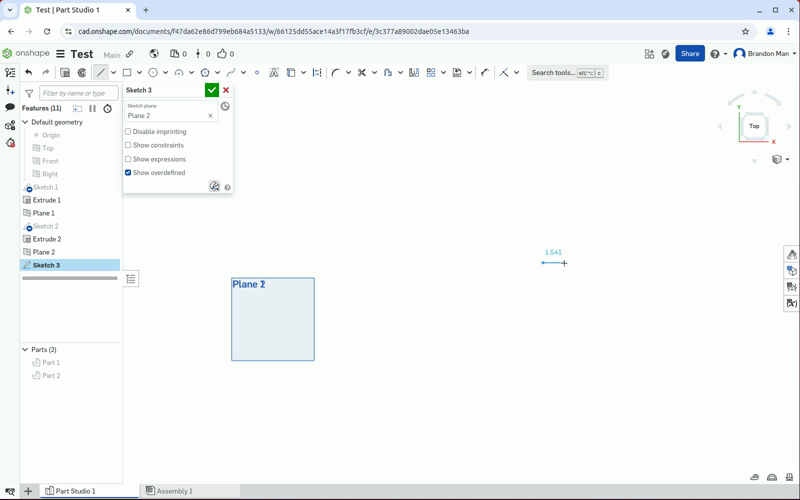
scroll(6)
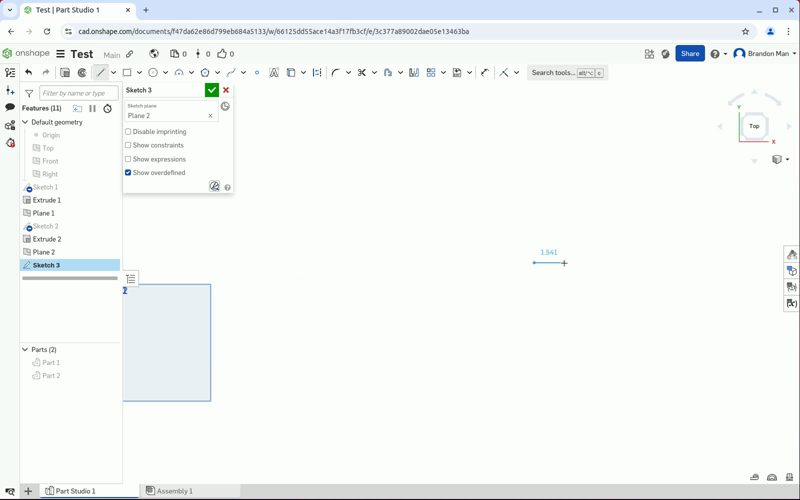
scroll(6)
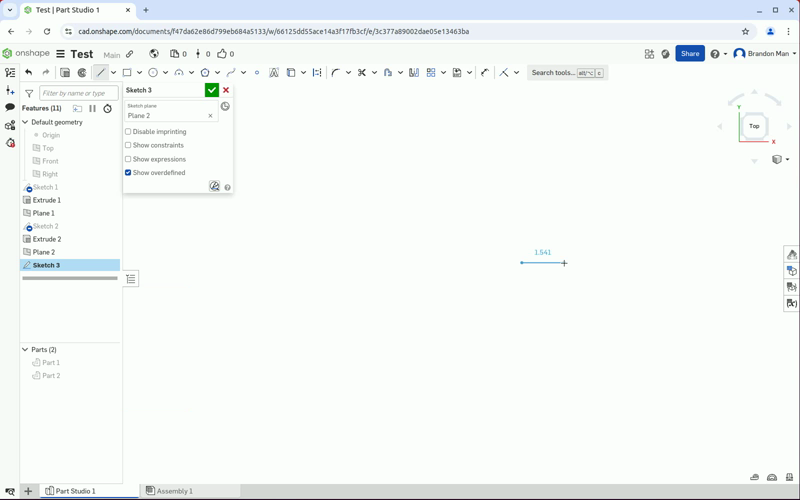
scroll(6)
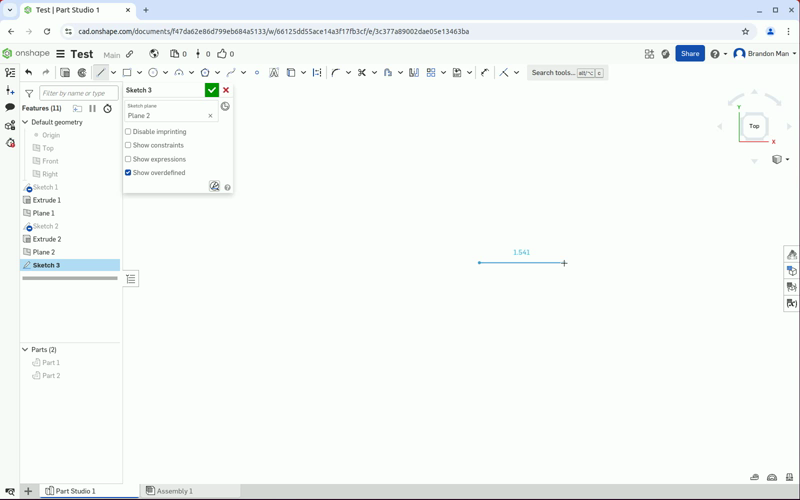
click(564, 262)
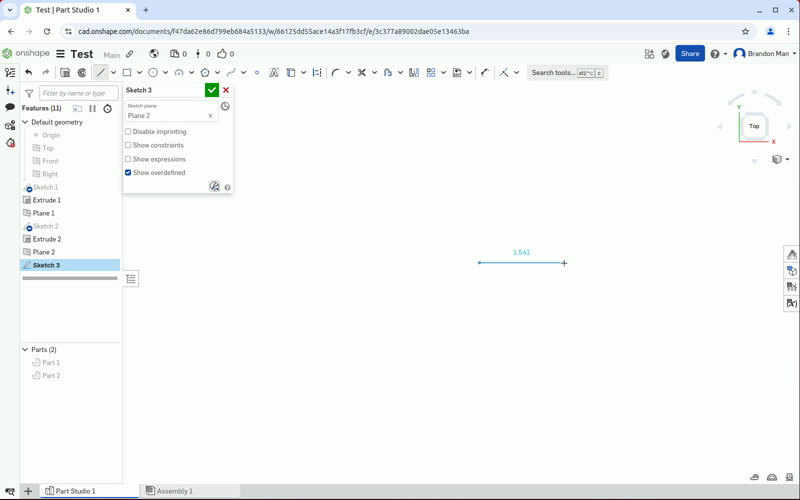
scroll(-6)
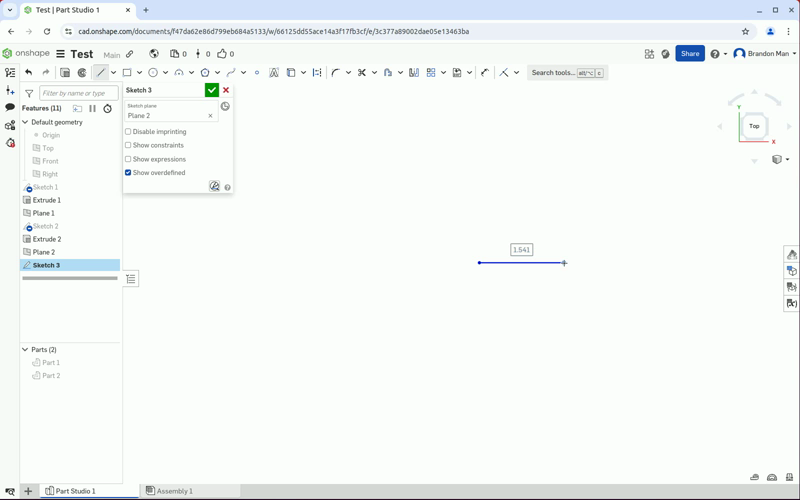
scroll(-6)
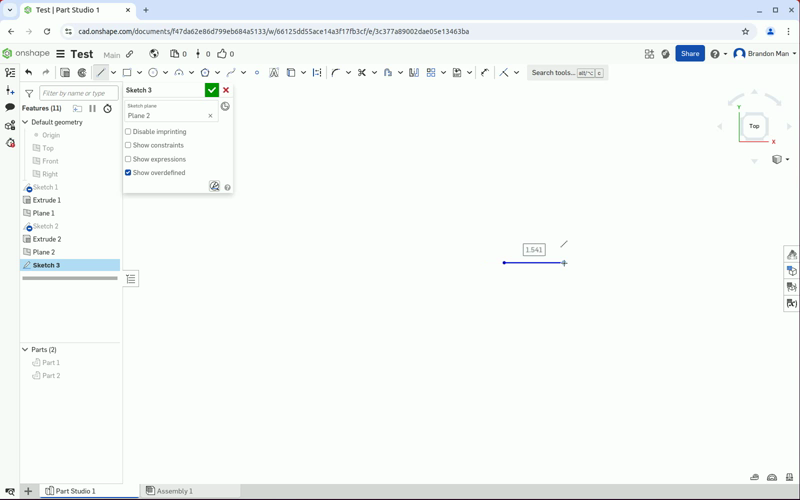
scroll(-6)
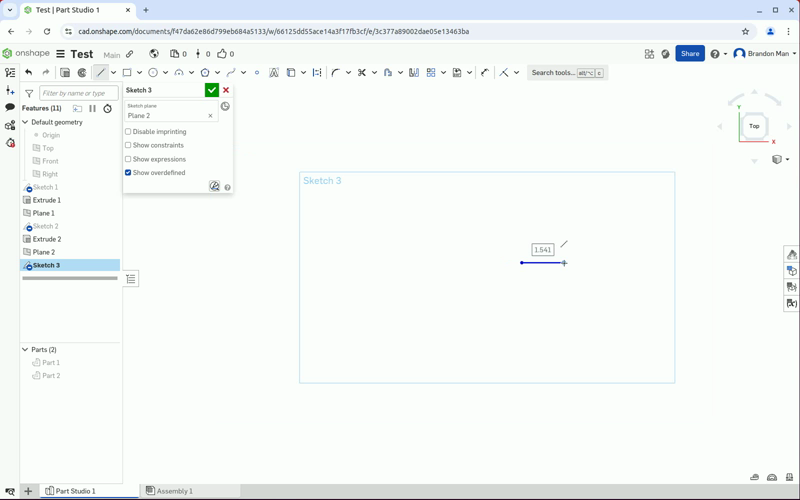
scroll(-6)
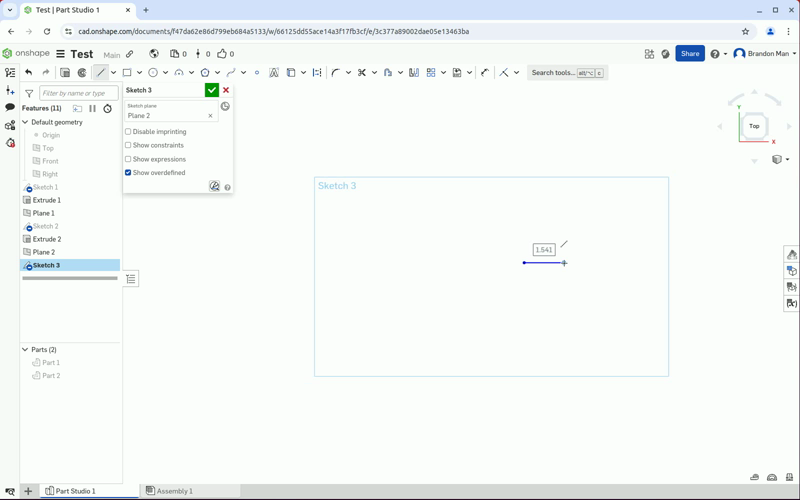
scroll(-6)
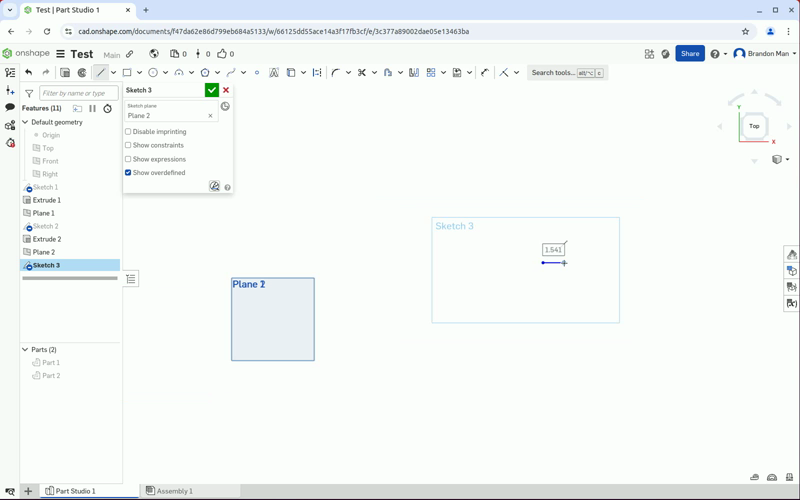
scroll(-6)
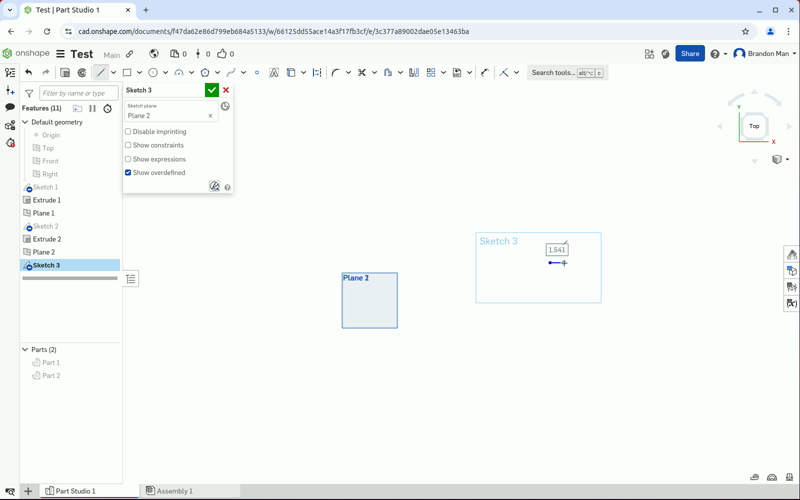
scroll(-6)
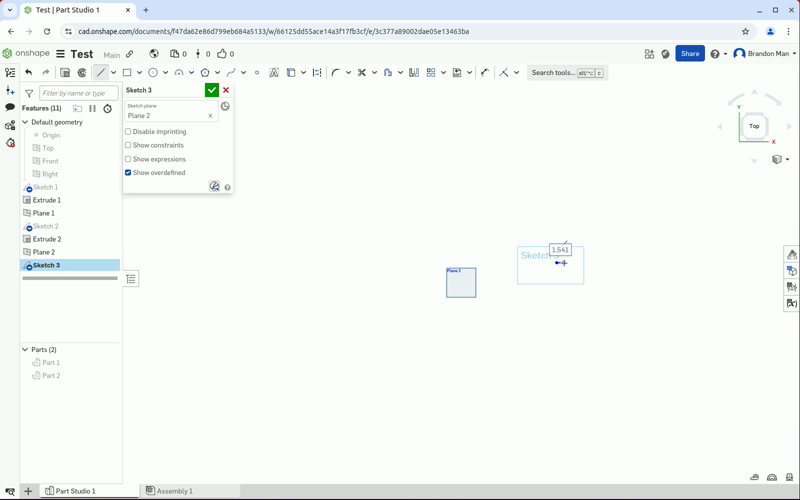
key_up(shift)
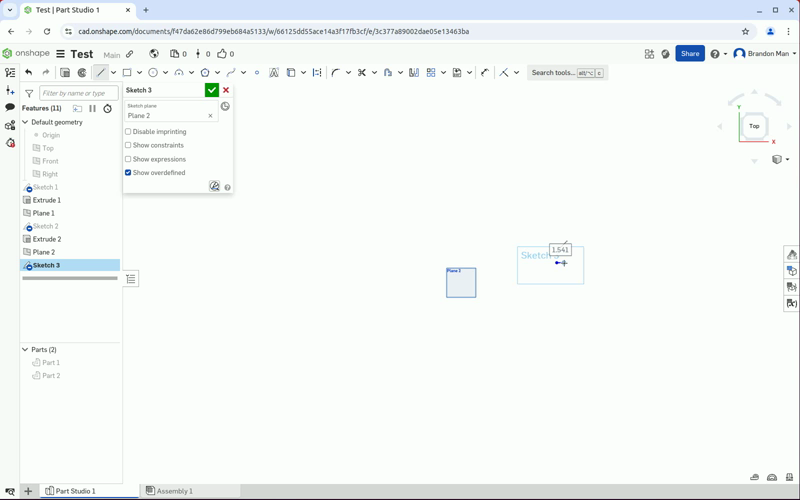
key_down(shift)
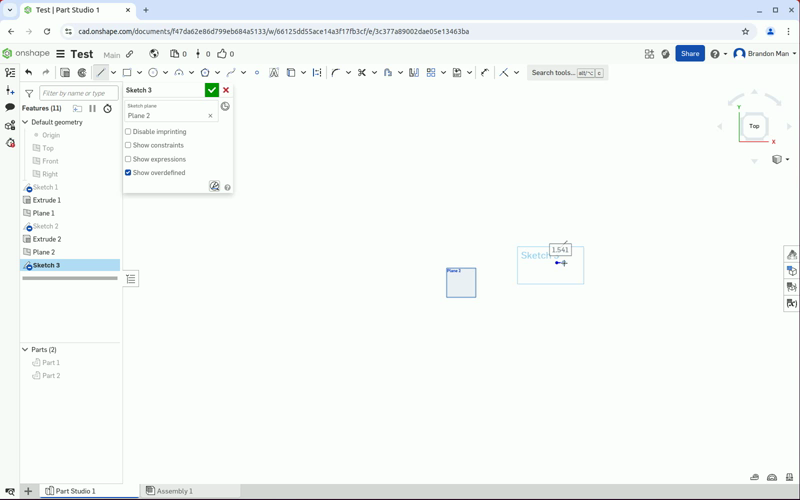
mouse_move(589, 262)
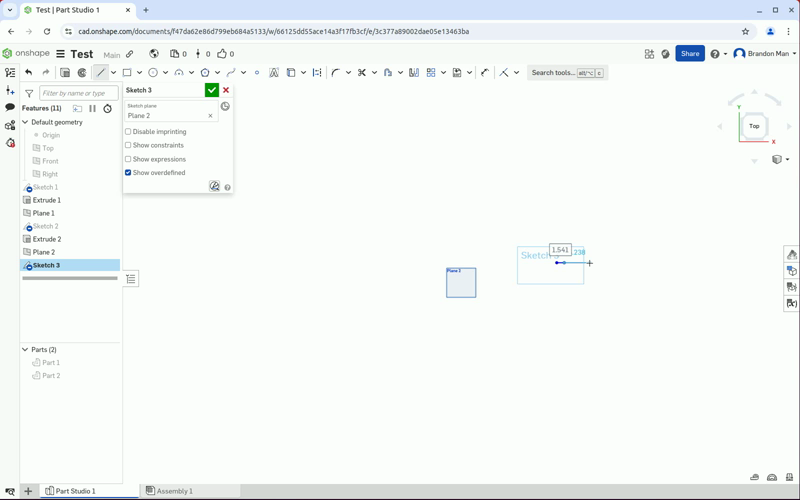
mouse_move(564, 257)
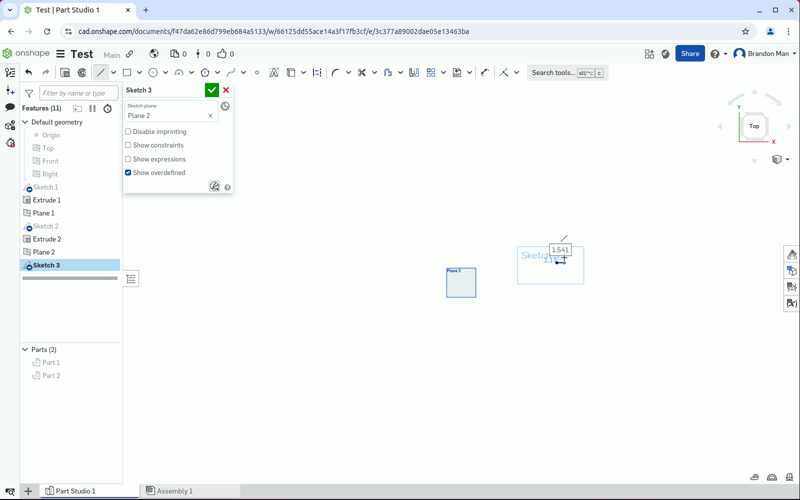
scroll(6)
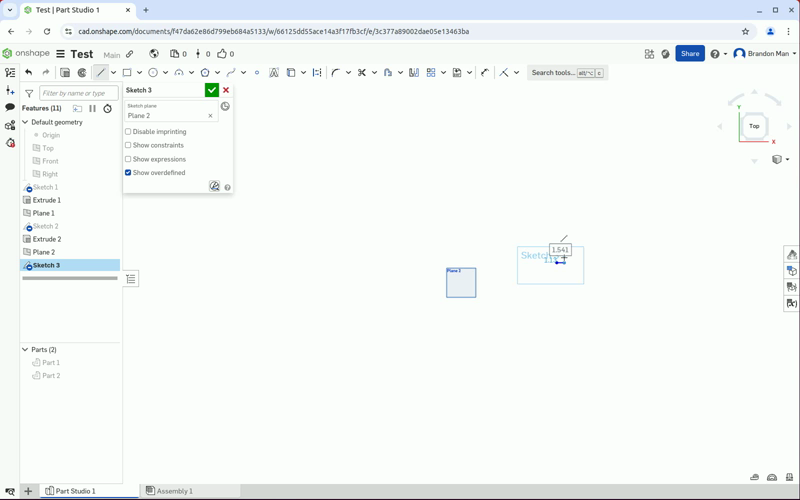
scroll(6)
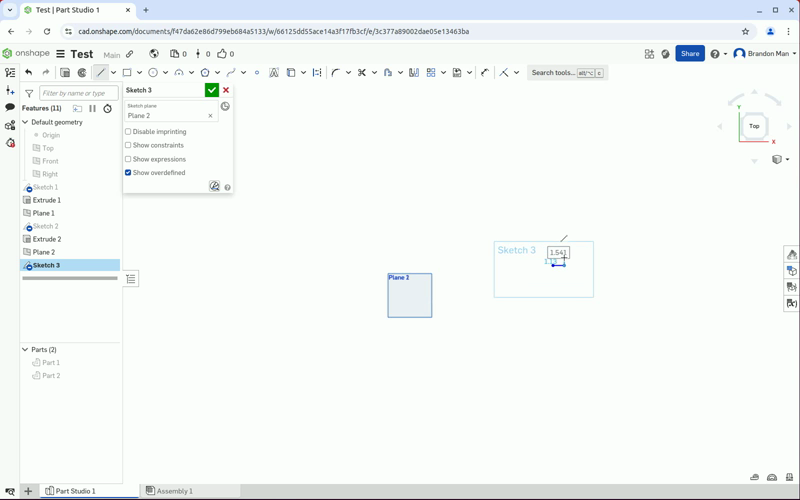
scroll(6)
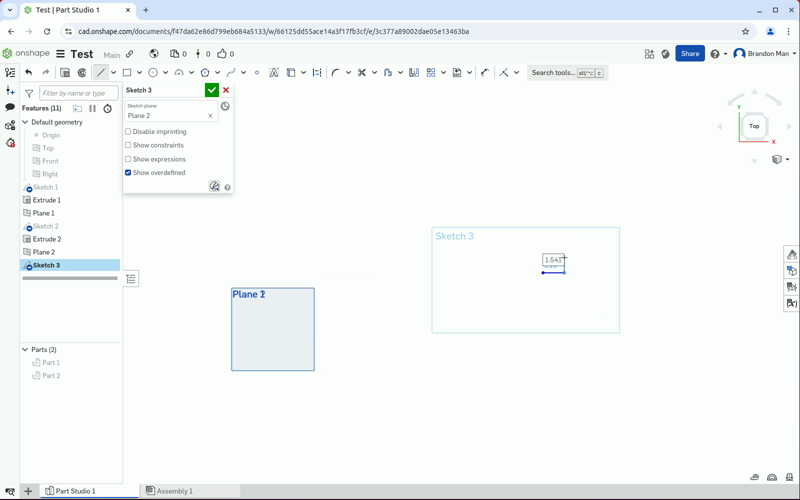
scroll(6)
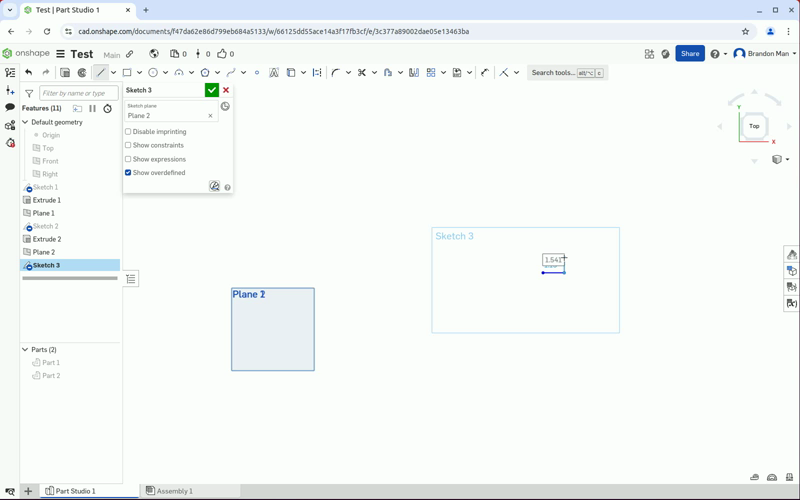
scroll(6)
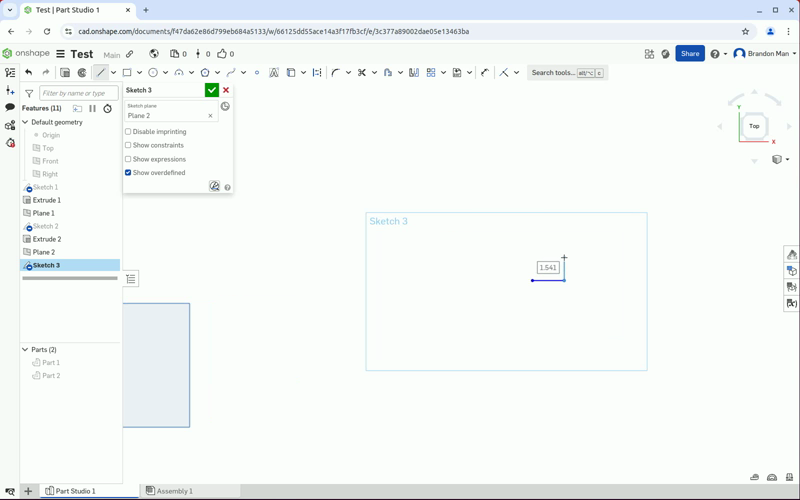
scroll(6)
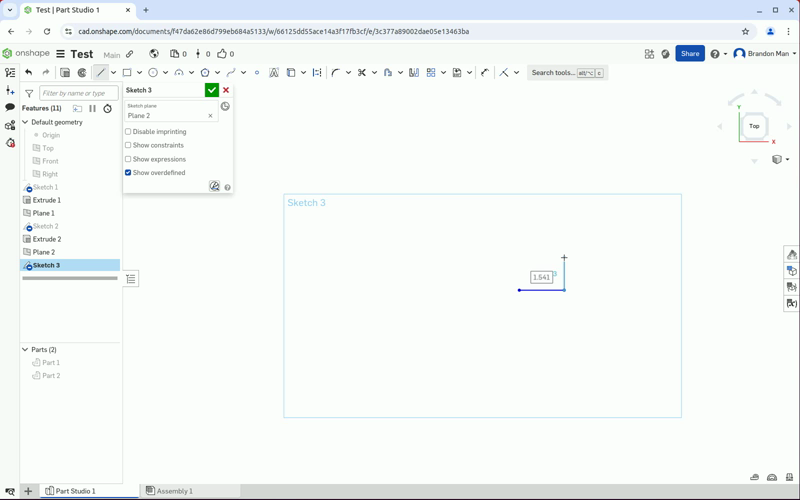
scroll(6)
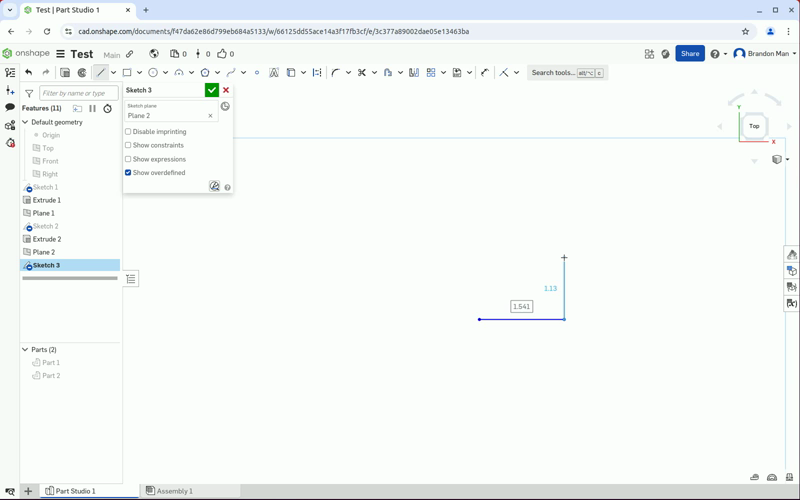
click(564, 257)
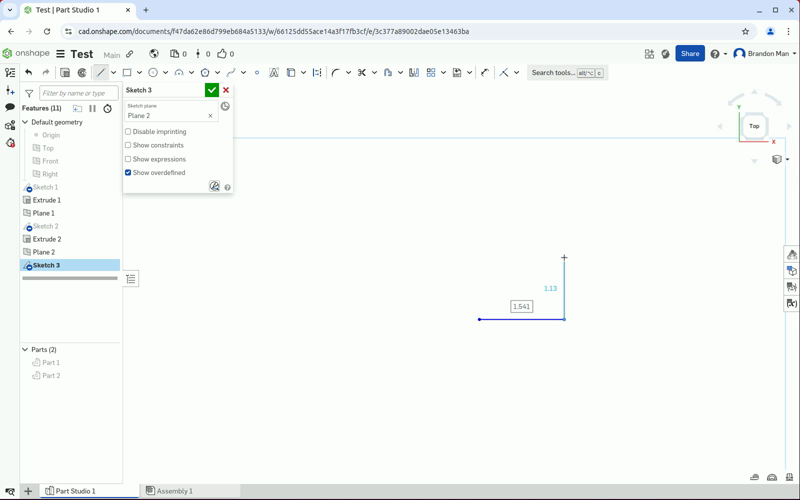
scroll(-6)
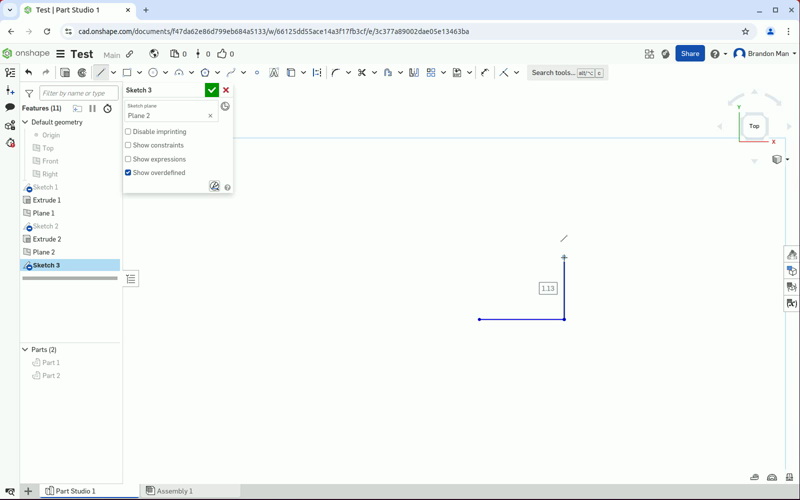
scroll(-6)
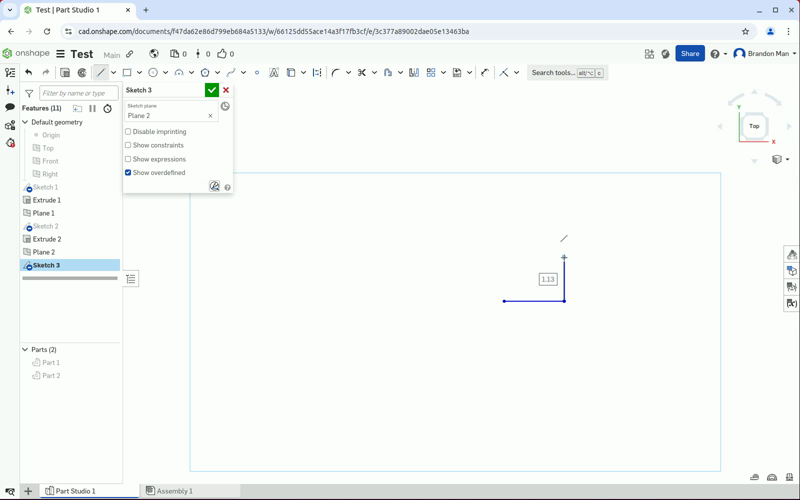
scroll(-6)
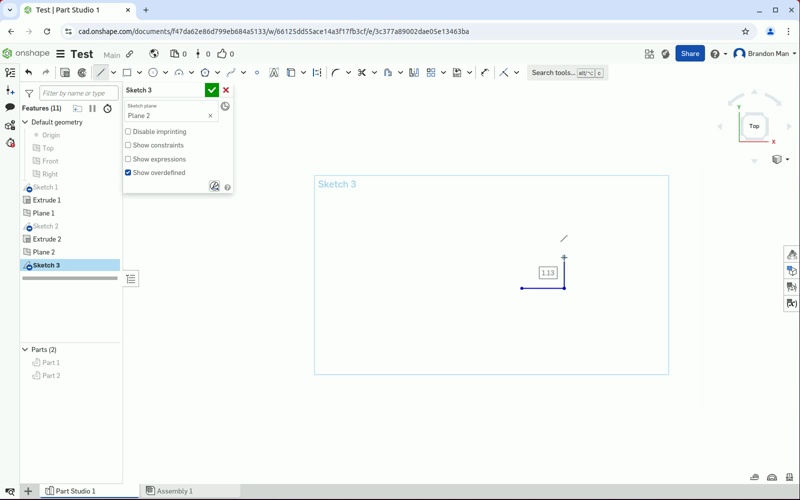
scroll(-6)
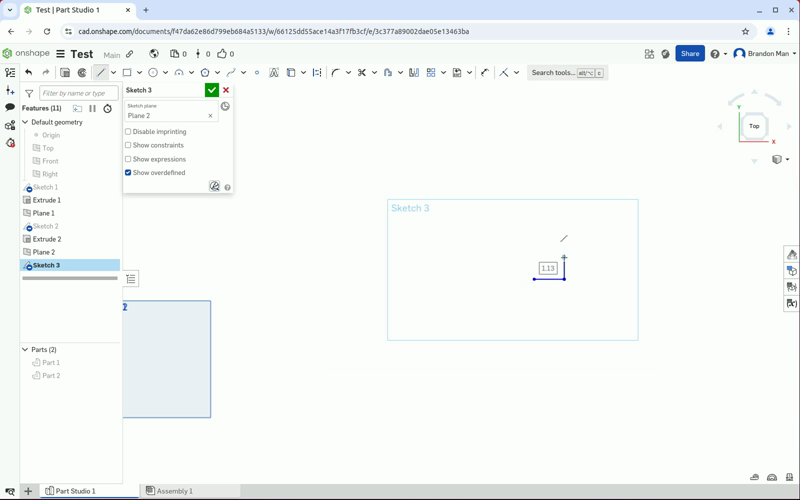
scroll(-6)
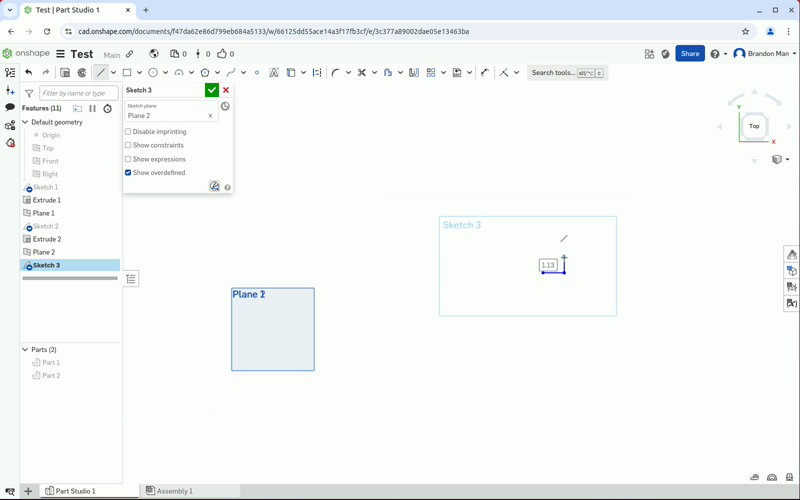
scroll(-6)
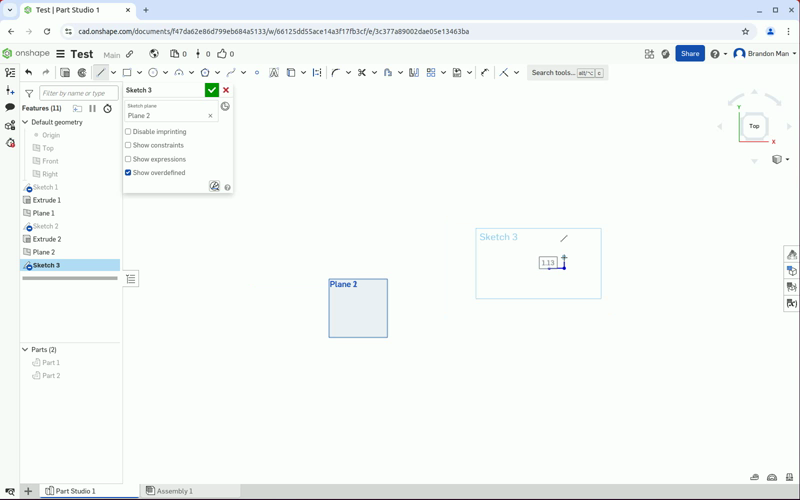
scroll(-6)
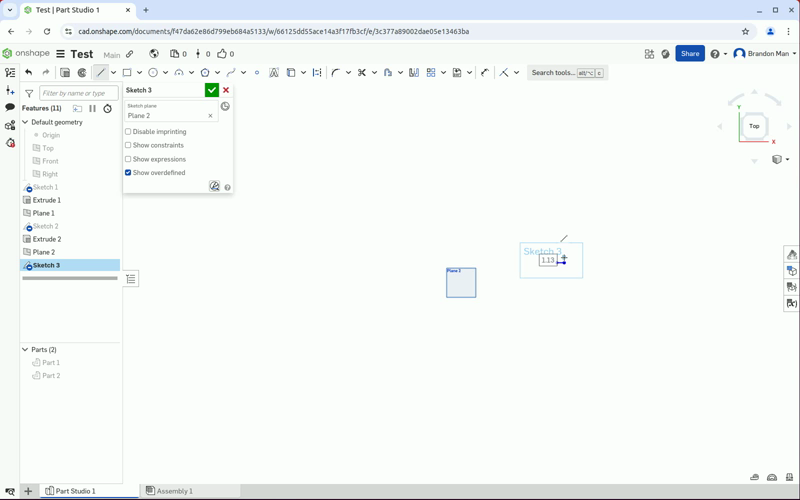
key_up(shift)
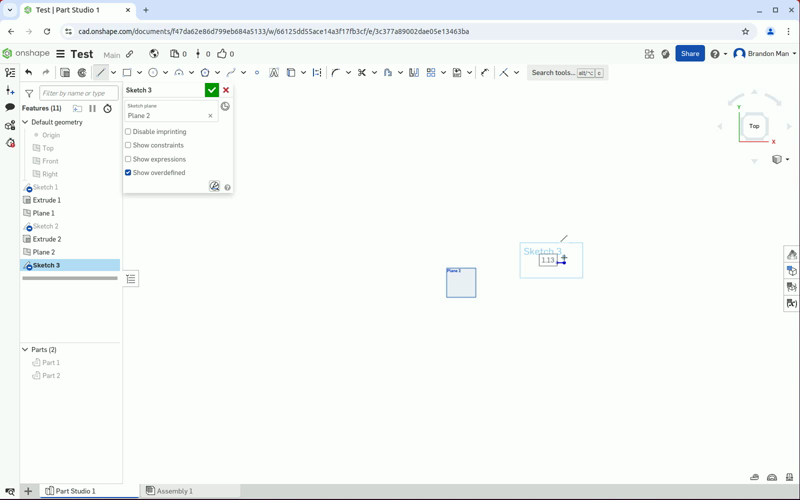
key_down(shift)
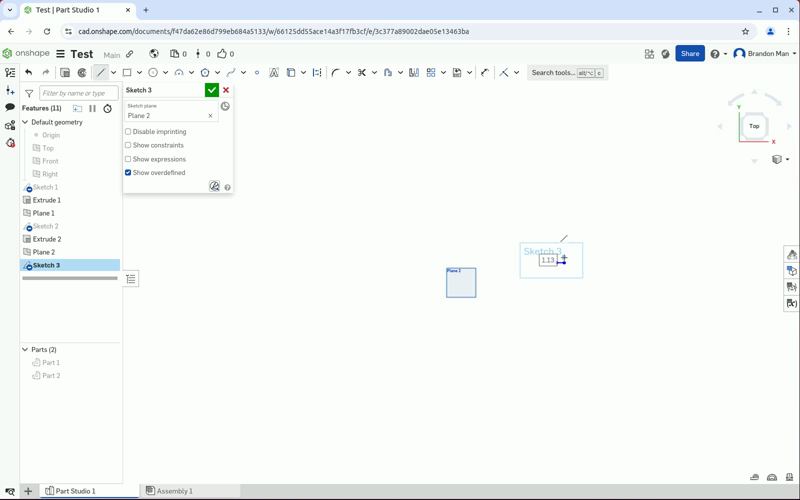
mouse_move(589, 257)
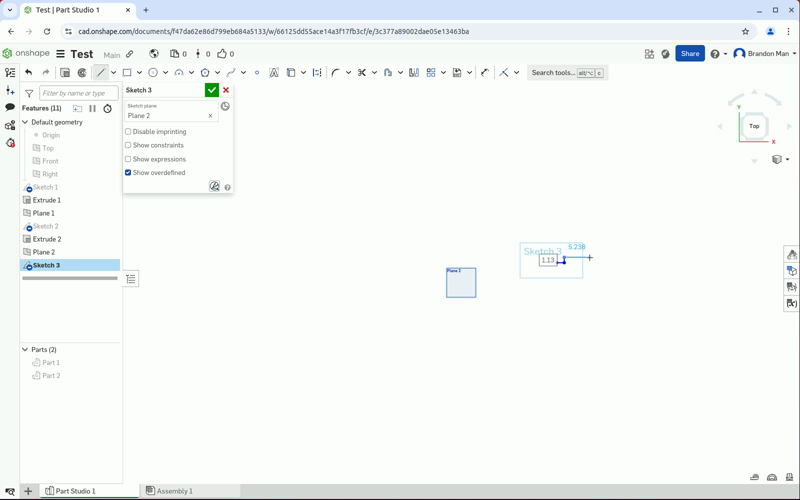
mouse_move(556, 257)
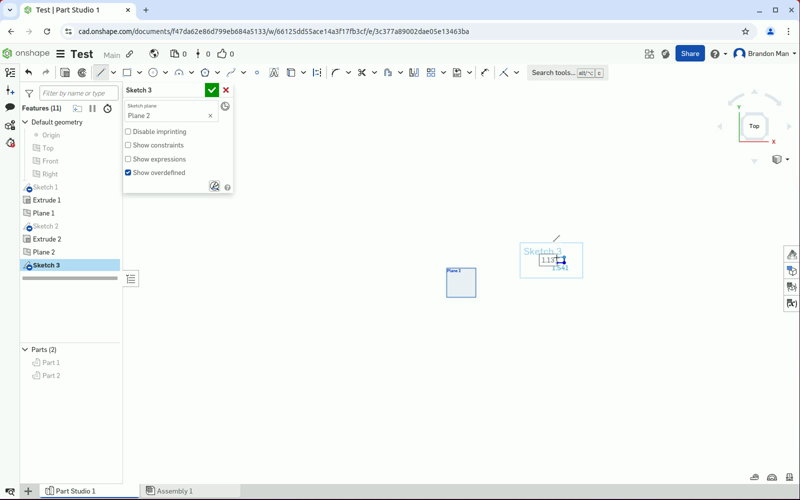
scroll(6)
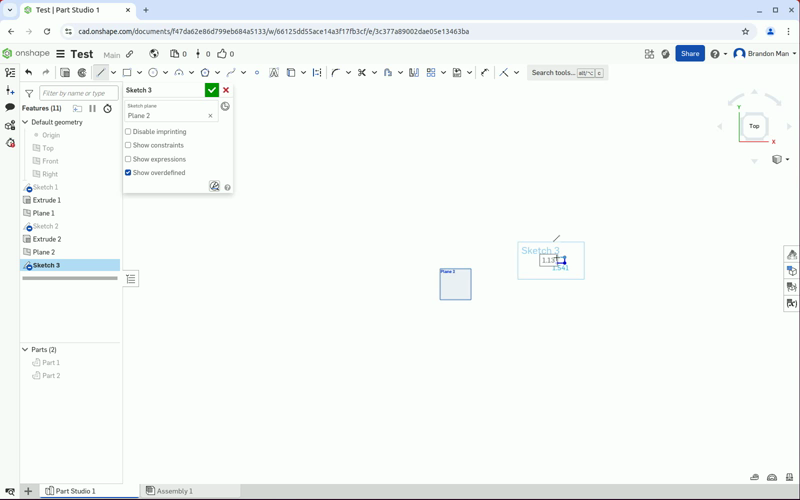
scroll(6)
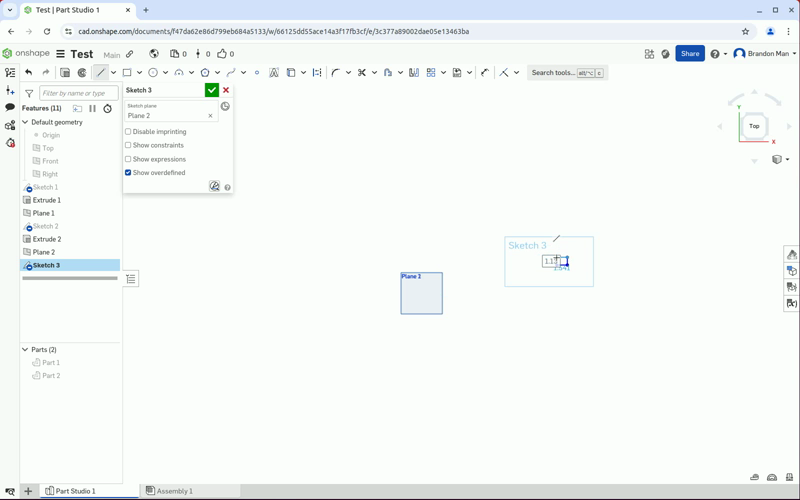
scroll(6)
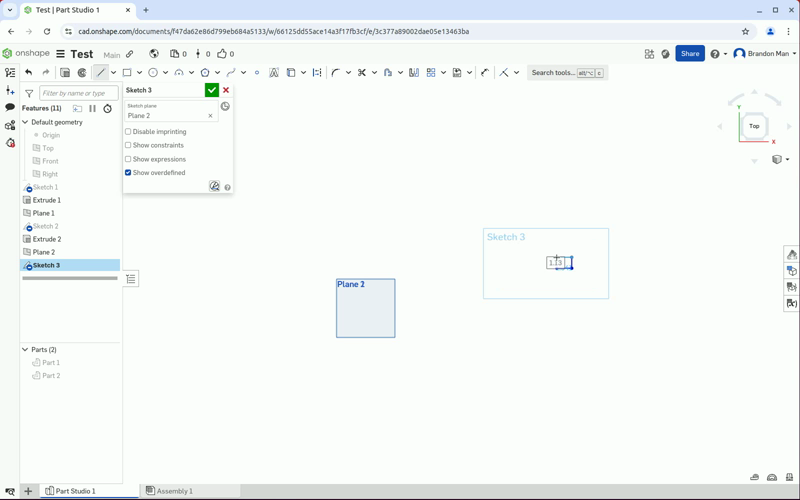
scroll(6)
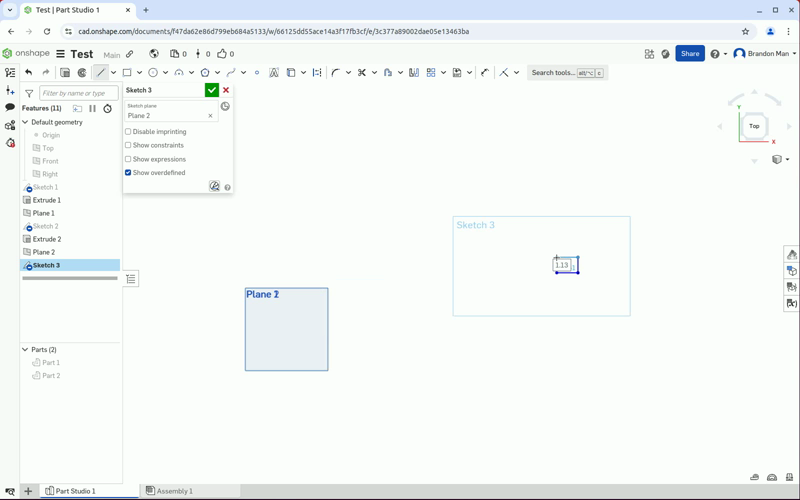
scroll(6)
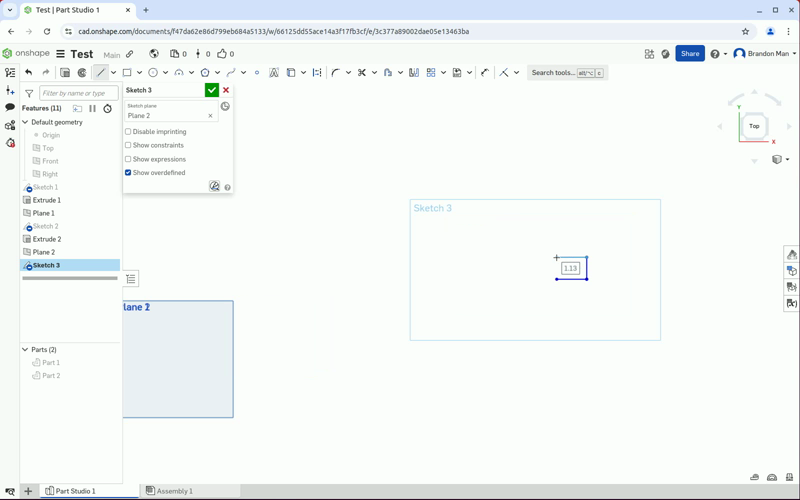
scroll(6)
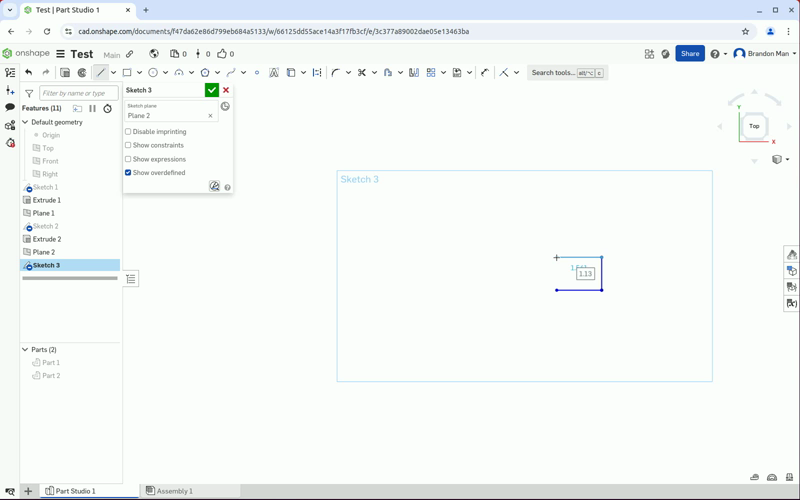
scroll(6)
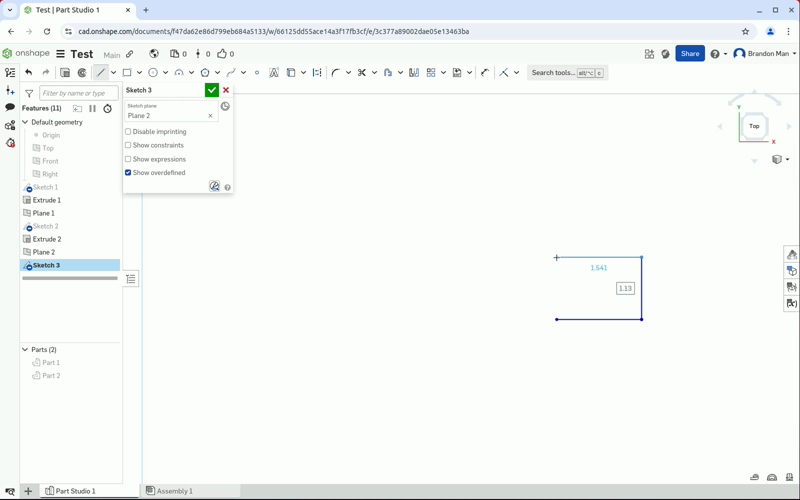
click(556, 257)
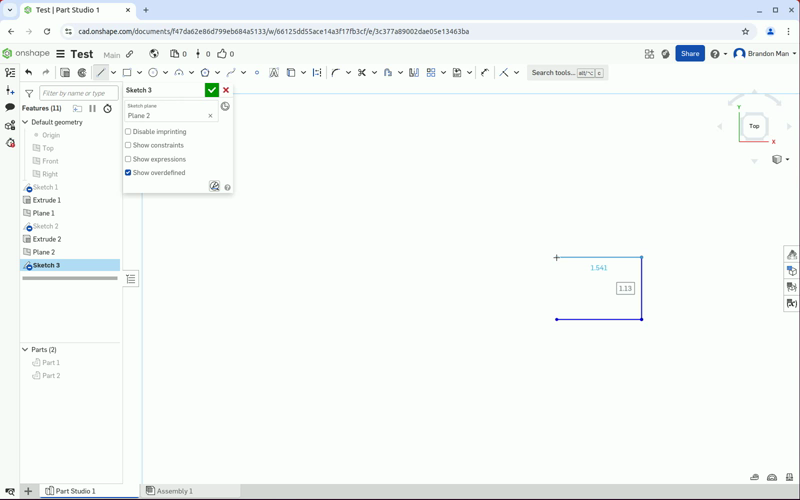
scroll(-6)
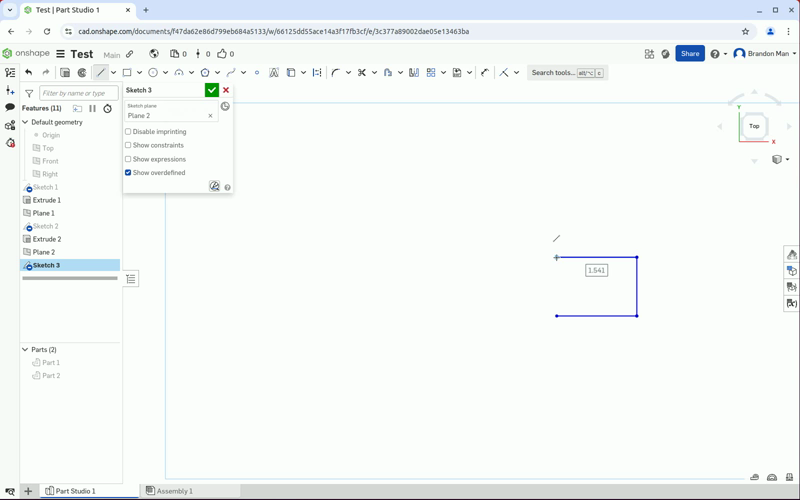
scroll(-6)
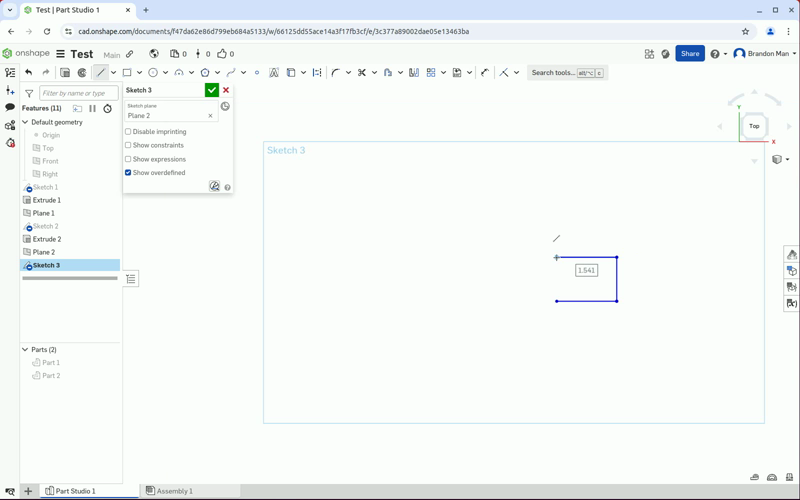
scroll(-6)
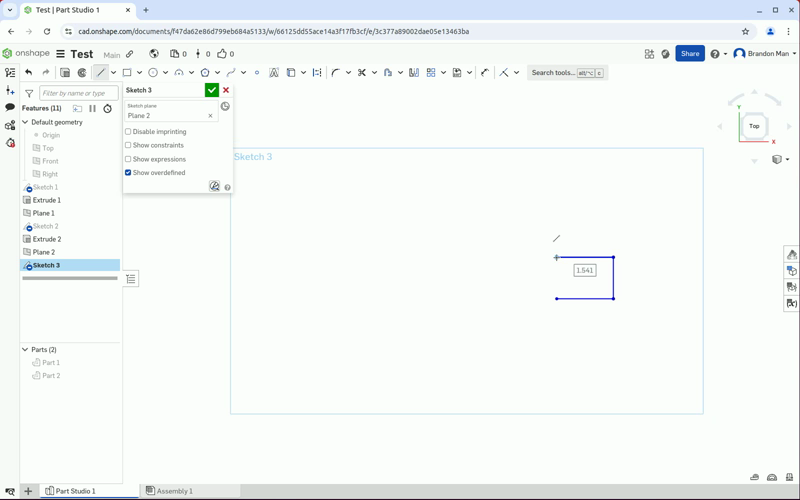
scroll(-6)
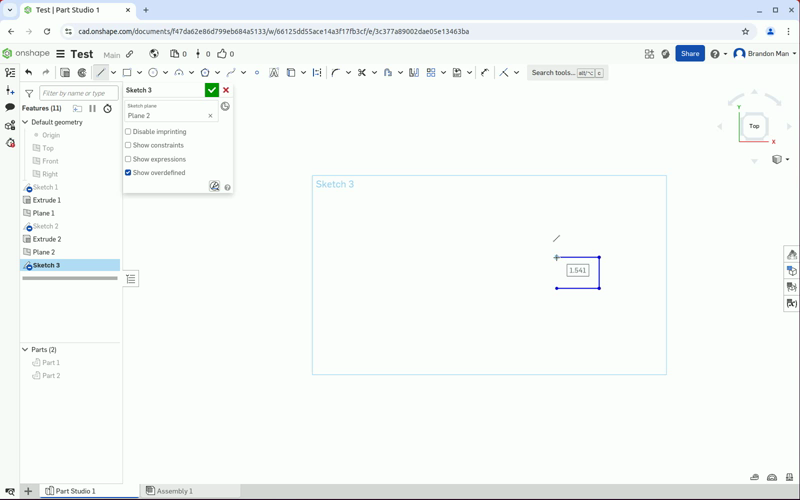
scroll(-6)
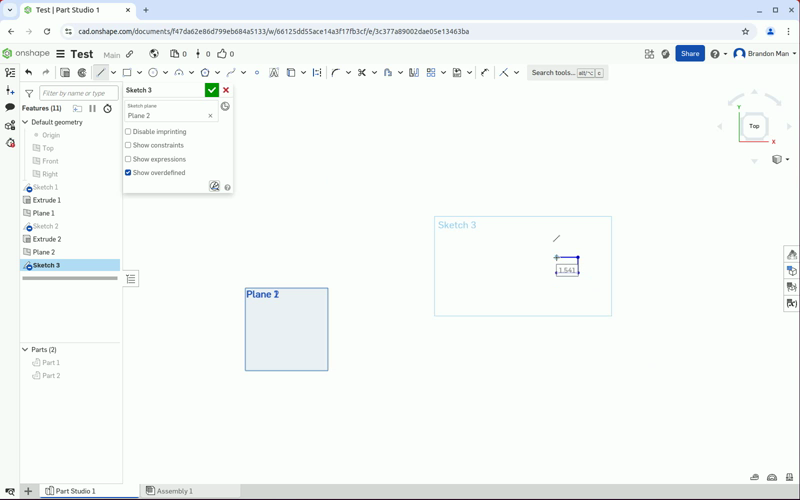
scroll(-6)
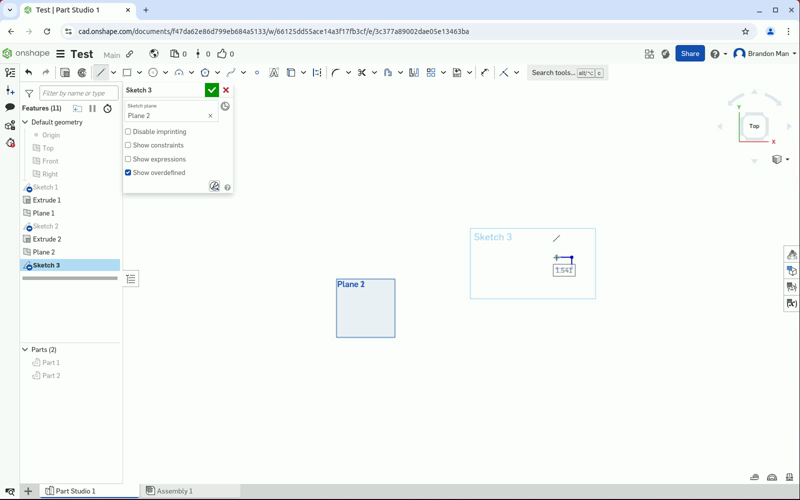
scroll(-6)
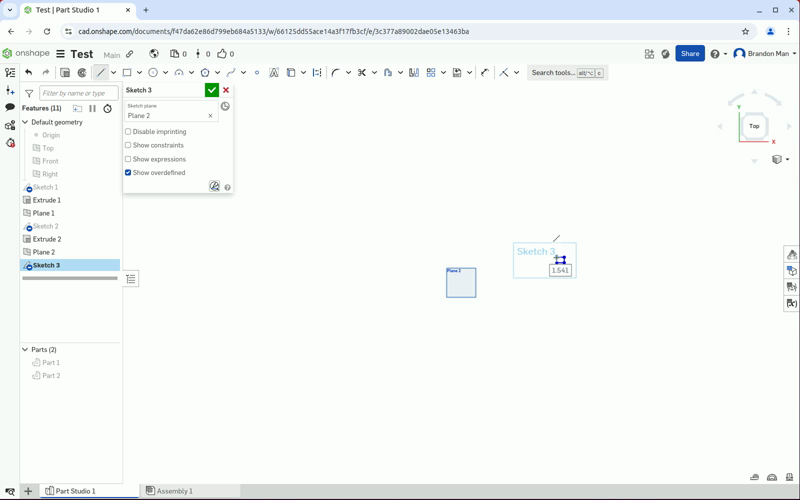
key_up(shift)
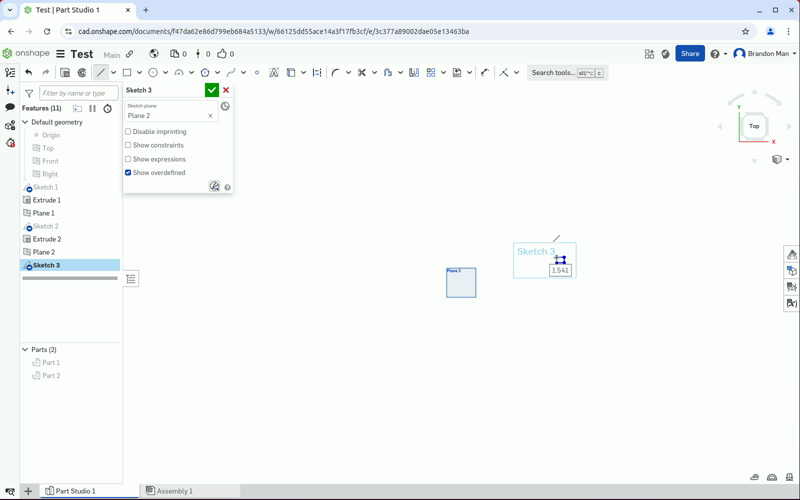
key(esc)
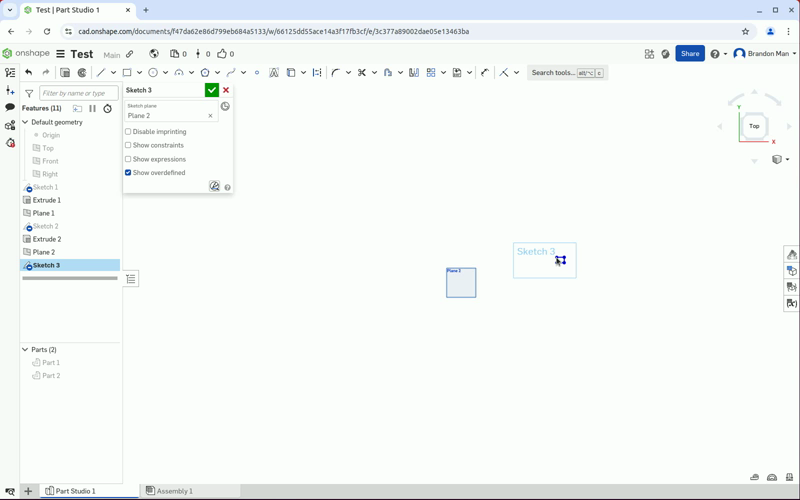
key(a)
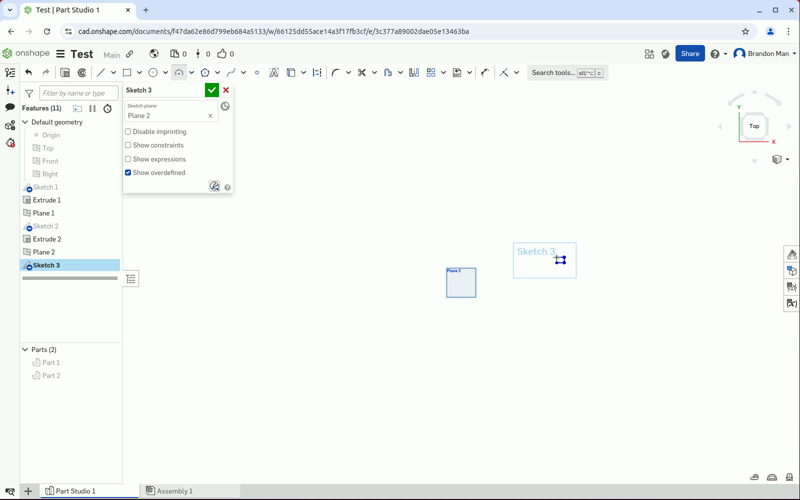
mouse_move(556, 257)
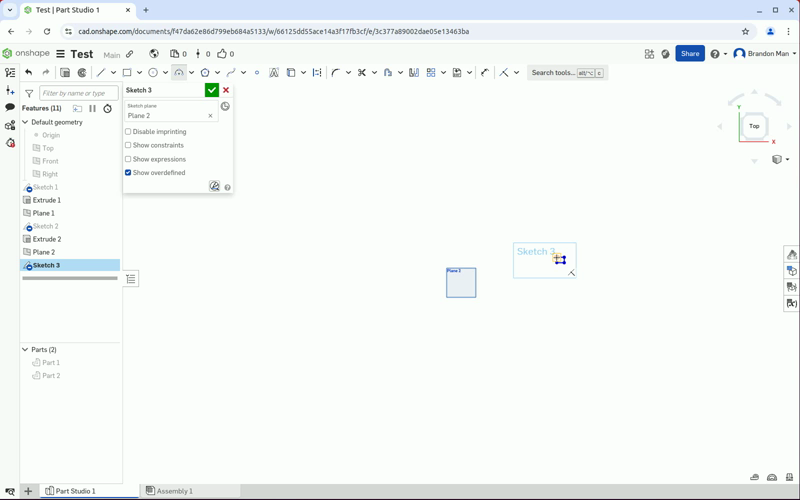
click(556, 257)
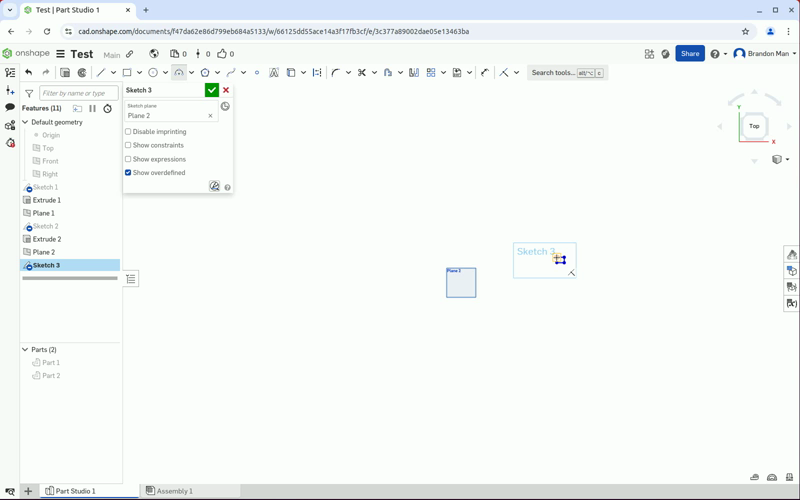
mouse_move(556, 262)
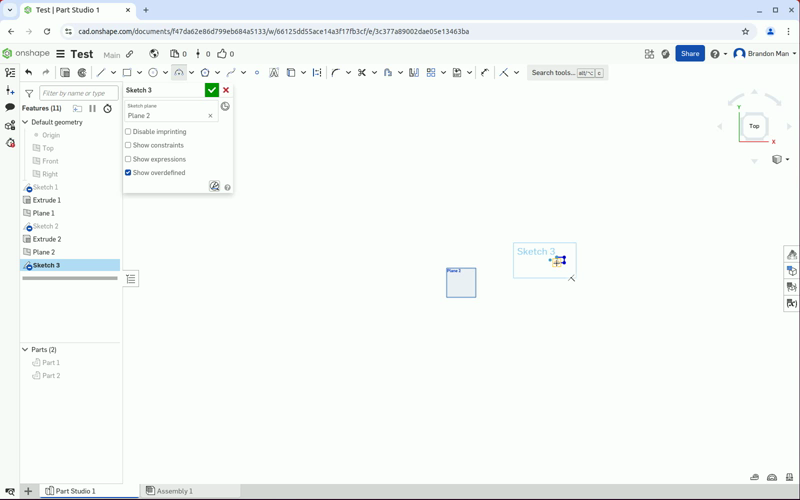
scroll(6)
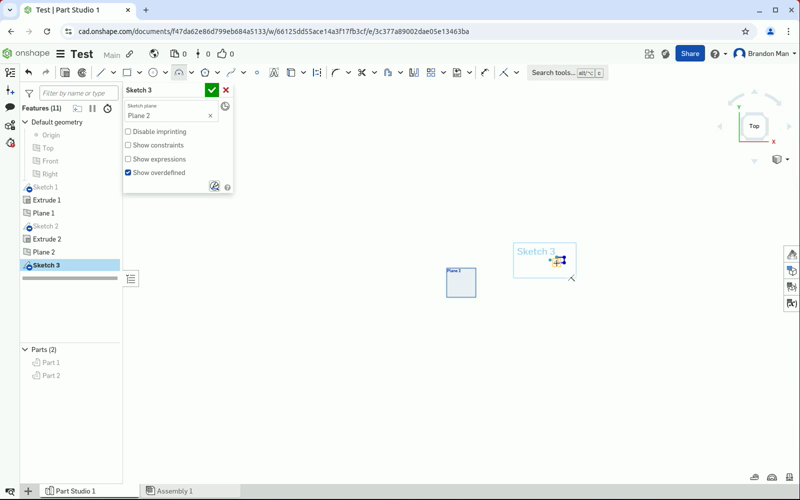
scroll(6)
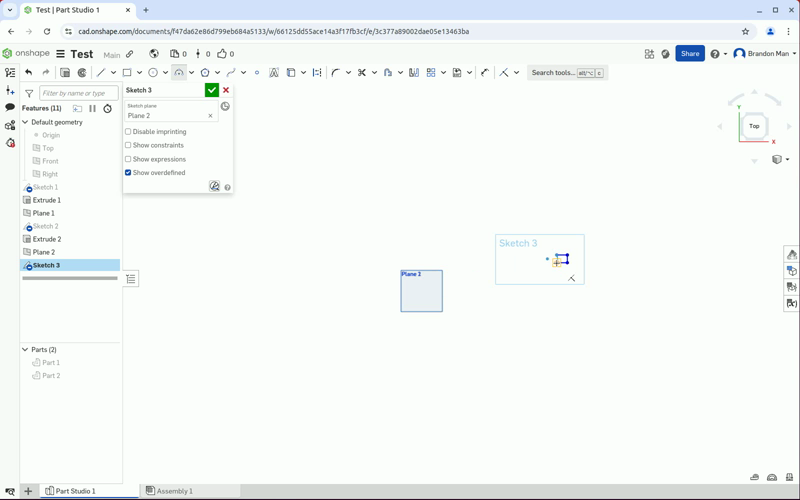
scroll(6)
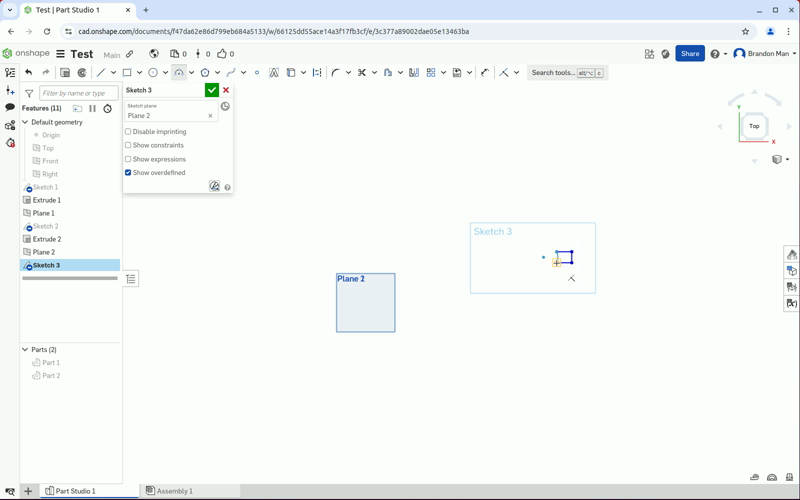
scroll(6)
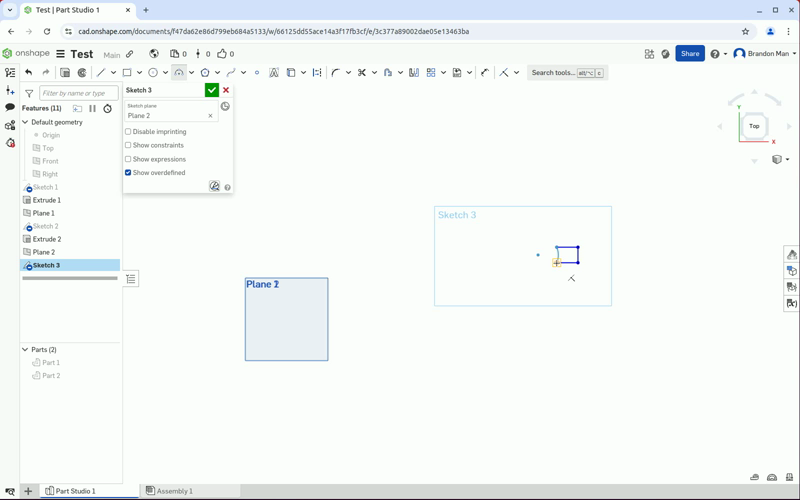
scroll(6)
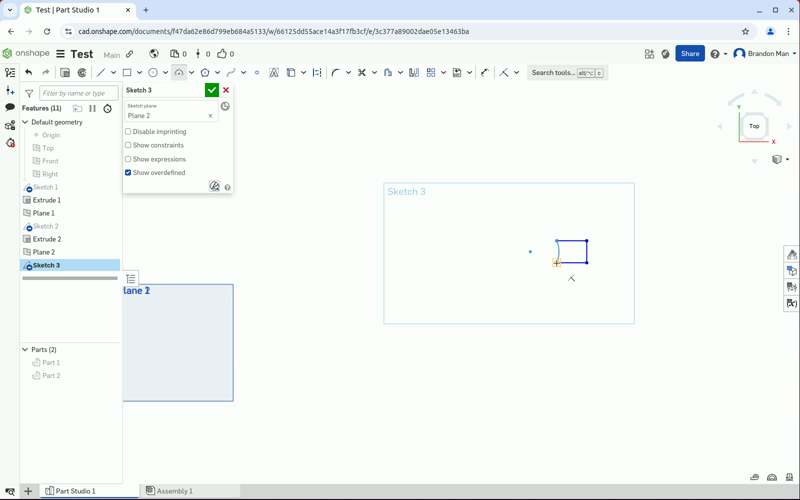
scroll(6)
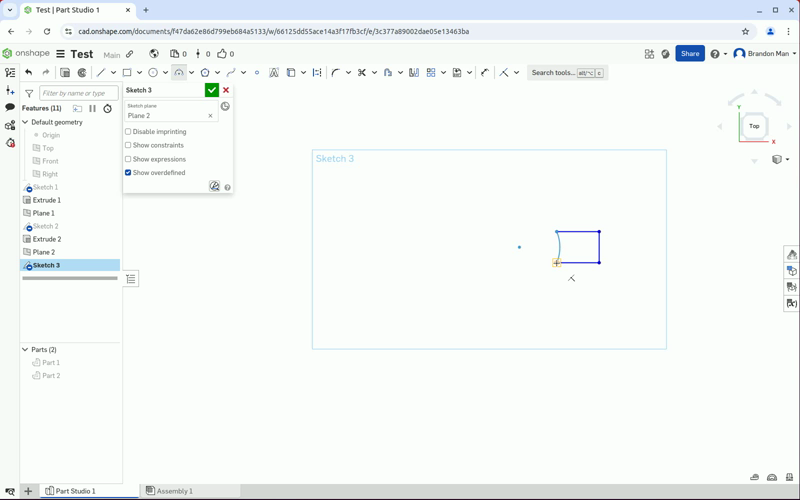
scroll(6)
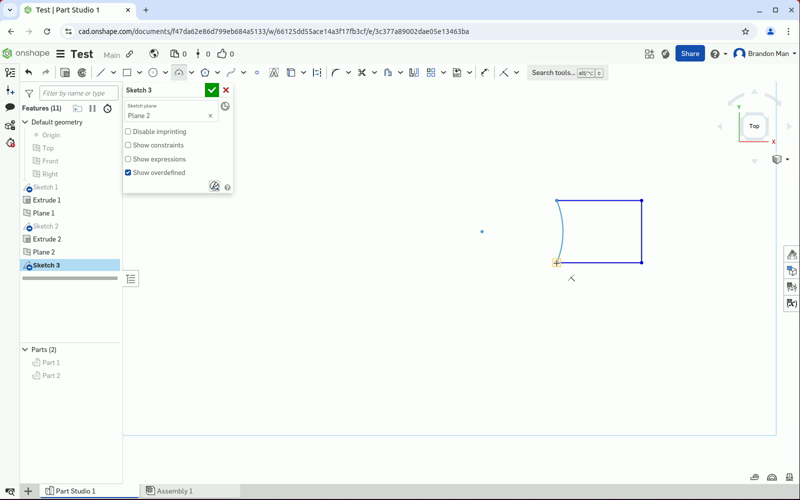
click(556, 262)
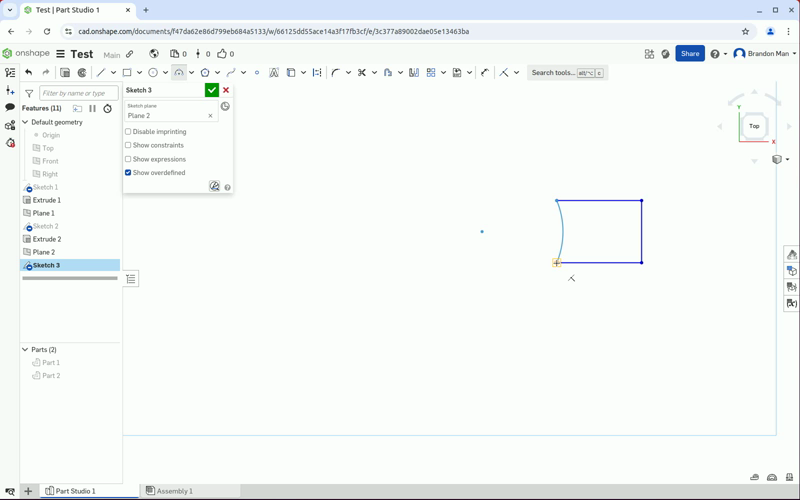
scroll(-6)
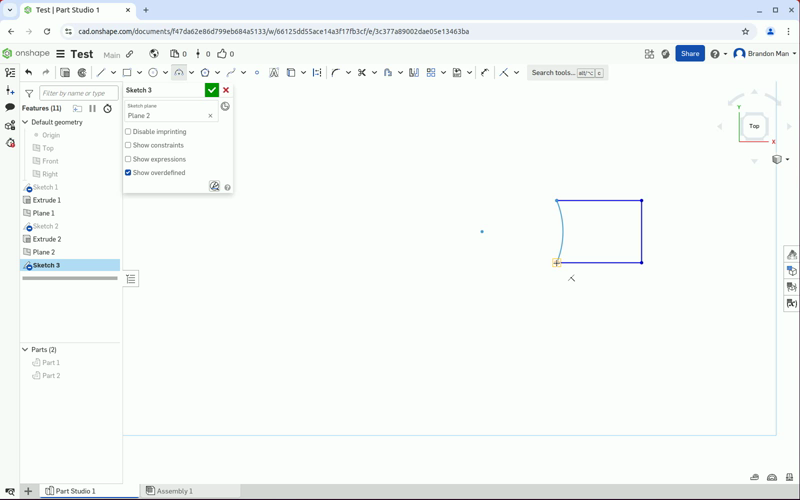
scroll(-6)
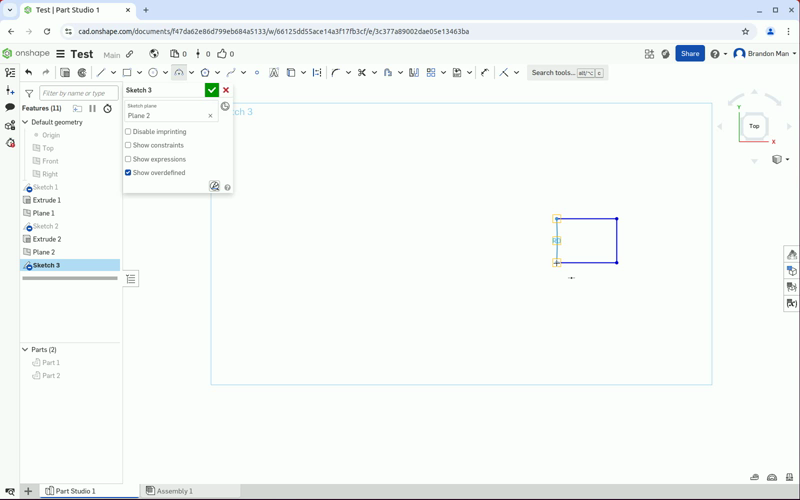
scroll(-6)
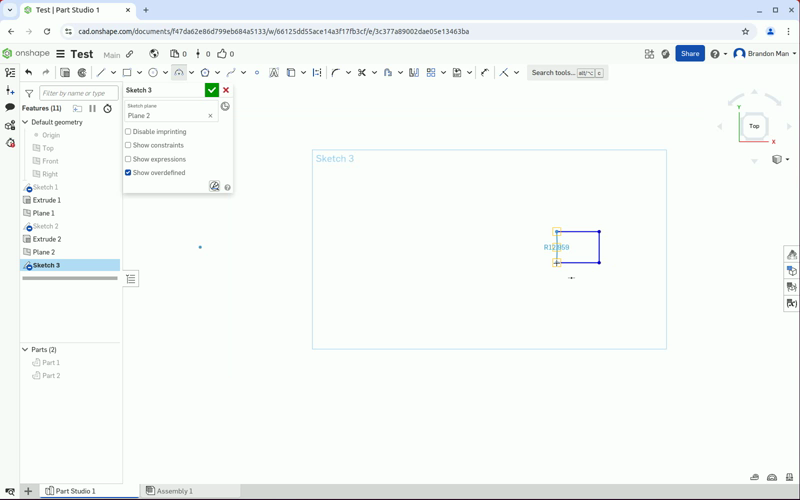
scroll(-6)
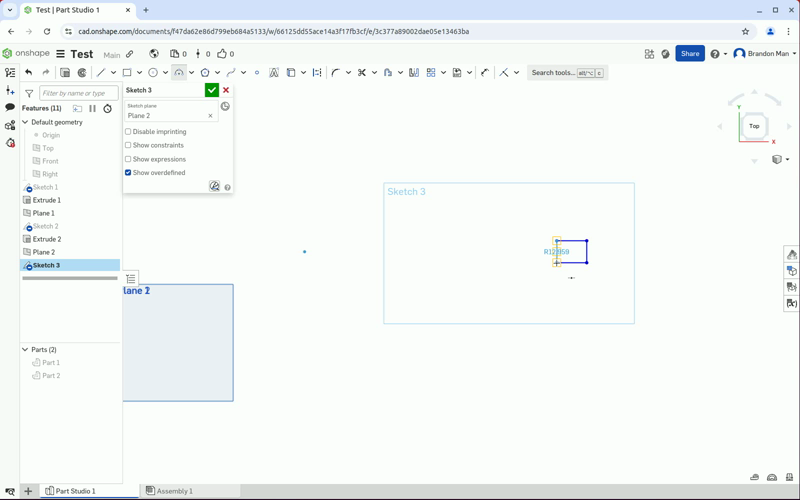
scroll(-6)
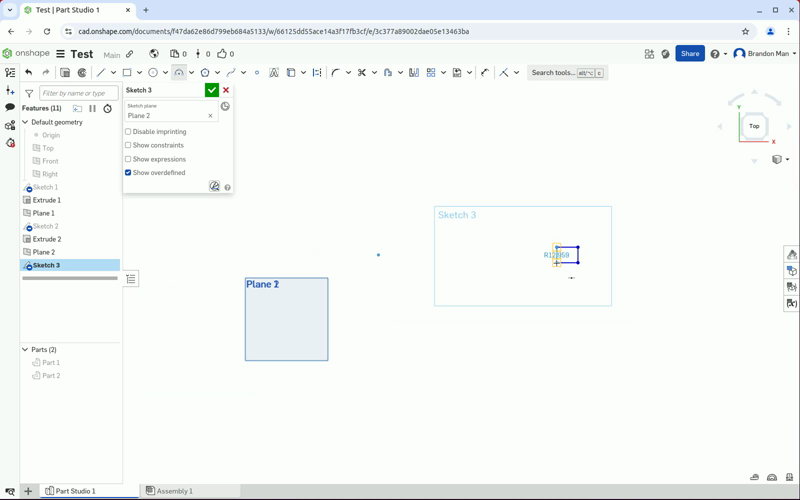
scroll(-6)
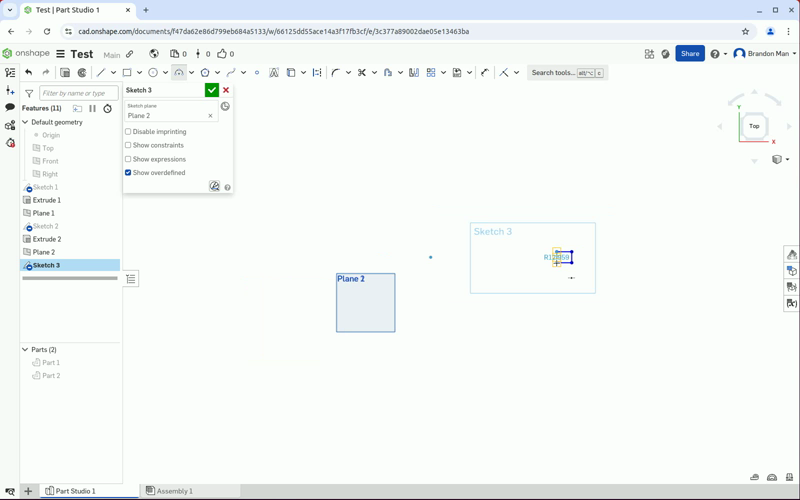
scroll(-6)
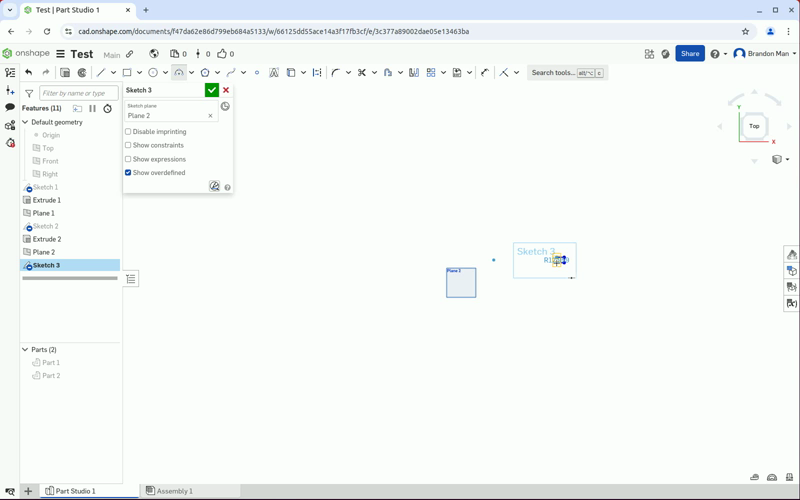
key_down(shift)
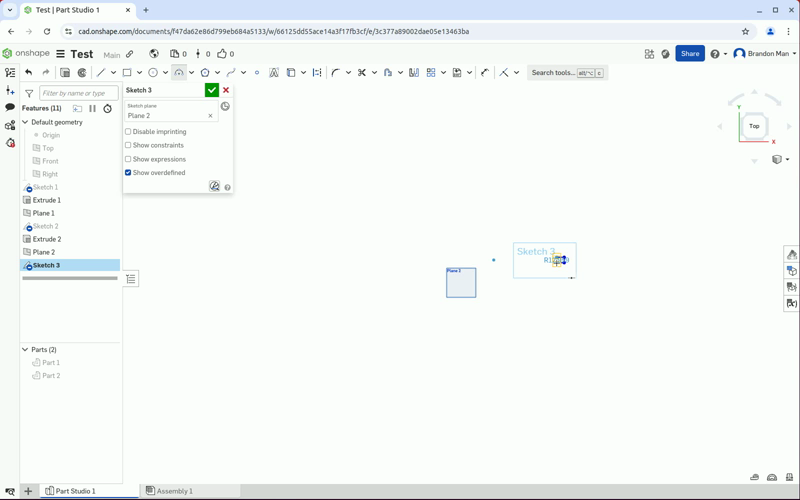
mouse_move(549, 260)
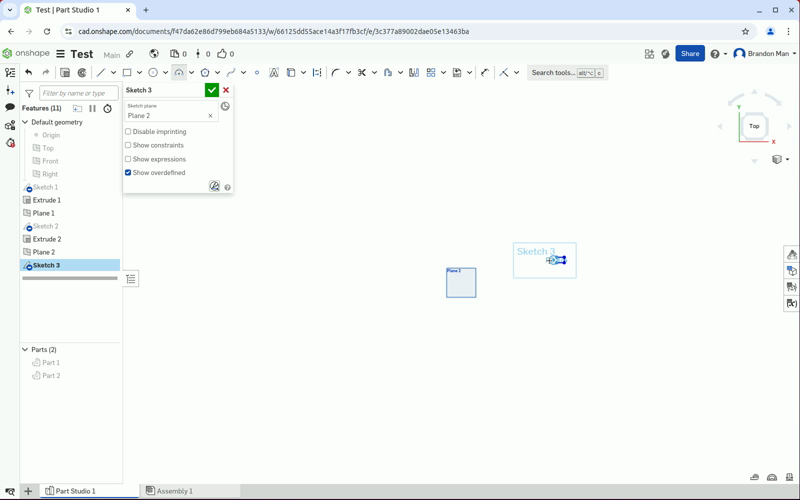
scroll(6)
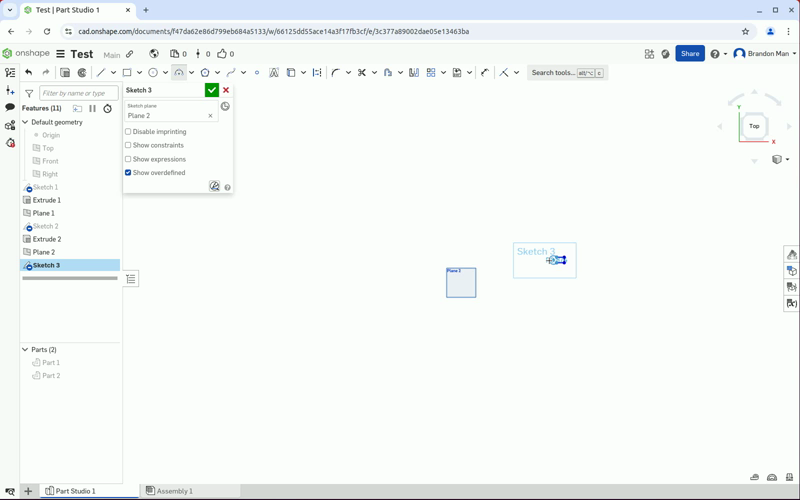
scroll(6)
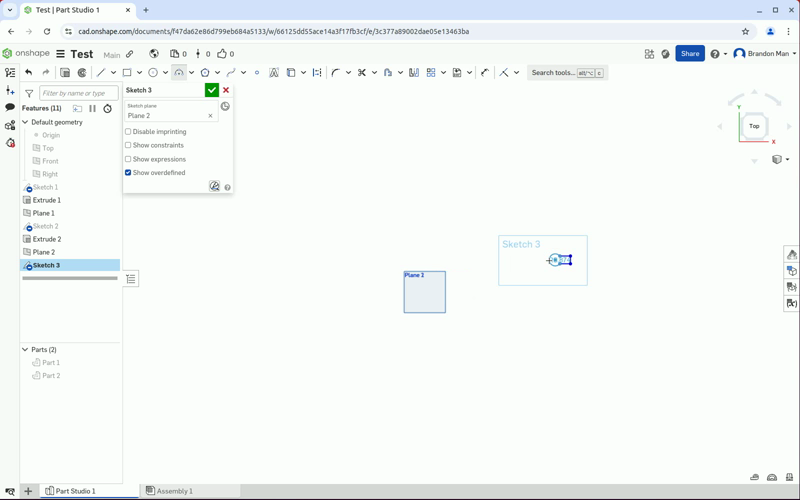
scroll(6)
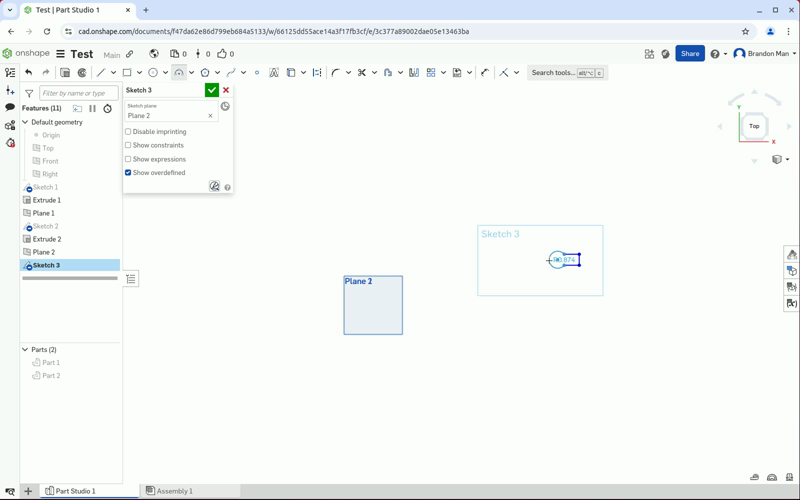
scroll(6)
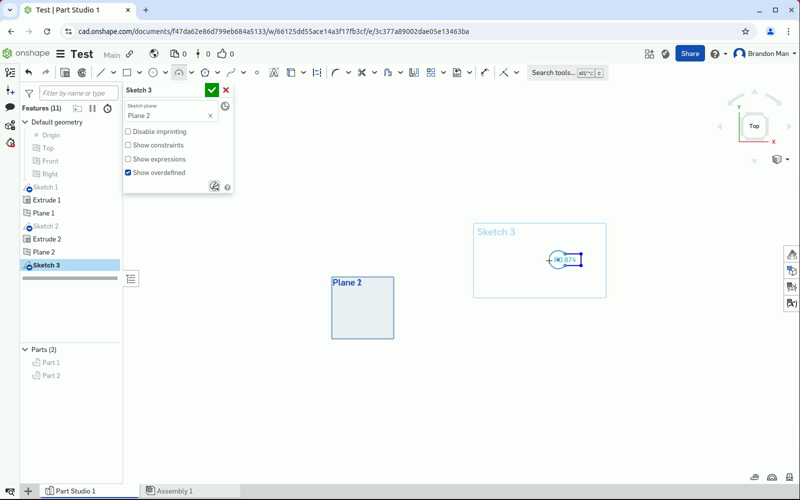
scroll(6)
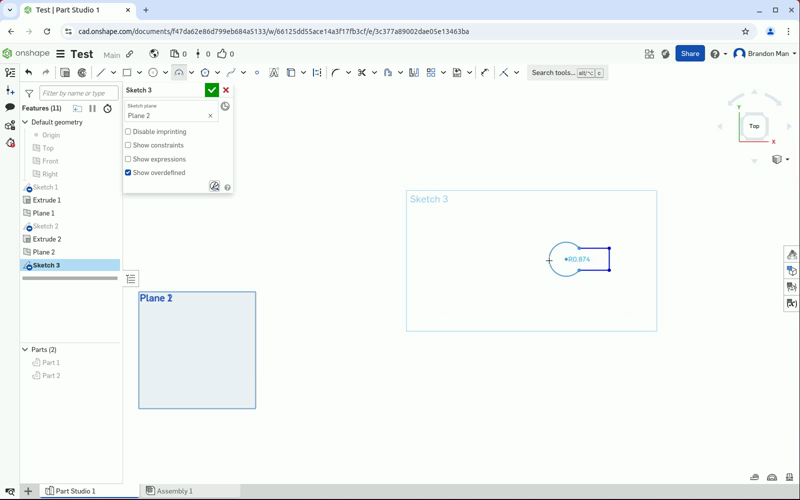
scroll(6)
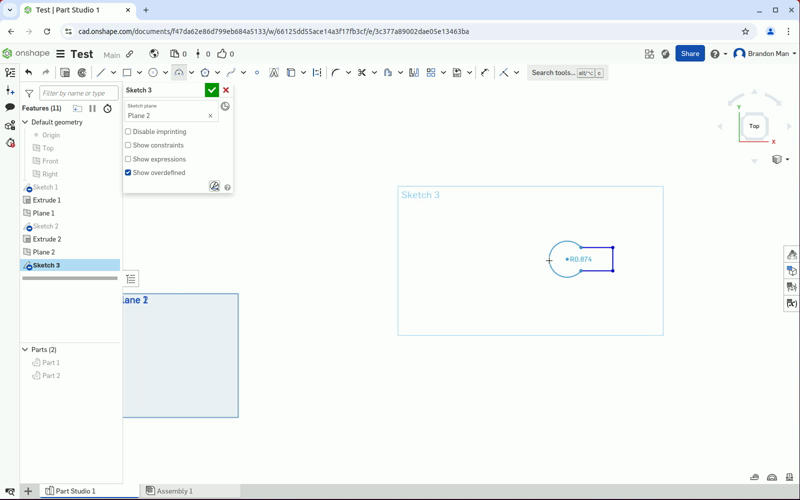
scroll(6)
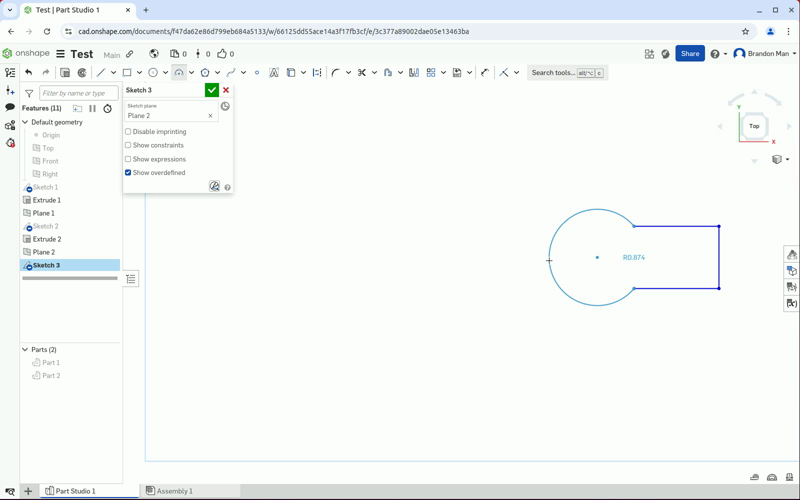
click(549, 260)
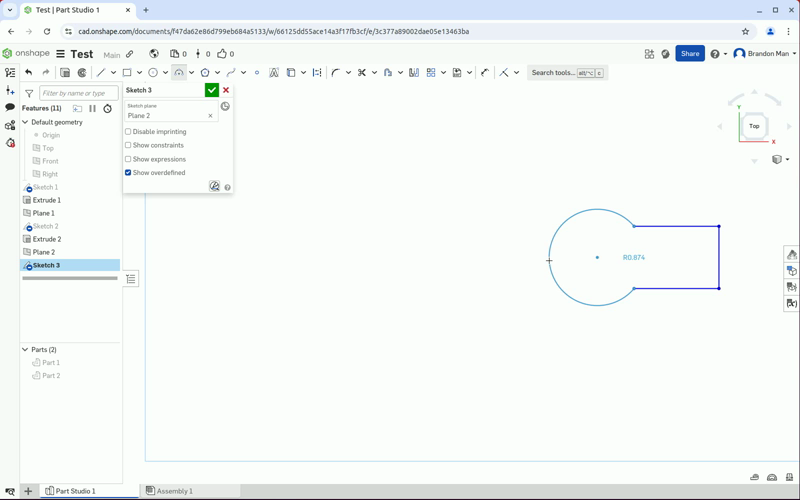
scroll(-6)
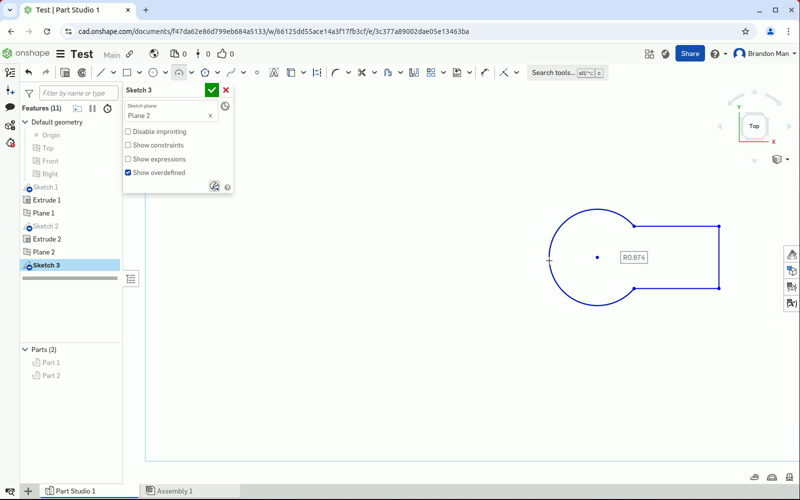
scroll(-6)
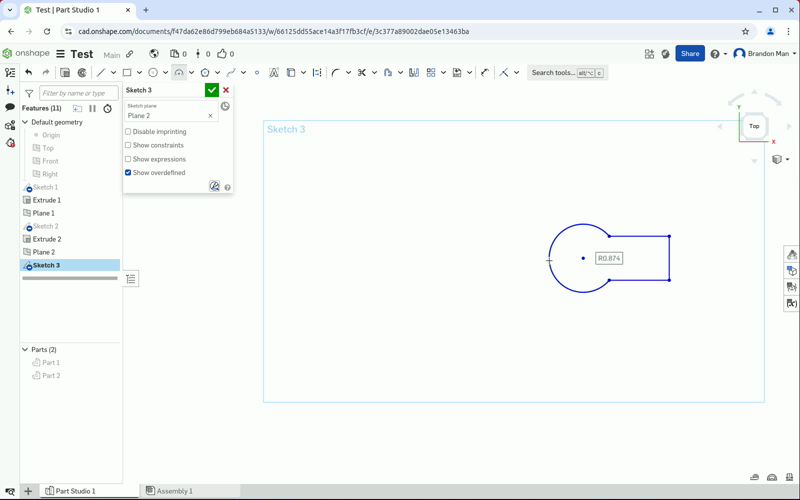
scroll(-6)
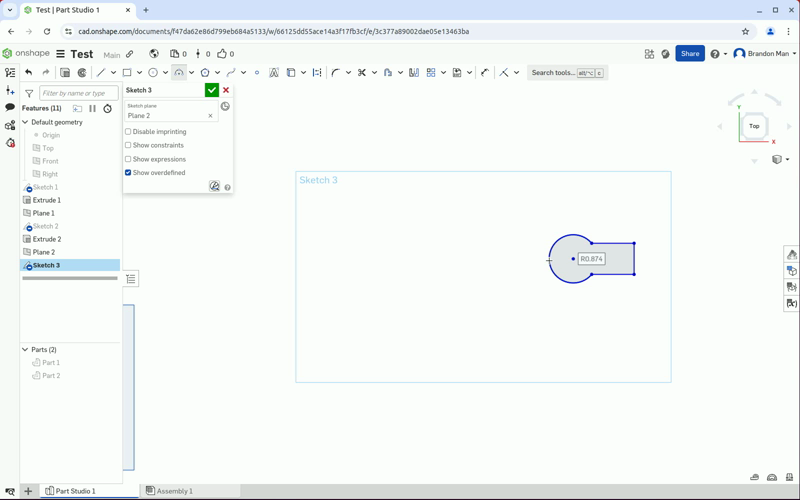
scroll(-6)
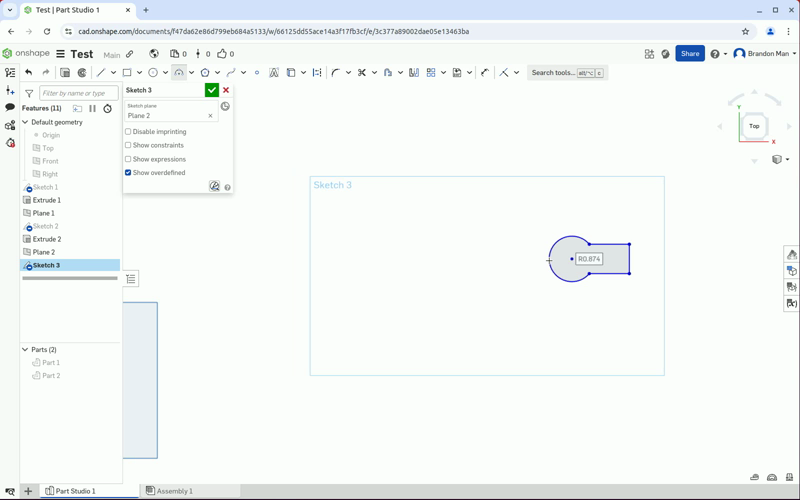
scroll(-6)
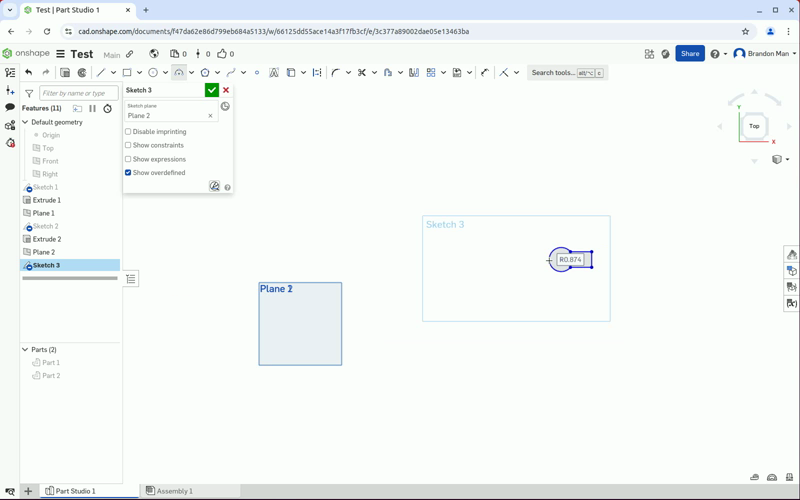
scroll(-6)
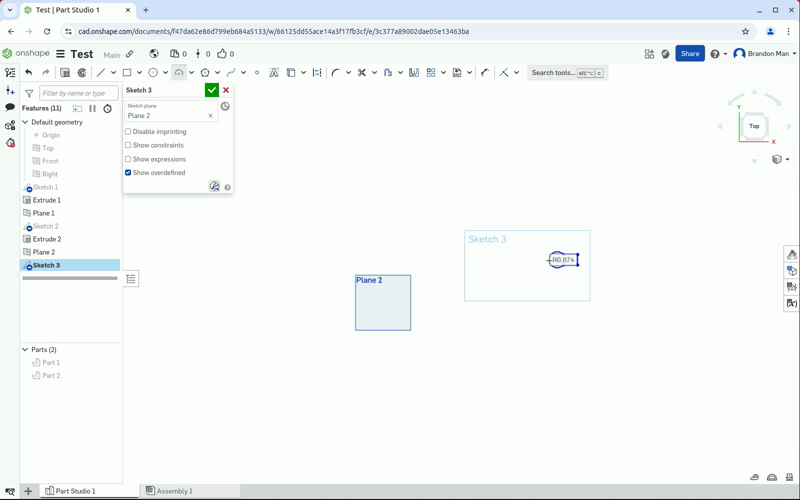
scroll(-6)
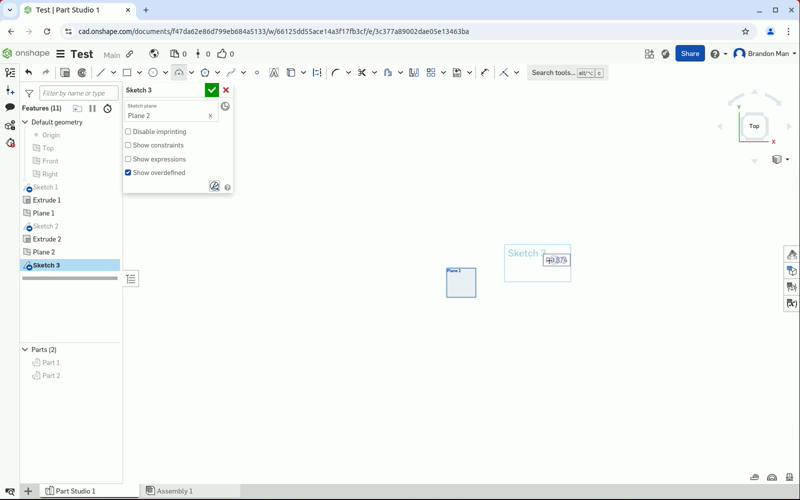
key_up(shift)
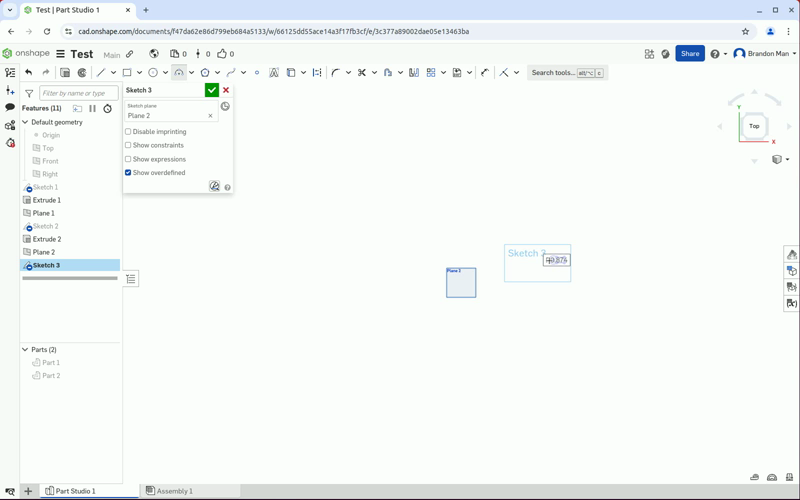
key(esc)
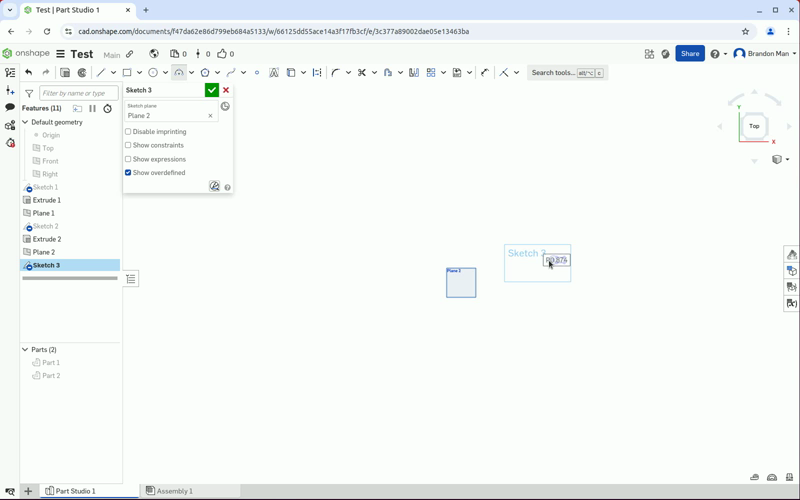
mouse_move(561, 260)
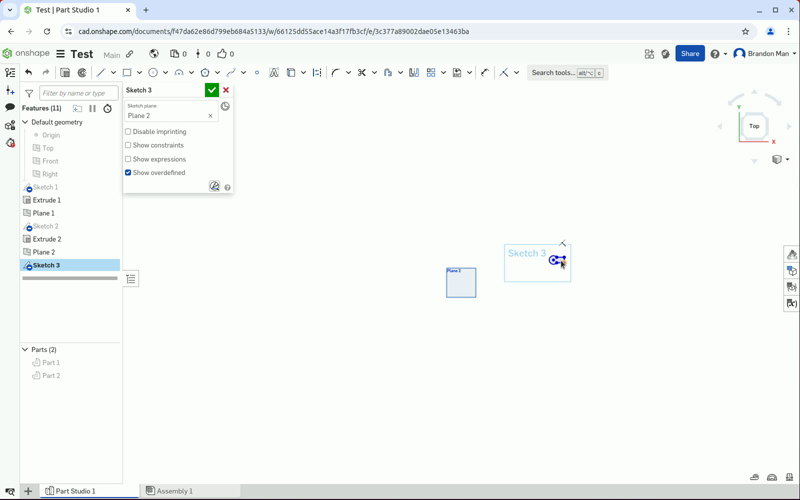
scroll(6)
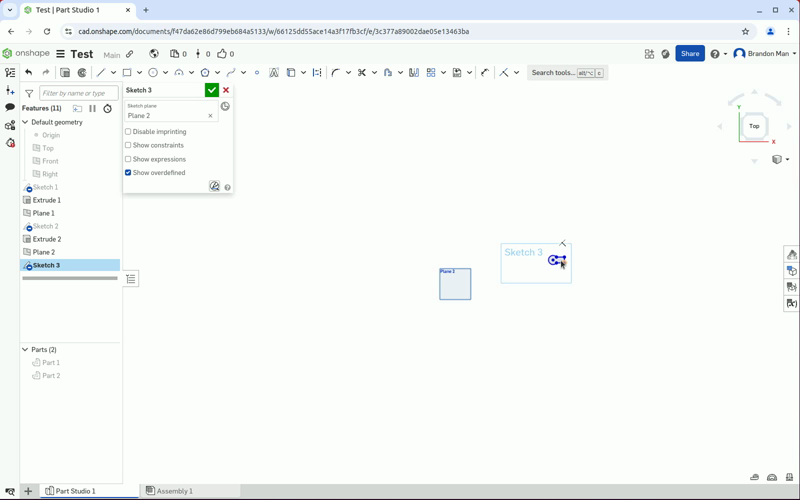
scroll(6)
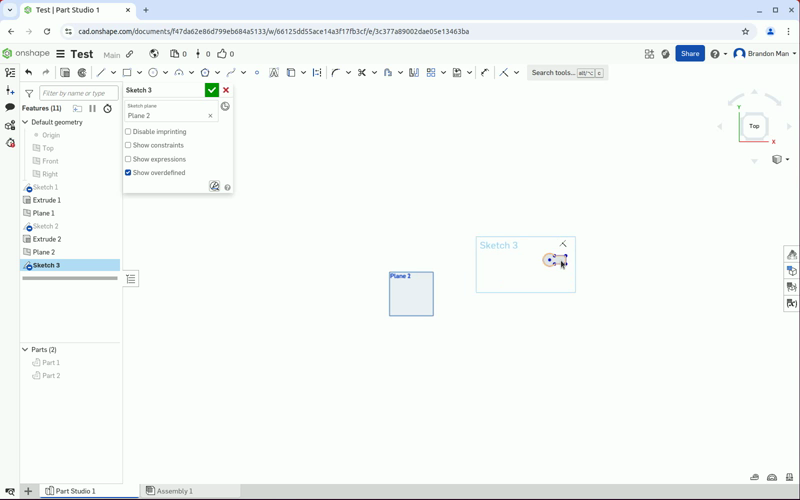
scroll(6)
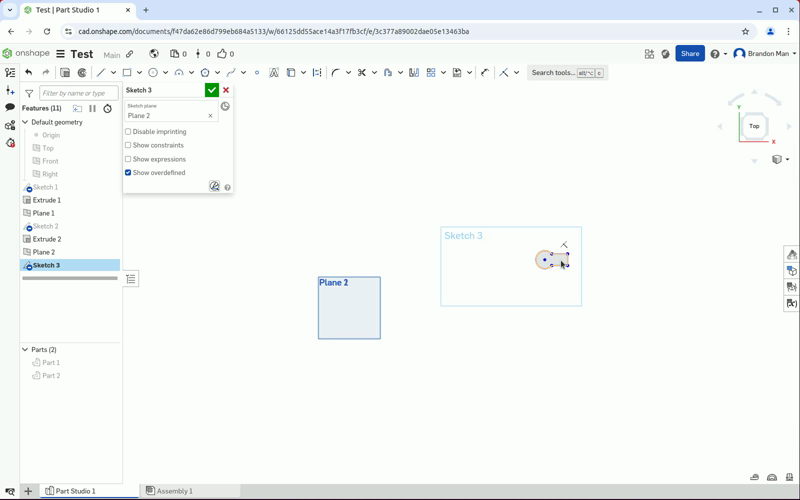
scroll(6)
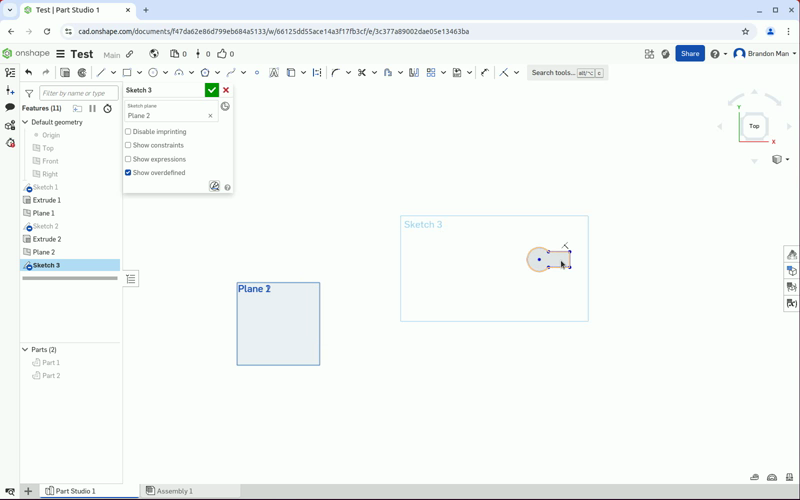
scroll(6)
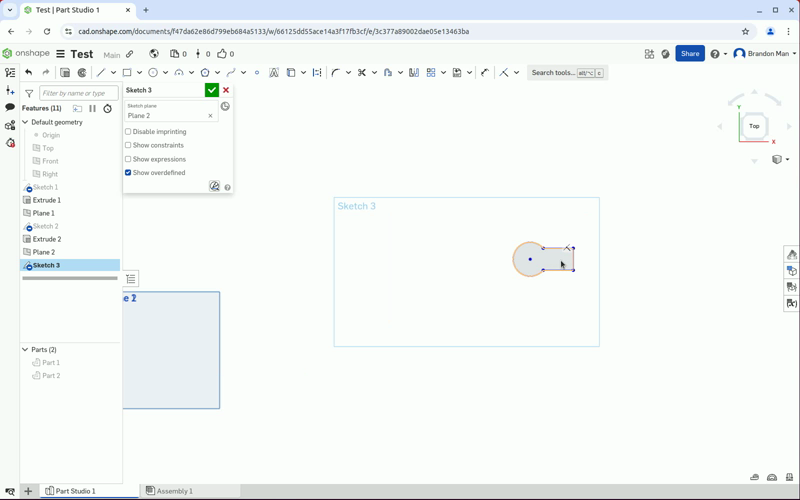
scroll(6)
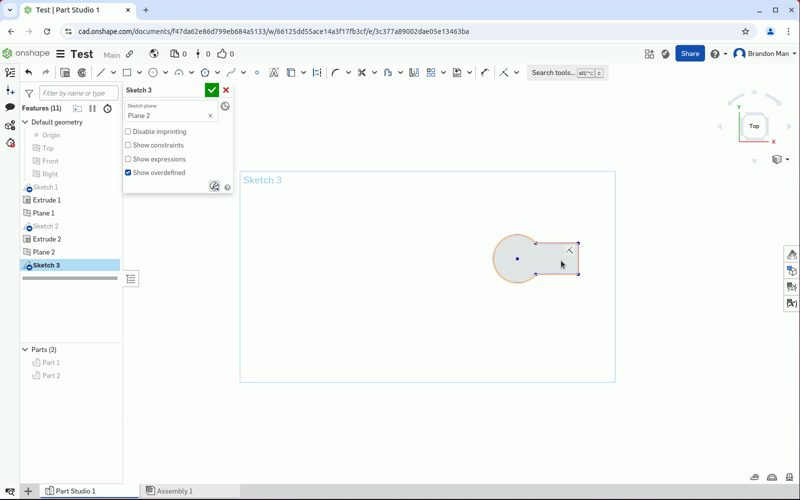
scroll(6)
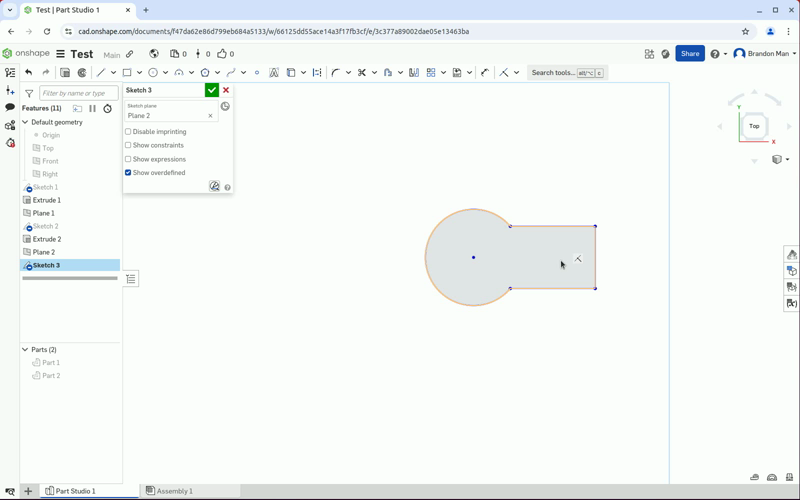
click(561, 260)
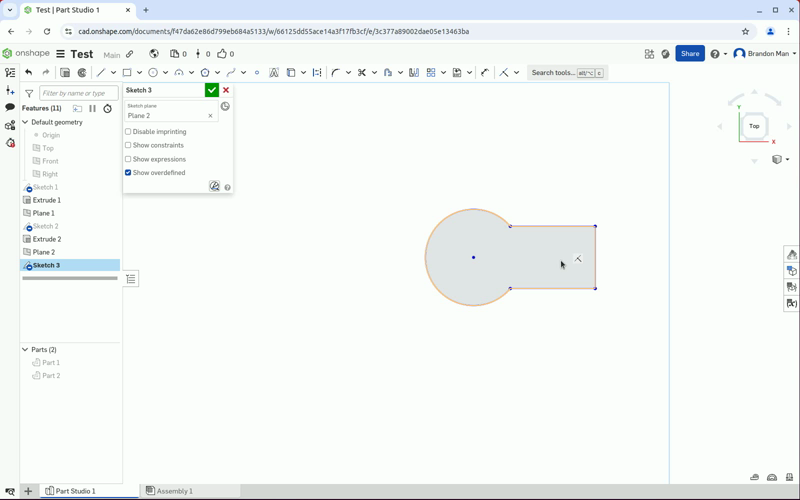
scroll(-6)
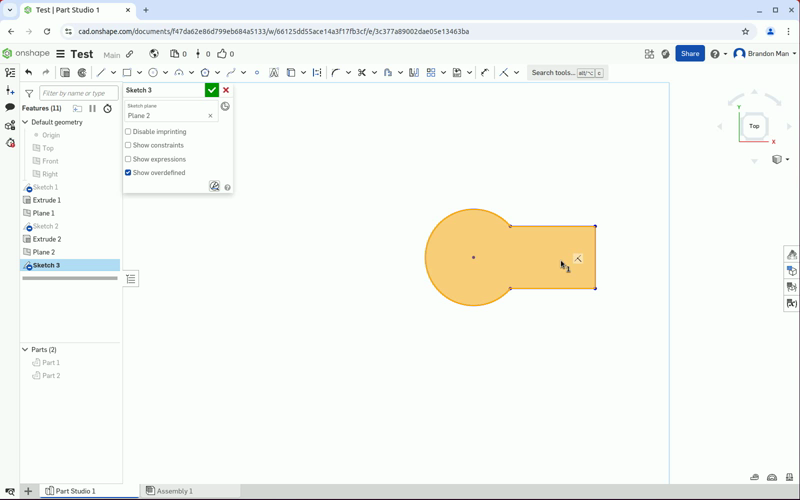
scroll(-6)
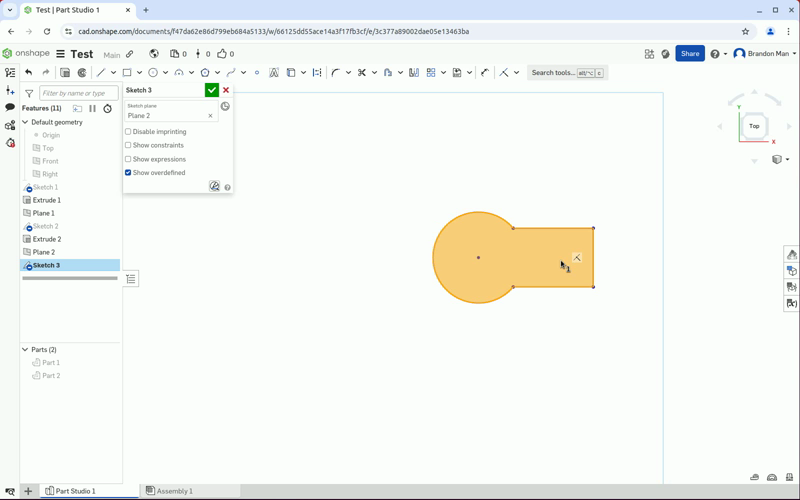
scroll(-6)
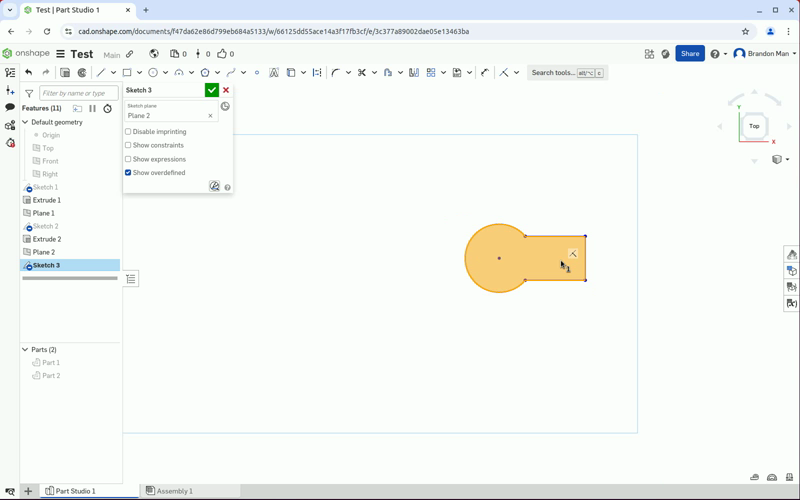
scroll(-6)
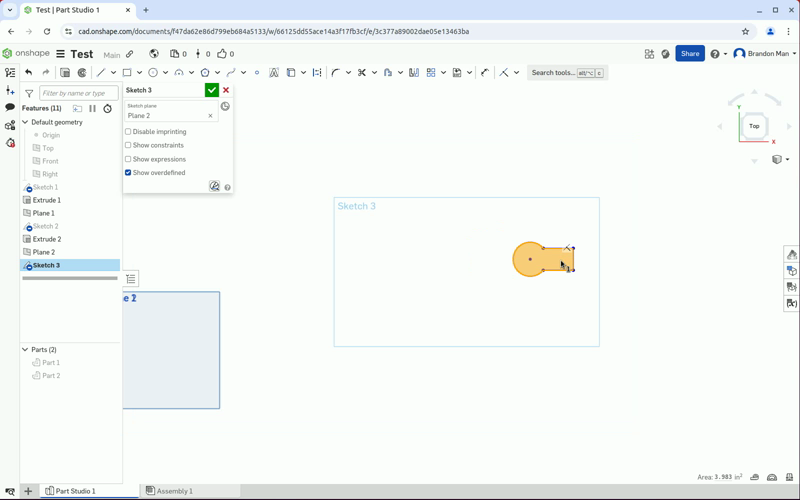
scroll(-6)
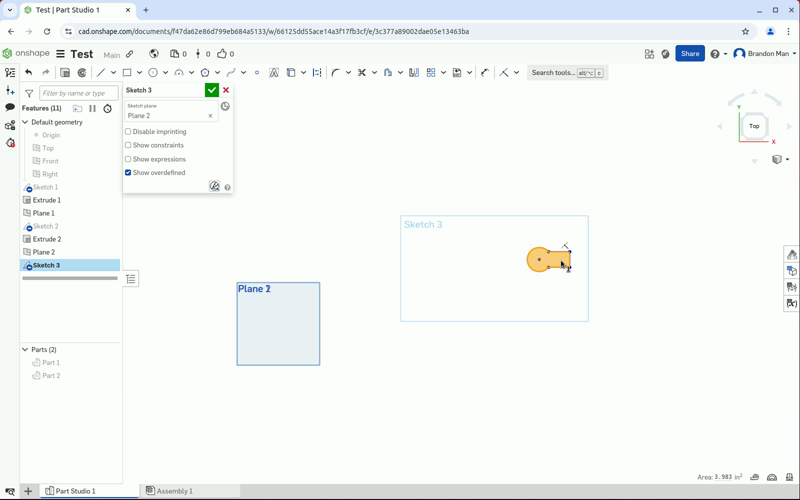
scroll(-6)
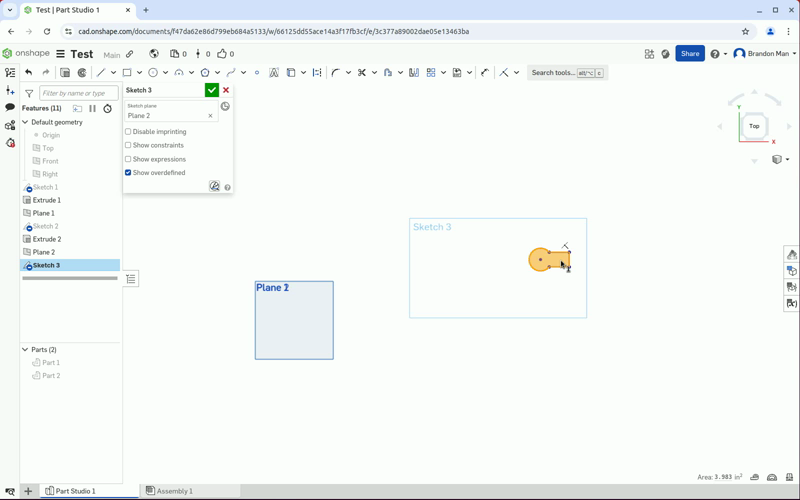
scroll(-6)
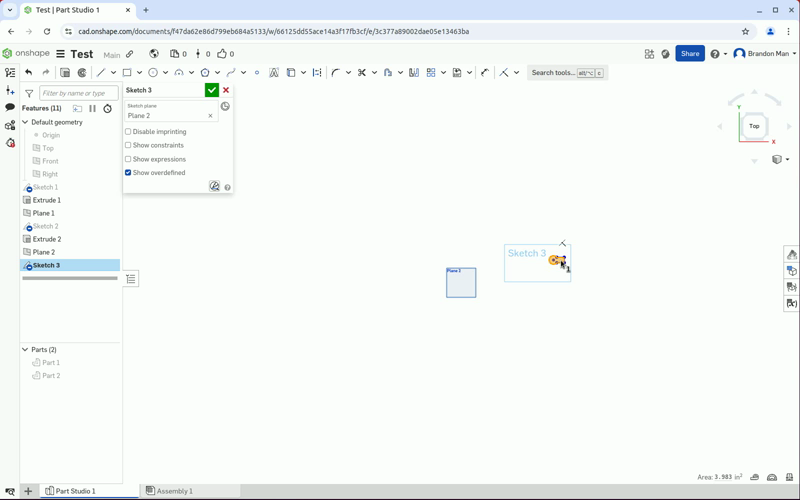
mouse_move(73, 352)
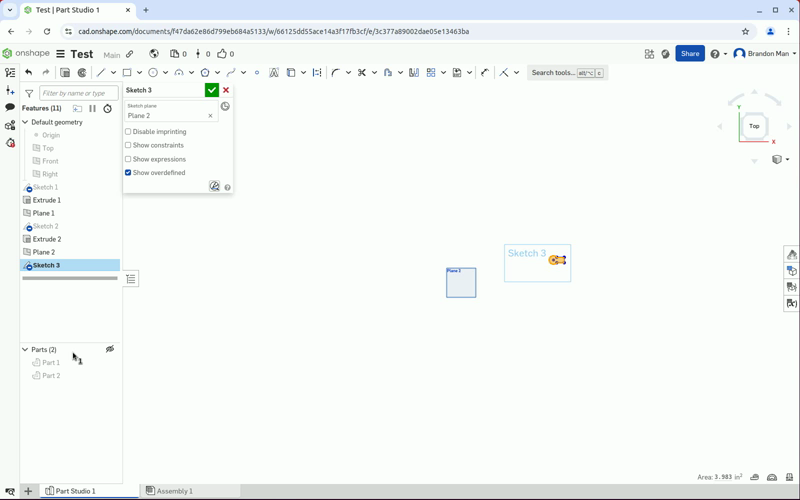
key(shift+y)
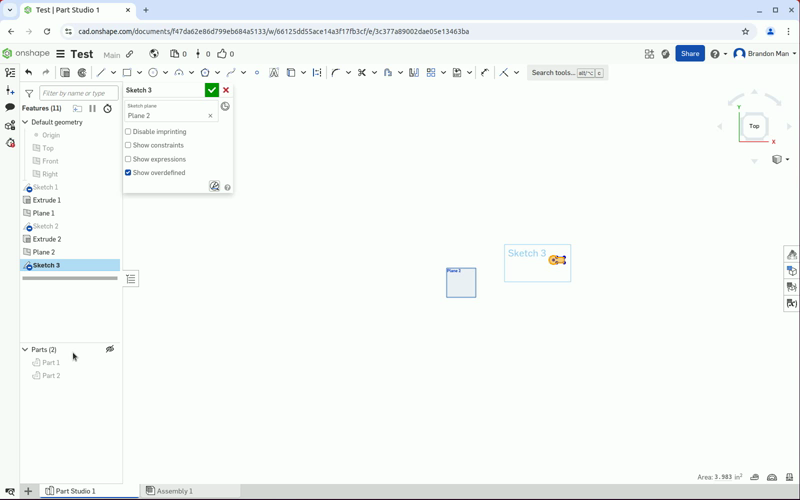
key(shift+e)
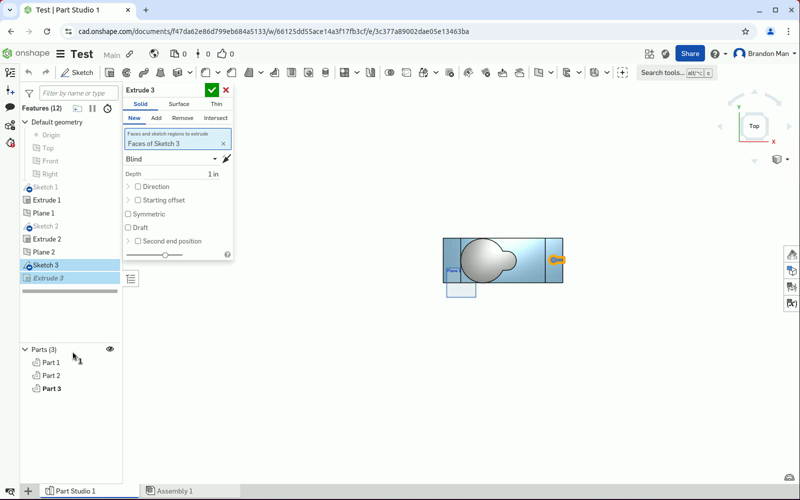
mouse_move(143, 106)
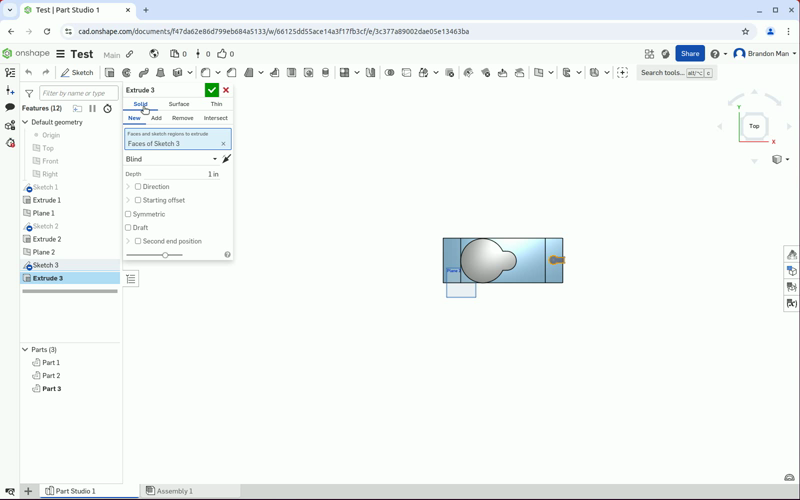
click(143, 106)
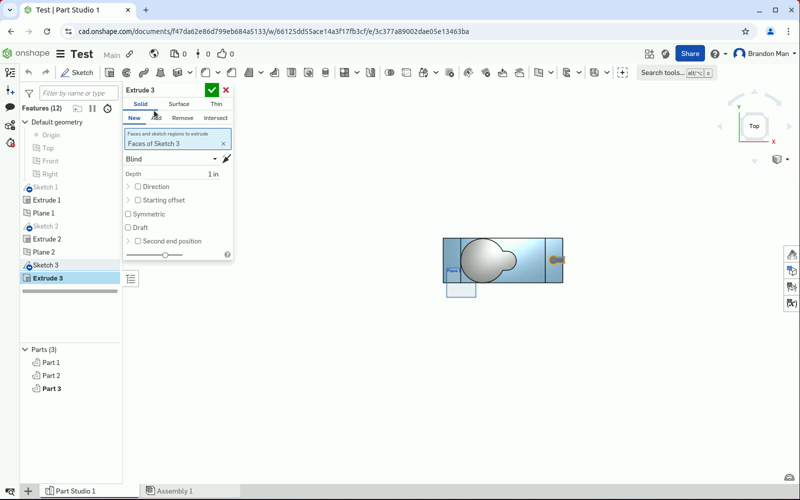
mouse_move(186, 120)
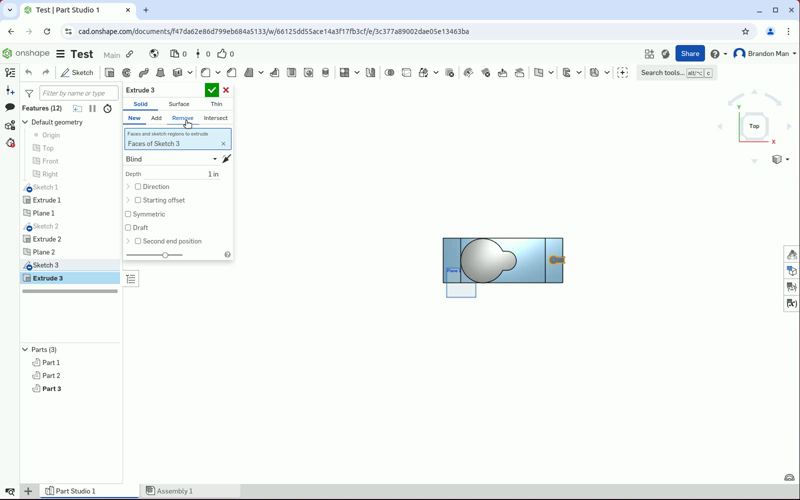
click(186, 120)
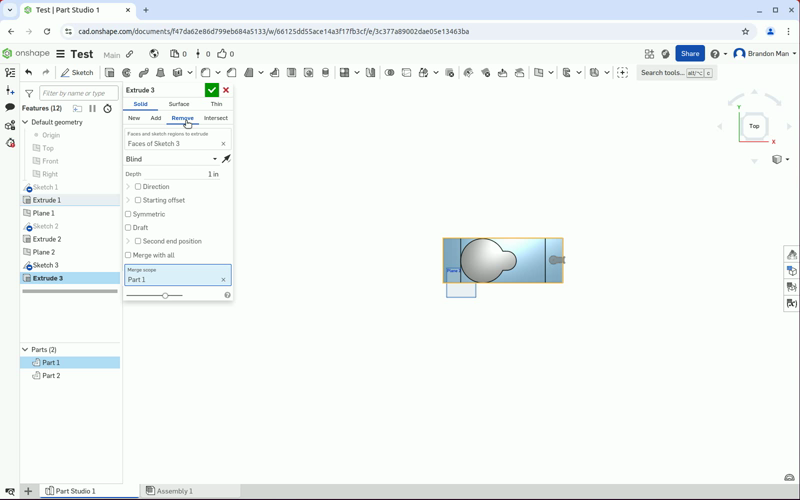
key(tab, 4)
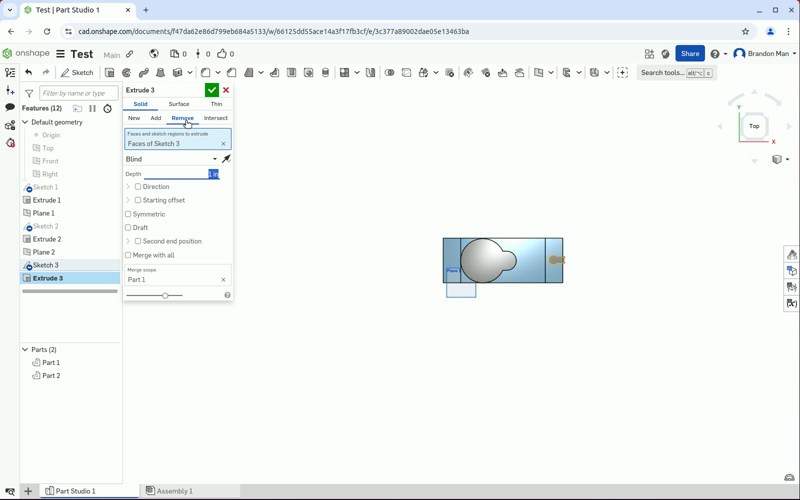
text(19.257)
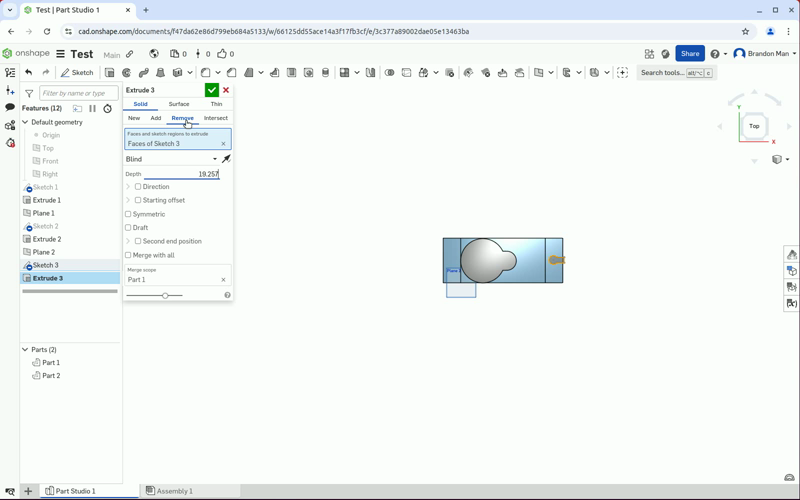
key(tab, 6)
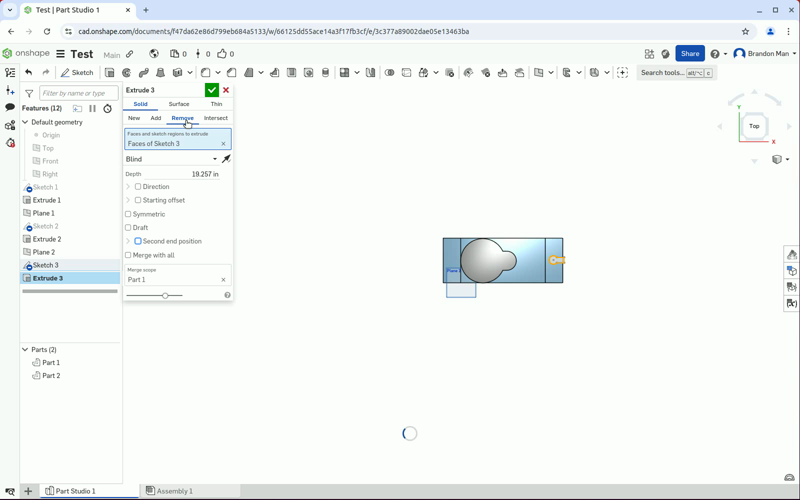
key(space)
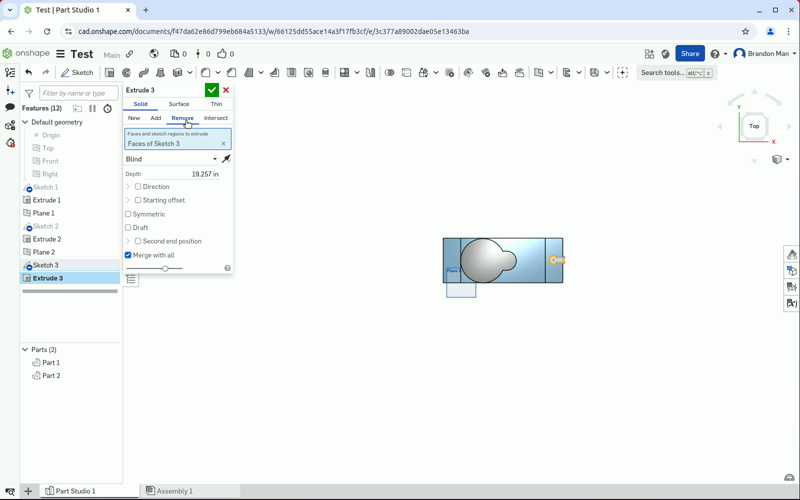
key(enter)
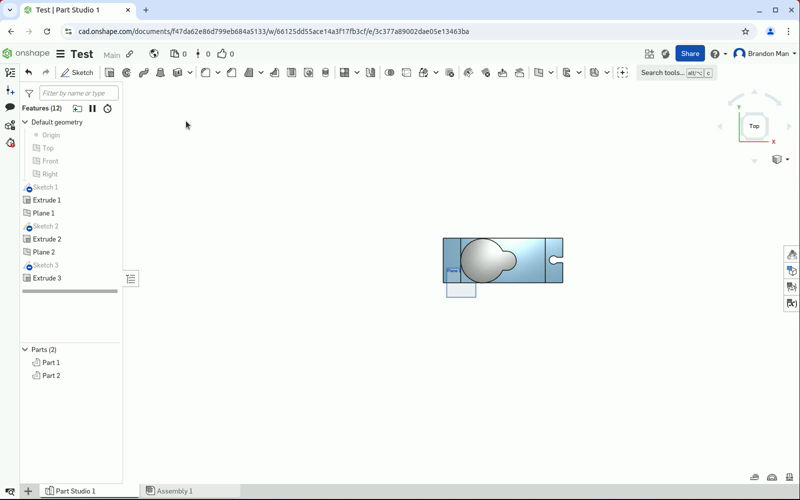
key(shift+h)
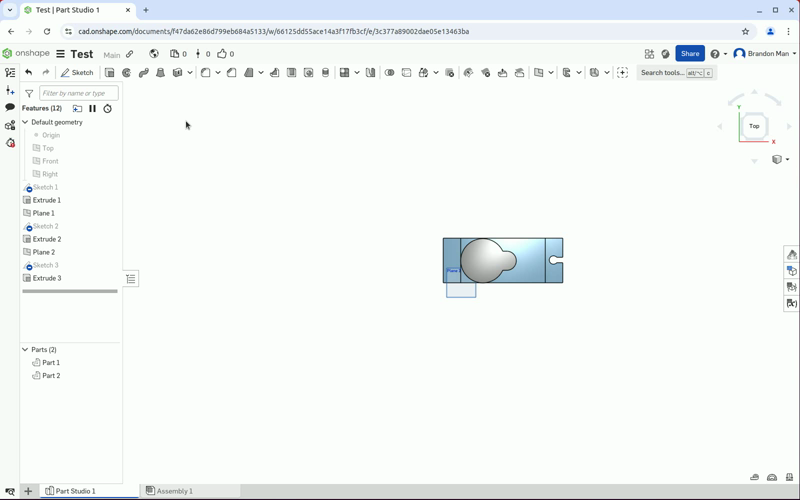
key(shift+h)
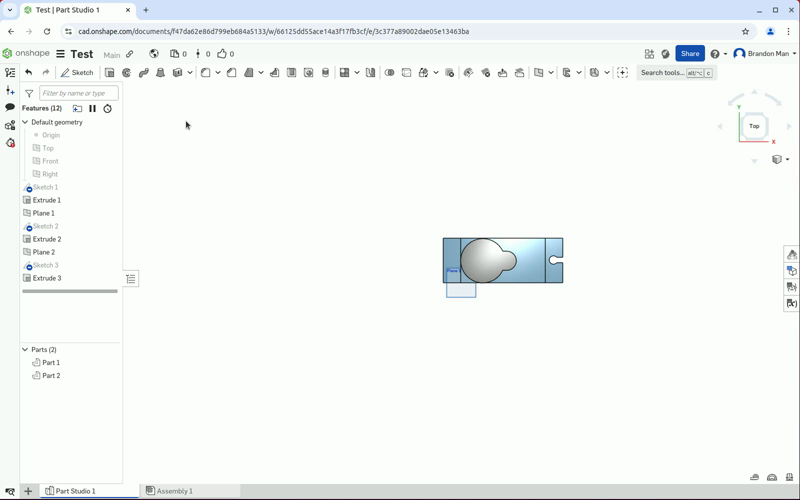
mouse_move(73, 189)
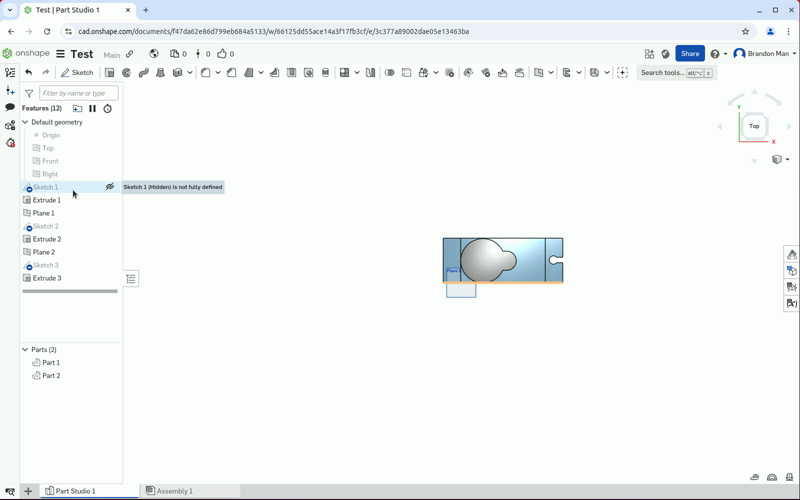
click(73, 189)
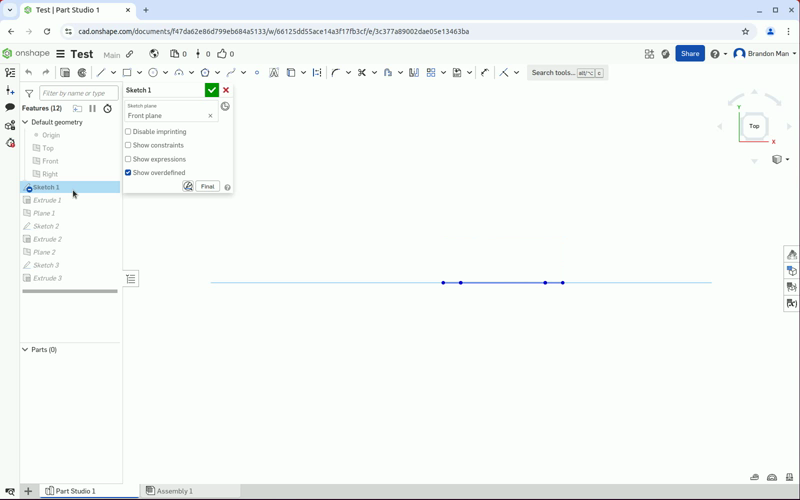
mouse_move(229, 92)
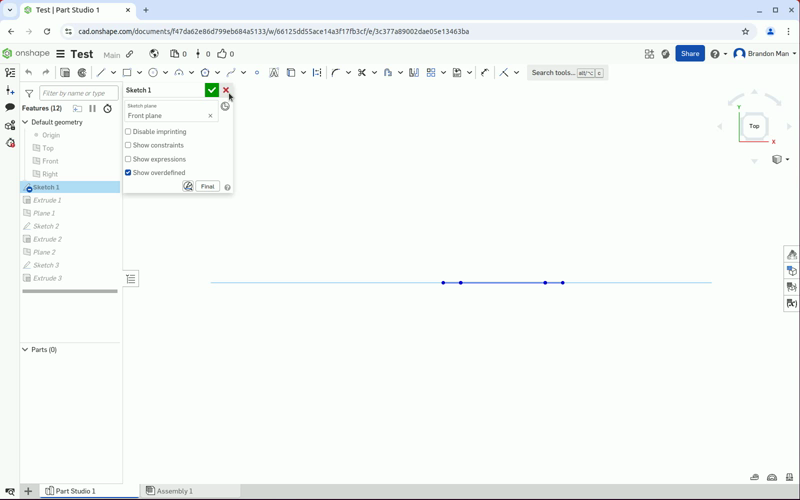
click(229, 92)
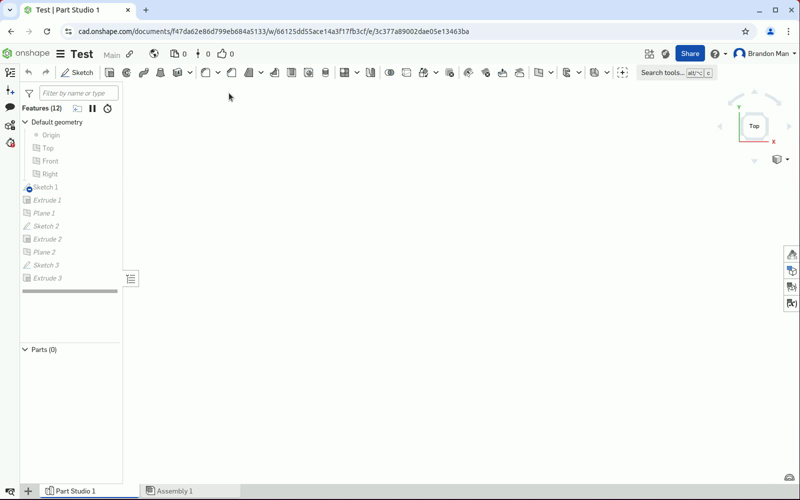
key(shift+s)
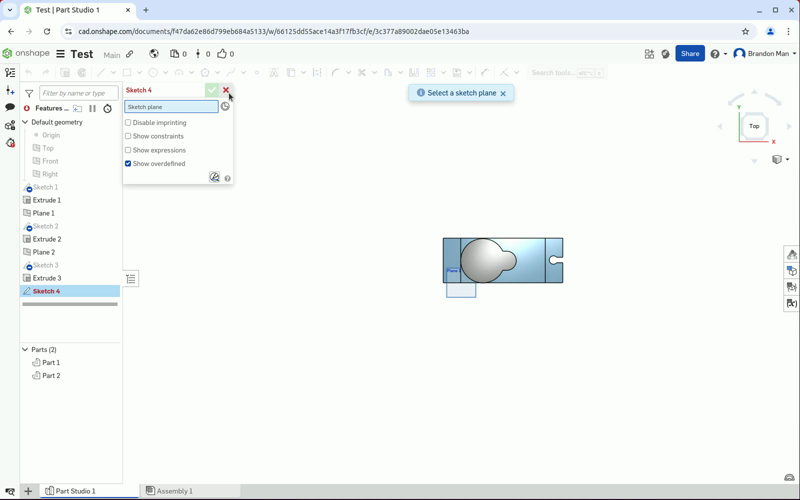
mouse_move(73, 254)
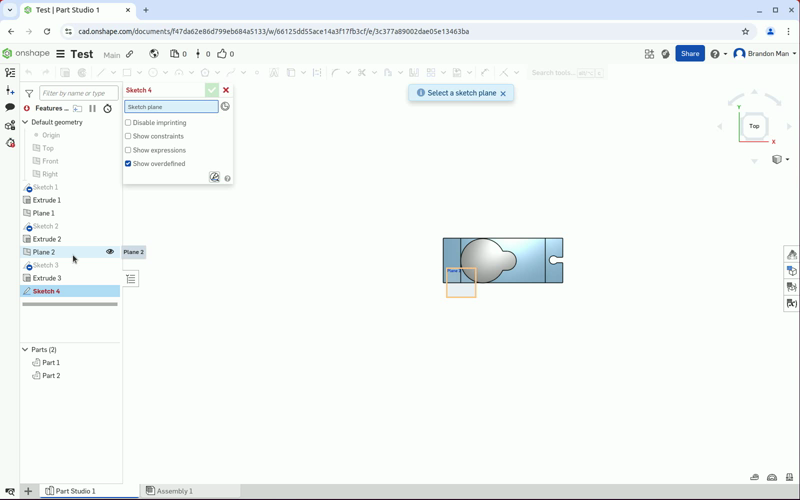
click(73, 254)
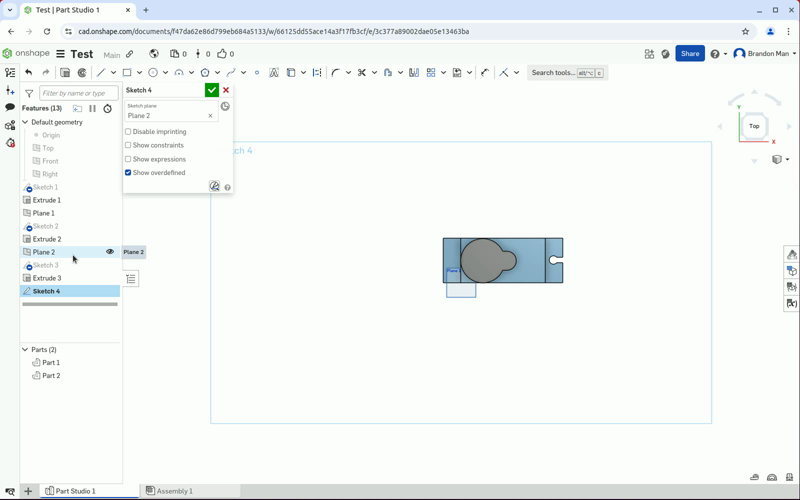
mouse_move(73, 352)
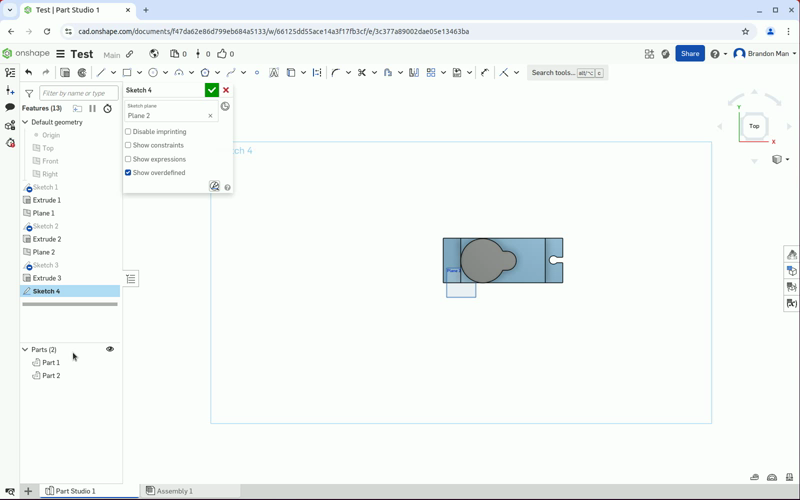
key(y)
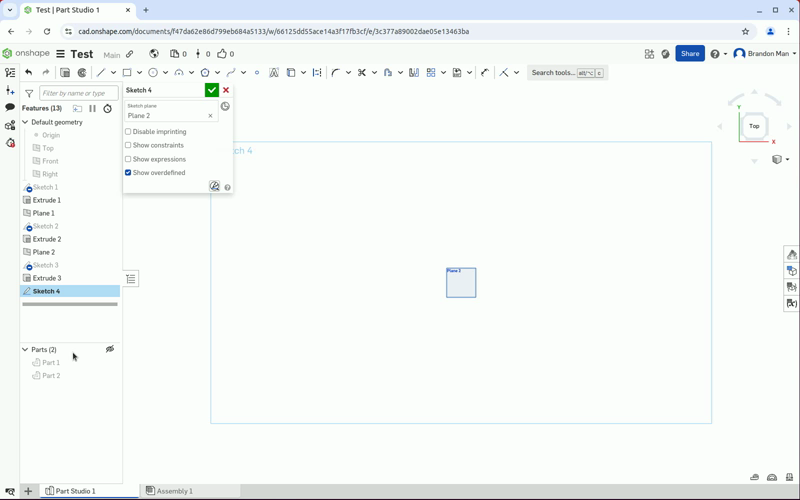
key(l)
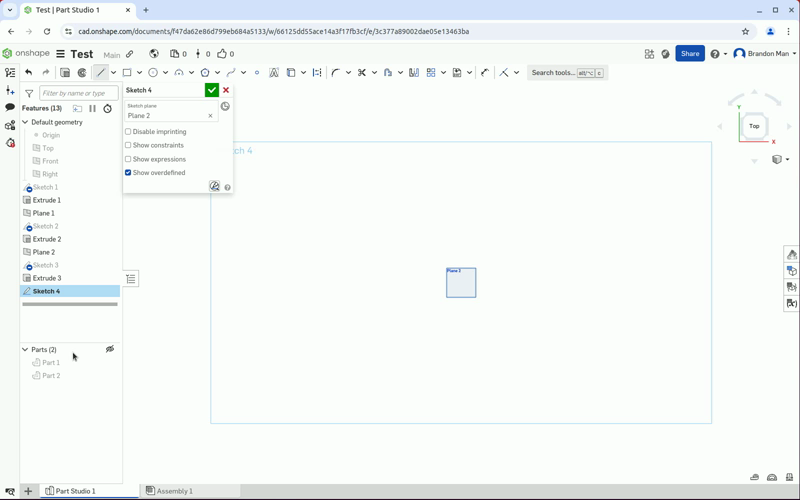
key_down(shift)
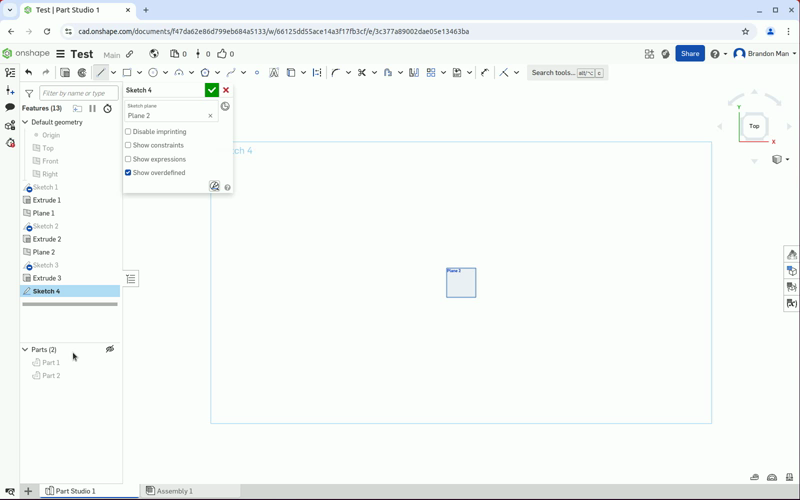
mouse_move(443, 262)
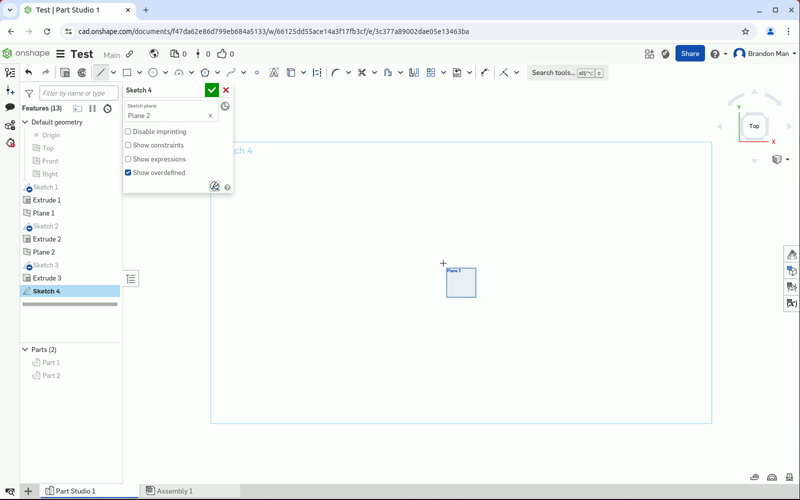
click(443, 262)
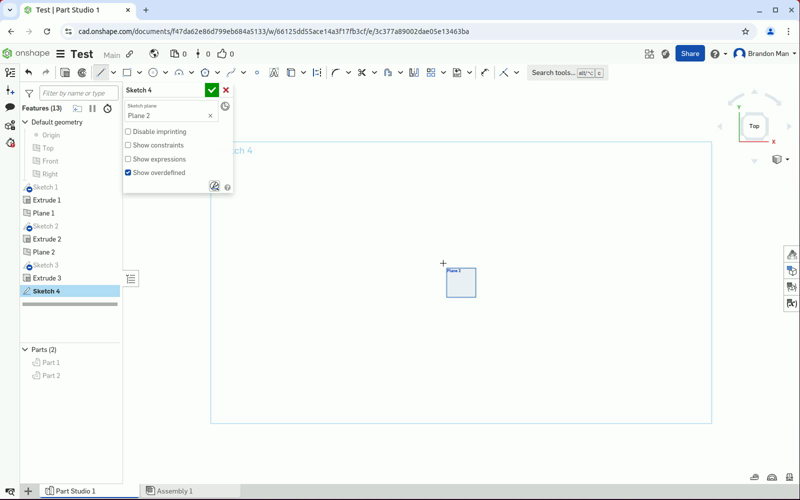
key_up(shift)
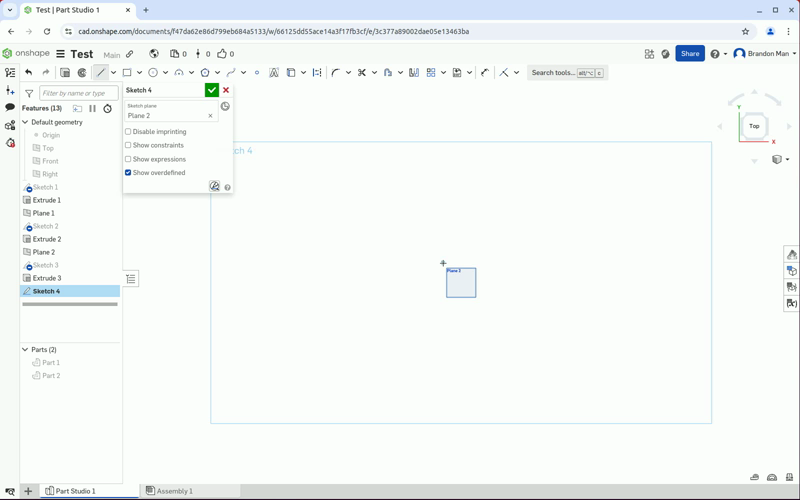
key_down(shift)
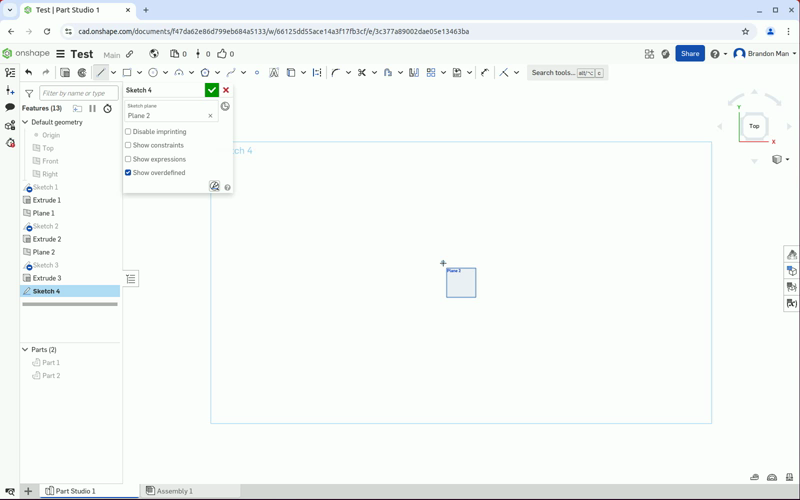
mouse_move(473, 262)
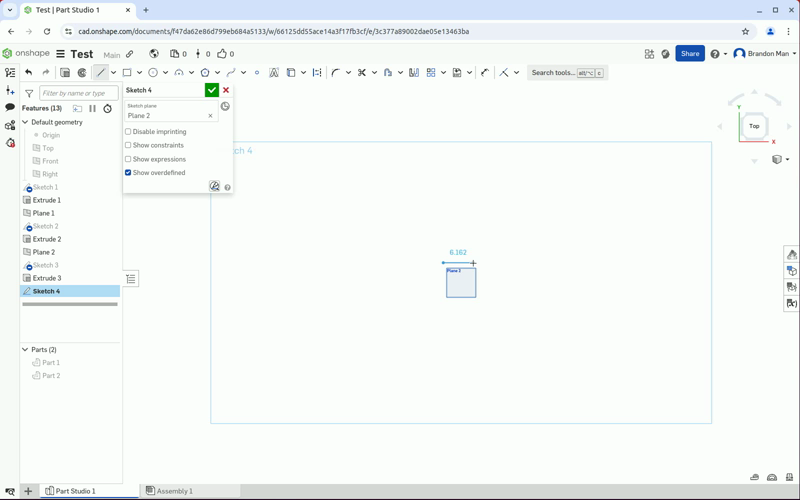
mouse_move(449, 262)
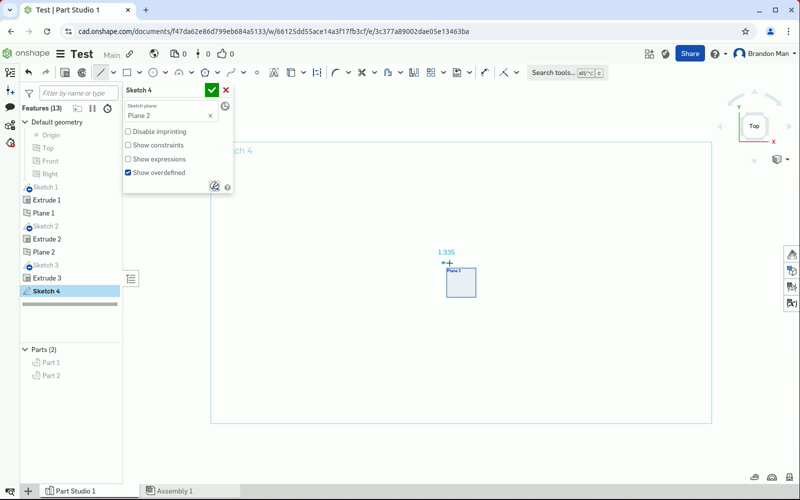
scroll(6)
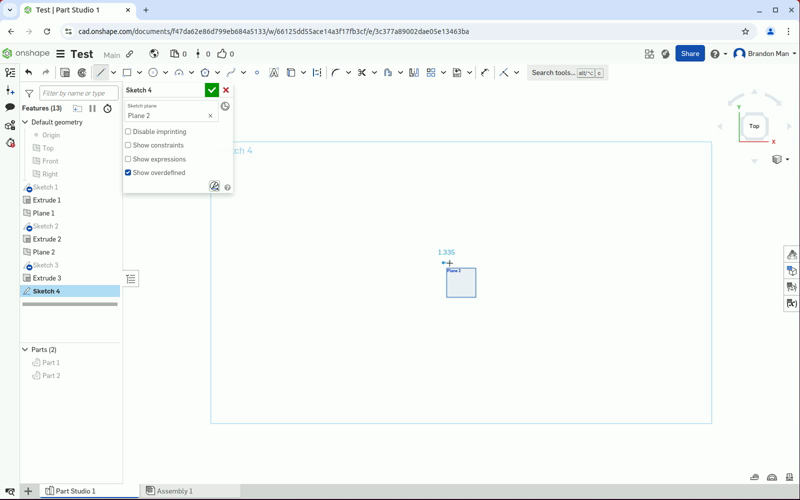
scroll(6)
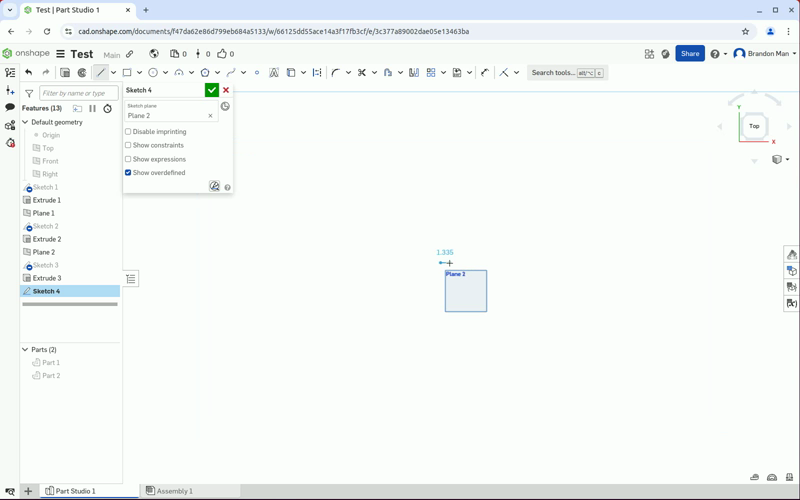
scroll(6)
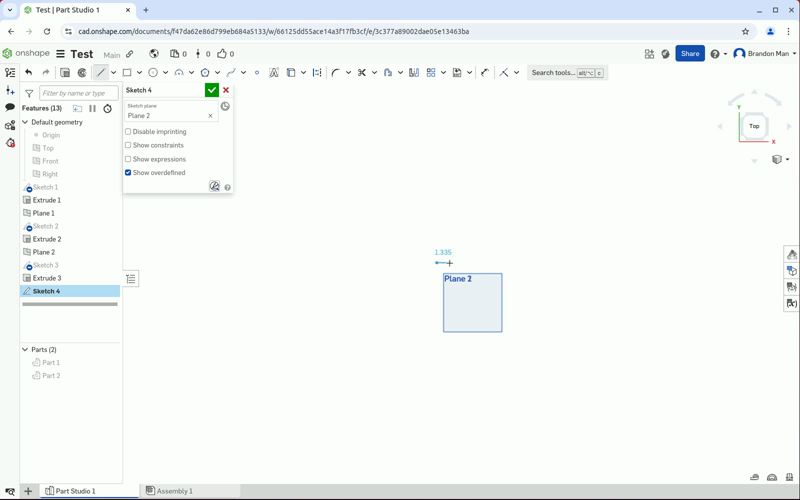
scroll(6)
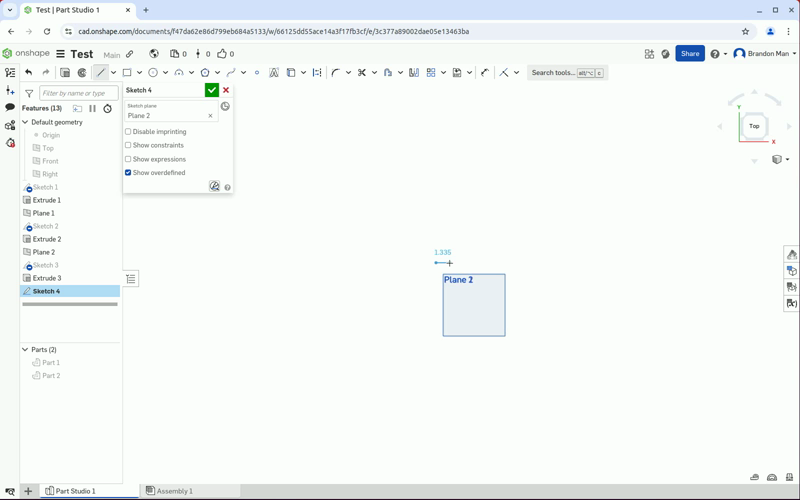
scroll(6)
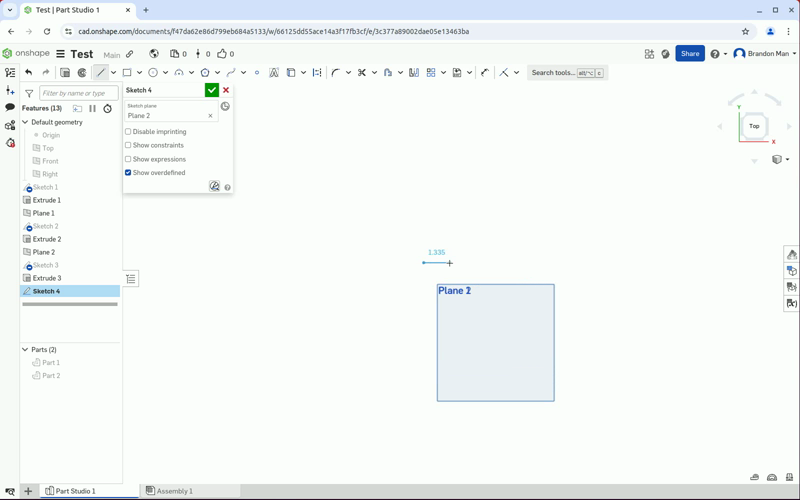
scroll(6)
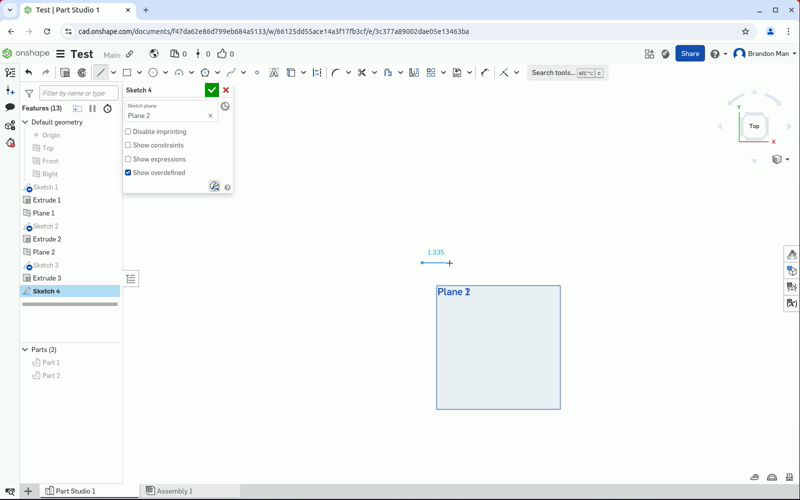
scroll(6)
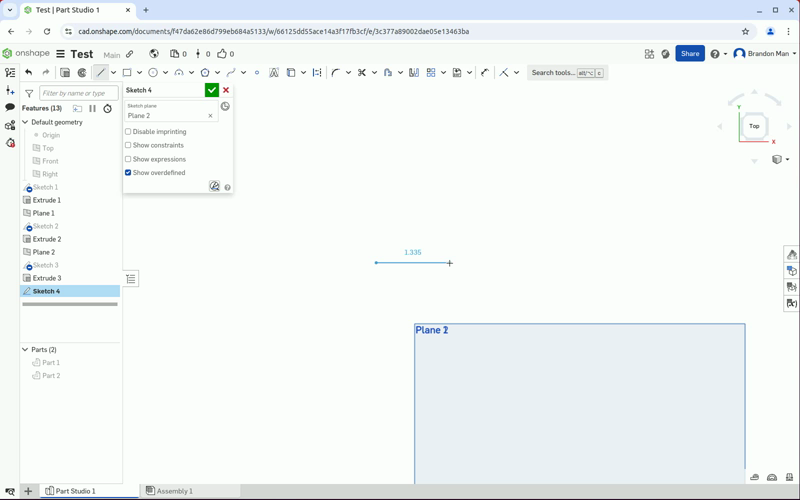
click(449, 262)
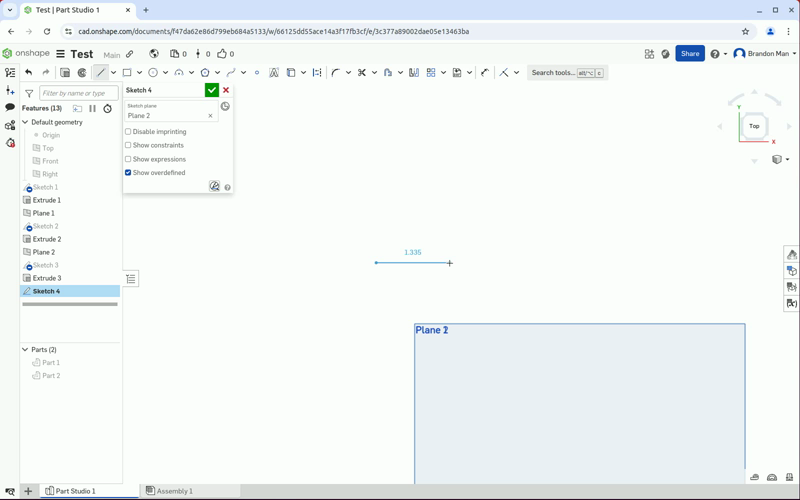
scroll(-6)
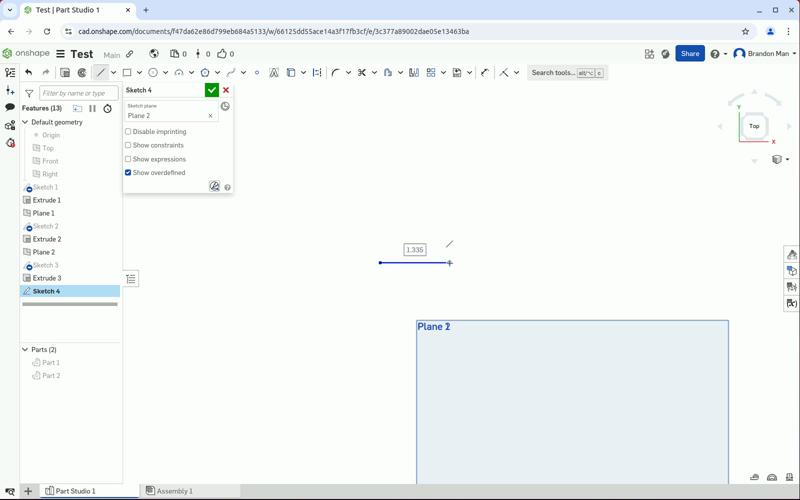
scroll(-6)
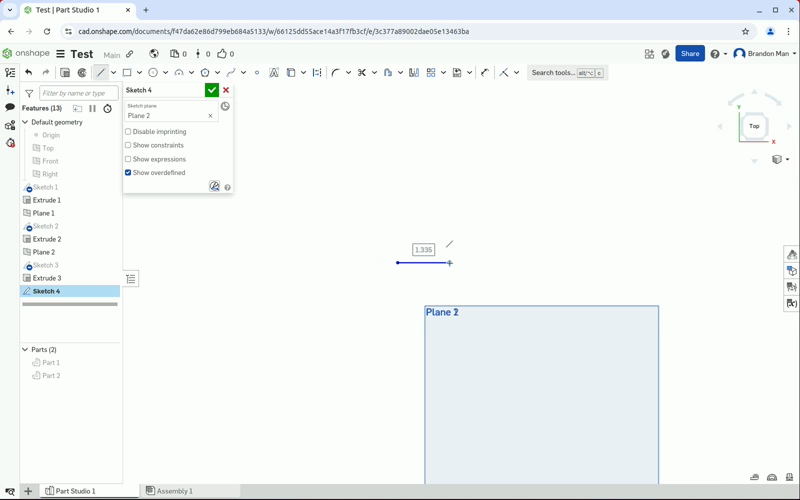
scroll(-6)
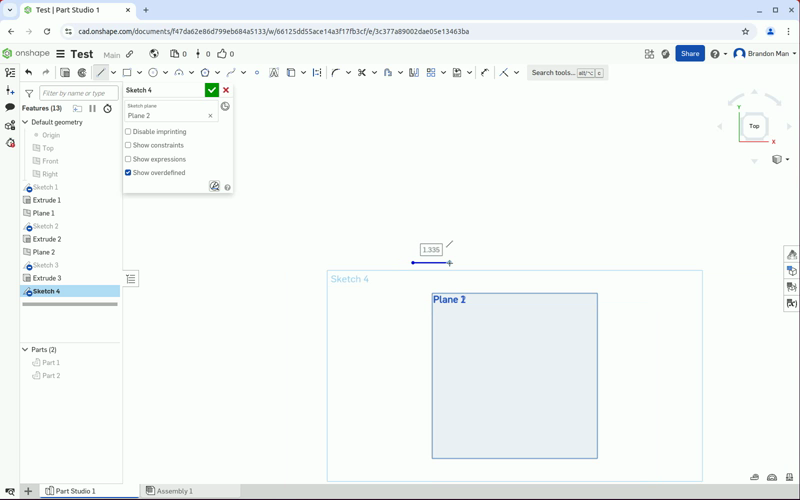
scroll(-6)
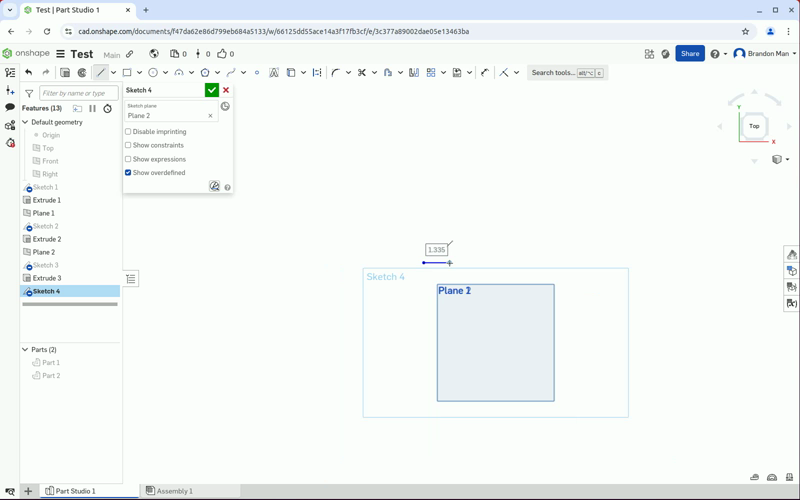
scroll(-6)
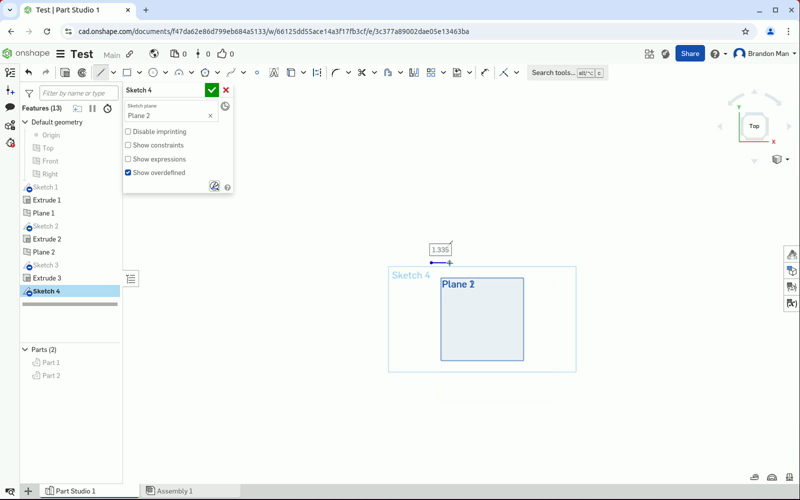
scroll(-6)
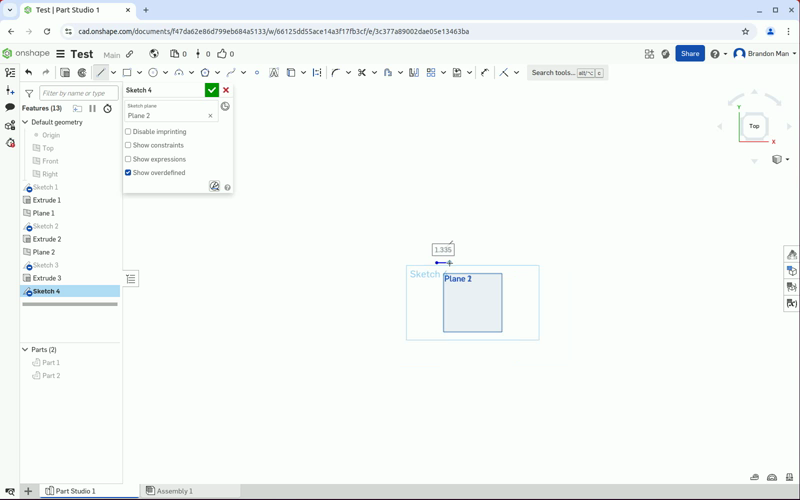
scroll(-6)
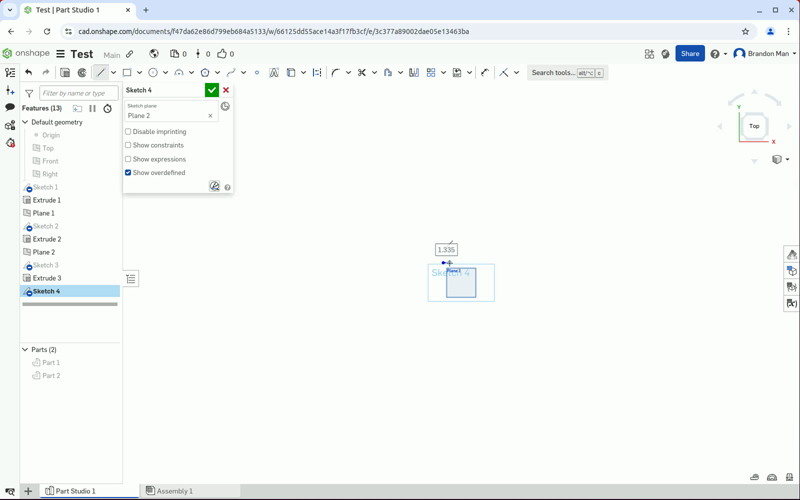
key_up(shift)
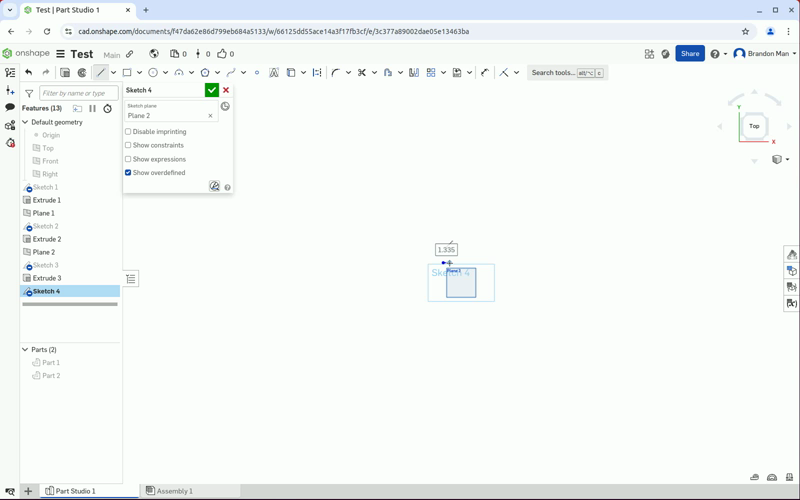
key(esc)
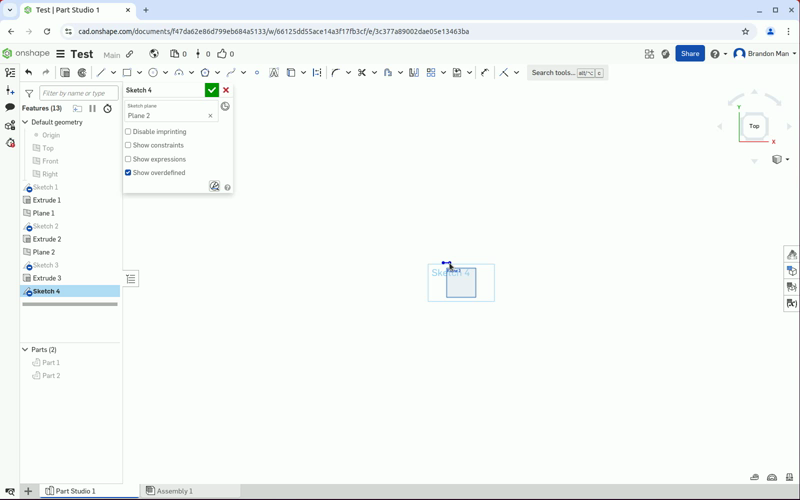
key(a)
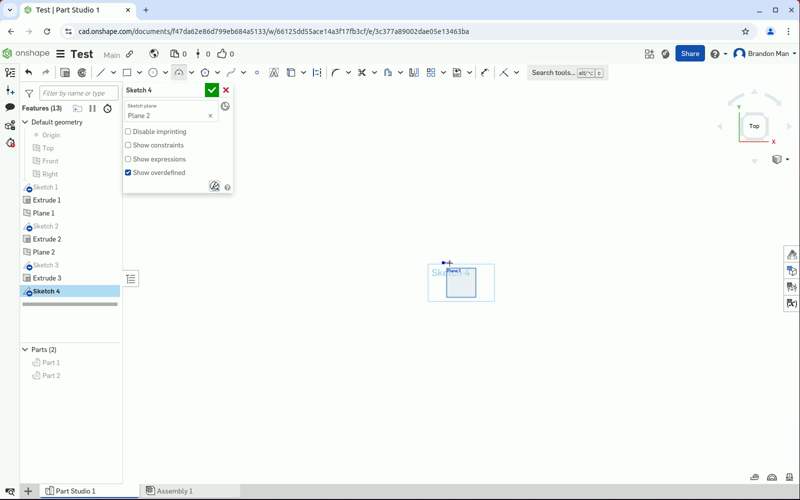
mouse_move(449, 262)
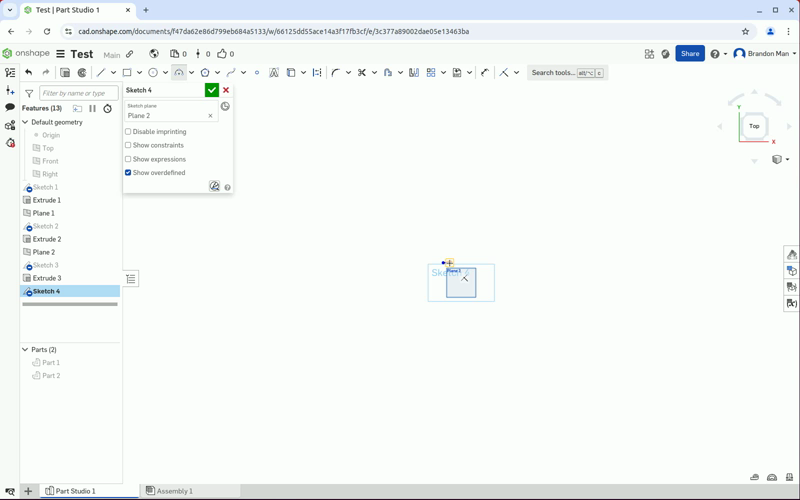
click(449, 262)
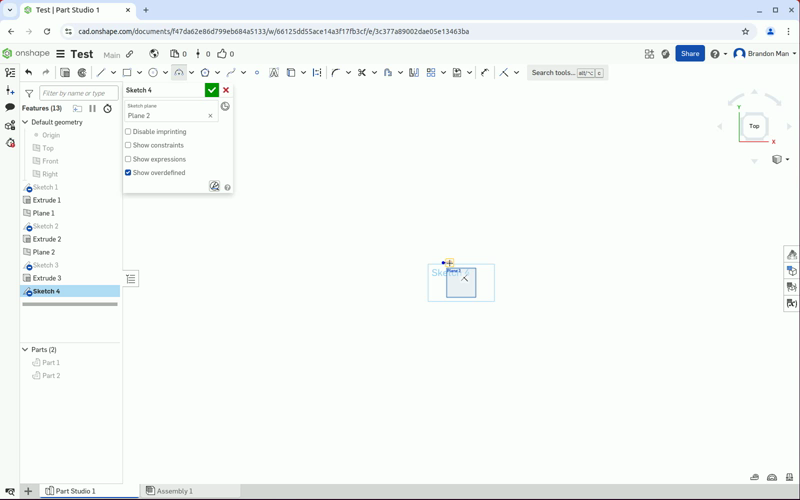
key_down(shift)
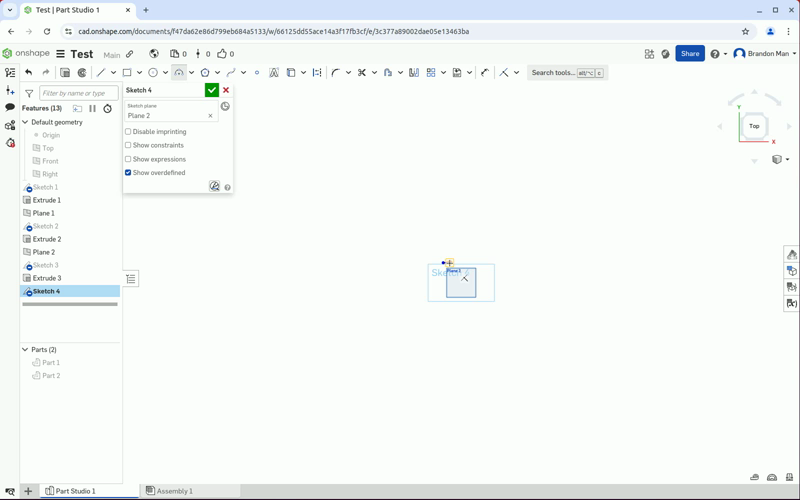
mouse_move(449, 257)
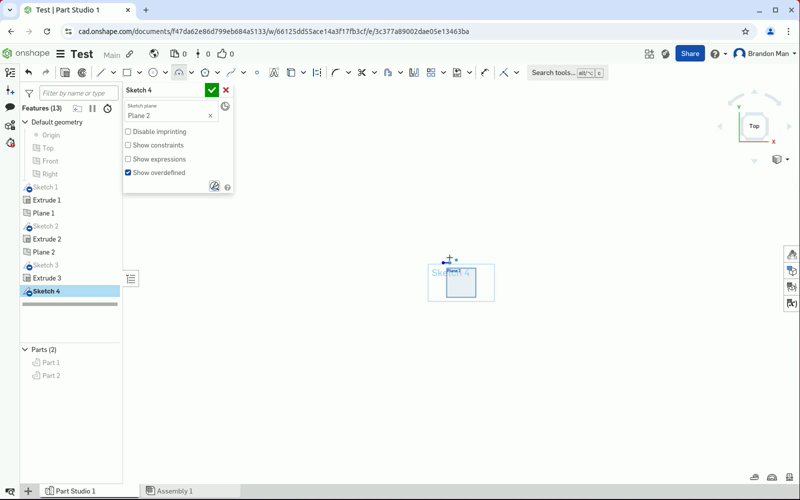
scroll(6)
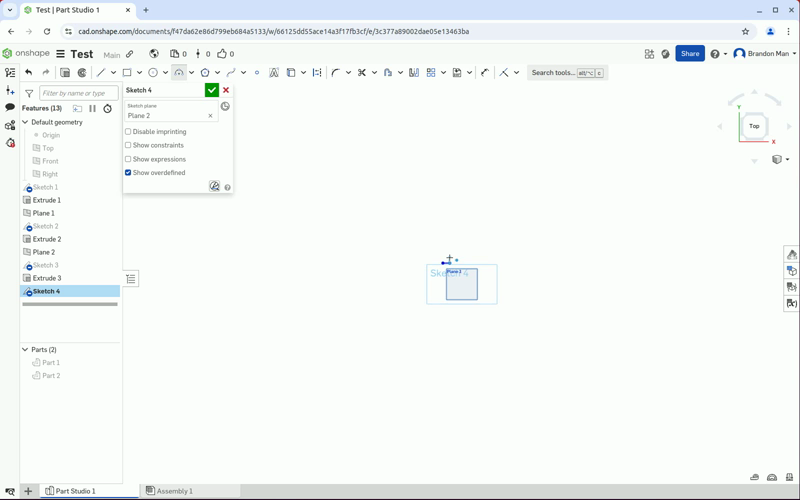
scroll(6)
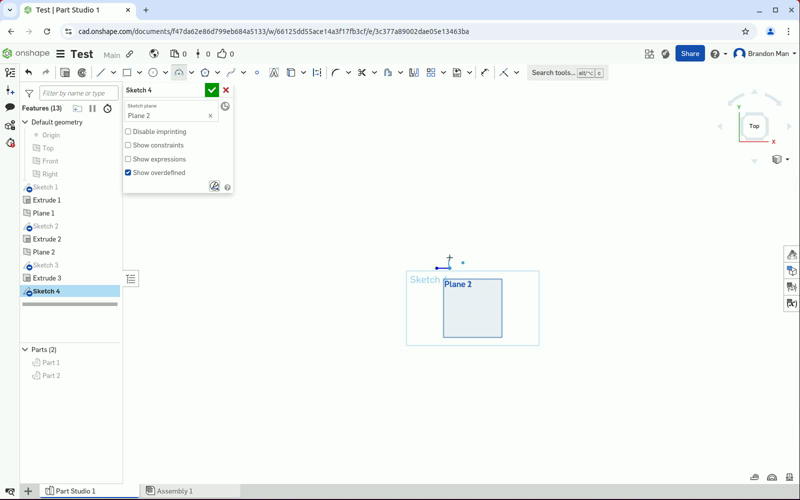
scroll(6)
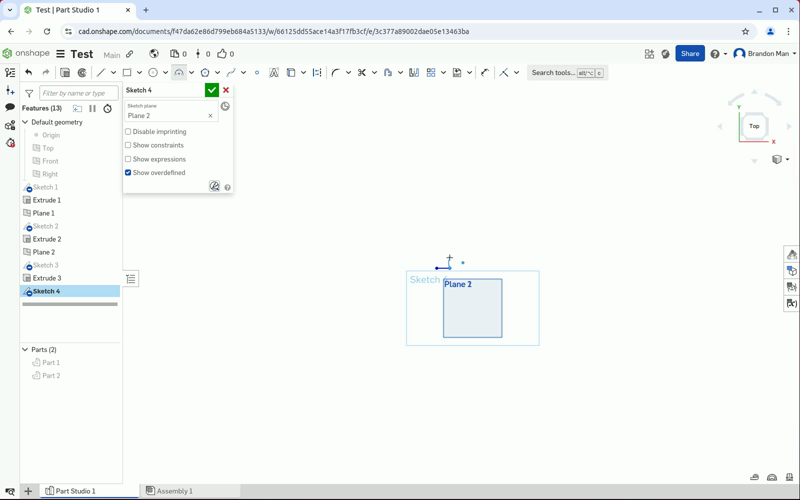
scroll(6)
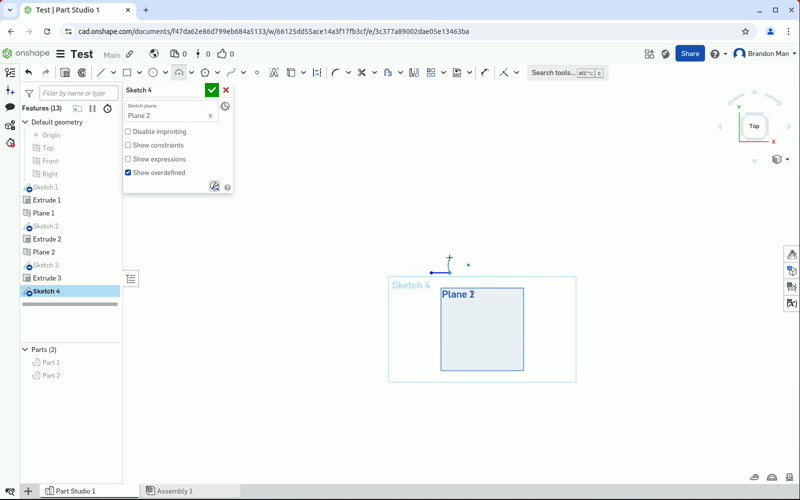
scroll(6)
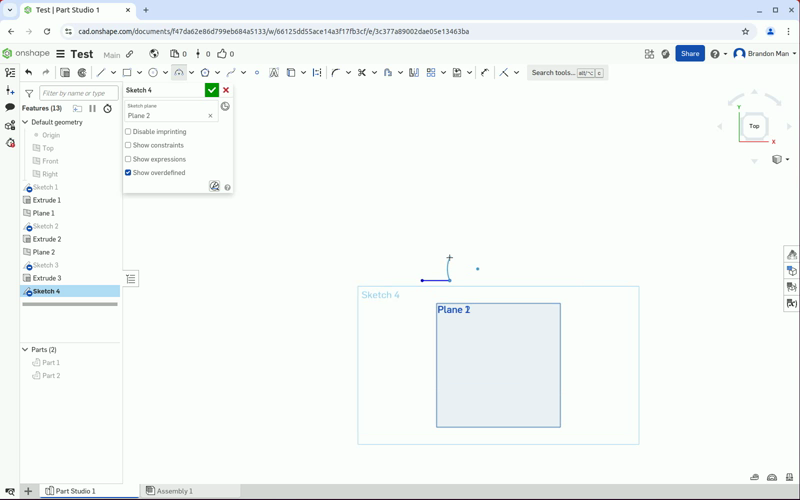
scroll(6)
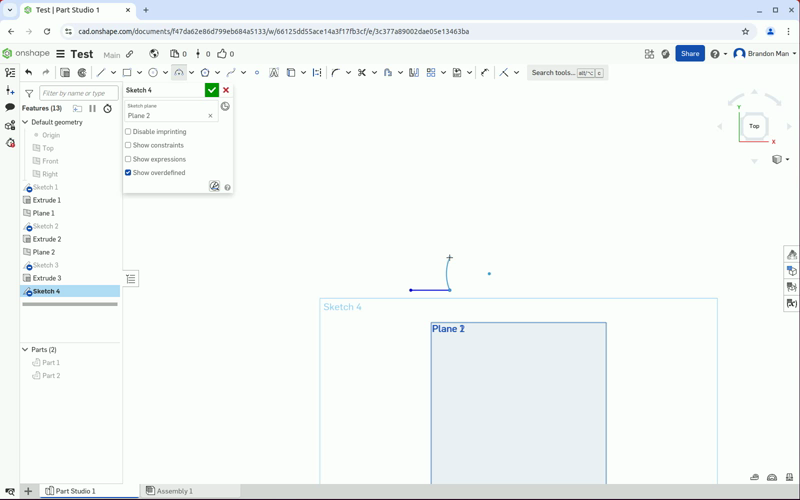
scroll(6)
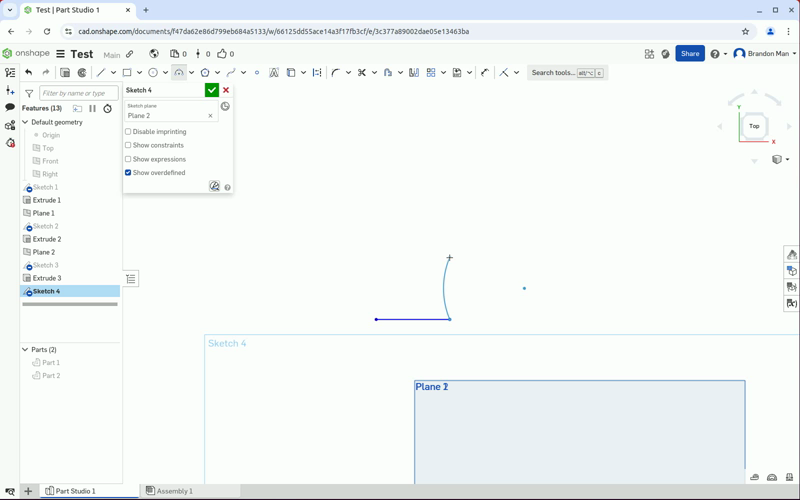
click(449, 257)
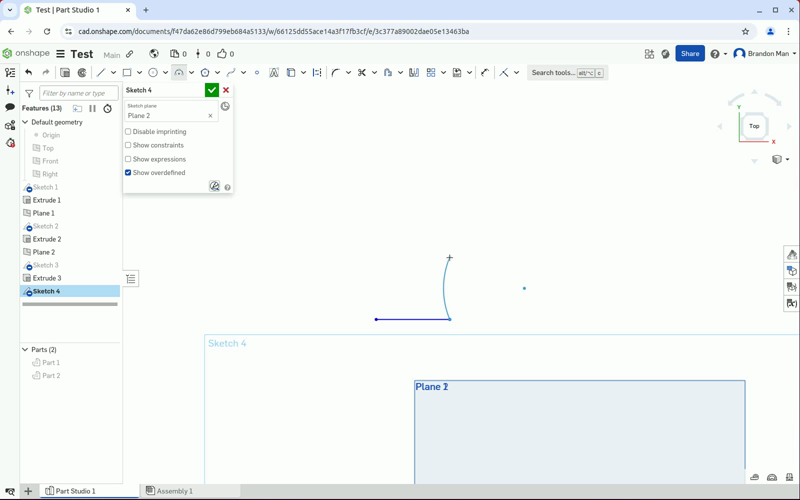
scroll(-6)
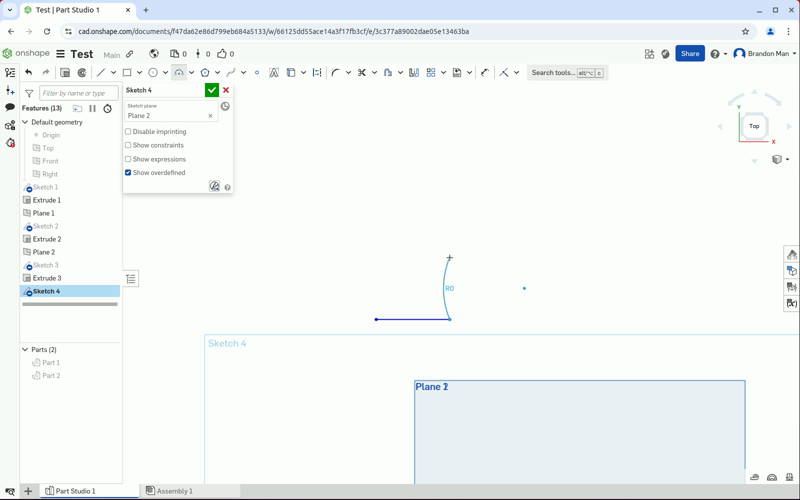
scroll(-6)
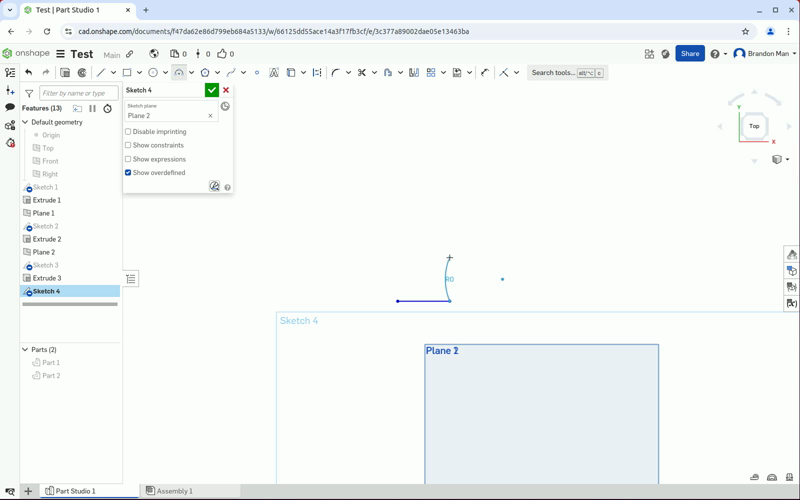
scroll(-6)
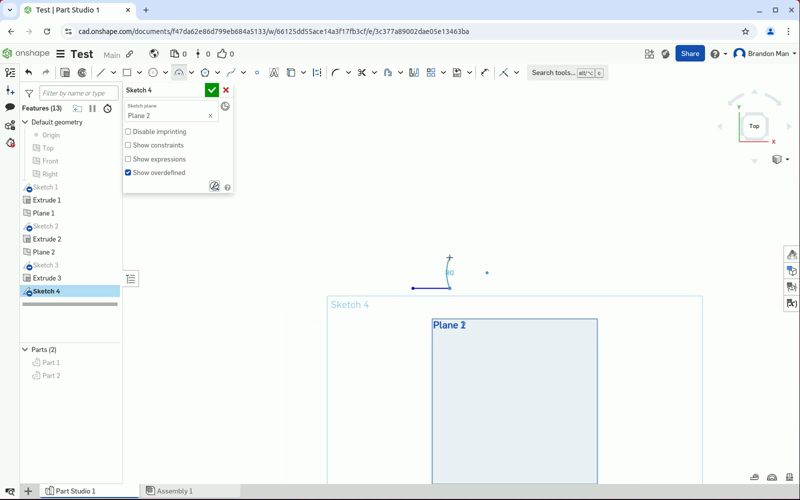
scroll(-6)
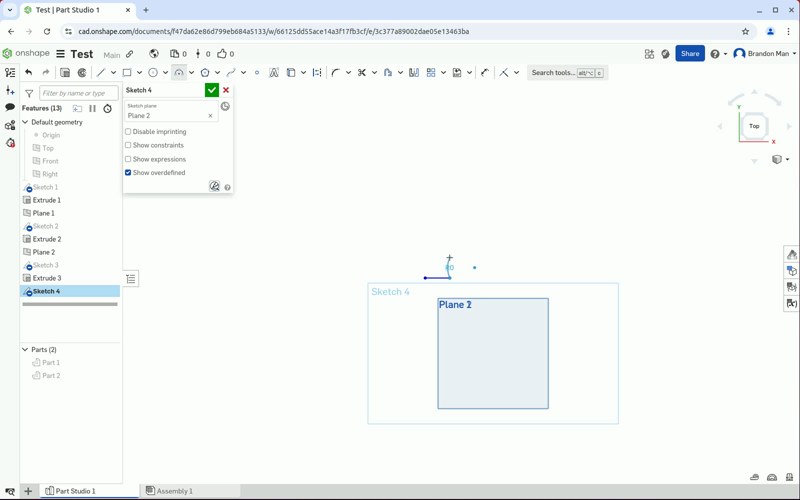
scroll(-6)
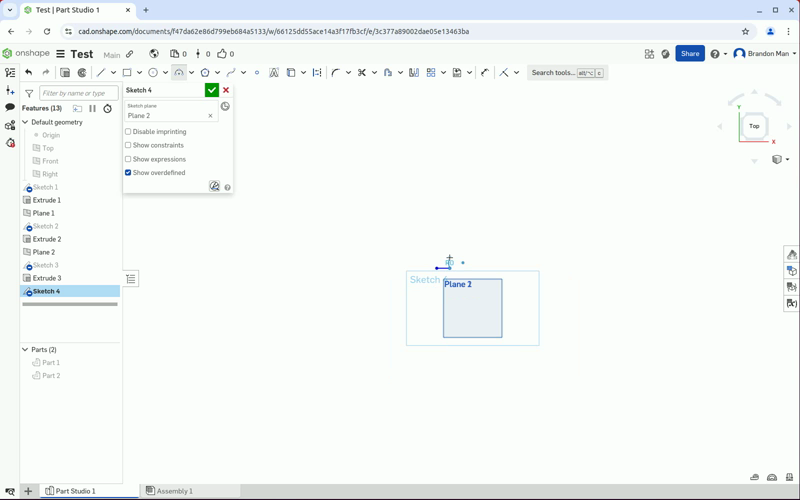
scroll(-6)
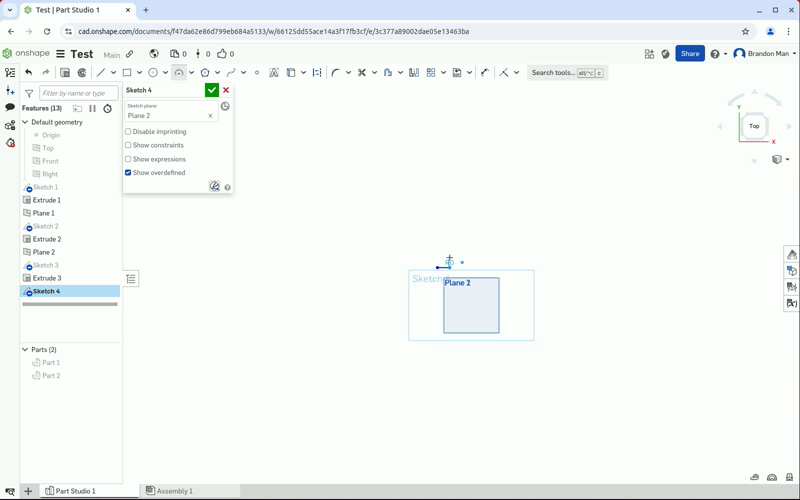
scroll(-6)
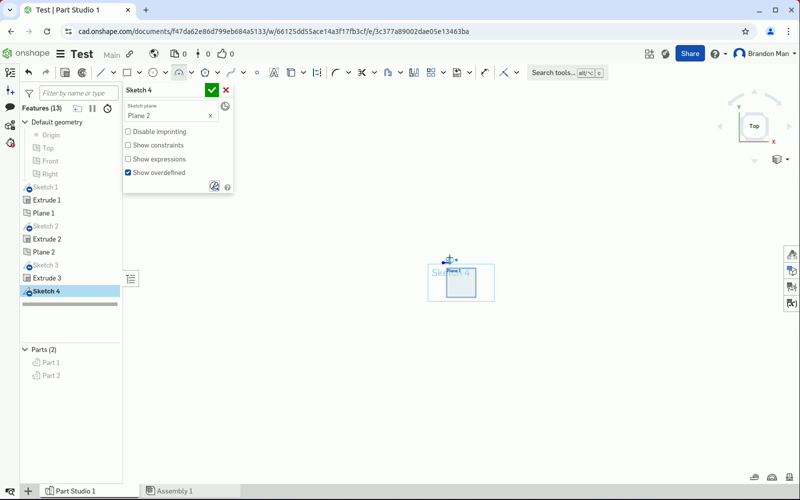
mouse_move(456, 260)
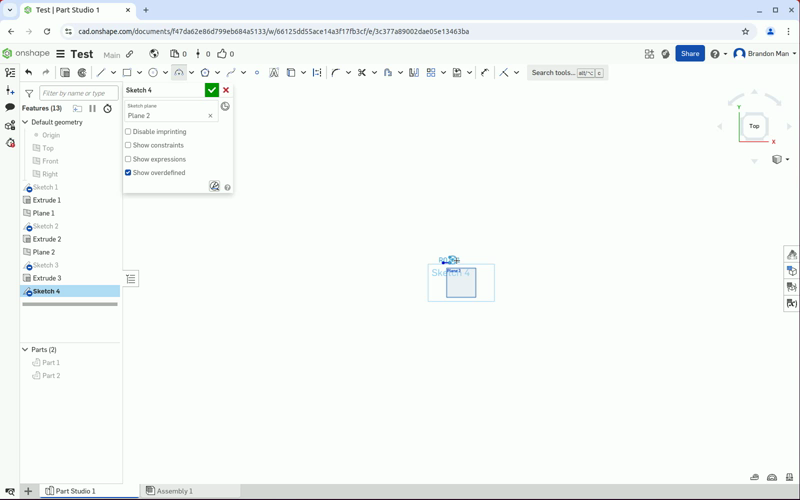
scroll(6)
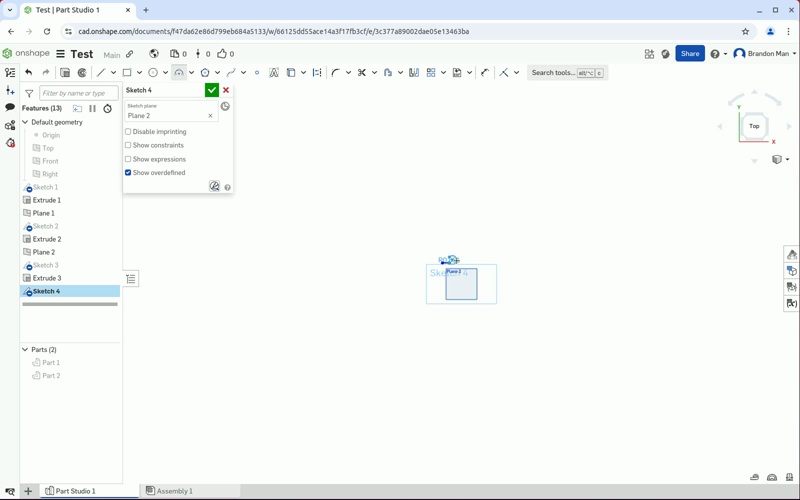
scroll(6)
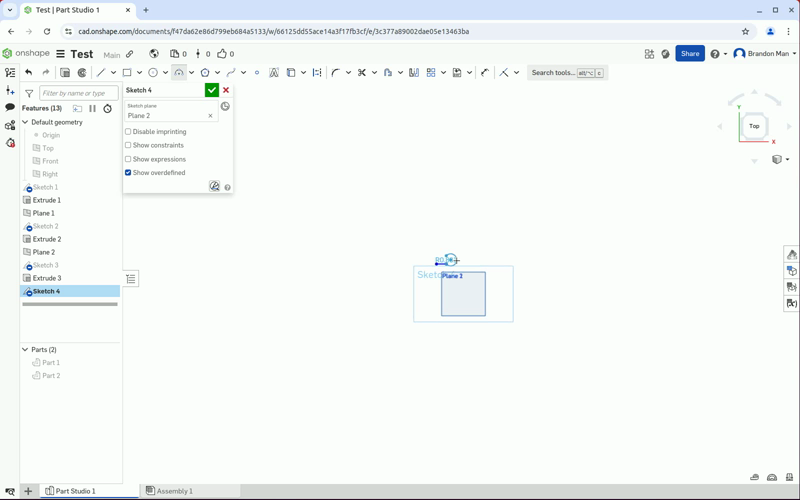
scroll(6)
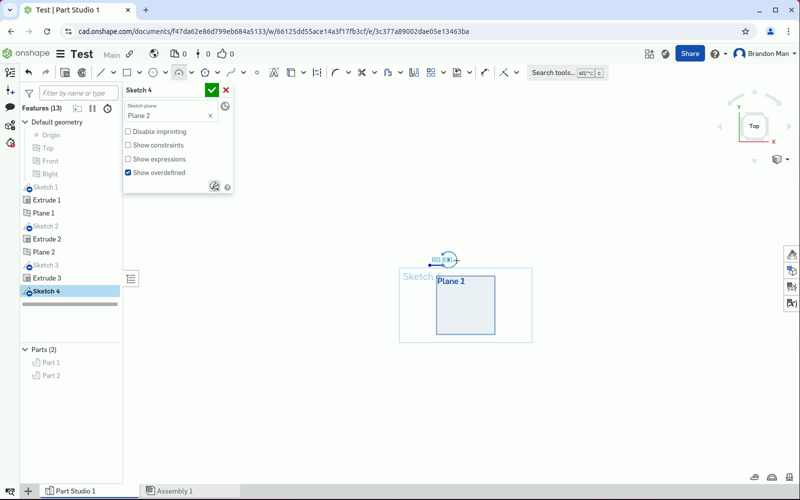
scroll(6)
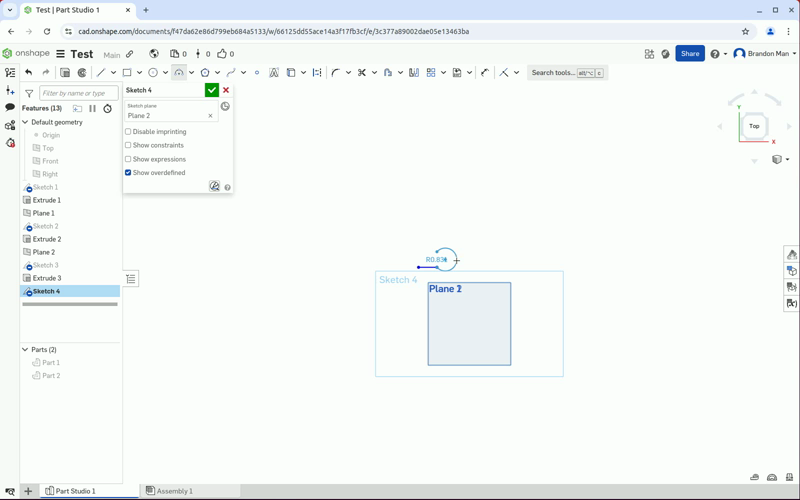
scroll(6)
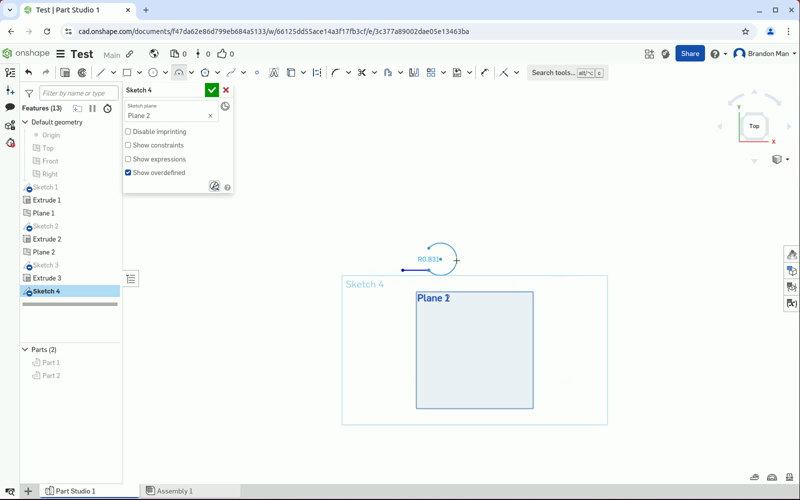
scroll(6)
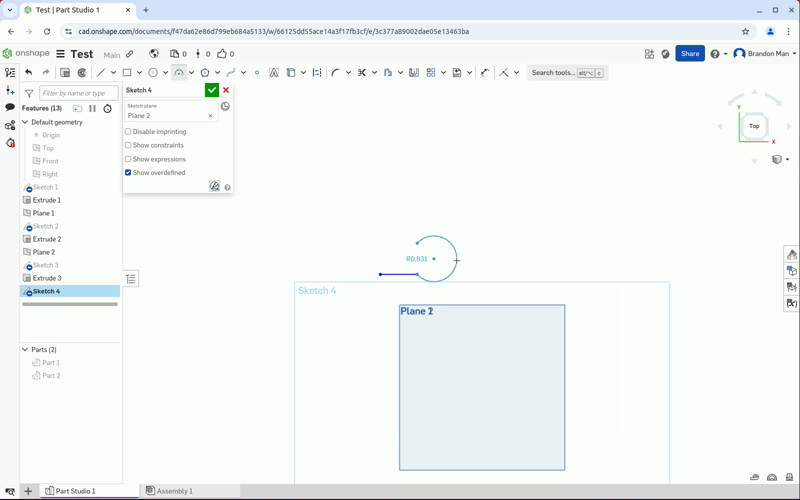
scroll(6)
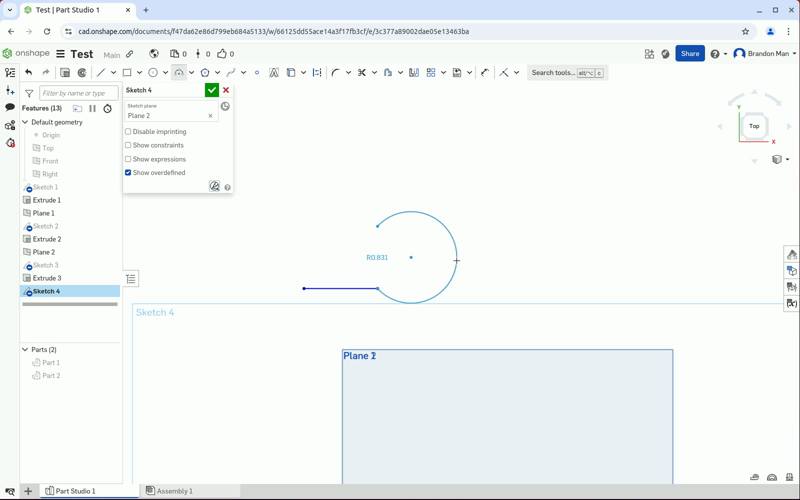
click(456, 260)
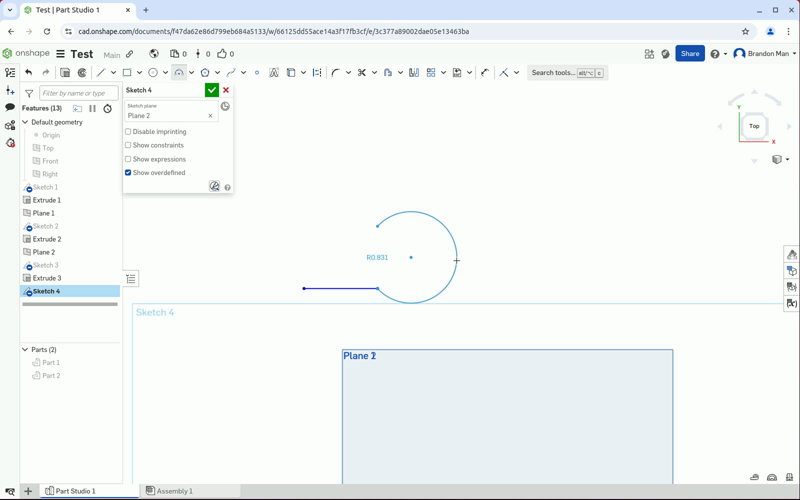
scroll(-6)
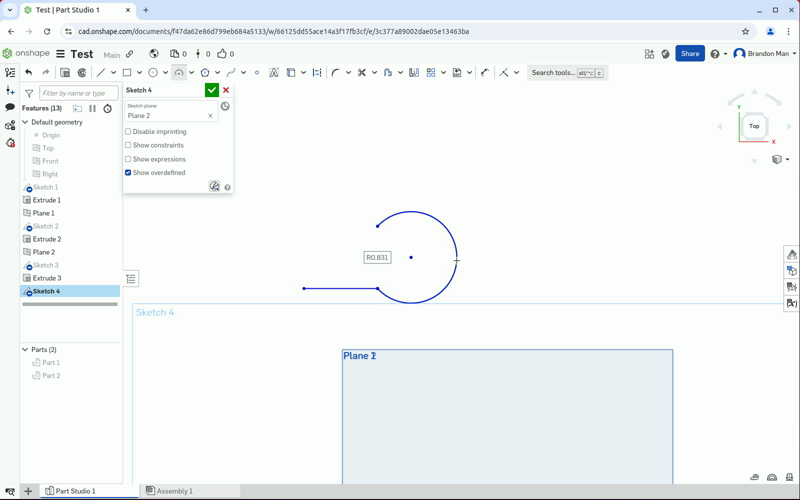
scroll(-6)
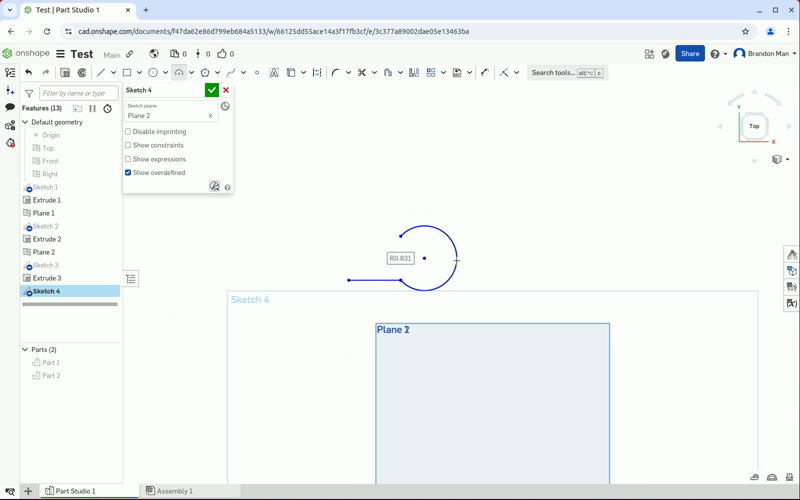
scroll(-6)
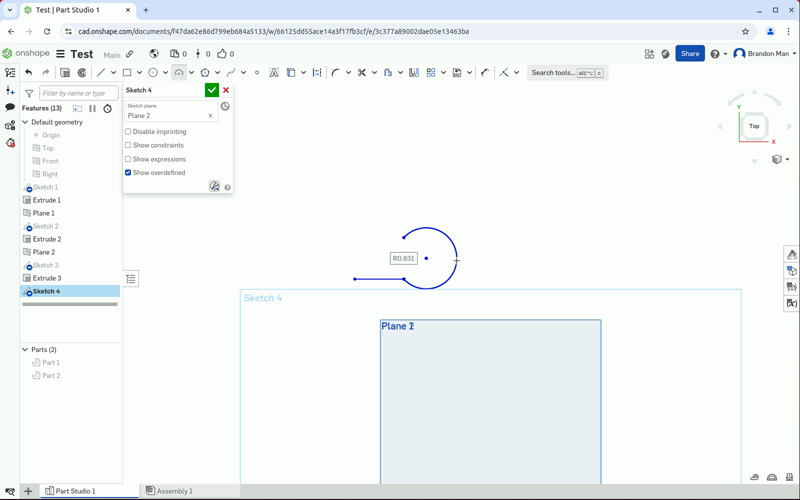
scroll(-6)
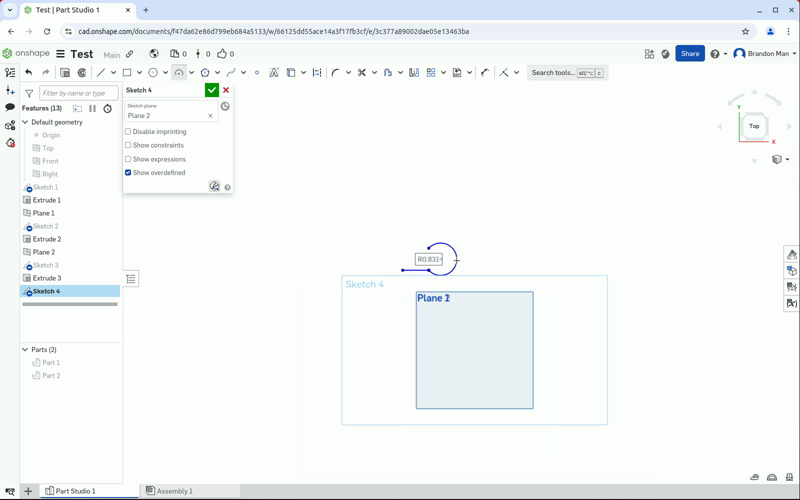
scroll(-6)
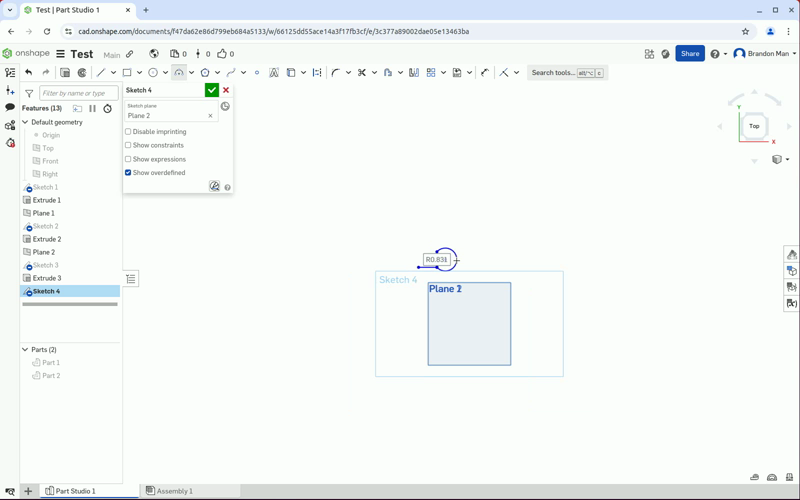
scroll(-6)
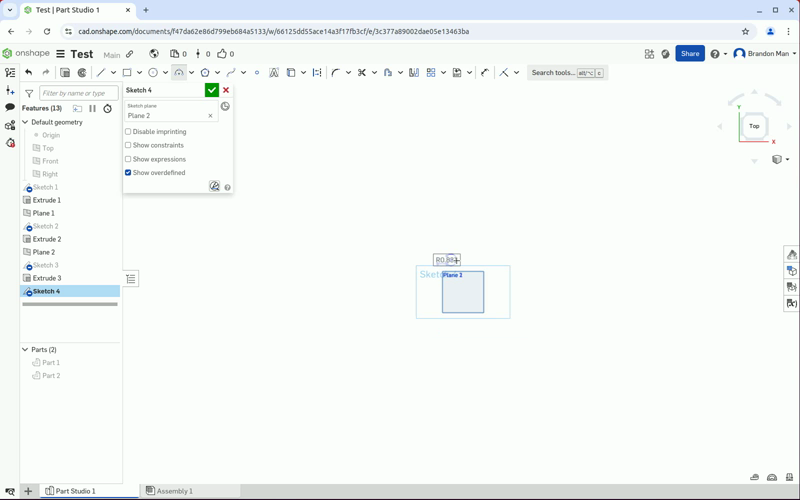
scroll(-6)
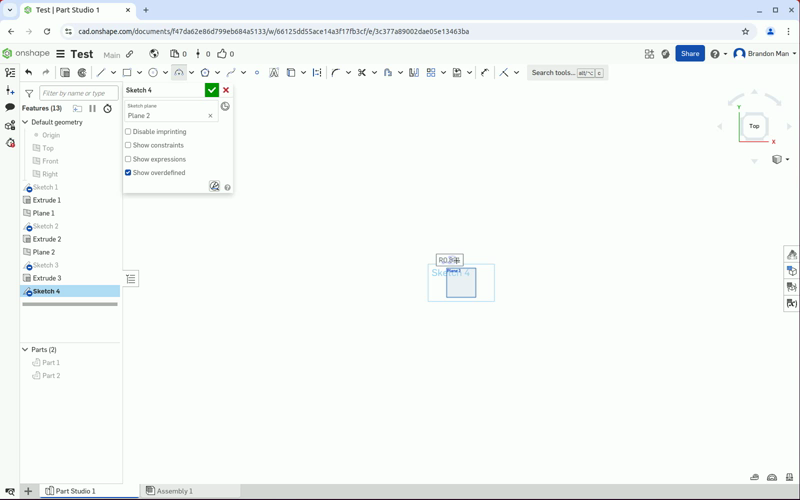
key_up(shift)
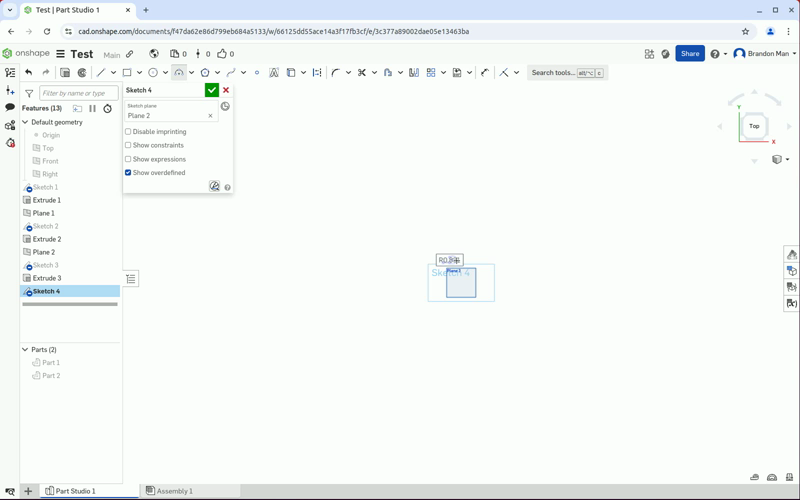
key(esc)
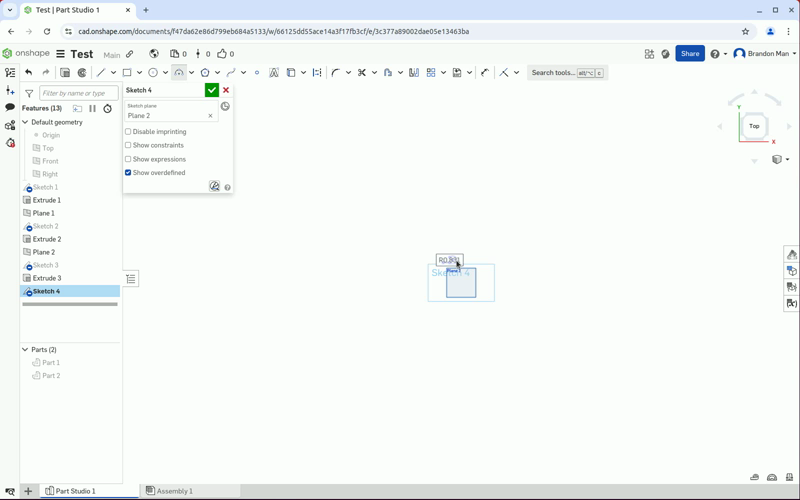
key(l)
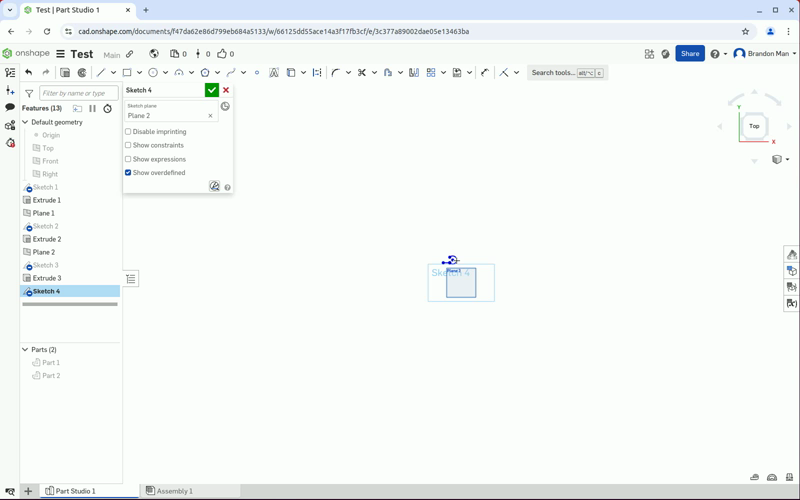
mouse_move(449, 257)
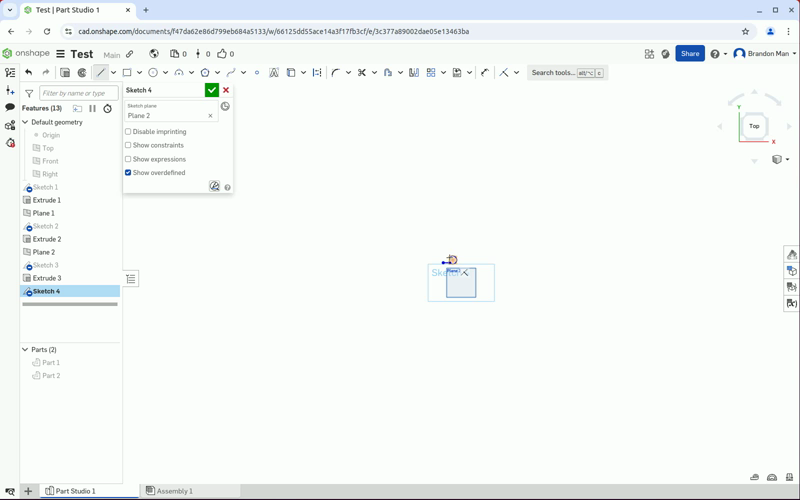
scroll(6)
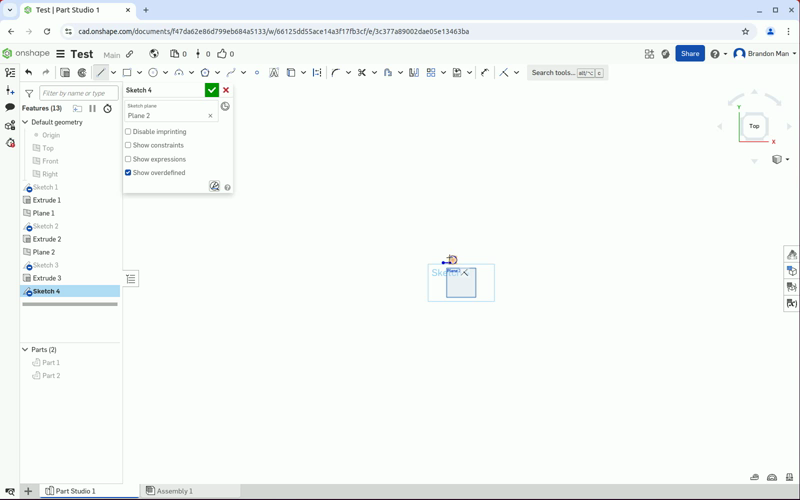
scroll(6)
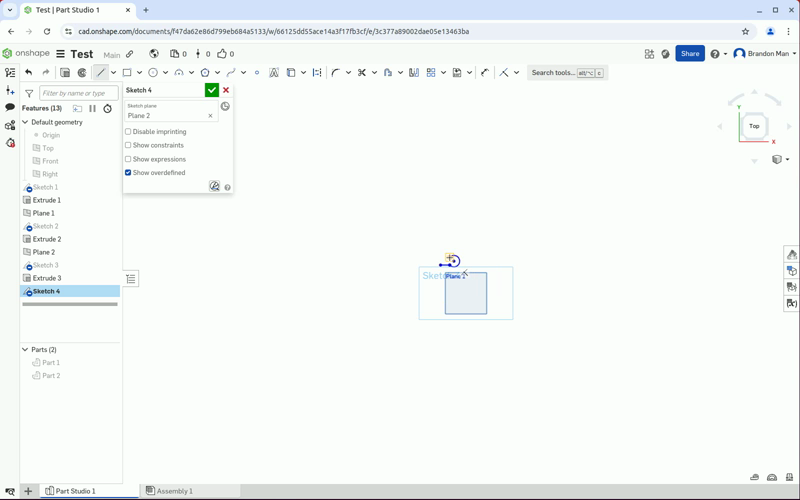
scroll(6)
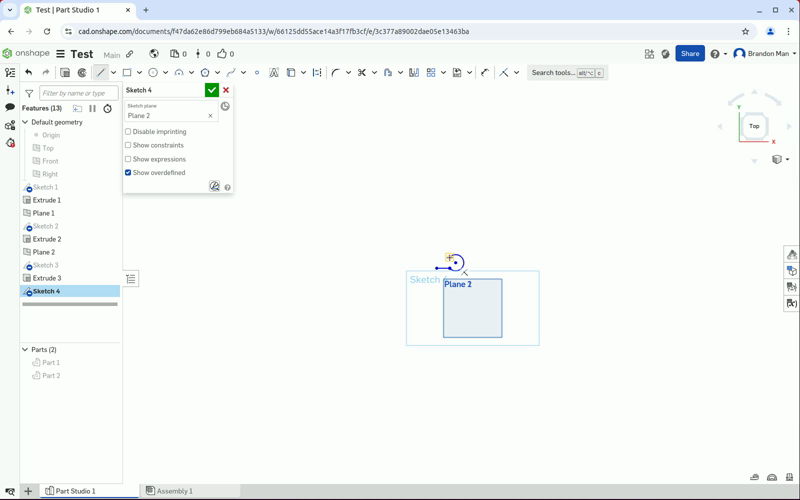
scroll(6)
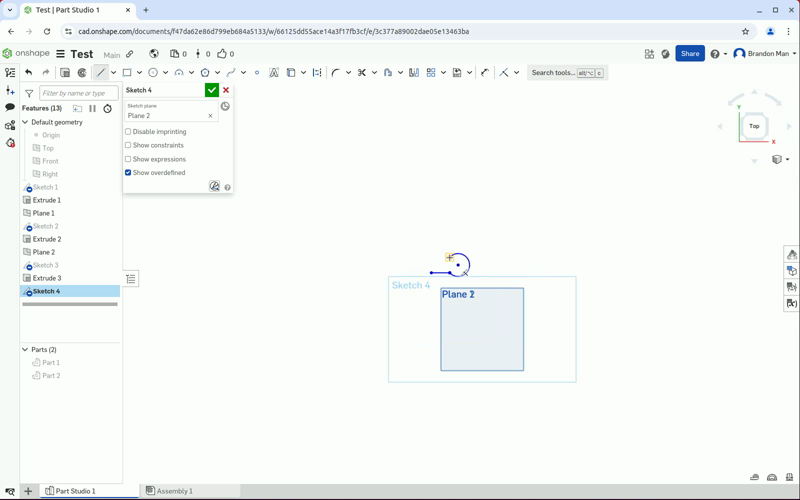
scroll(6)
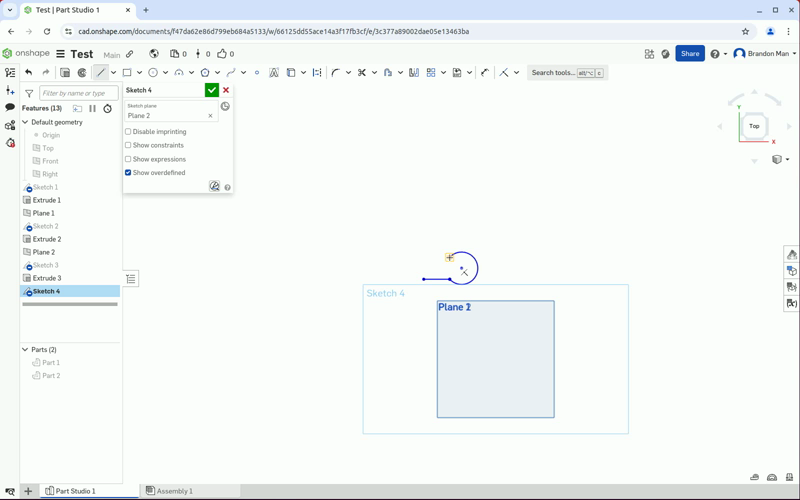
scroll(6)
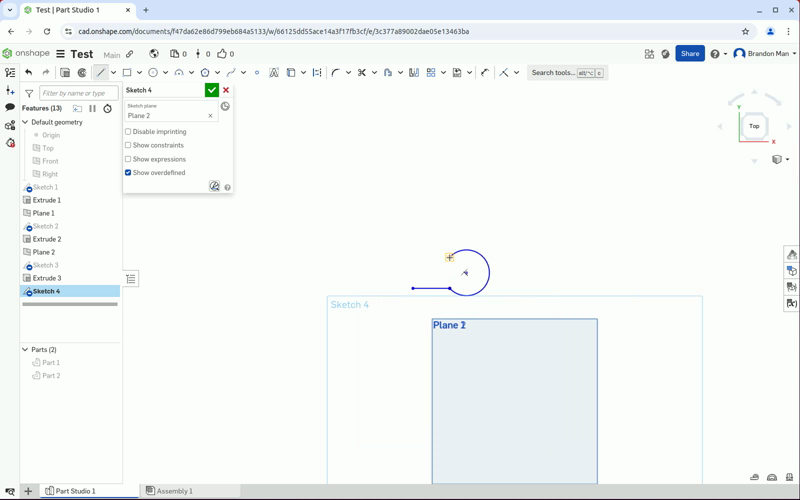
scroll(6)
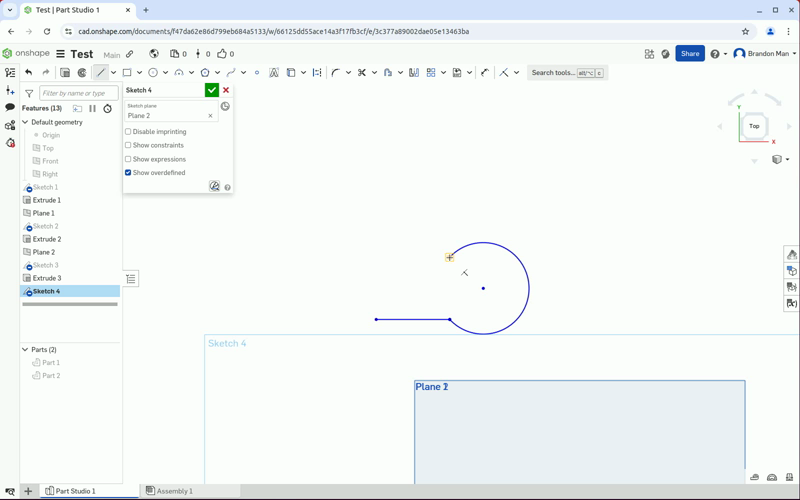
click(449, 257)
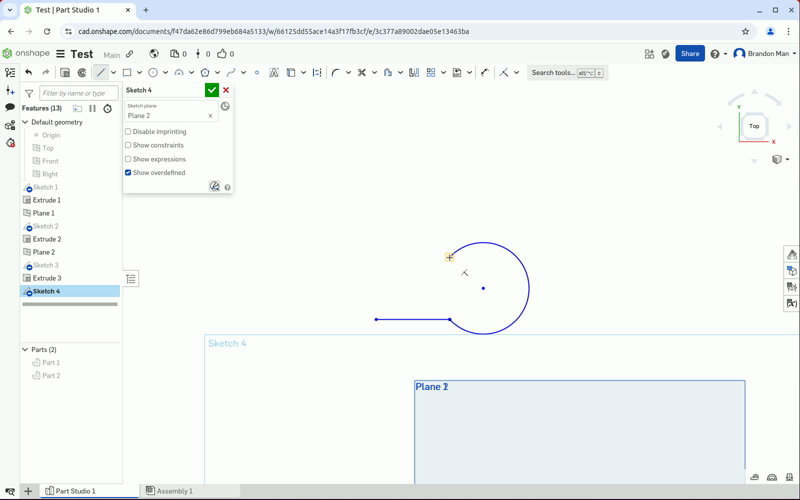
scroll(-6)
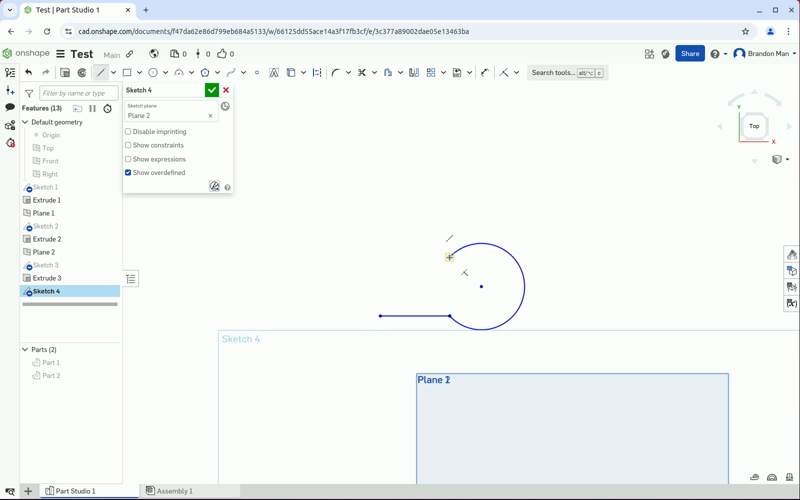
scroll(-6)
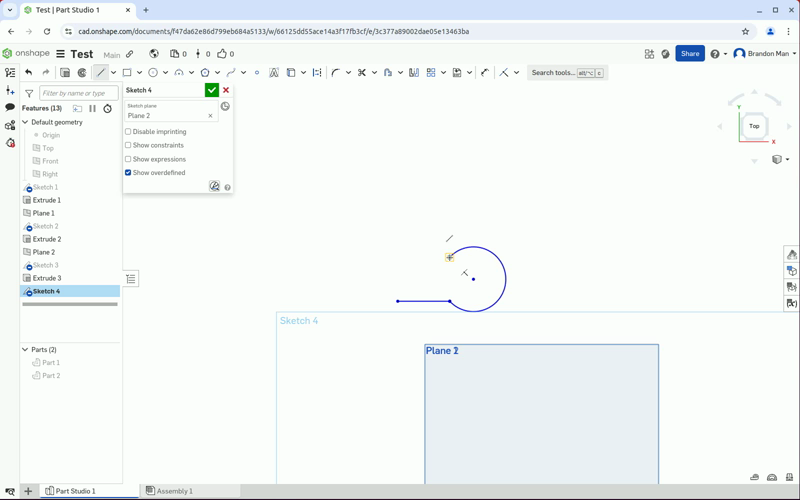
scroll(-6)
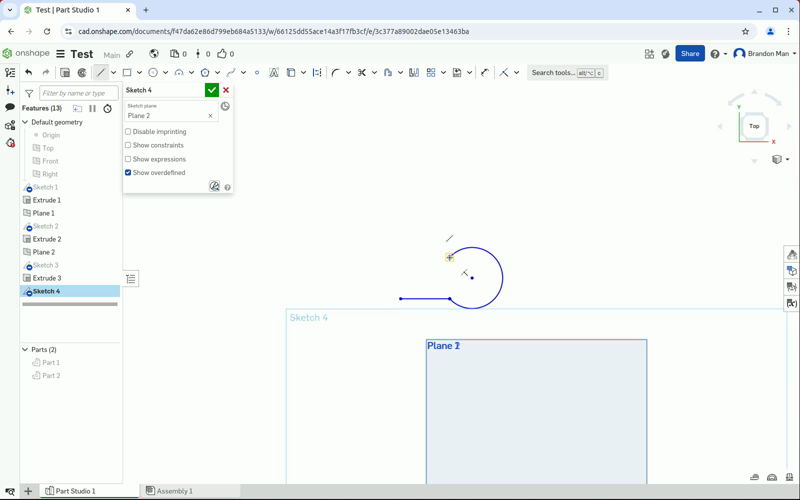
scroll(-6)
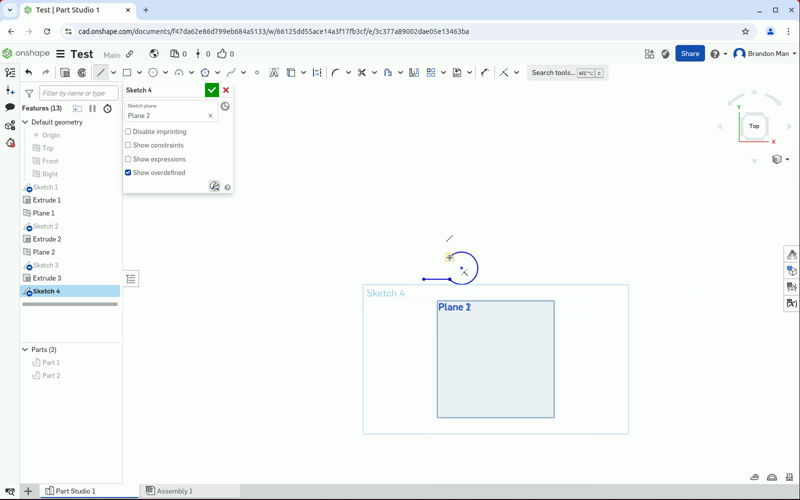
scroll(-6)
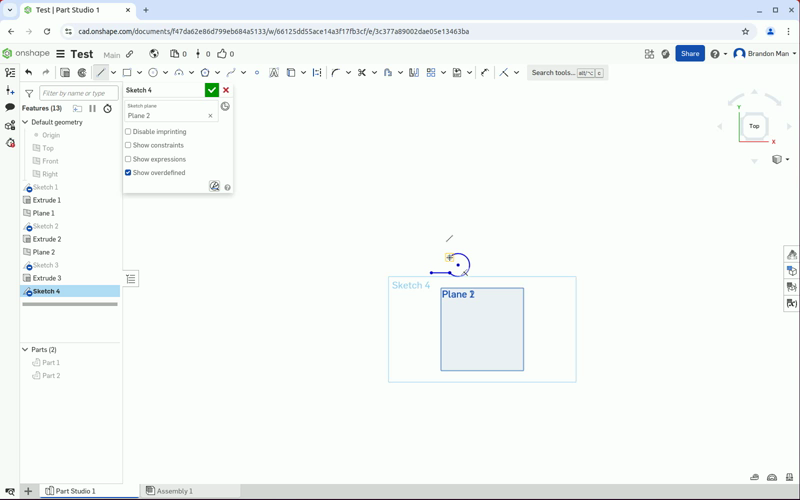
scroll(-6)
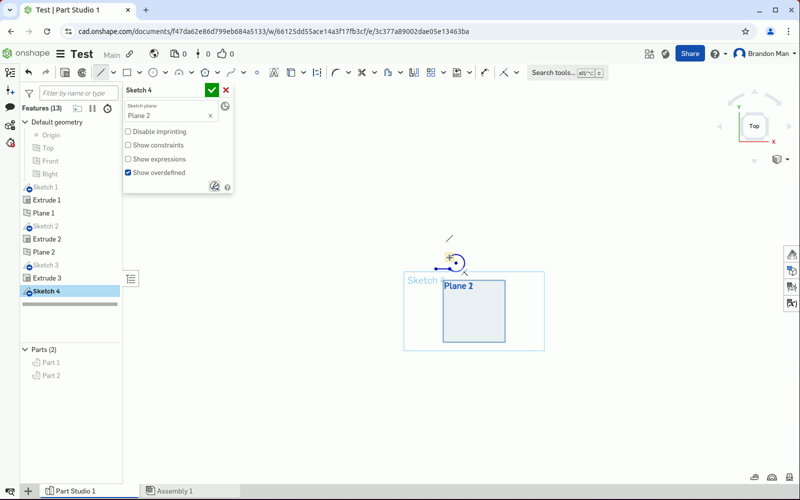
scroll(-6)
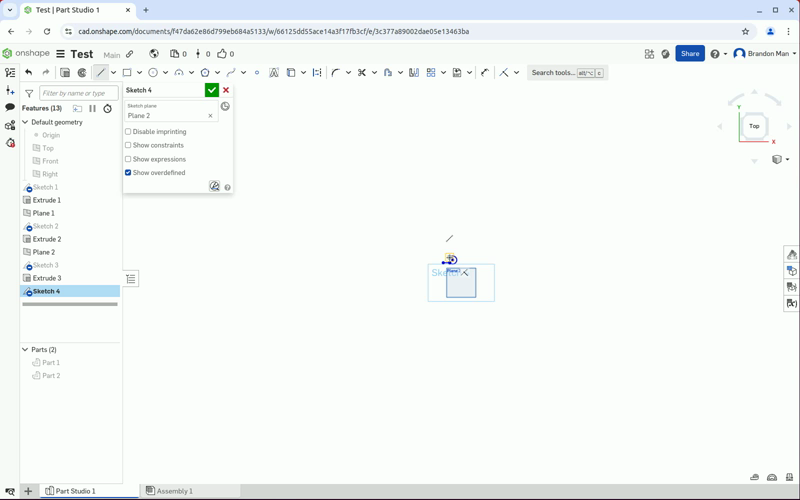
key_down(shift)
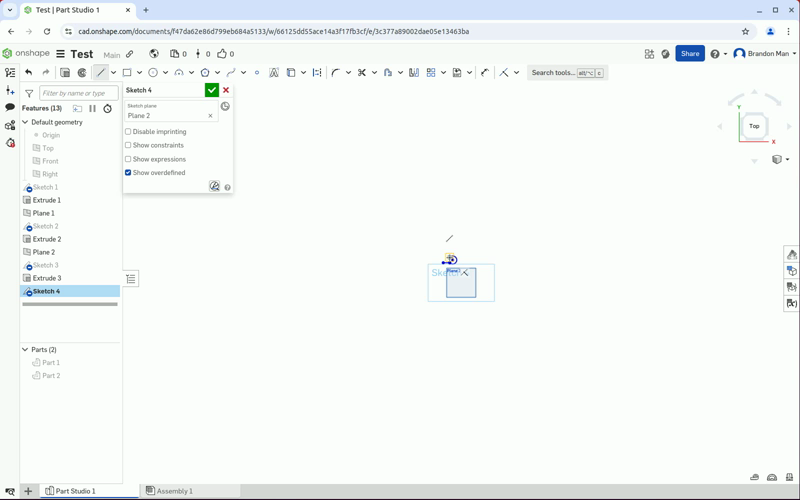
mouse_move(479, 257)
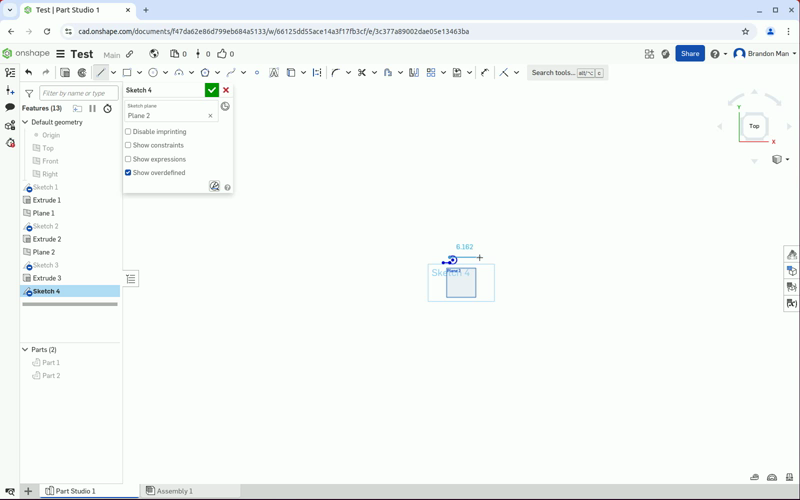
mouse_move(443, 257)
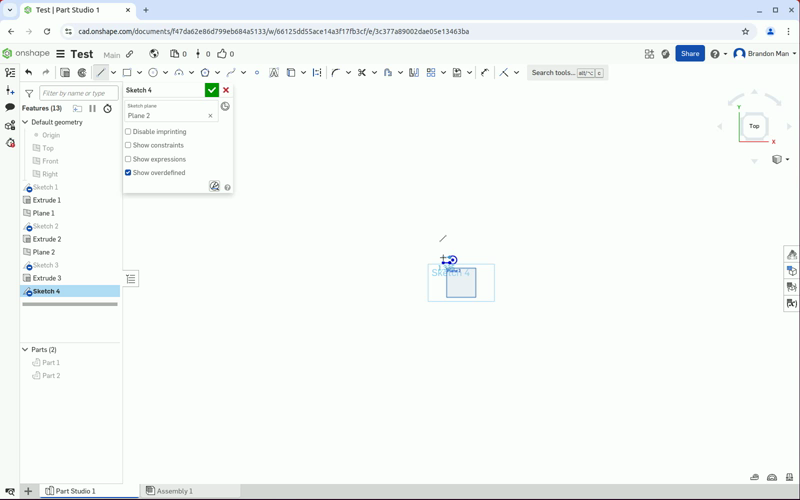
scroll(6)
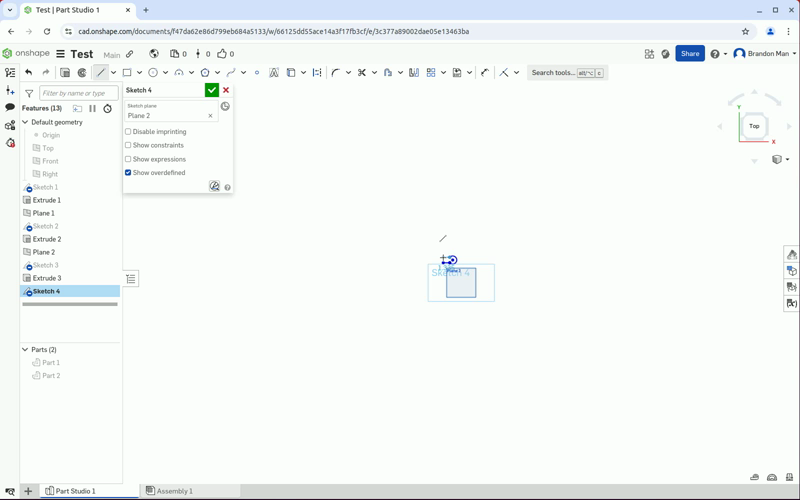
scroll(6)
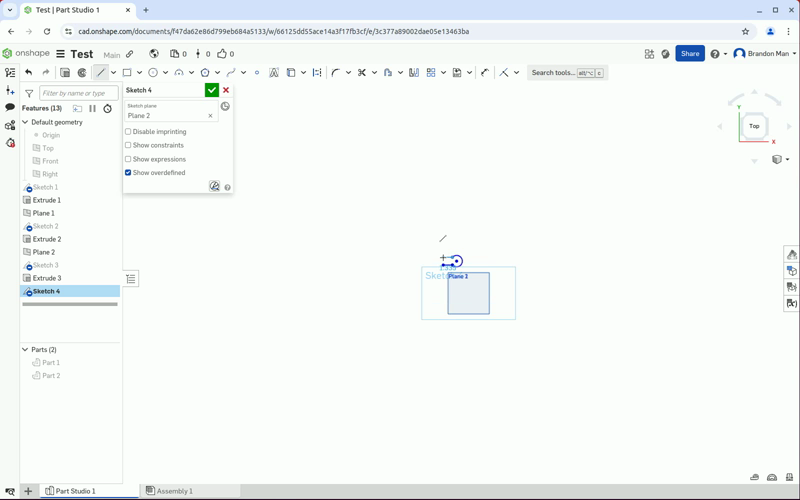
scroll(6)
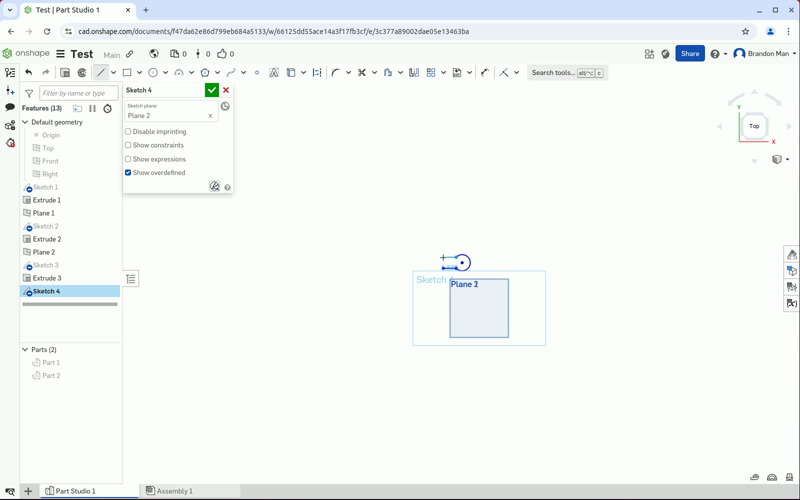
scroll(6)
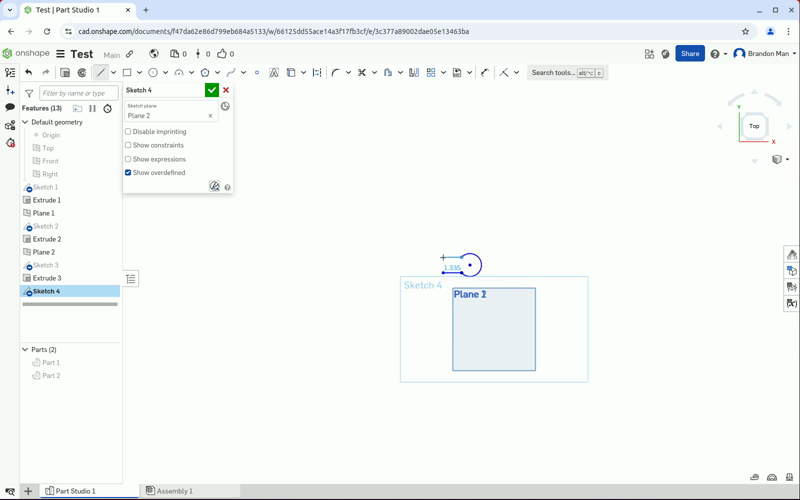
scroll(6)
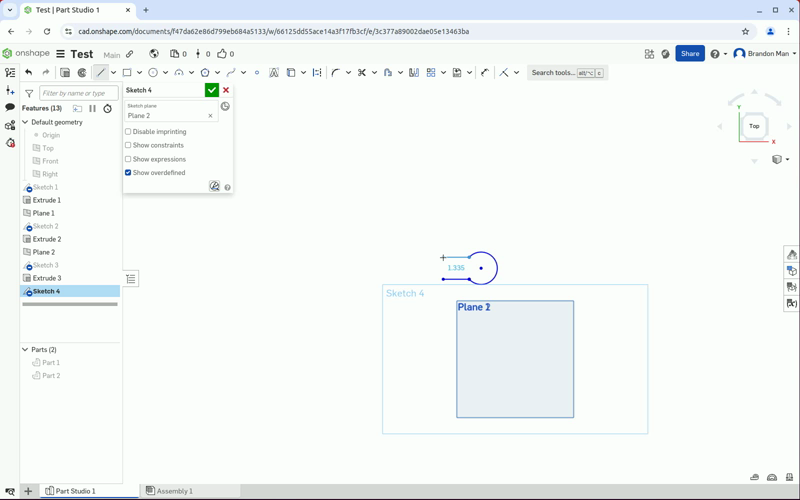
scroll(6)
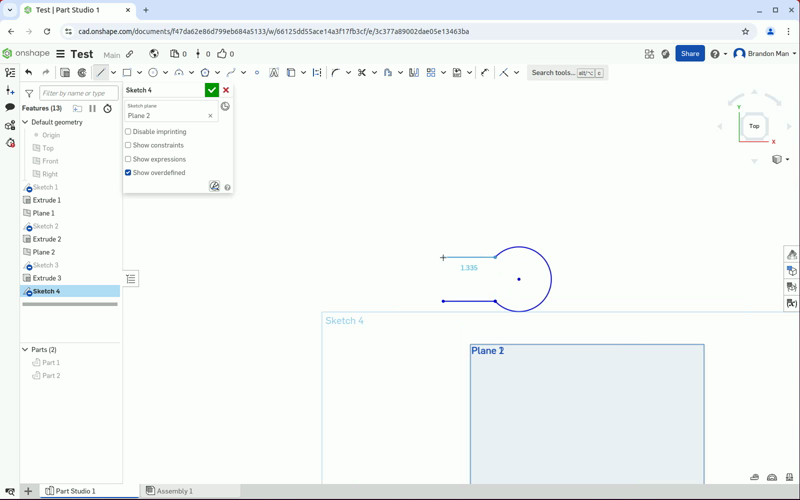
scroll(6)
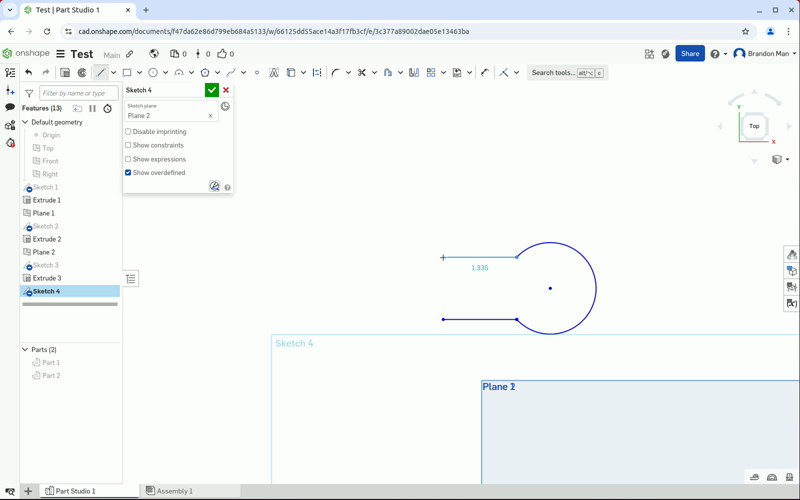
click(443, 257)
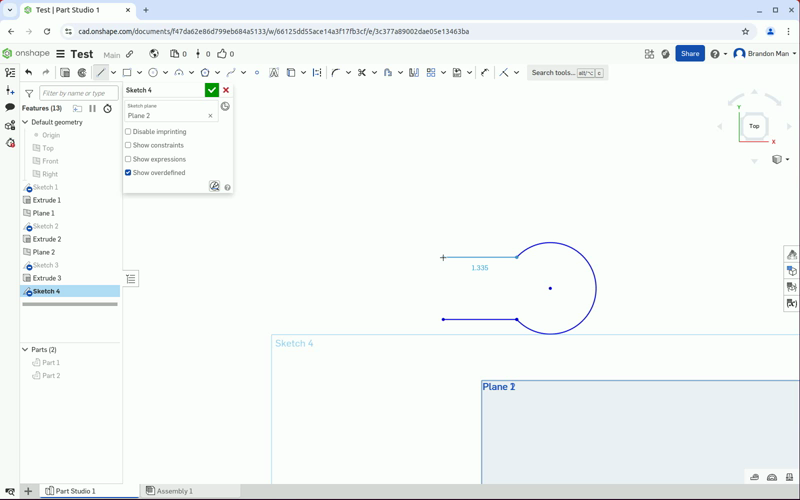
scroll(-6)
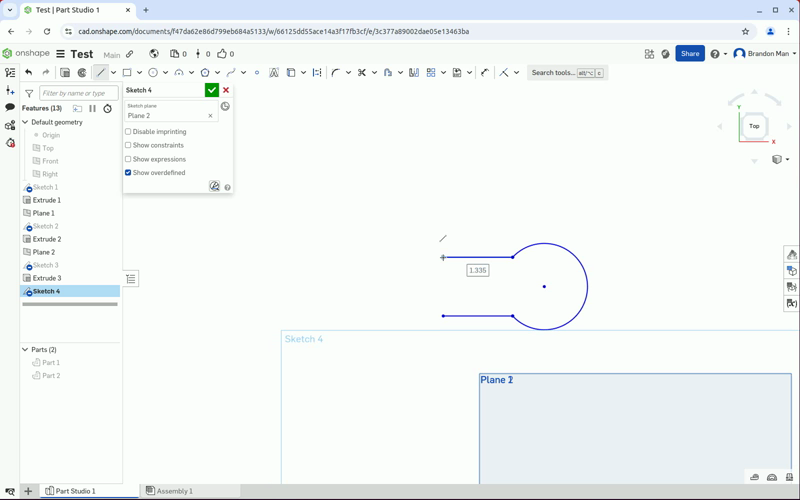
scroll(-6)
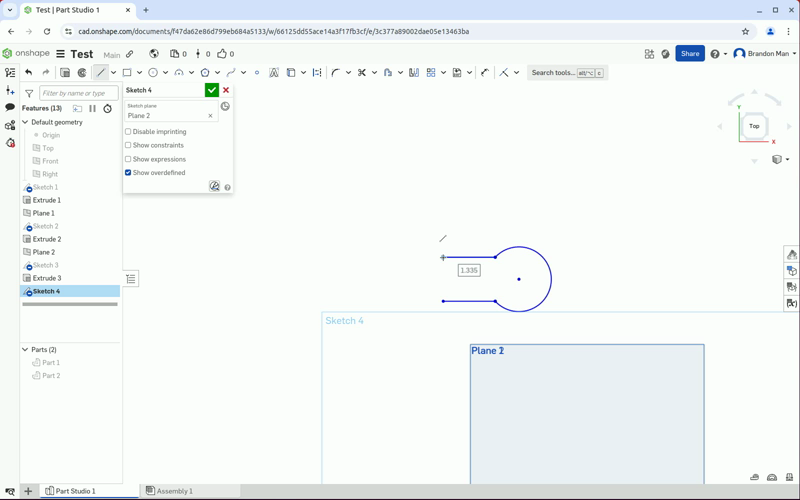
scroll(-6)
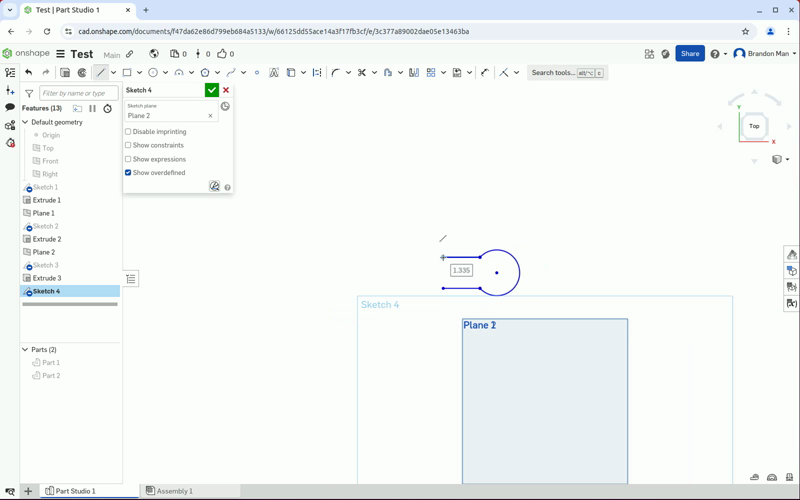
scroll(-6)
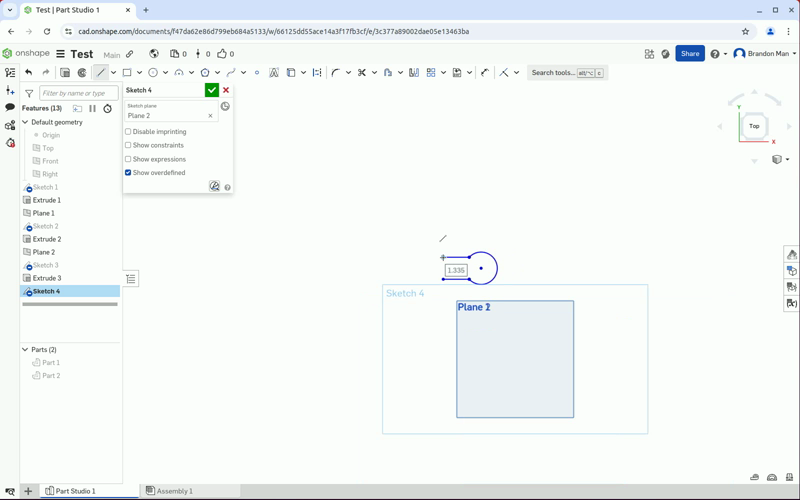
scroll(-6)
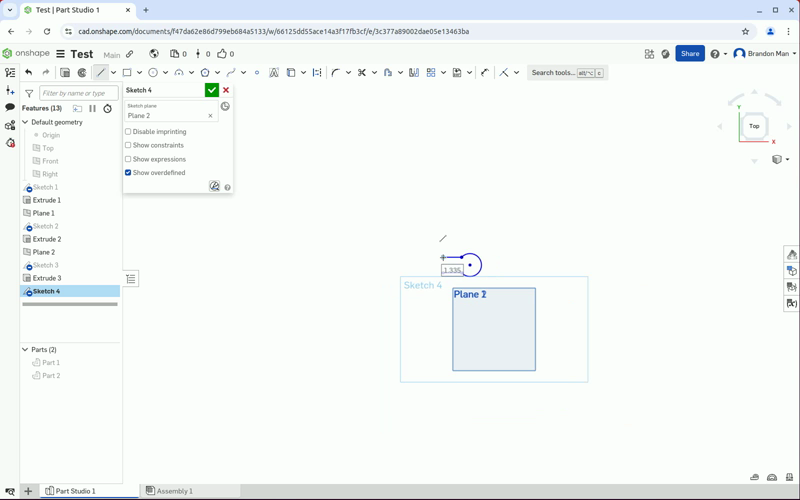
scroll(-6)
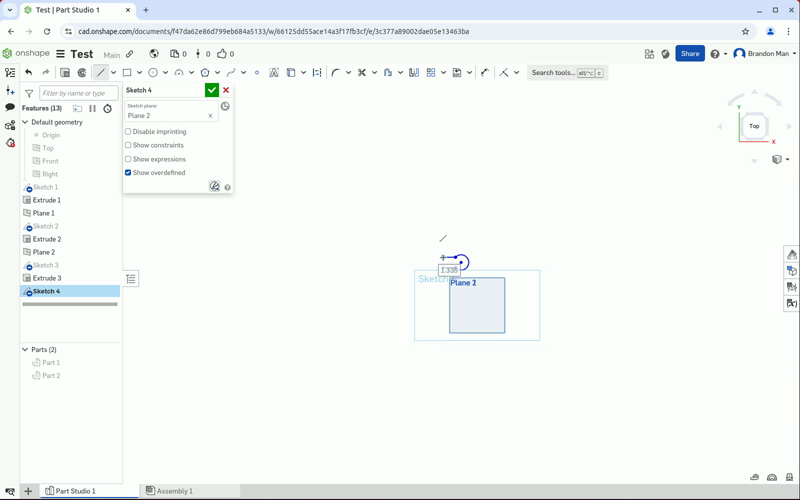
scroll(-6)
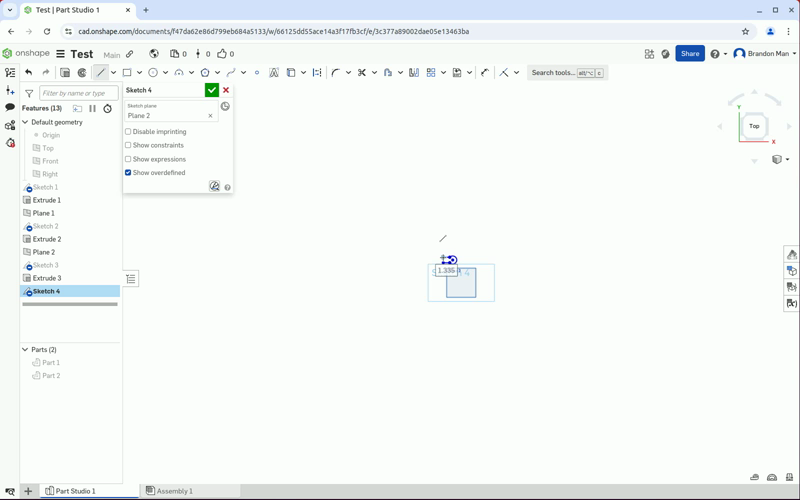
key_up(shift)
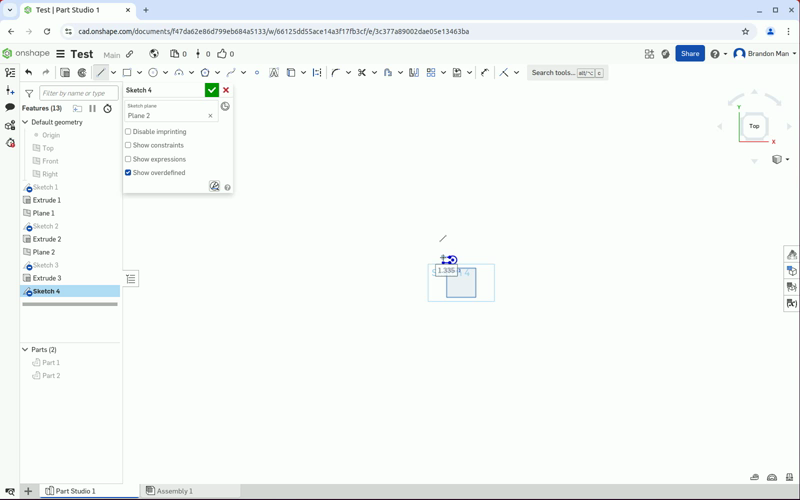
mouse_move(473, 257)
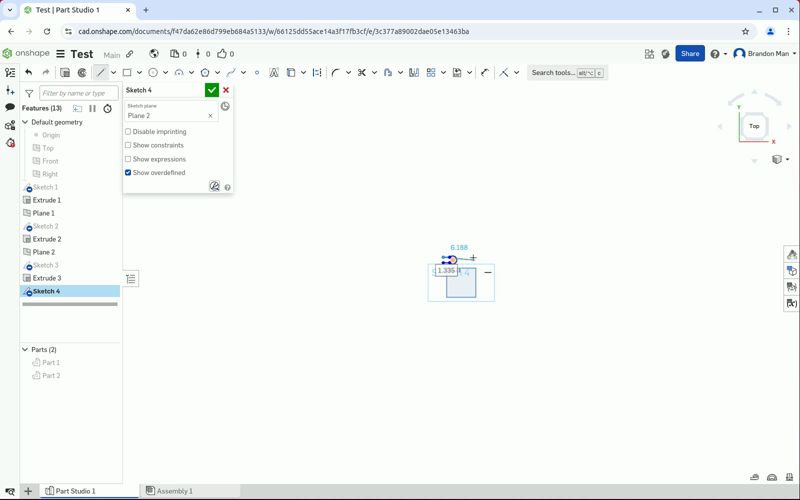
key_down(shift)
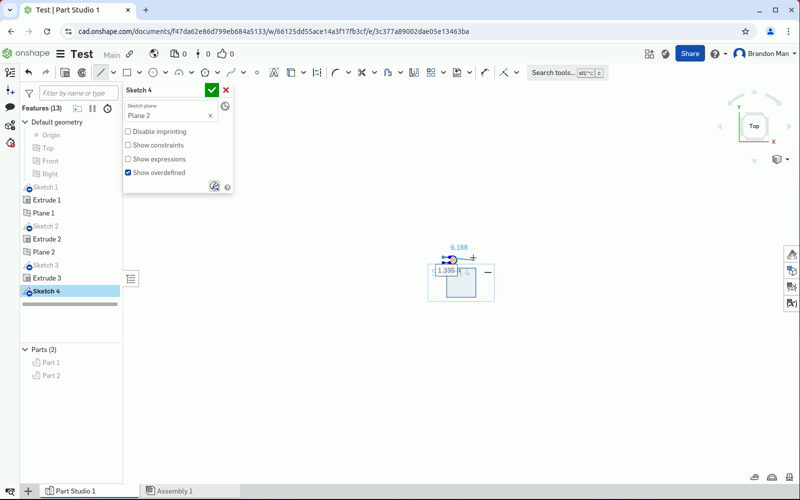
mouse_move(443, 262)
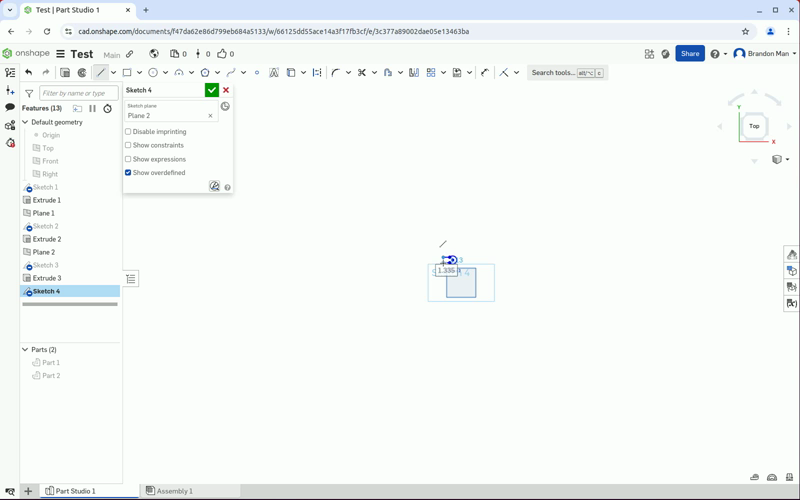
scroll(6)
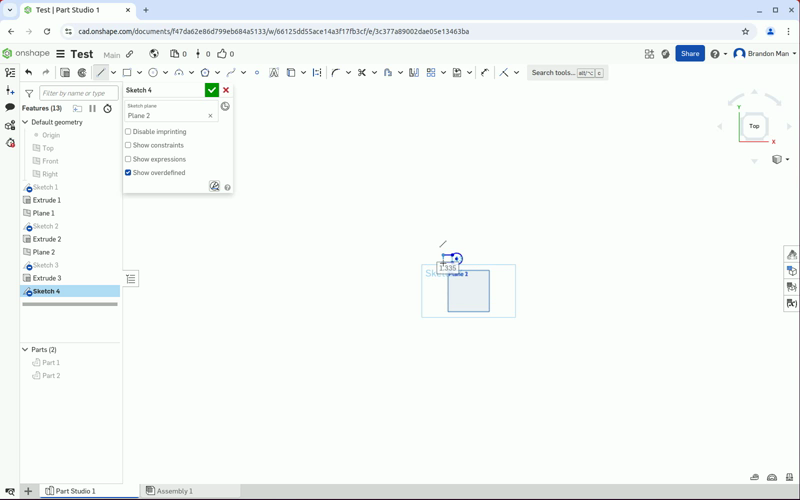
scroll(6)
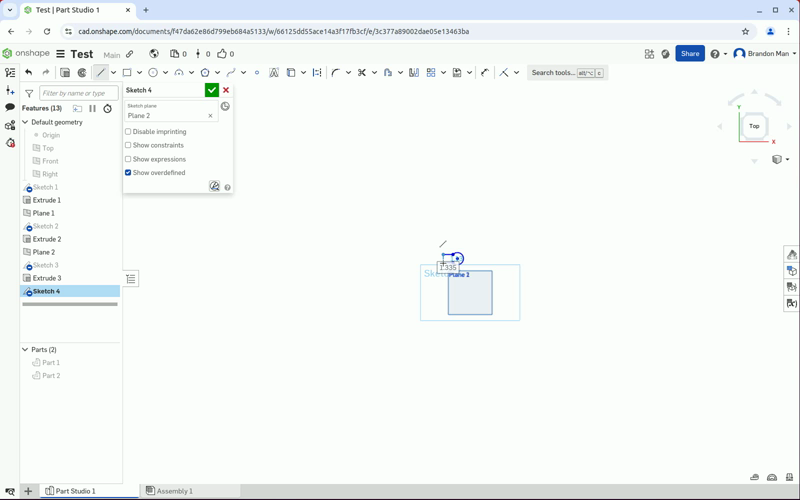
scroll(6)
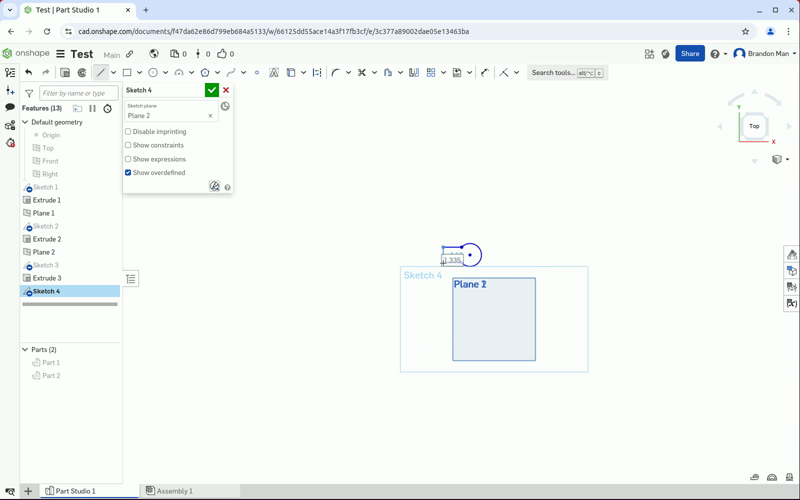
scroll(6)
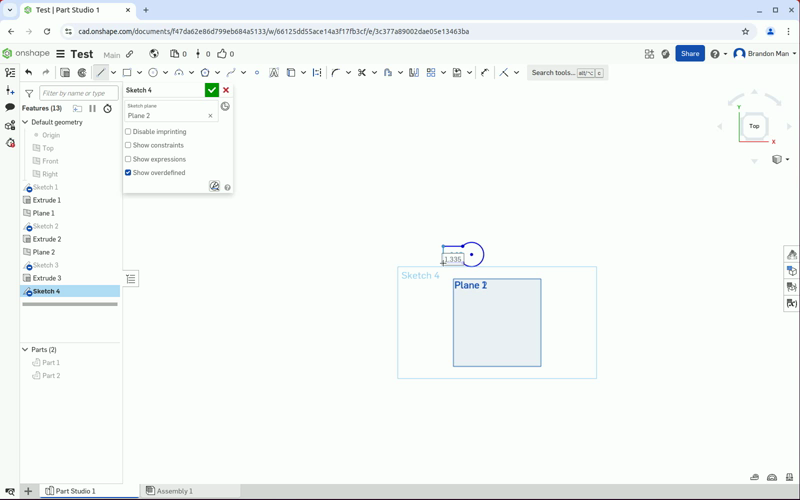
scroll(6)
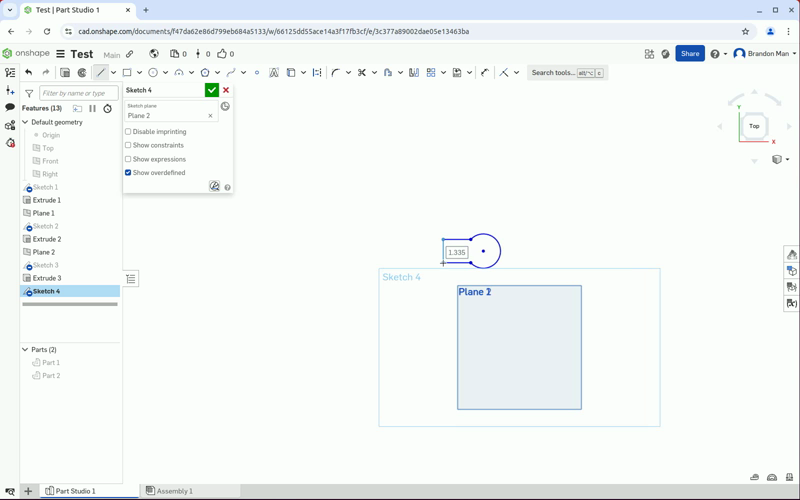
scroll(6)
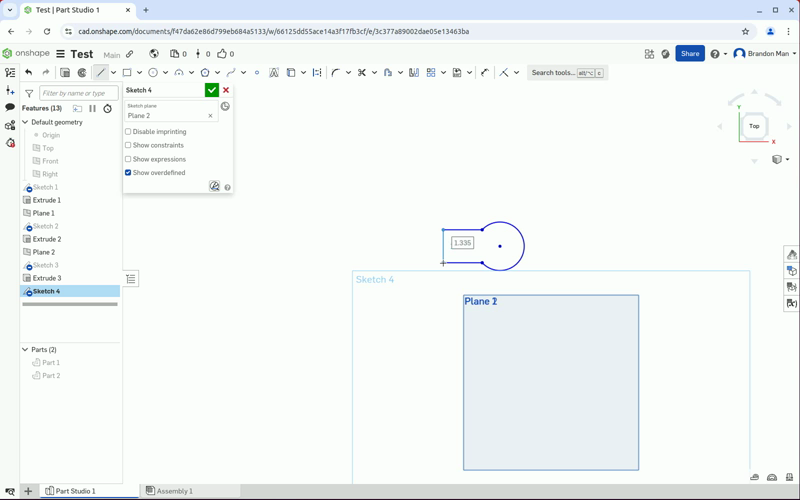
scroll(6)
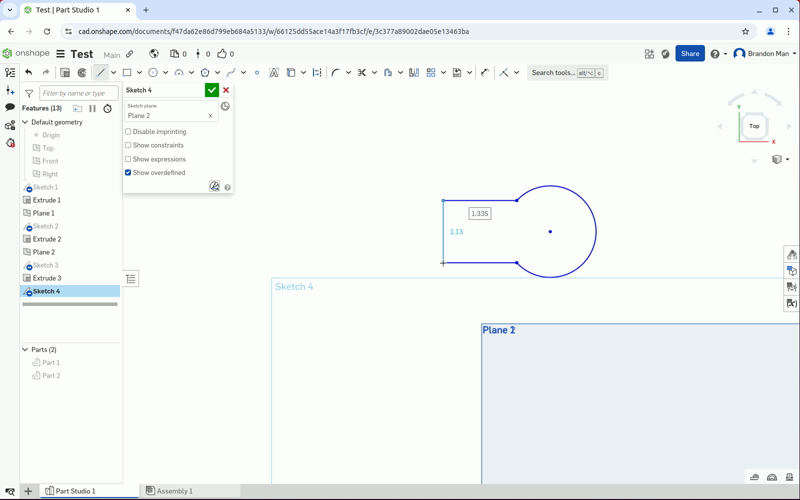
key_up(shift)
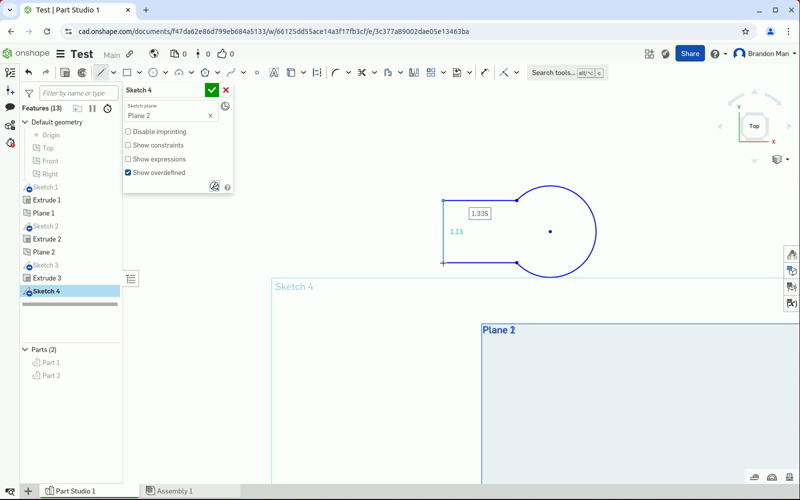
click(443, 262)
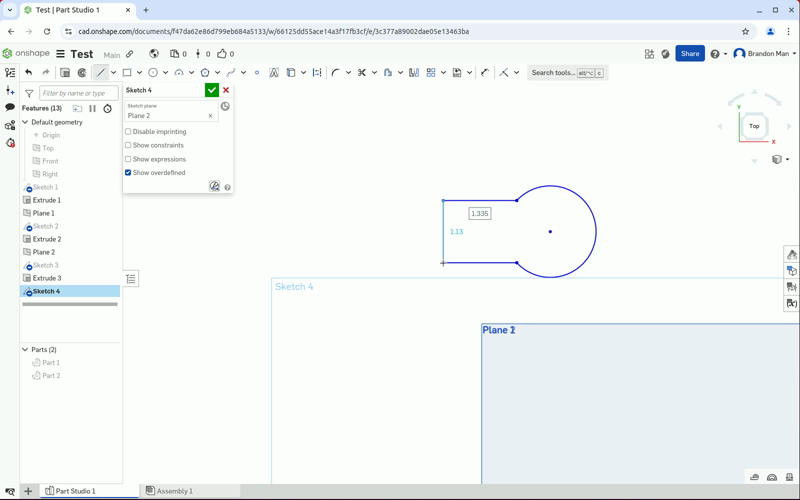
scroll(-6)
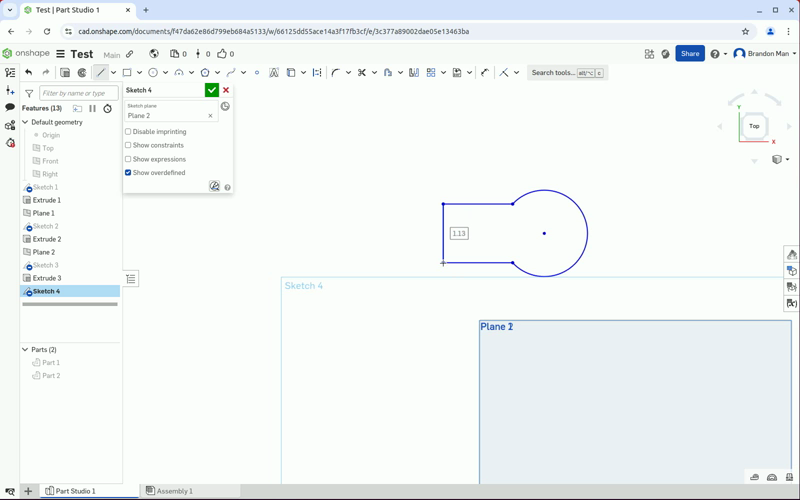
scroll(-6)
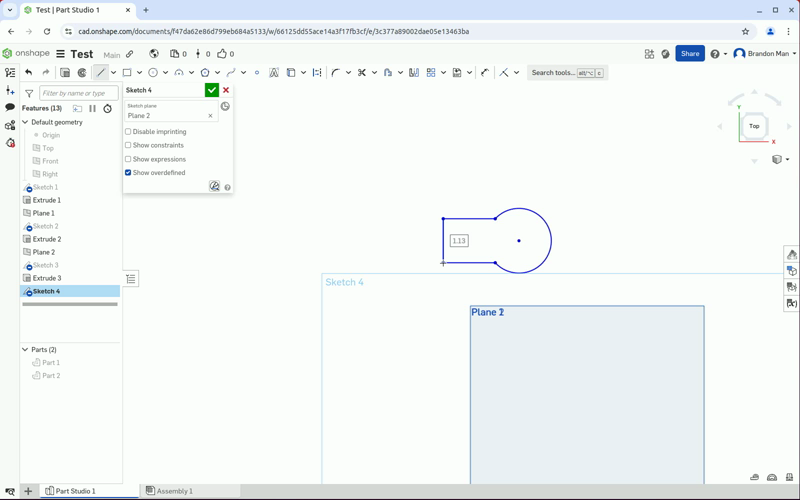
scroll(-6)
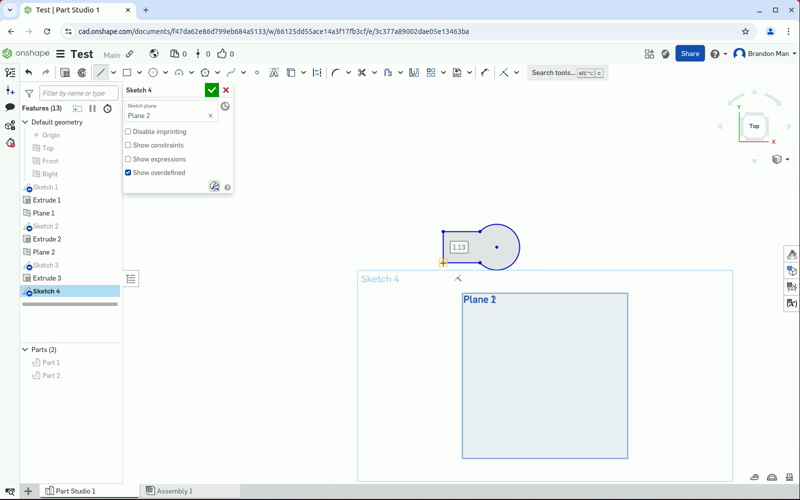
scroll(-6)
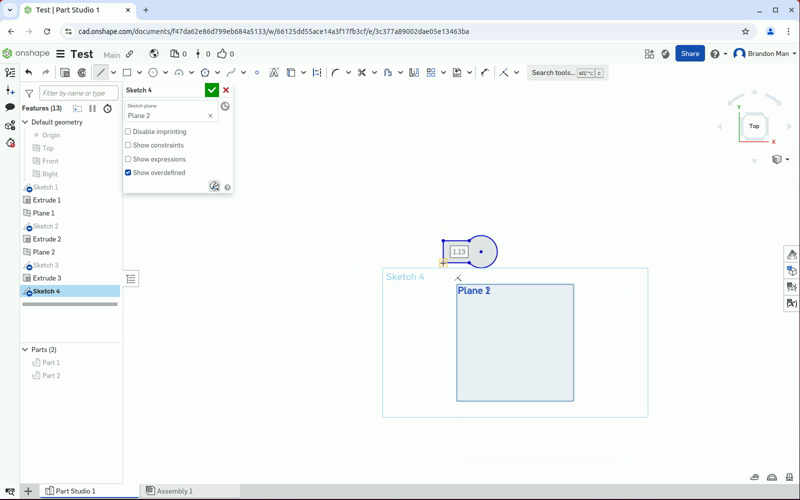
scroll(-6)
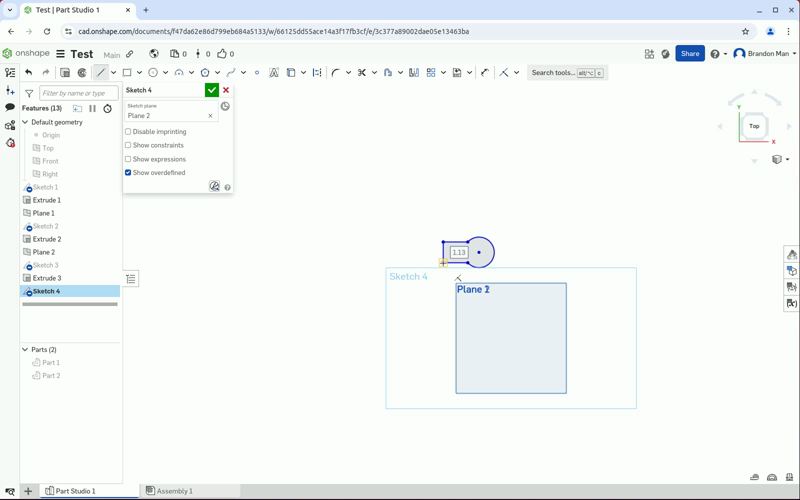
scroll(-6)
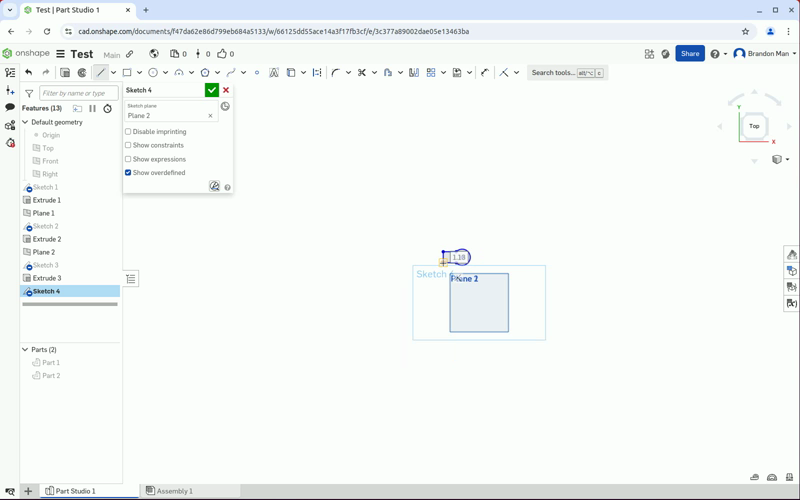
scroll(-6)
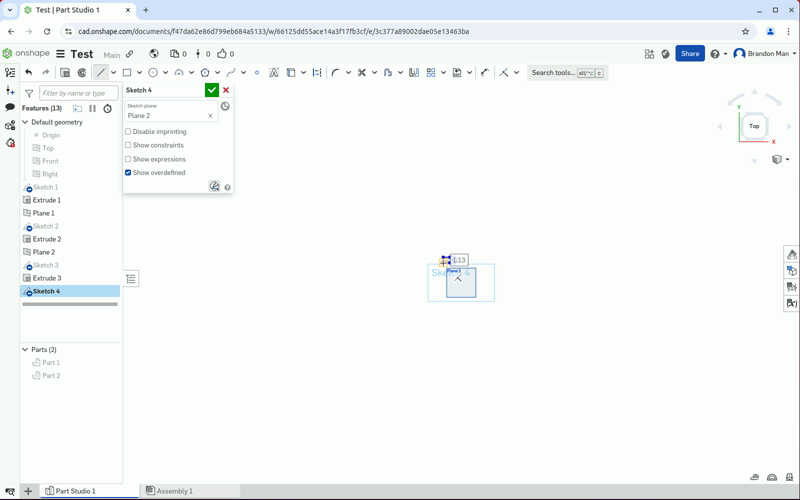
key(esc)
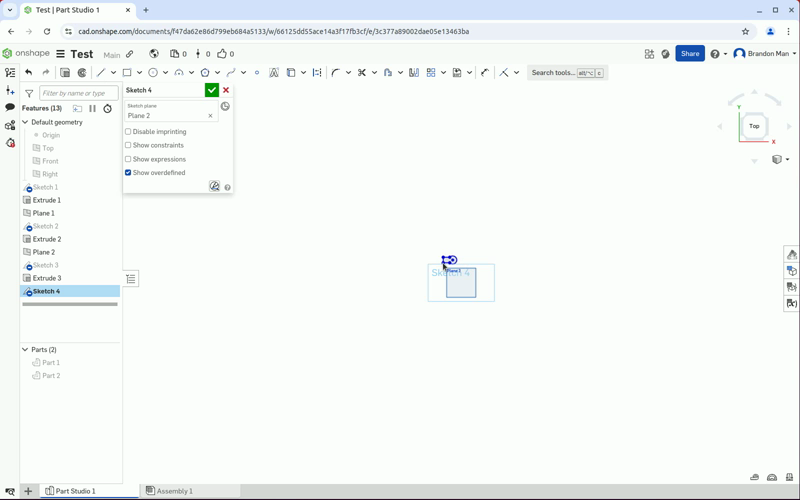
mouse_move(454, 258)
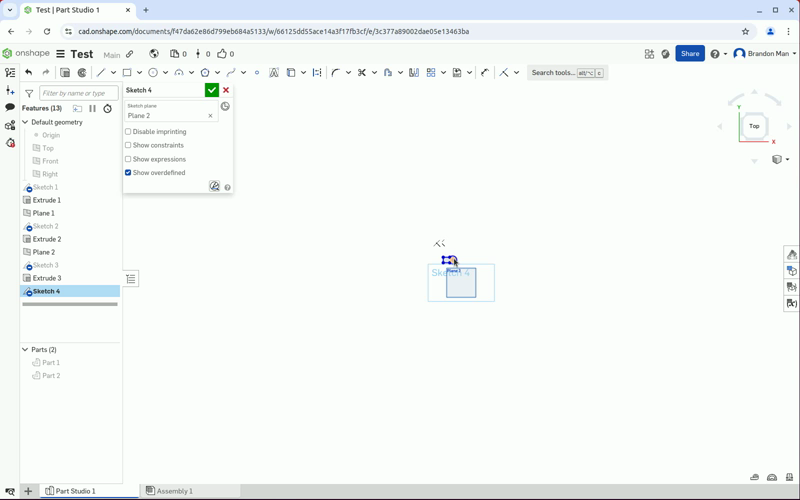
scroll(6)
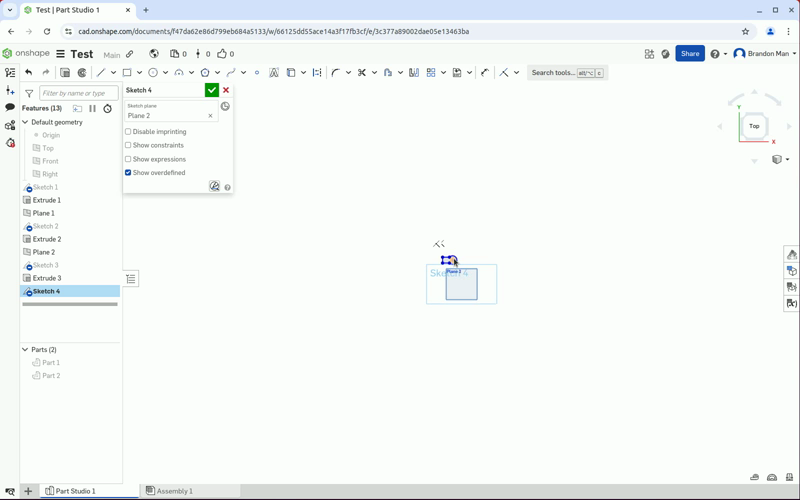
scroll(6)
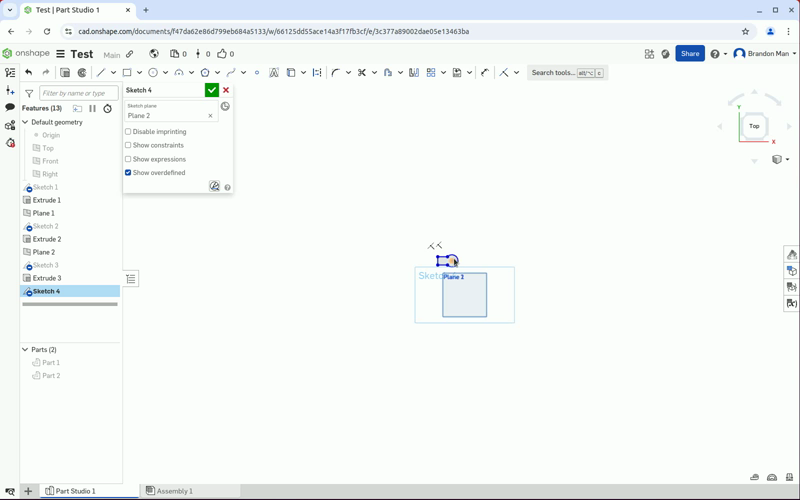
scroll(6)
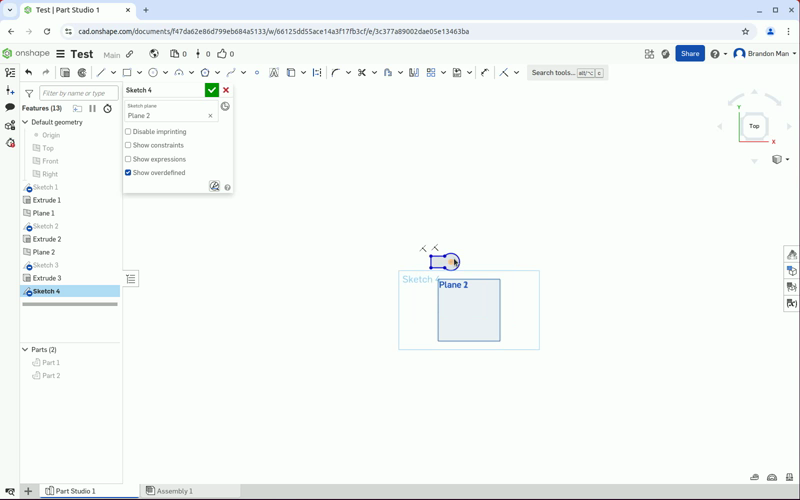
scroll(6)
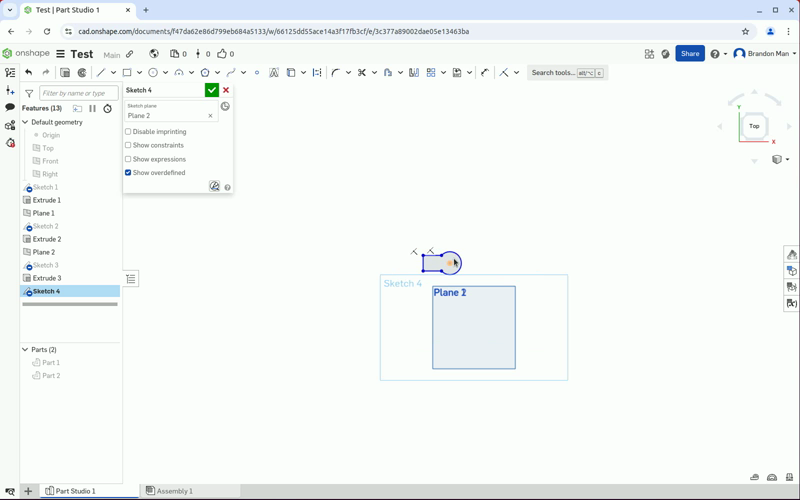
scroll(6)
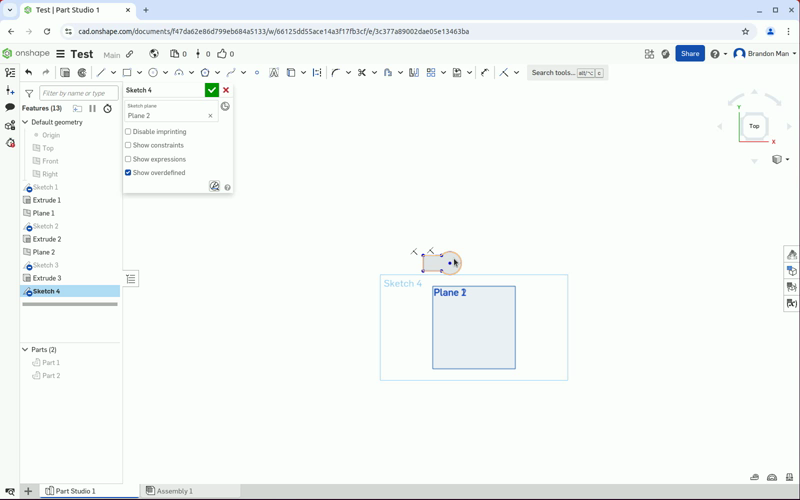
scroll(6)
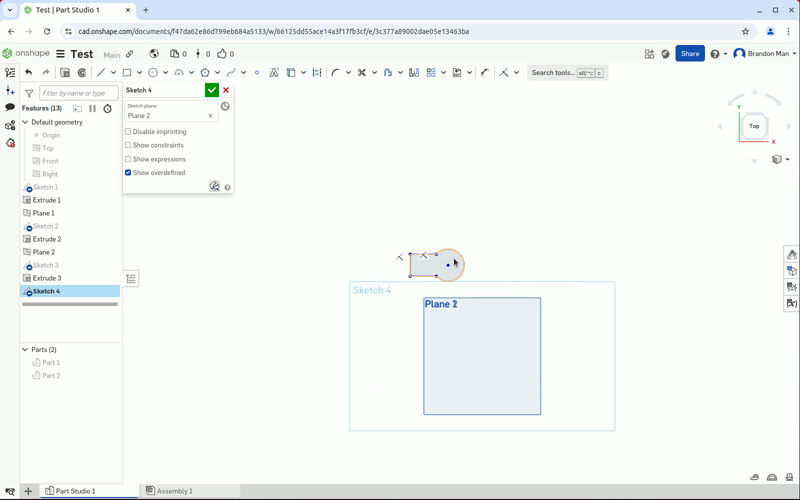
scroll(6)
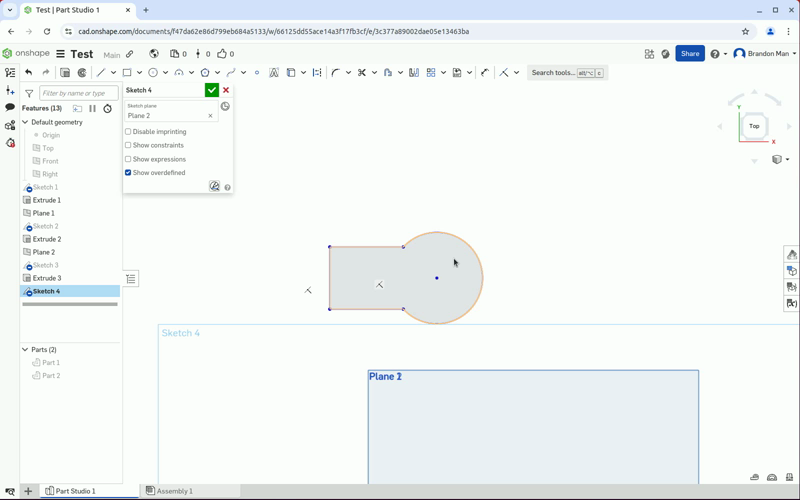
click(454, 258)
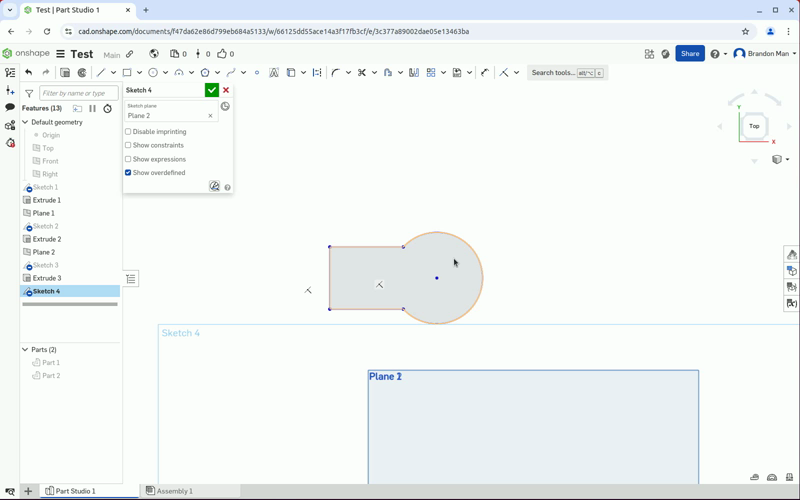
scroll(-6)
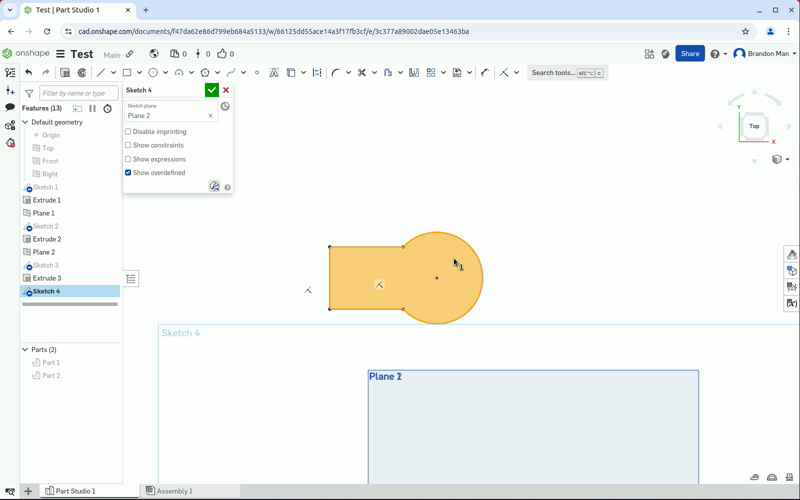
scroll(-6)
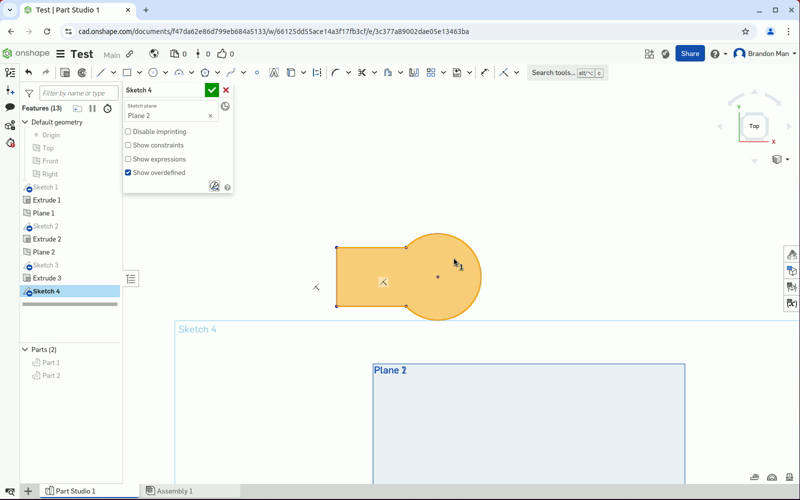
scroll(-6)
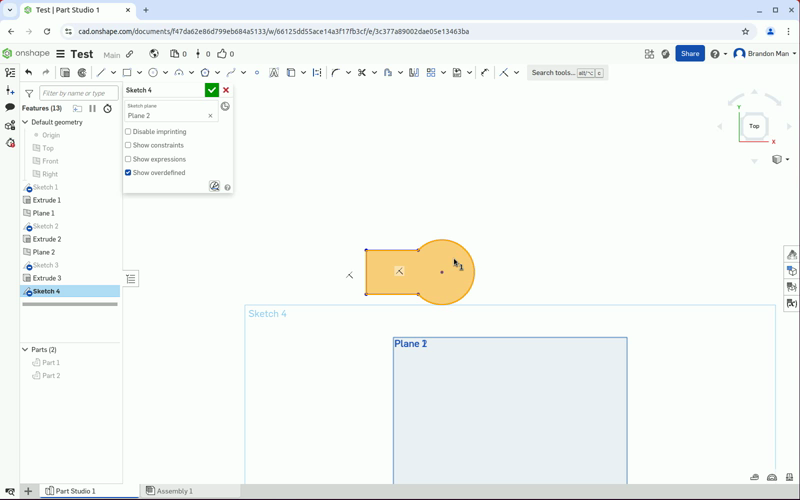
scroll(-6)
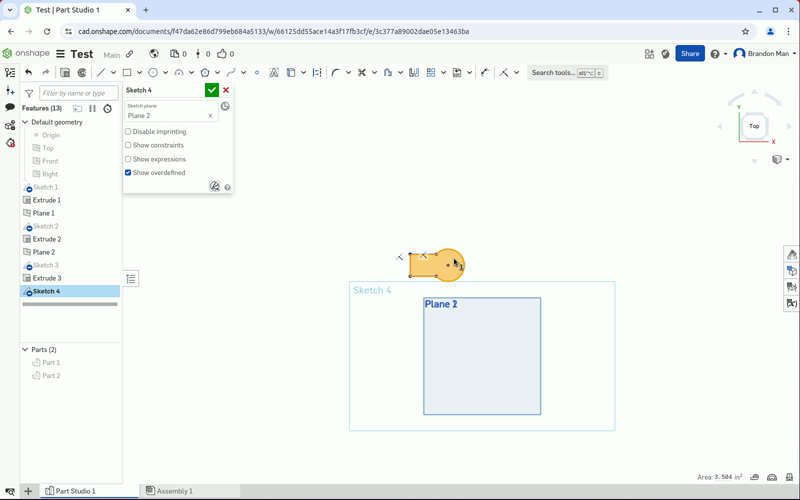
scroll(-6)
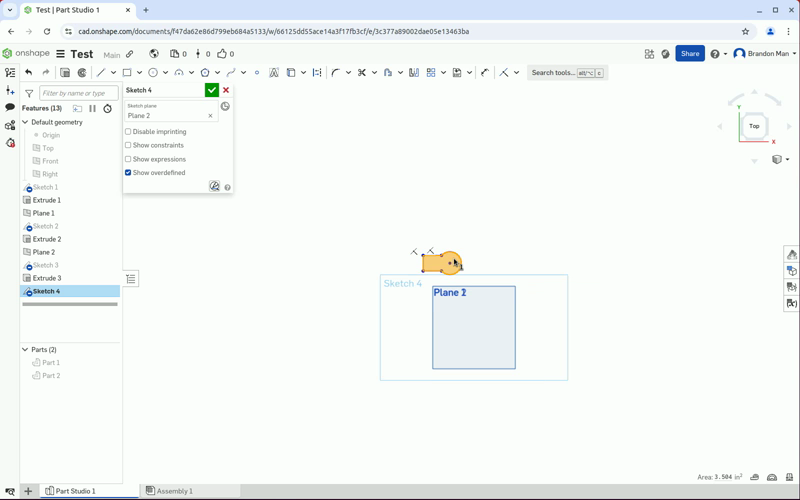
scroll(-6)
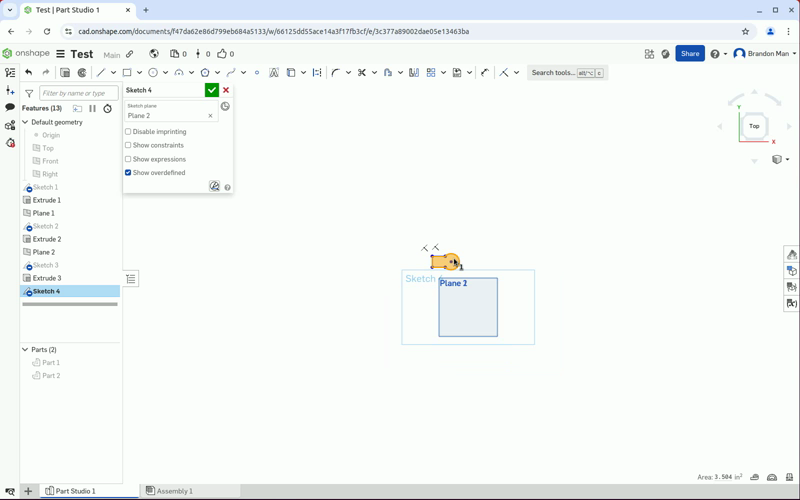
scroll(-6)
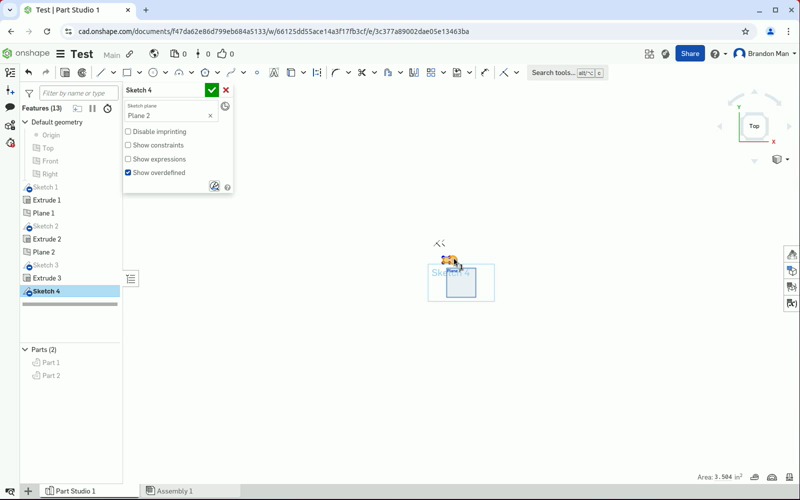
mouse_move(73, 352)
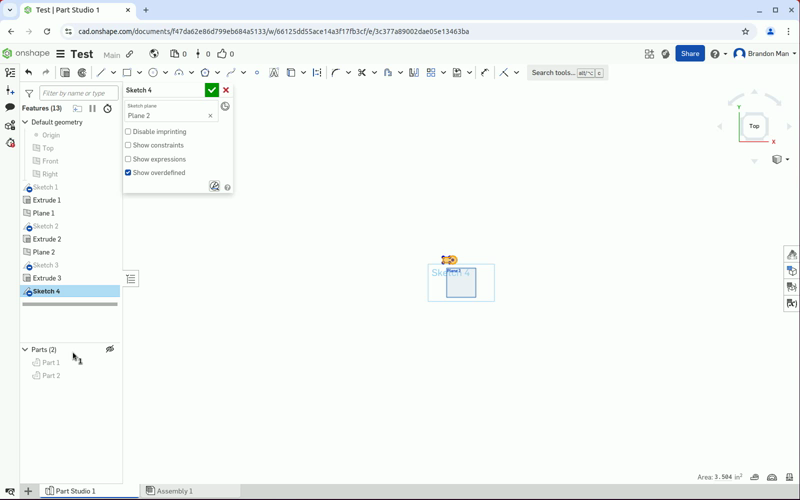
key(shift+y)
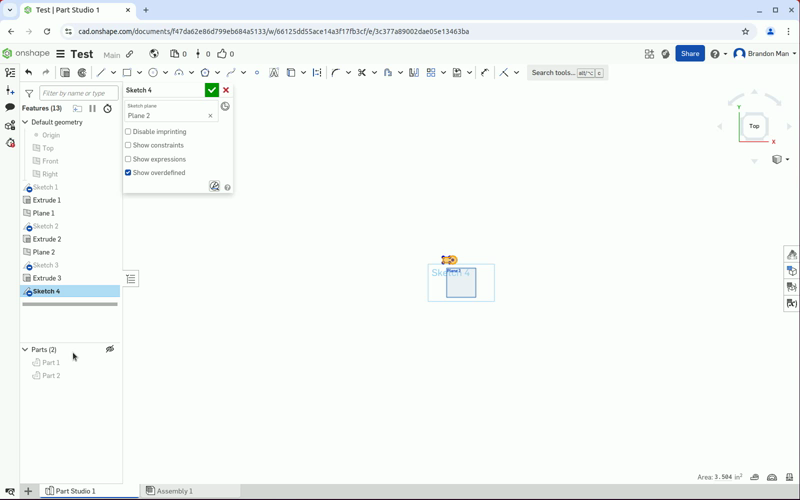
key(shift+e)
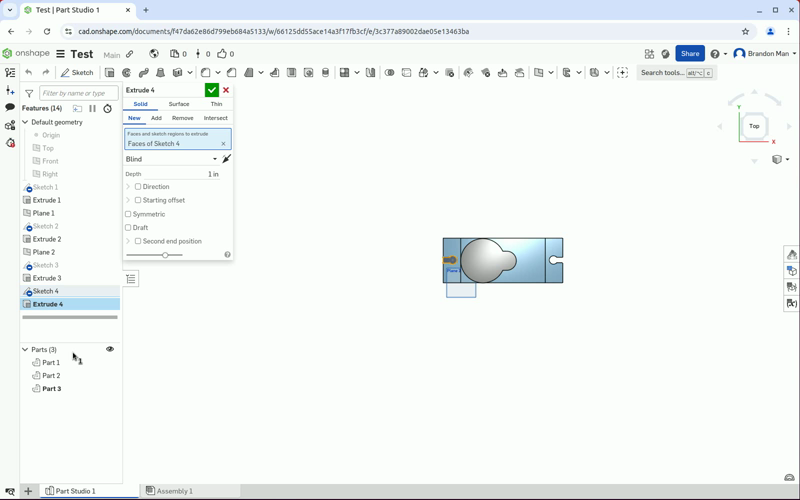
mouse_move(143, 106)
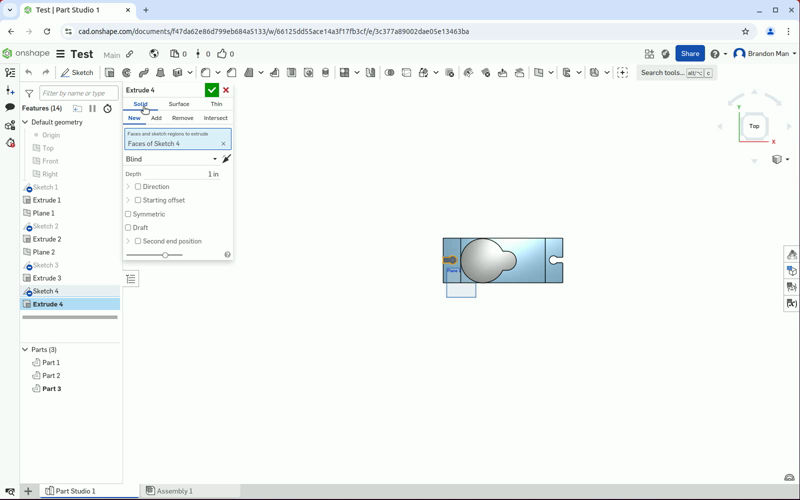
click(143, 106)
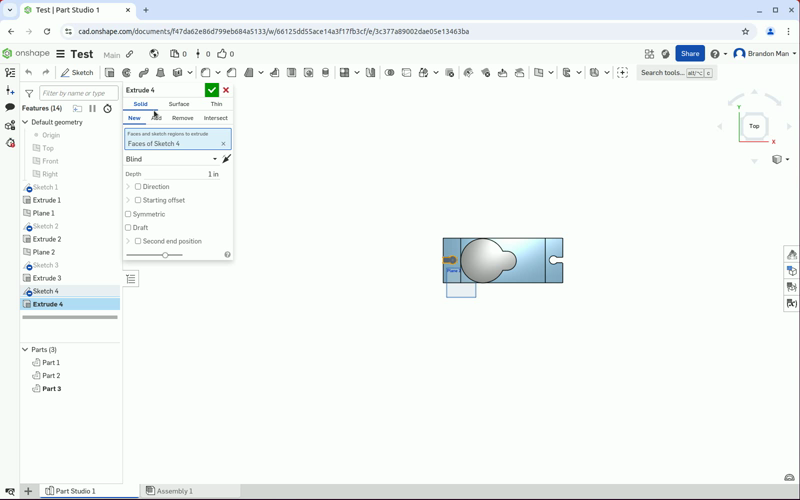
mouse_move(186, 120)
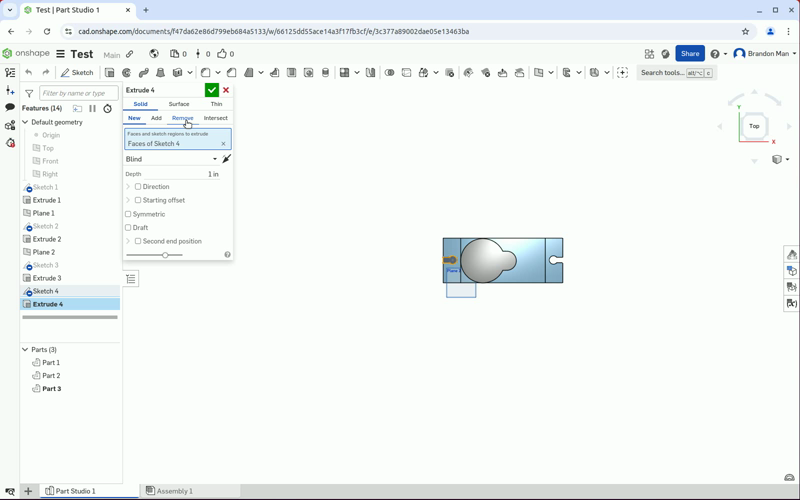
click(186, 120)
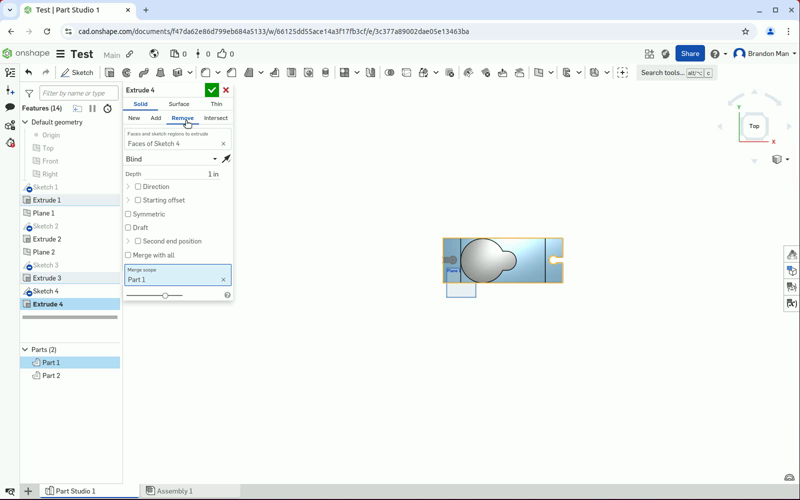
key(tab, 4)
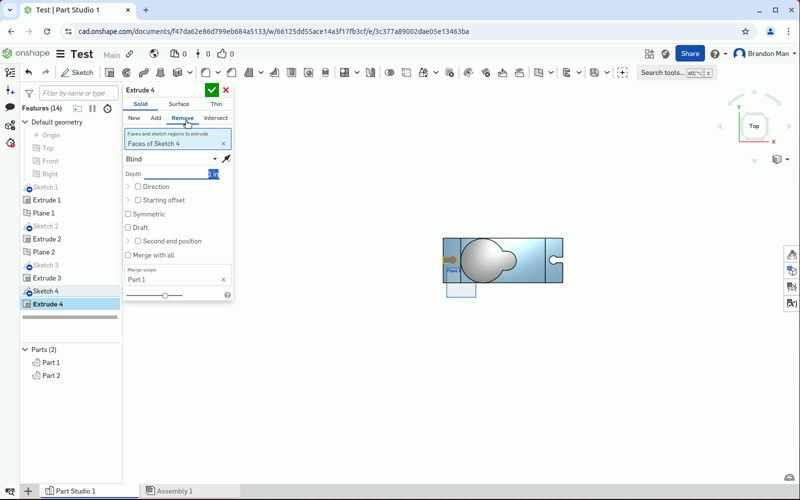
text(19.257)
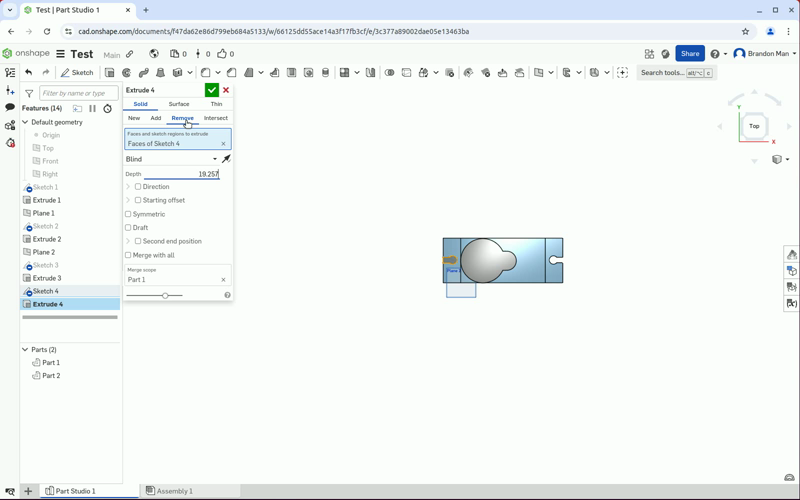
key(tab, 6)
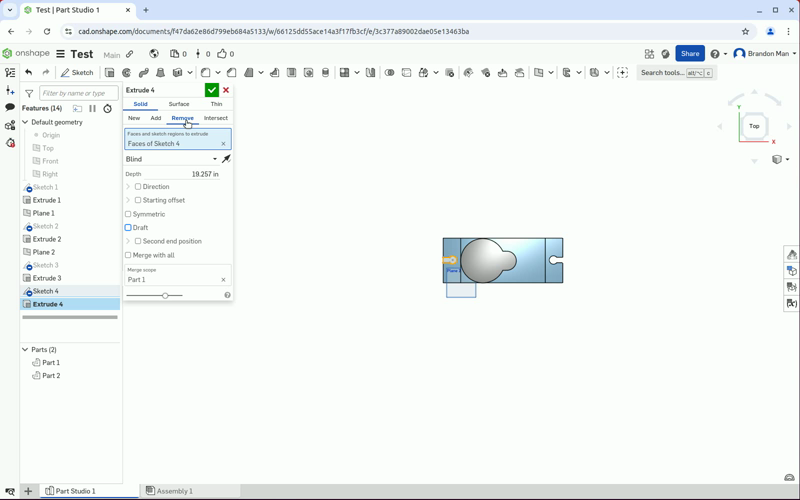
key(space)
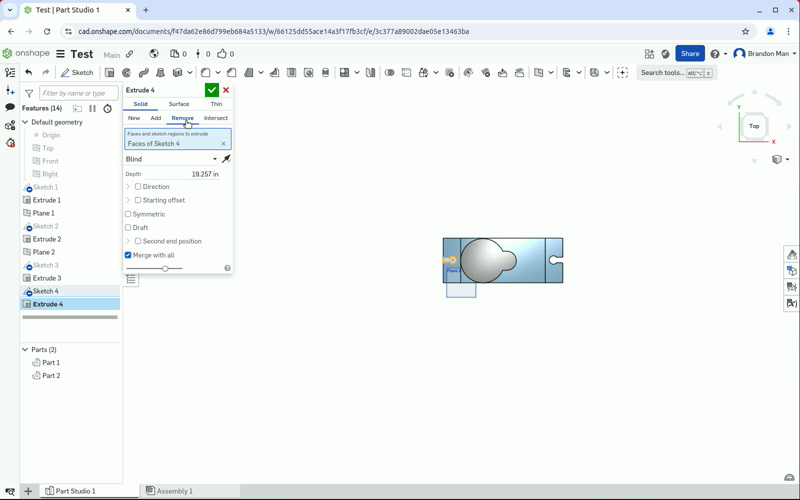
key(enter)
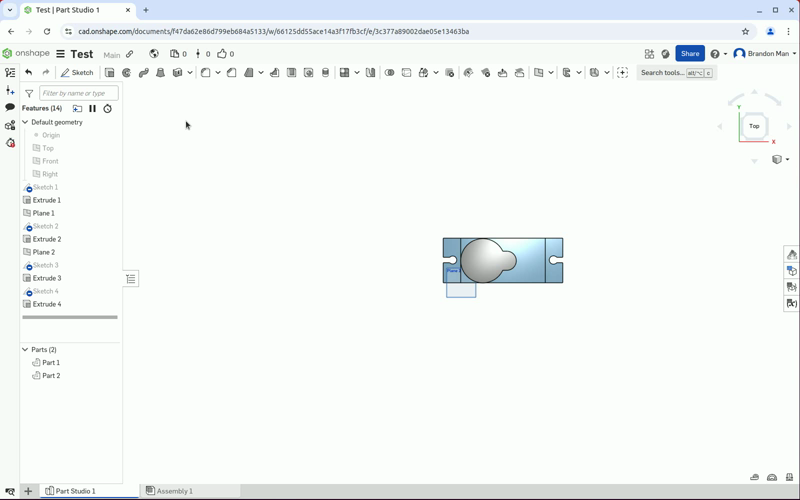
key(shift+h)
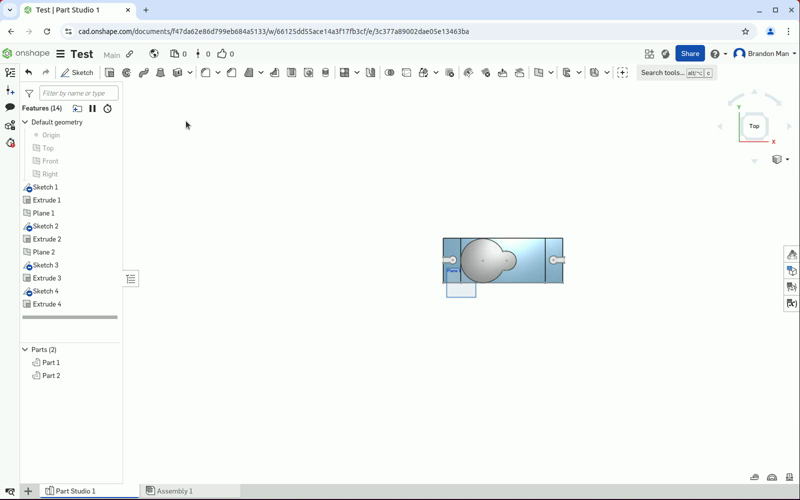
key(shift+h)
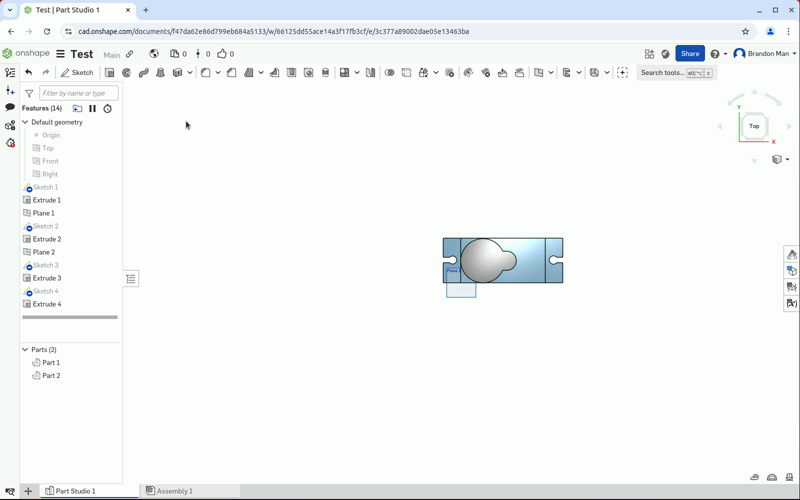
mouse_move(73, 189)
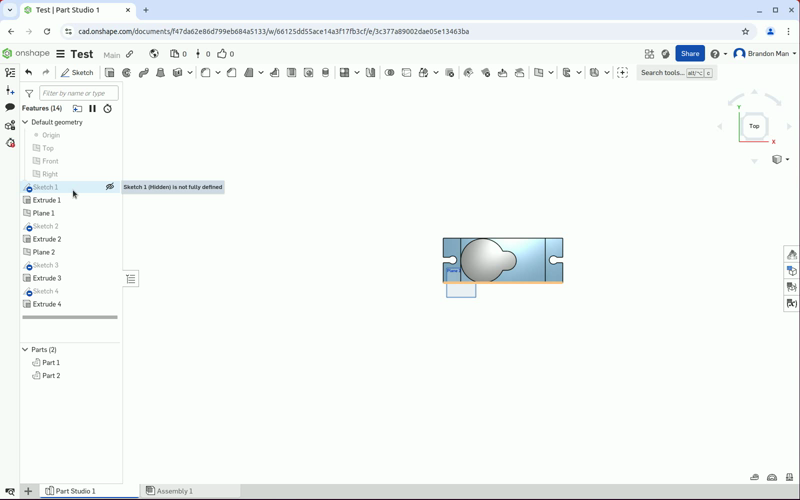
click(73, 189)
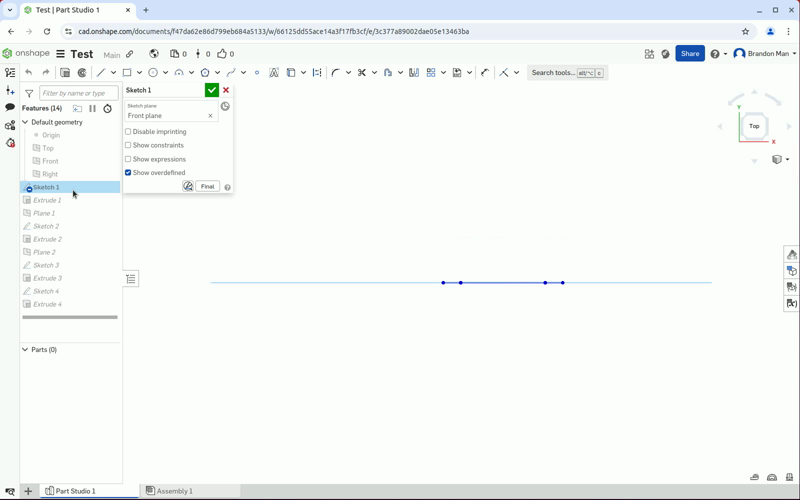
mouse_move(229, 92)
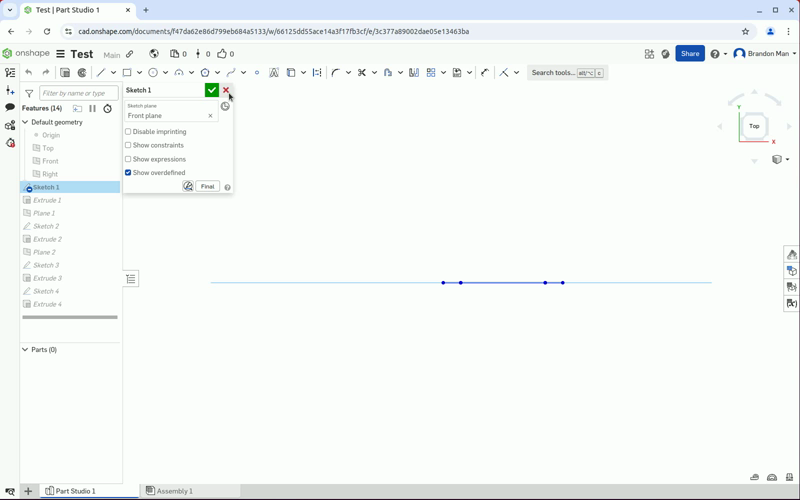
click(229, 92)
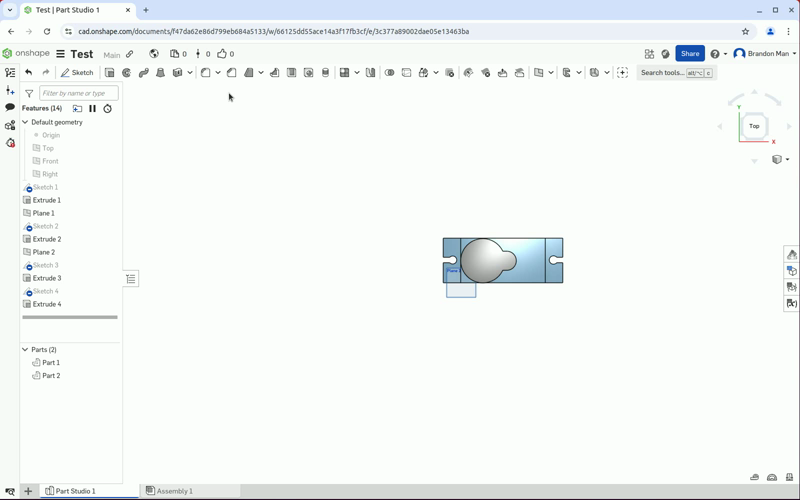
mouse_move(541, 75)
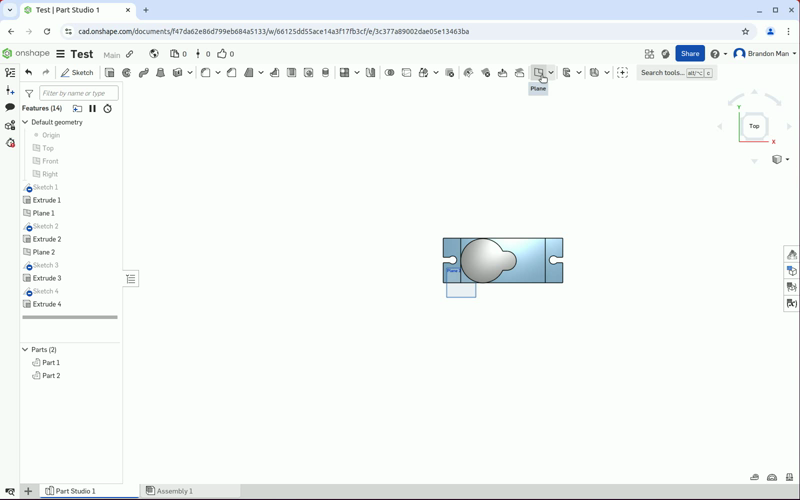
click(541, 75)
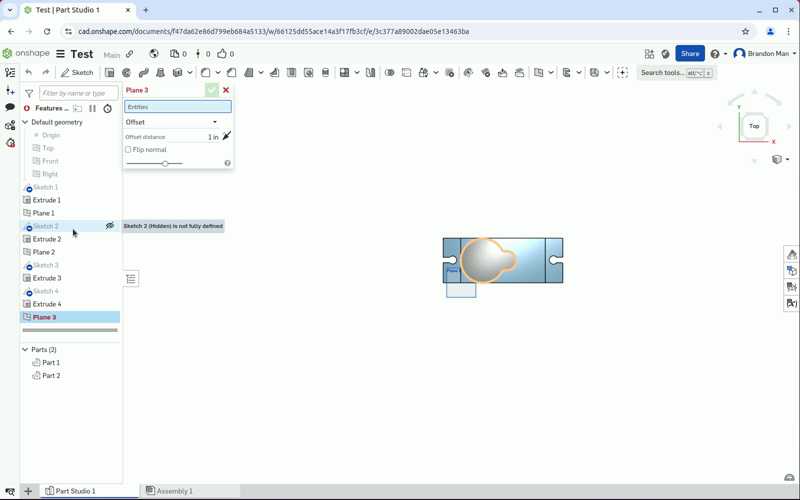
scroll(3)
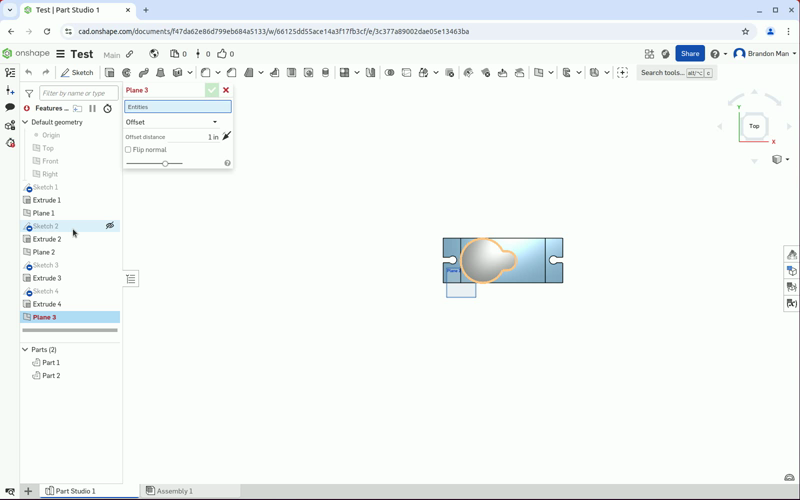
mouse_move(73, 150)
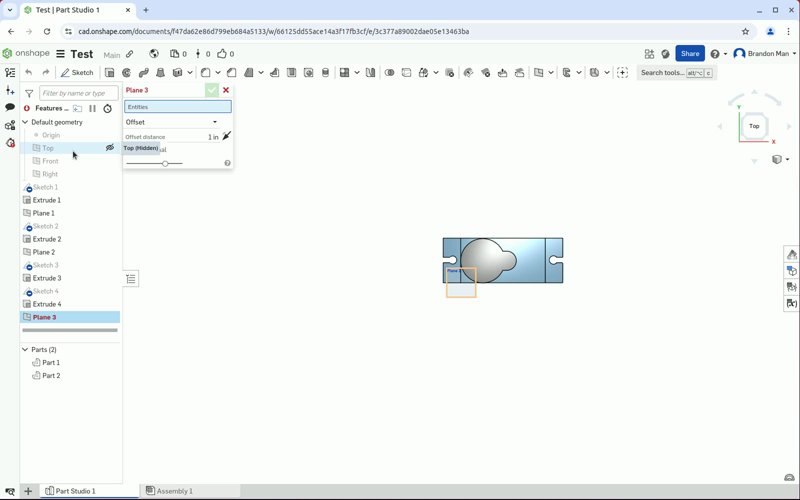
click(73, 150)
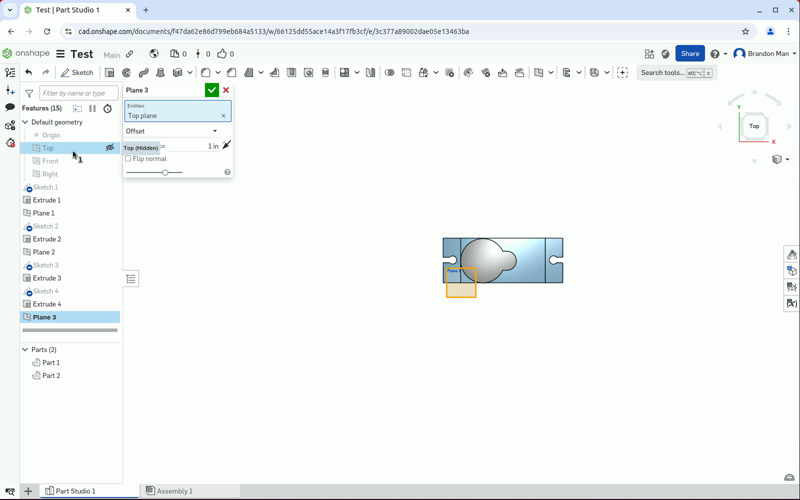
key(tab, 2)
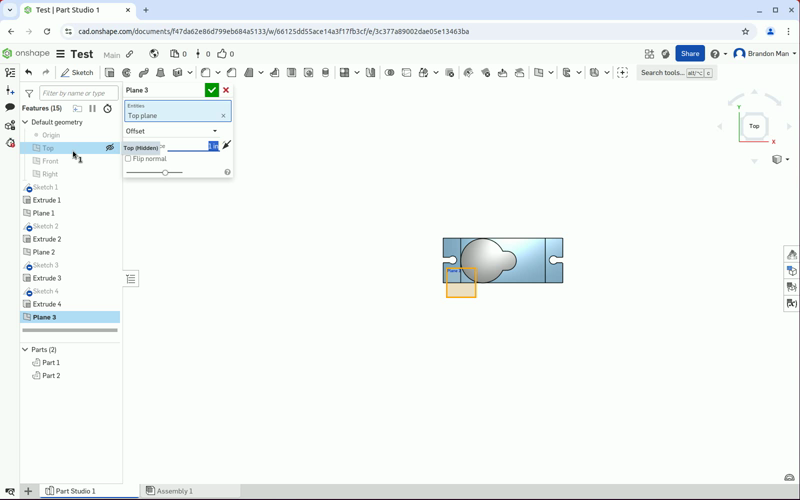
text(20.705)
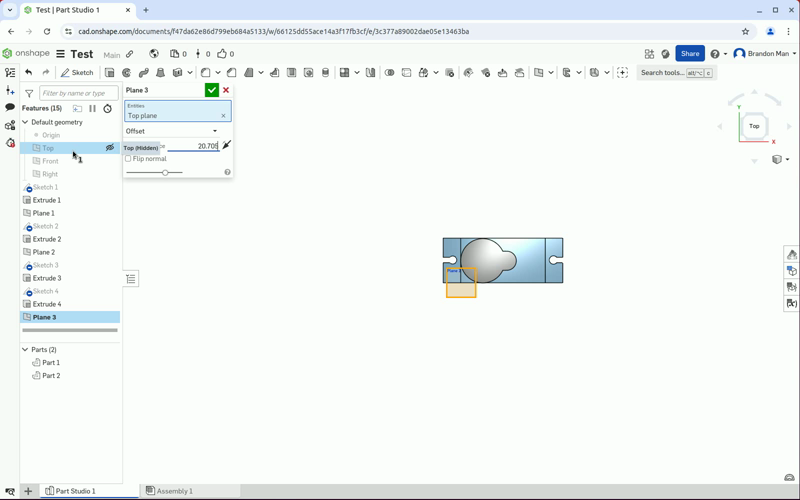
key(enter, 2)
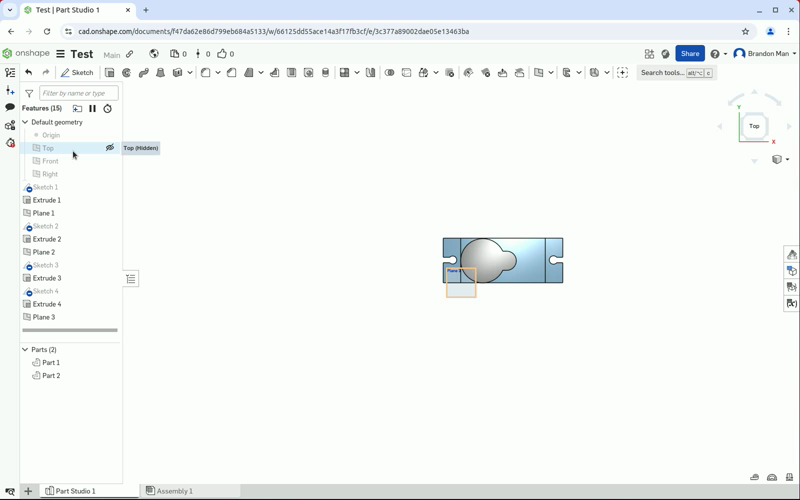
key(shift+s)
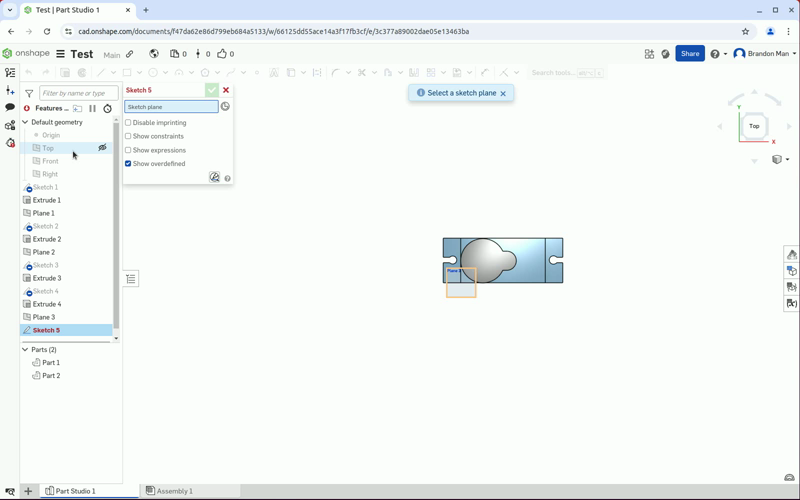
mouse_move(69, 319)
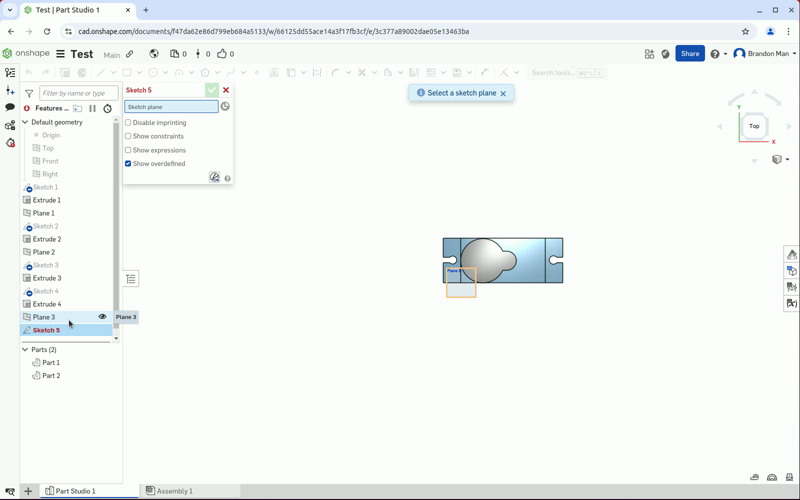
click(69, 319)
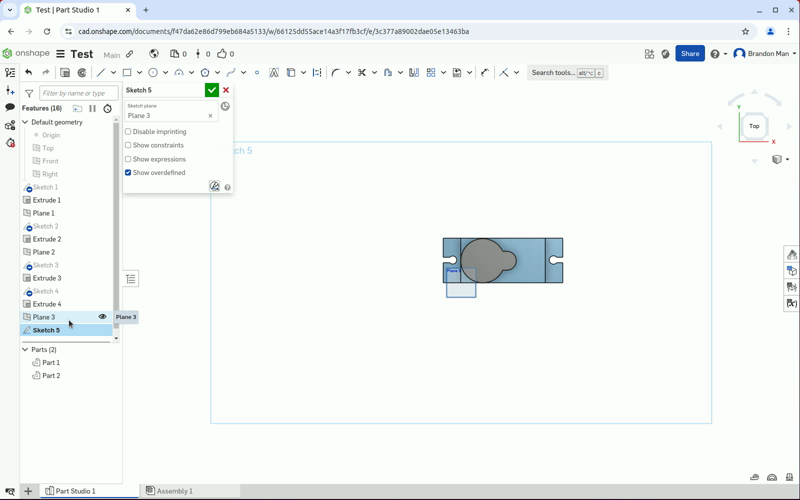
mouse_move(73, 352)
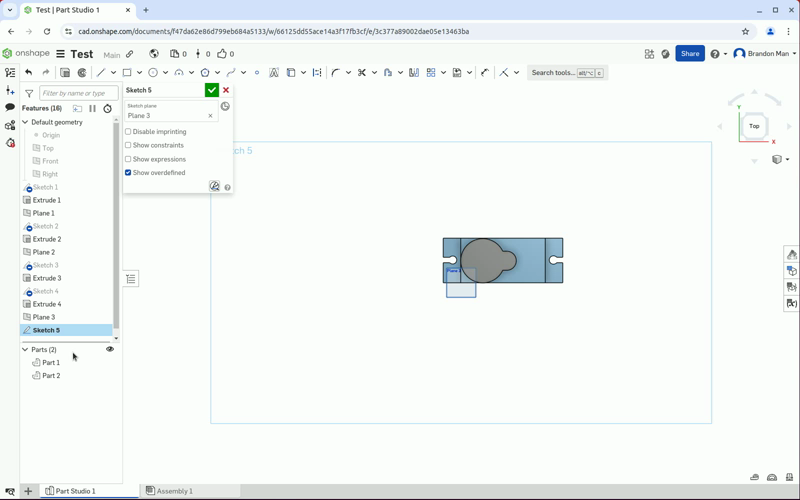
key(y)
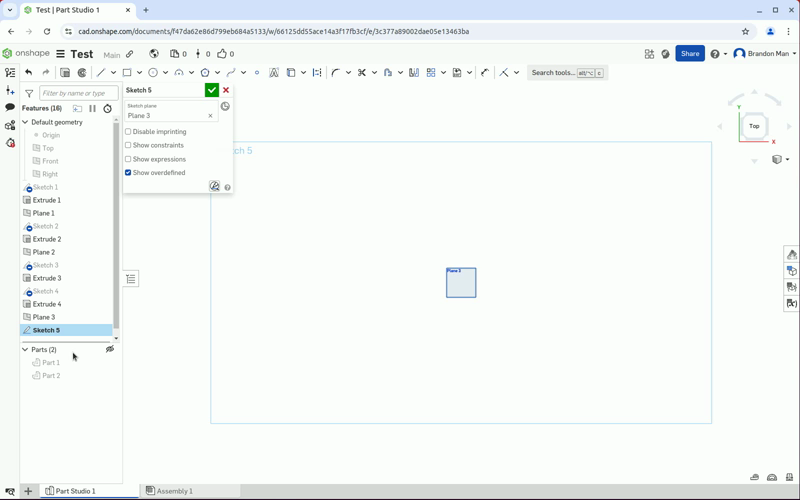
key(c)
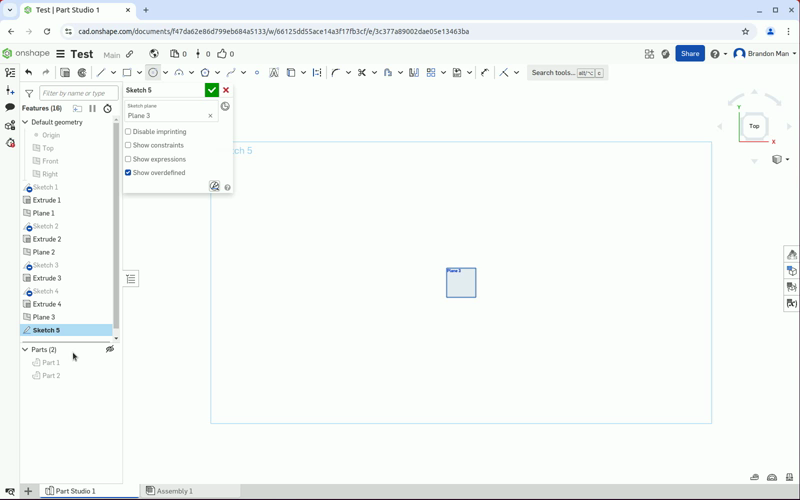
key_down(shift)
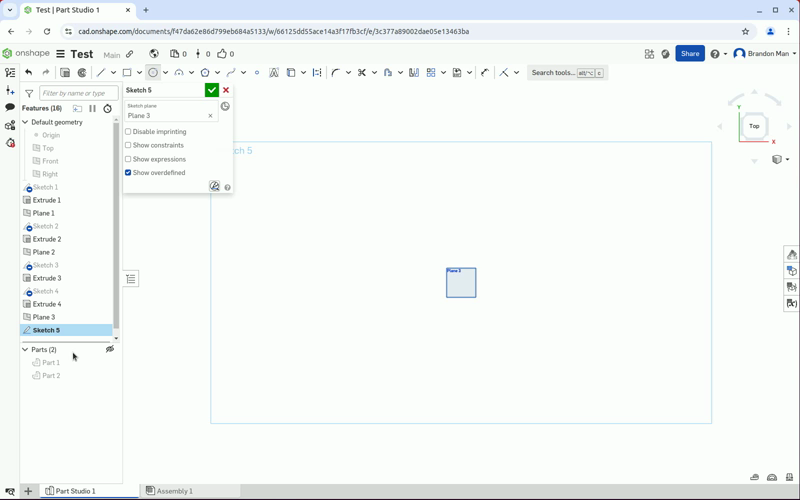
mouse_move(484, 260)
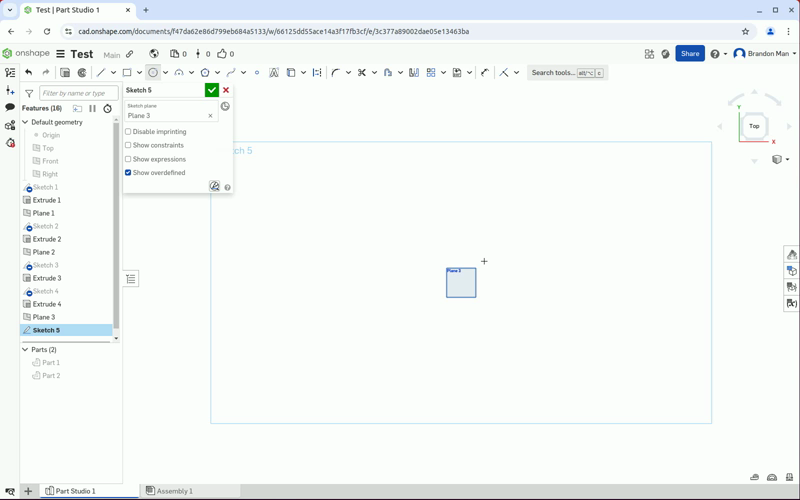
click(484, 260)
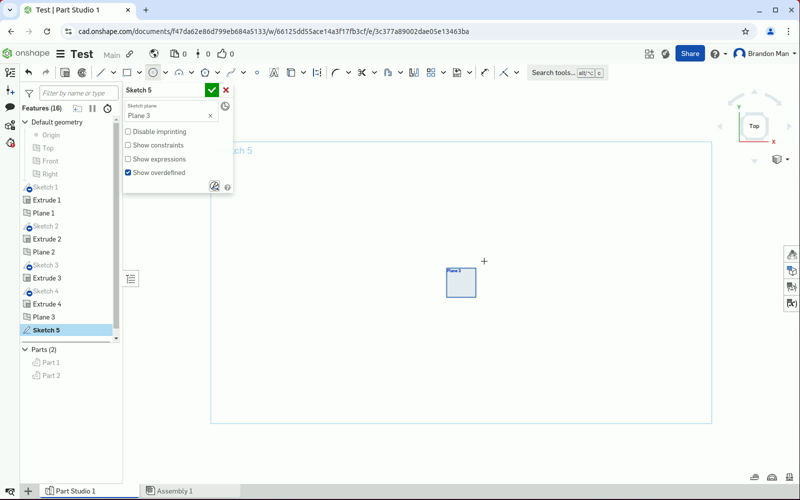
key_up(shift)
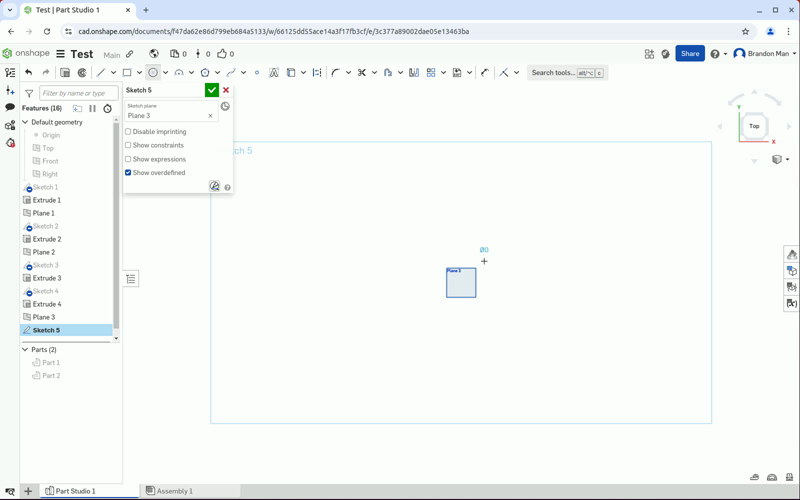
mouse_move(493, 260)
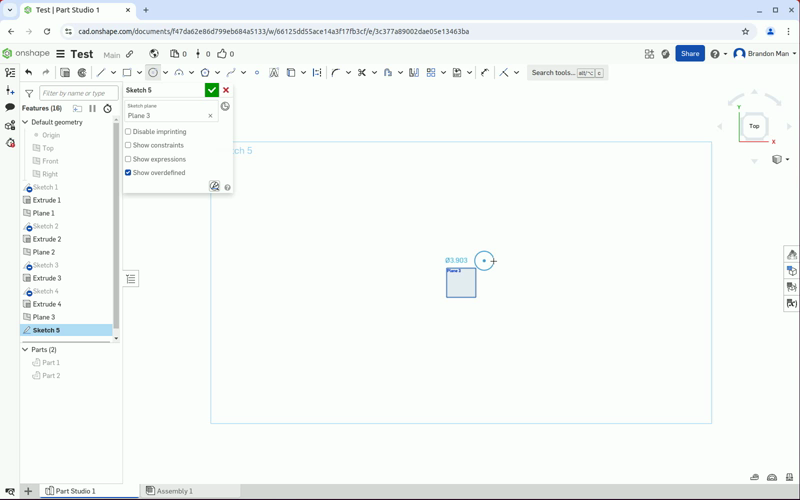
click(493, 260)
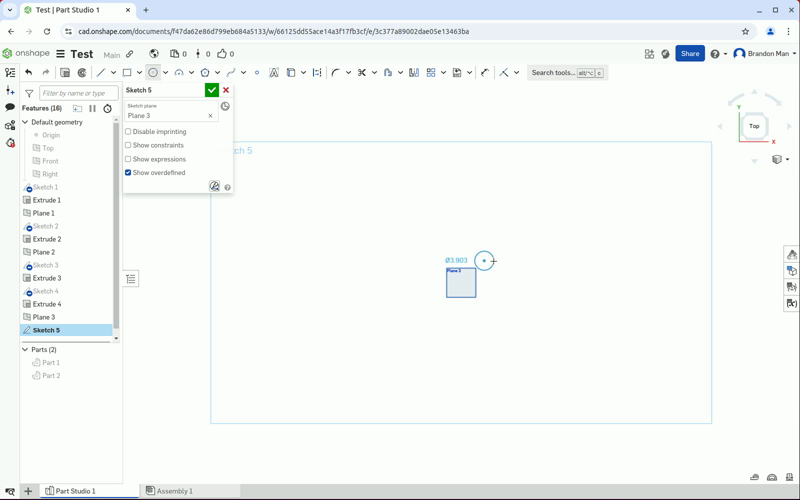
key(esc)
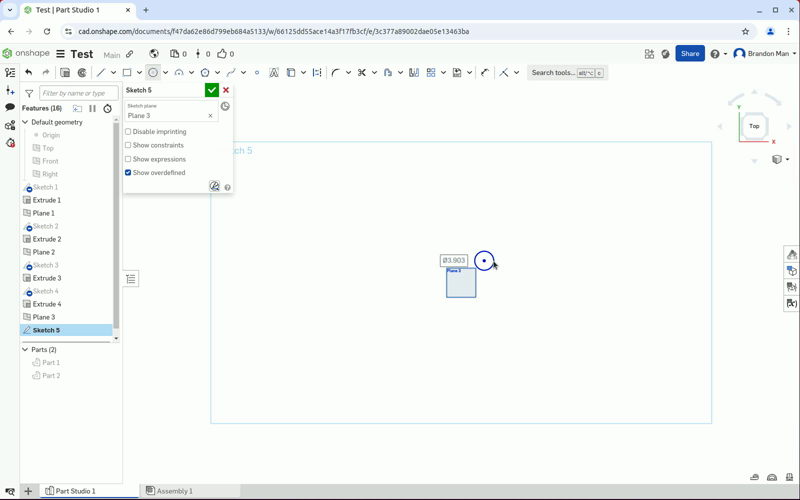
mouse_move(483, 261)
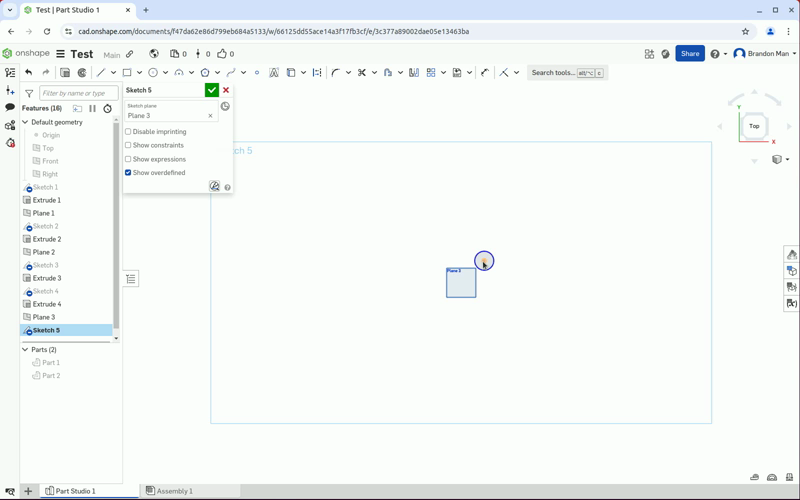
scroll(6)
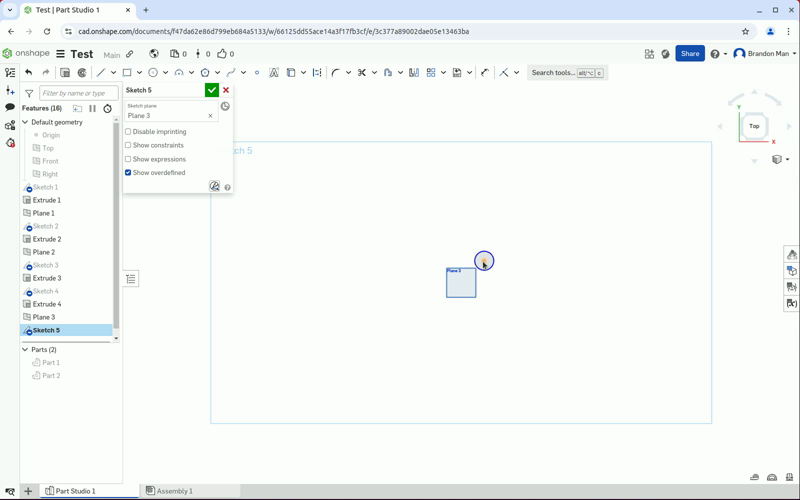
scroll(6)
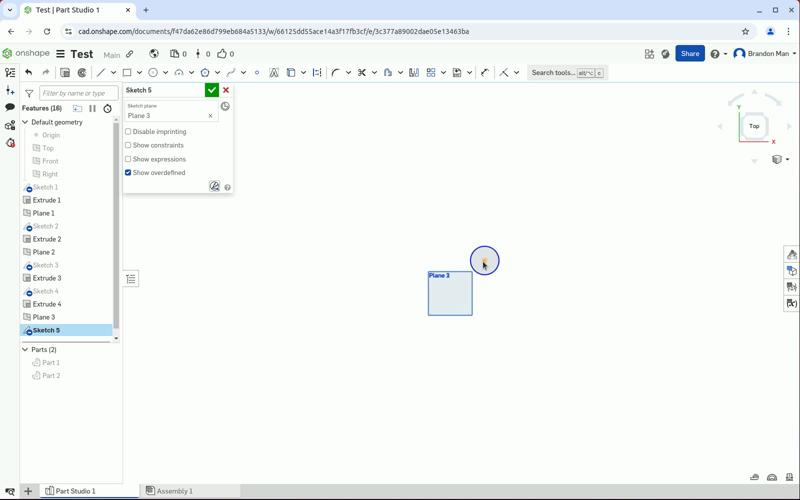
scroll(6)
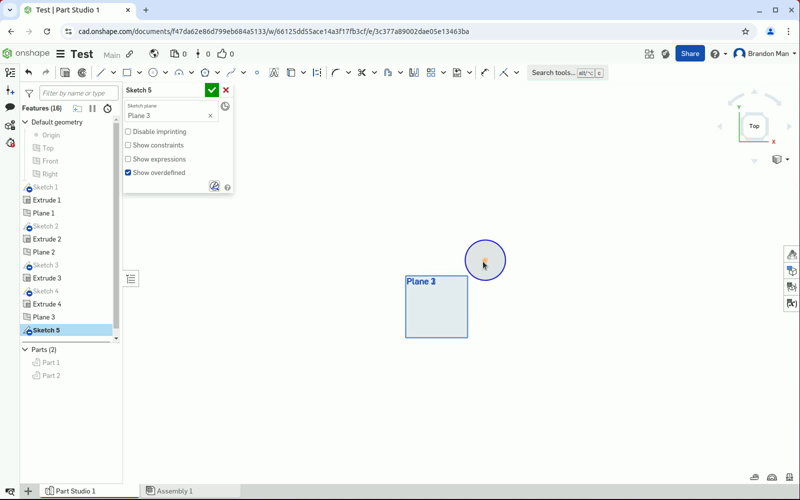
scroll(6)
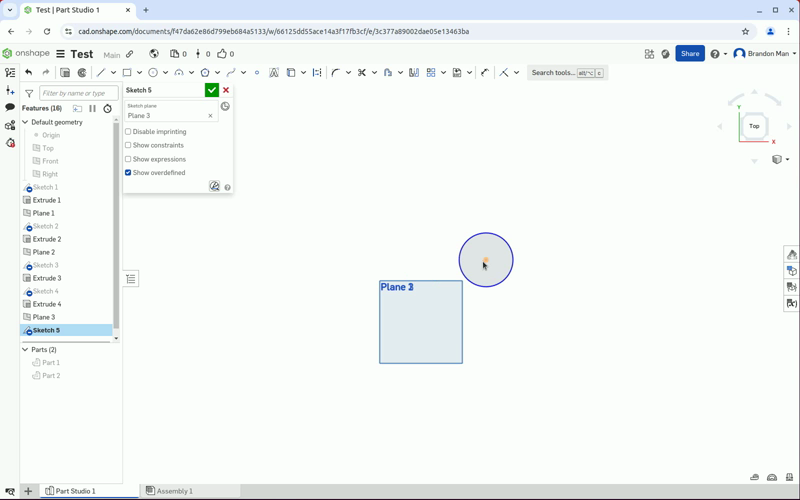
scroll(6)
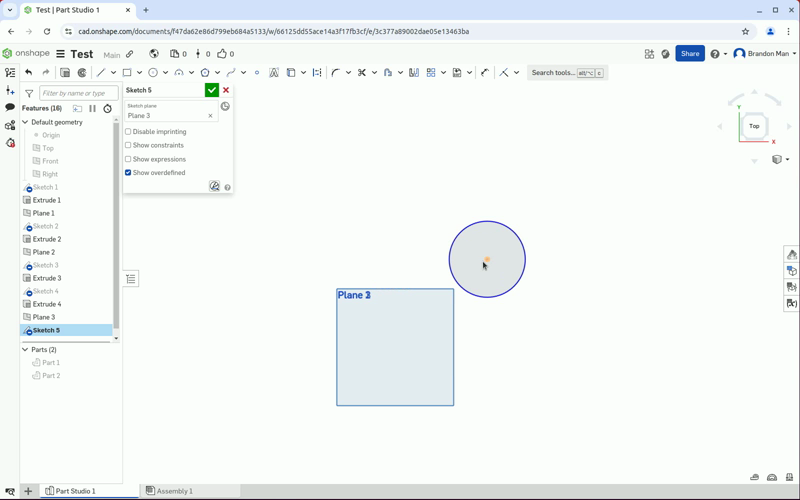
scroll(6)
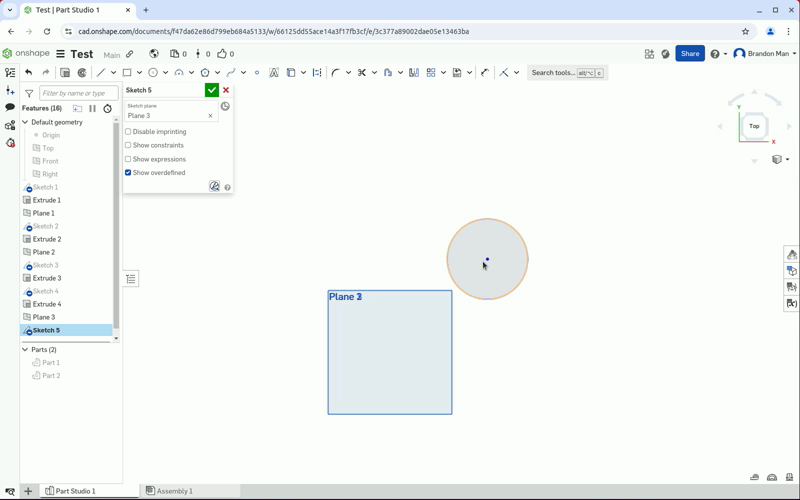
scroll(6)
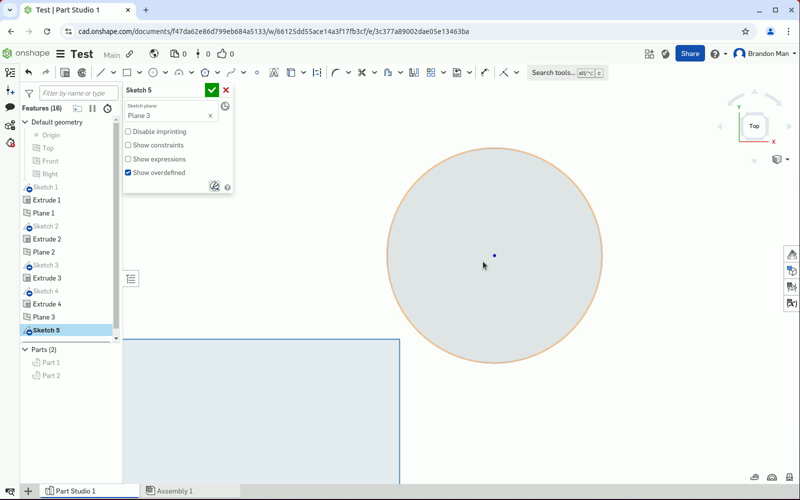
click(483, 261)
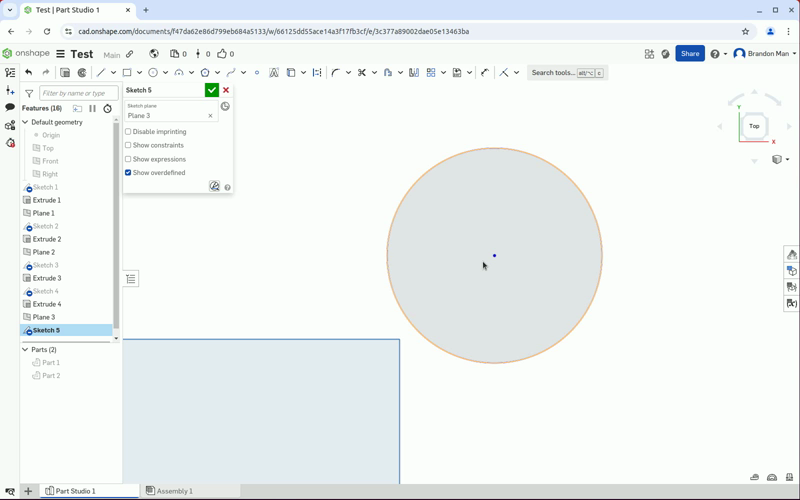
scroll(-6)
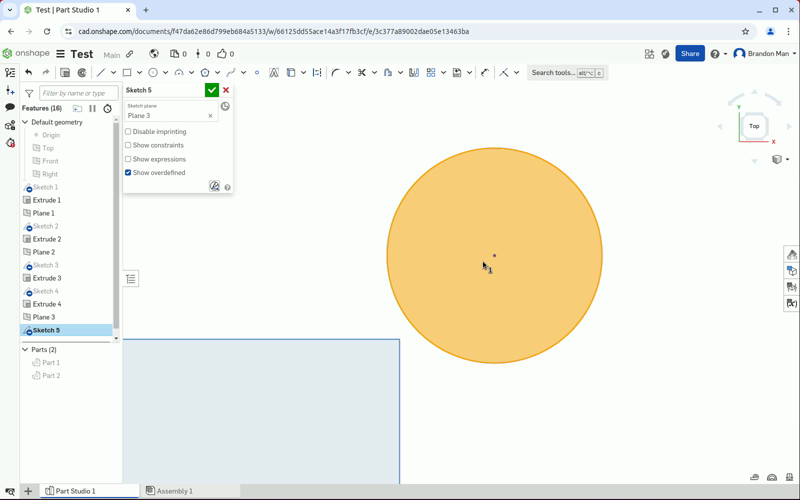
scroll(-6)
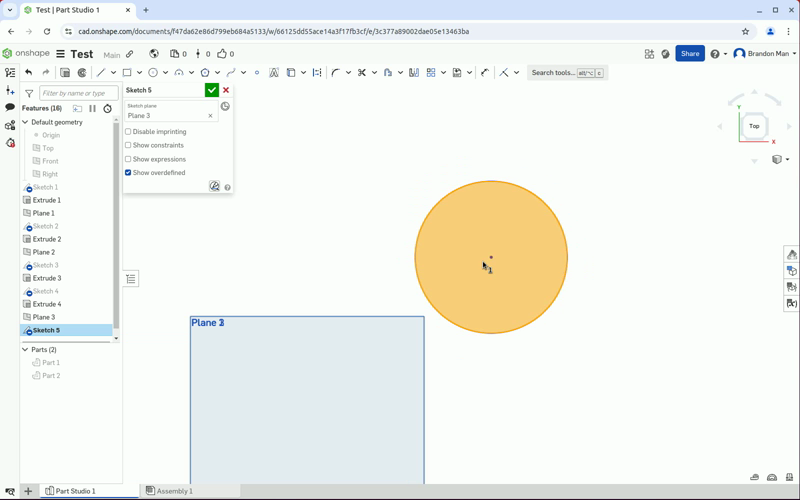
scroll(-6)
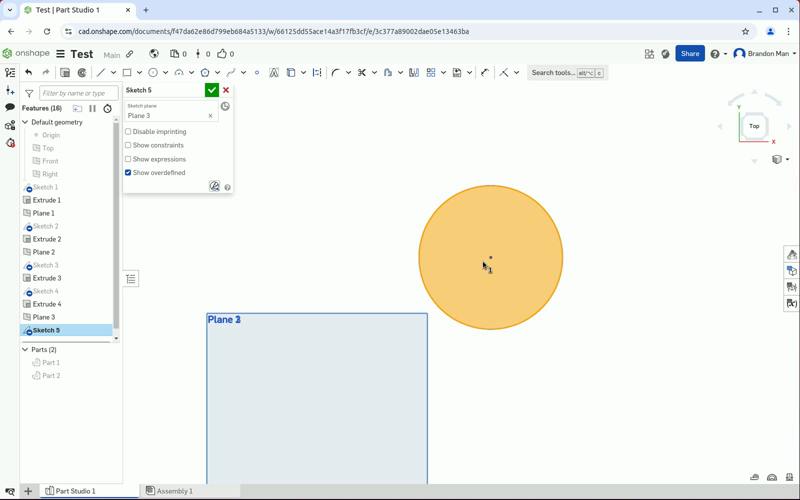
scroll(-6)
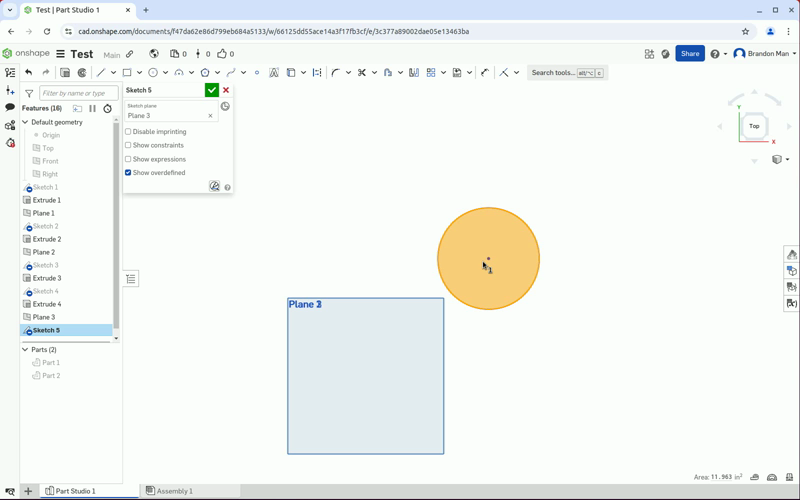
scroll(-6)
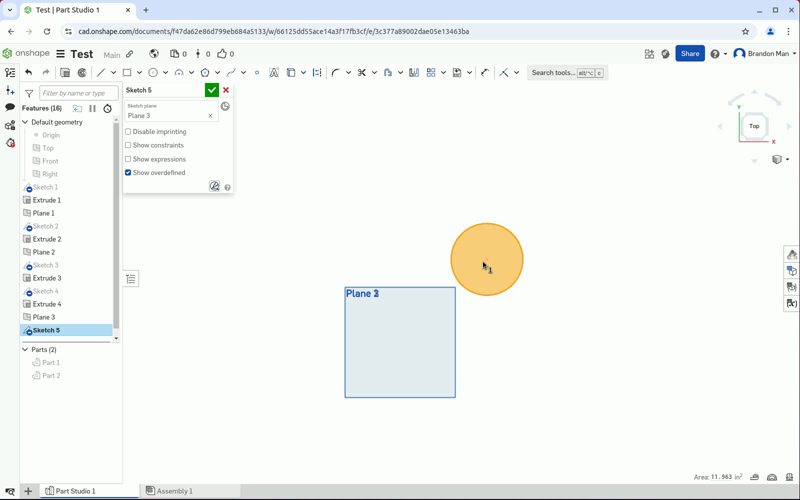
scroll(-6)
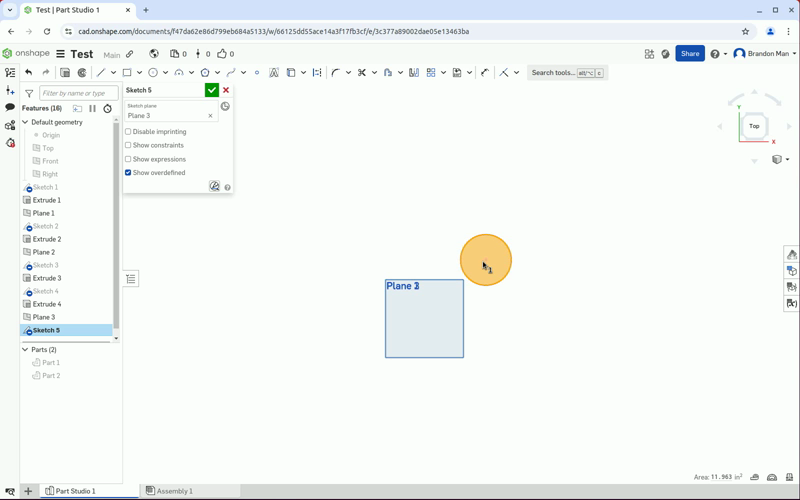
scroll(-6)
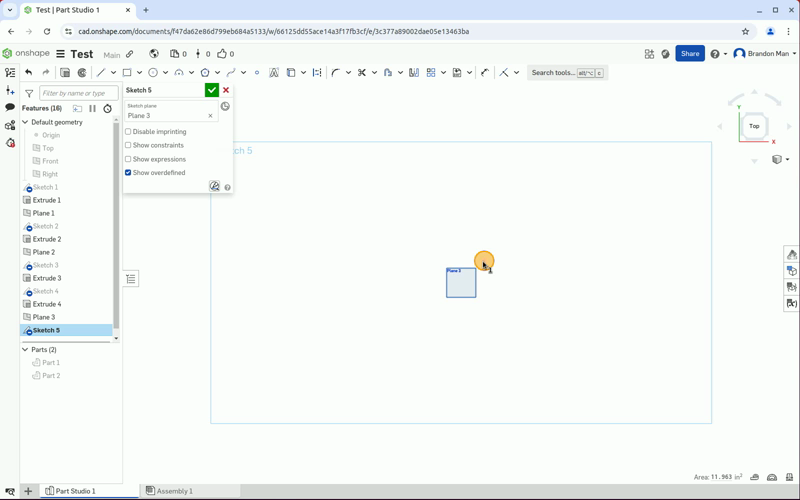
mouse_move(73, 352)
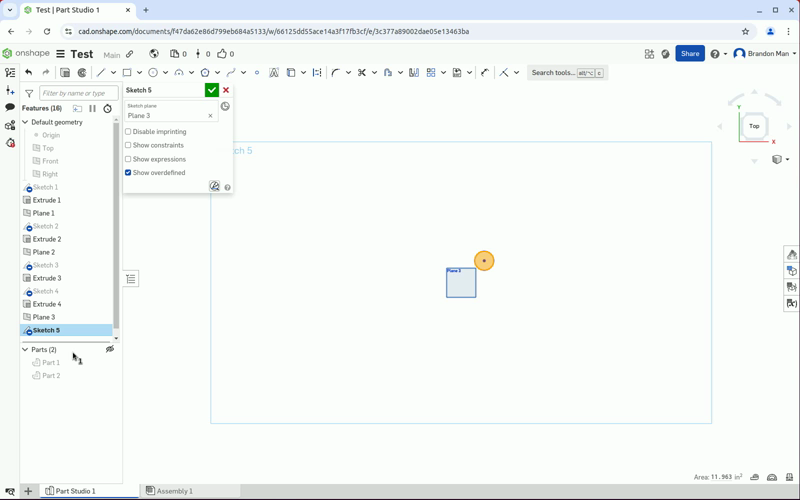
key(shift+y)
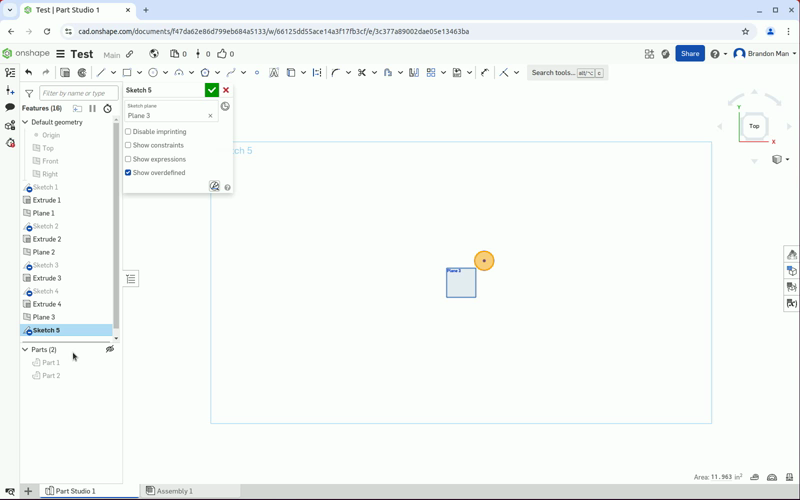
key(shift+e)
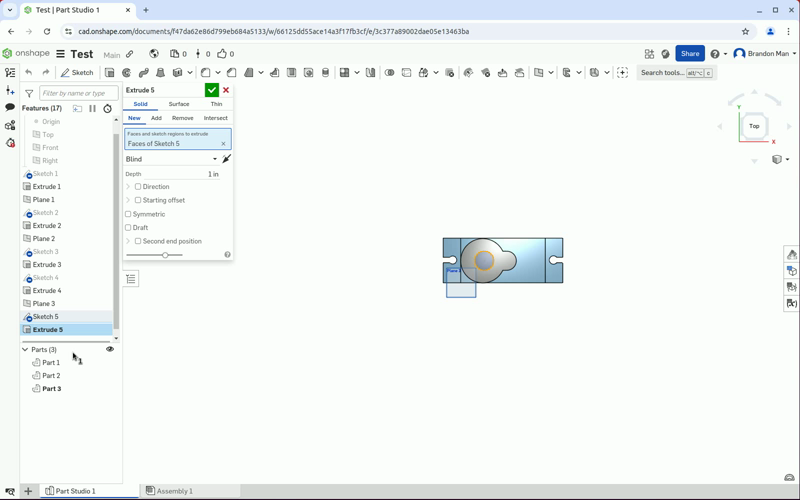
mouse_move(143, 106)
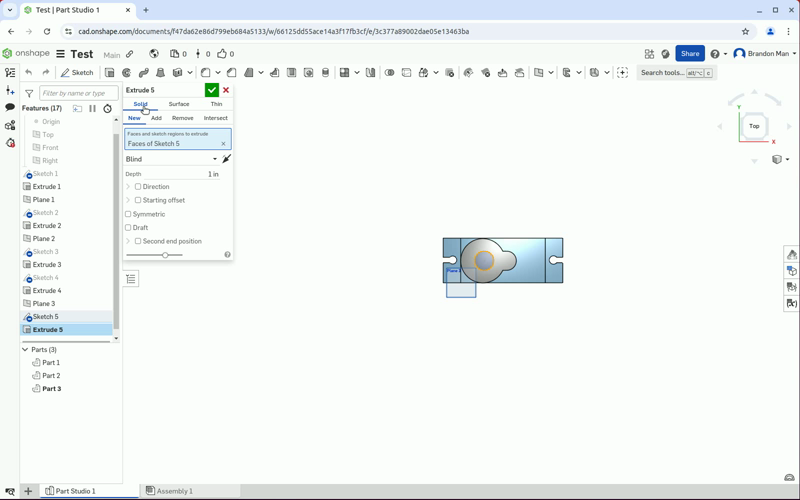
click(143, 106)
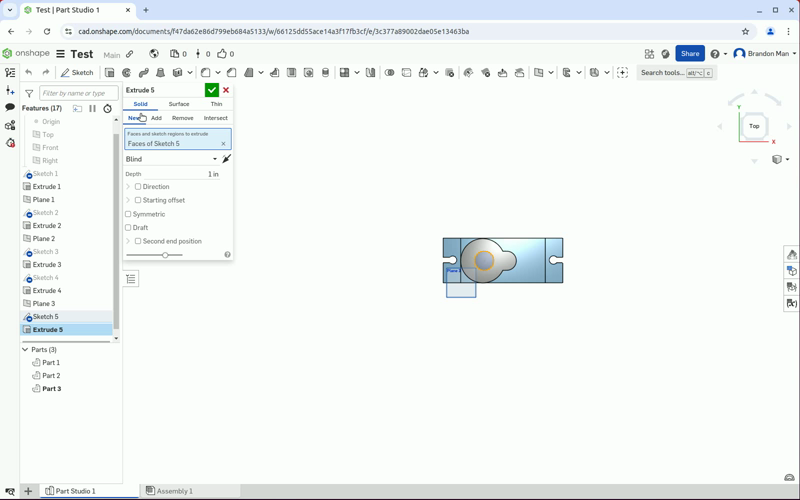
mouse_move(137, 120)
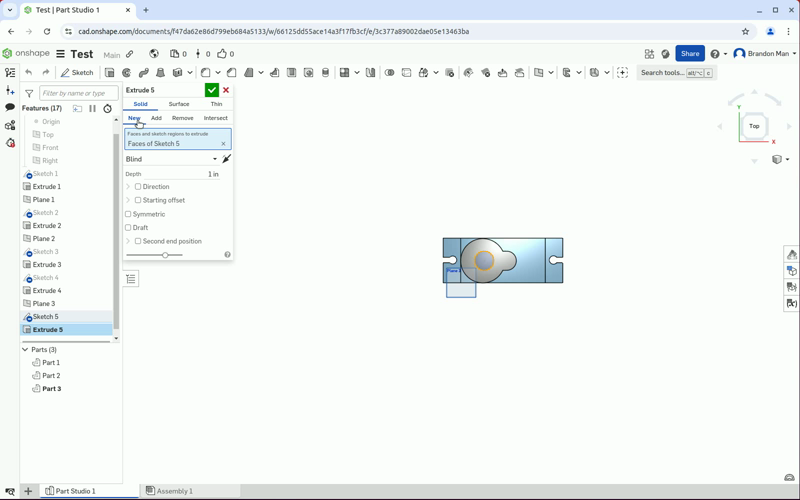
click(137, 120)
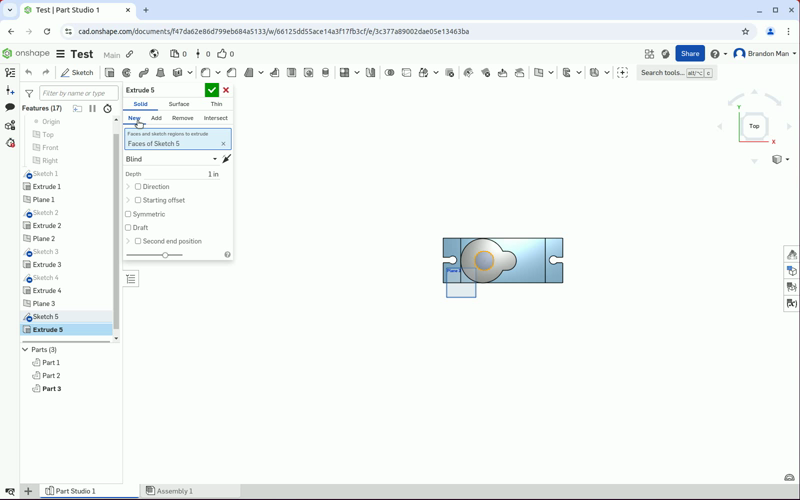
key(tab, 4)
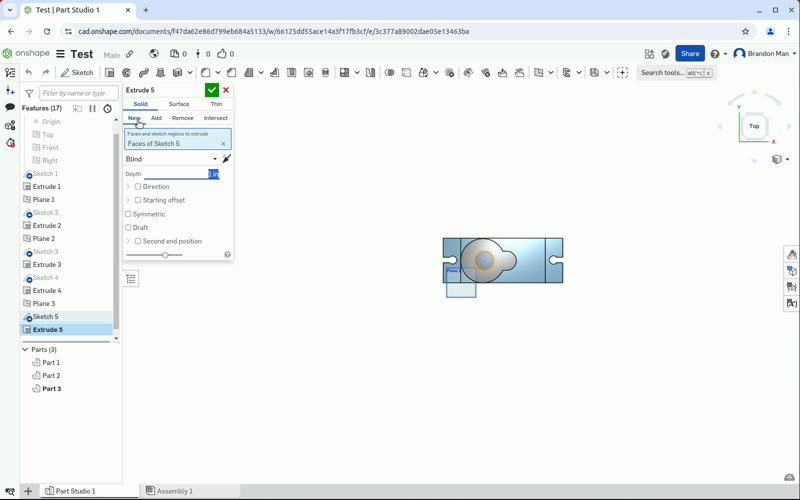
text(2.407)
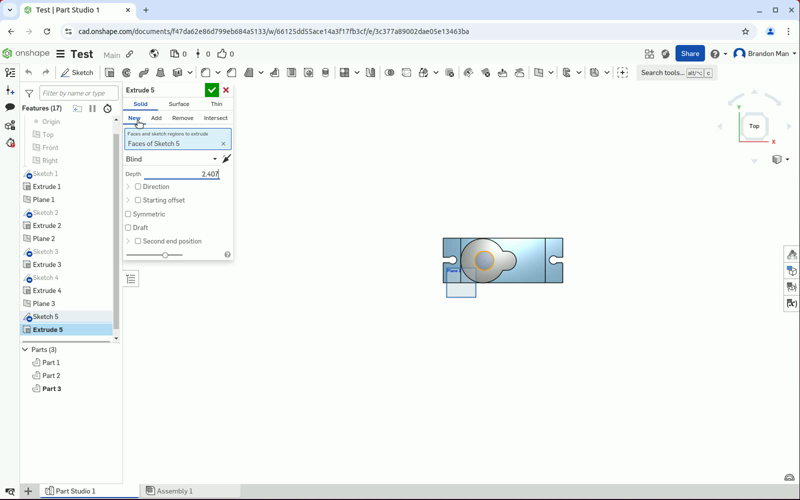
key(enter)
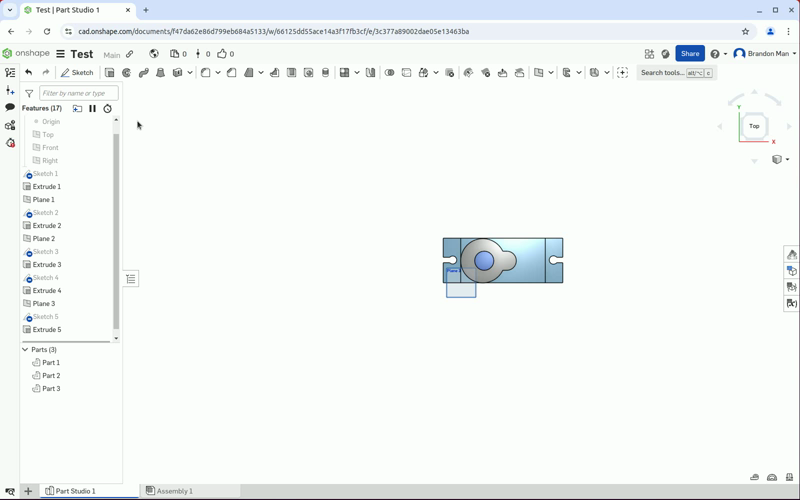
key(shift+h)
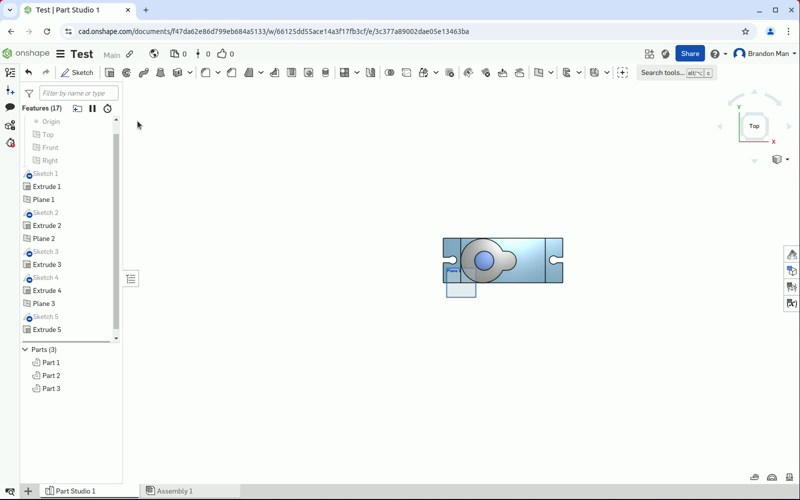
key(shift+h)
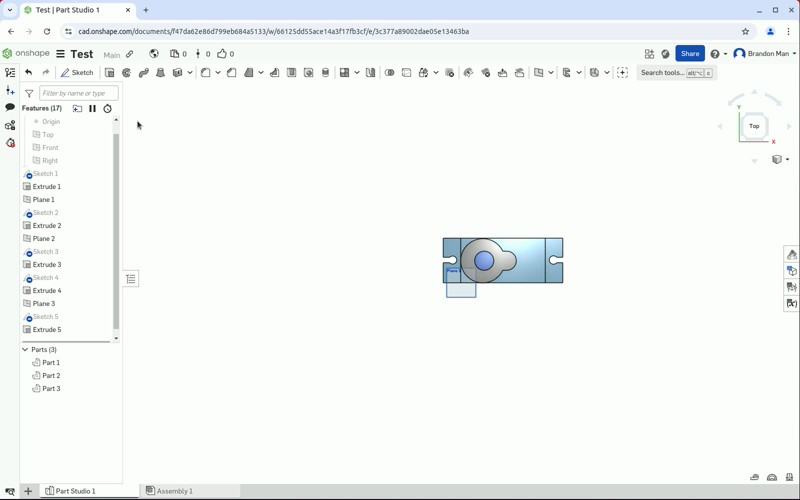
mouse_move(69, 176)
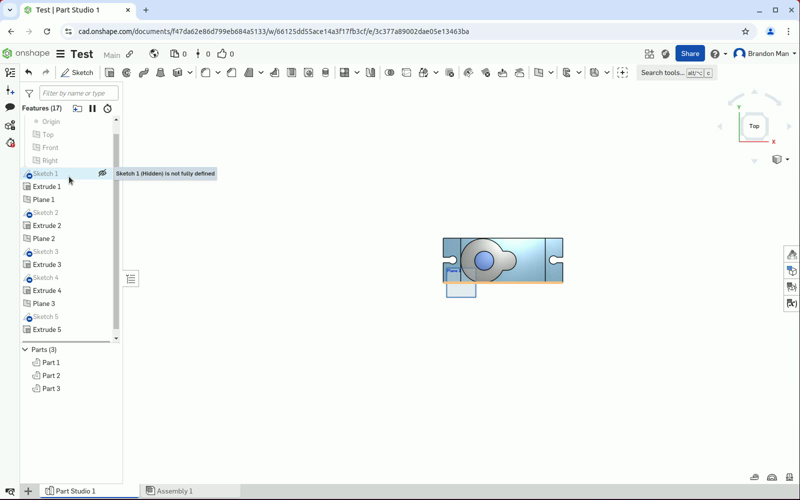
click(69, 176)
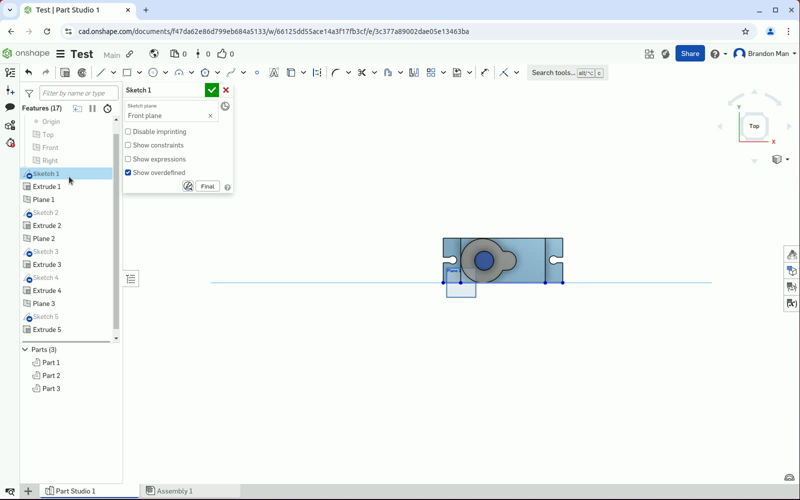
mouse_move(229, 92)
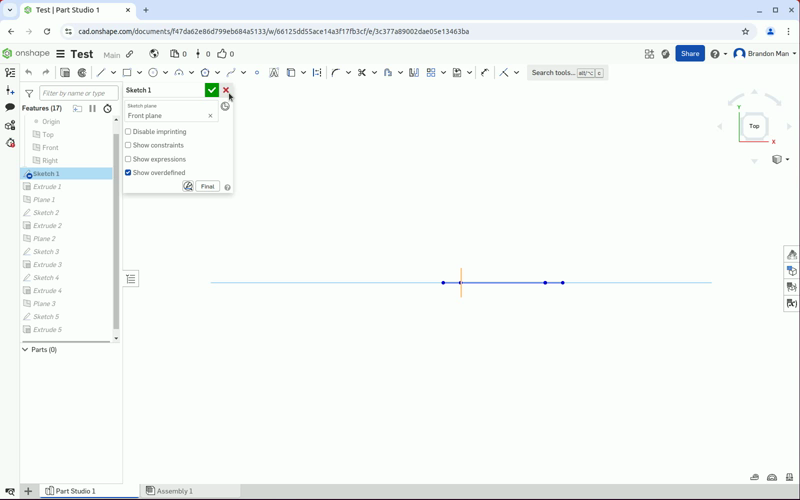
click(229, 92)
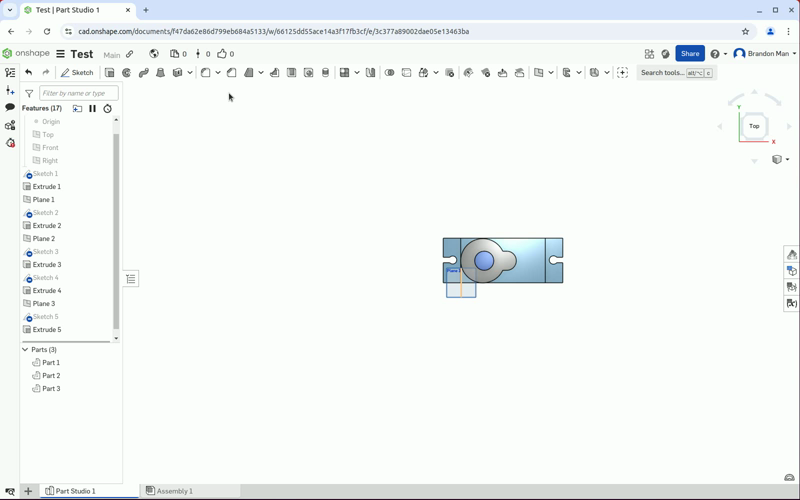
mouse_move(541, 75)
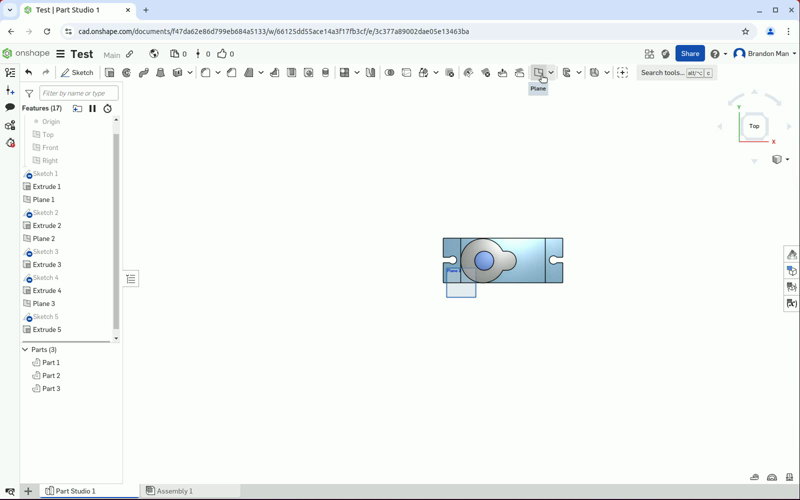
click(541, 75)
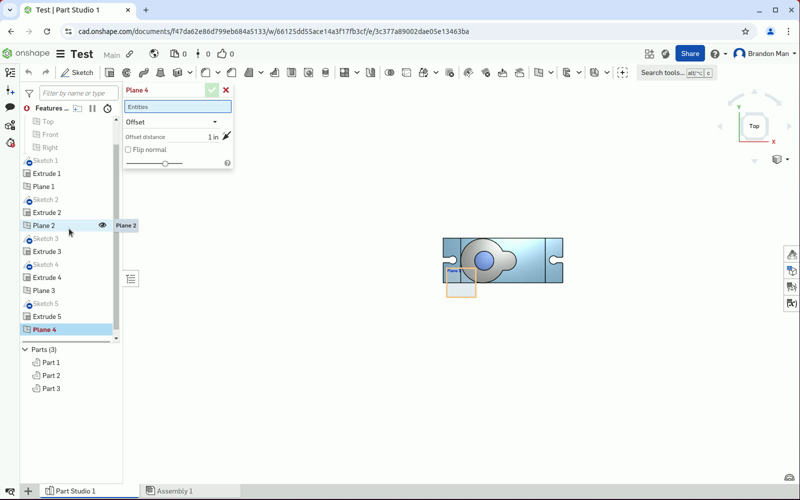
scroll(3)
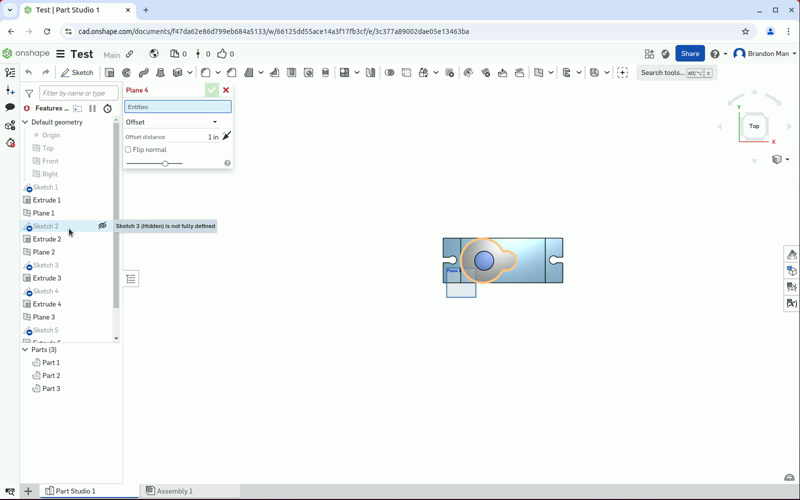
mouse_move(69, 150)
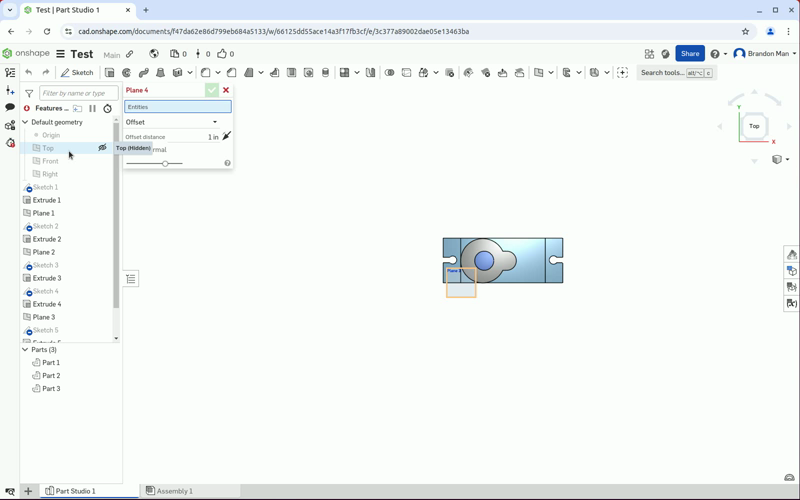
click(69, 150)
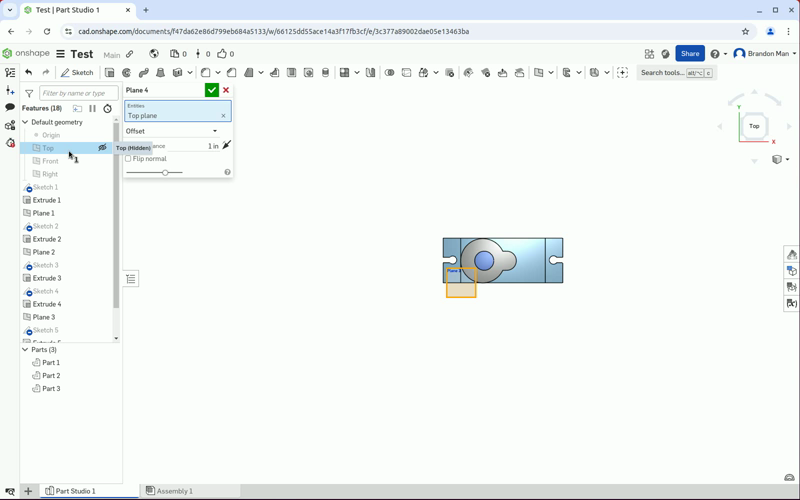
key(tab, 2)
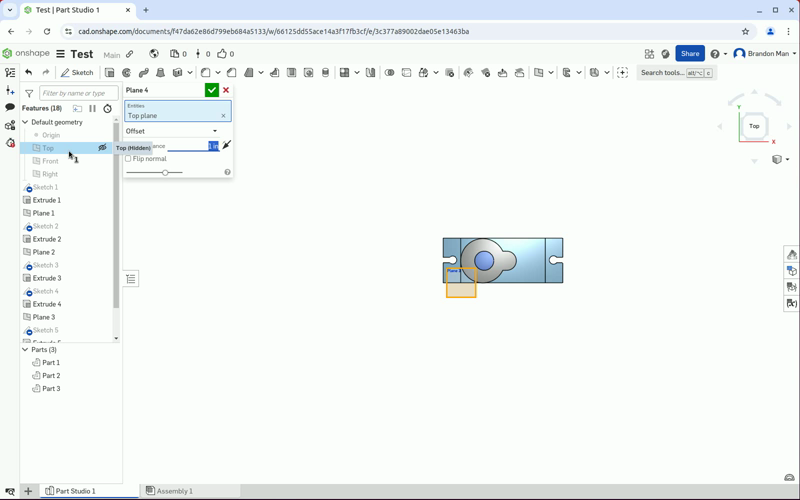
text(23.108)
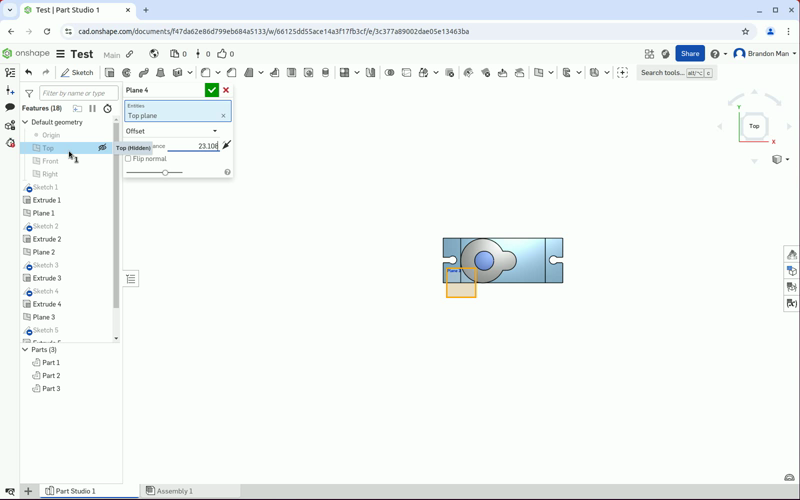
key(enter, 2)
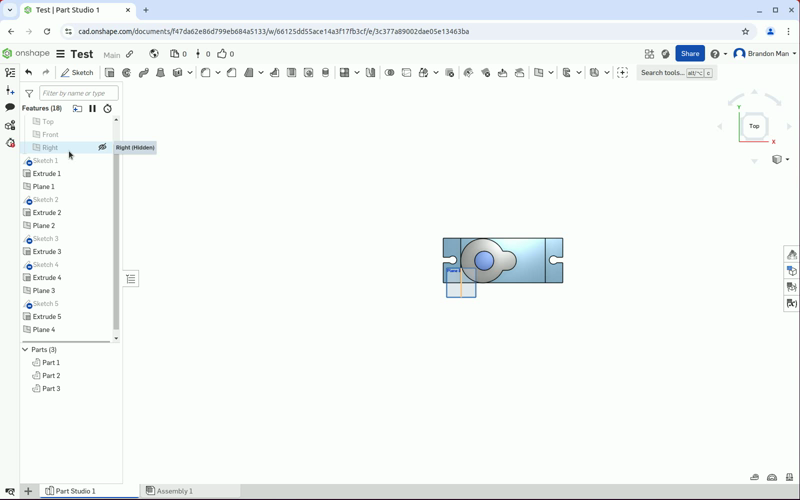
key(shift+s)
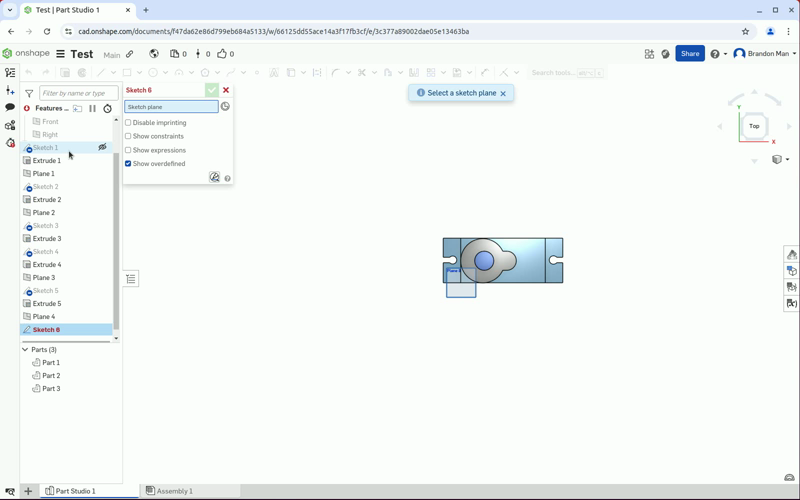
mouse_move(69, 319)
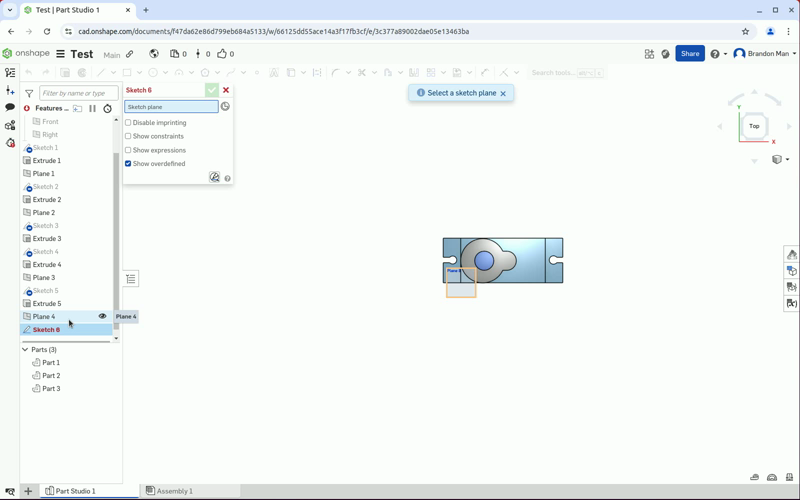
click(69, 319)
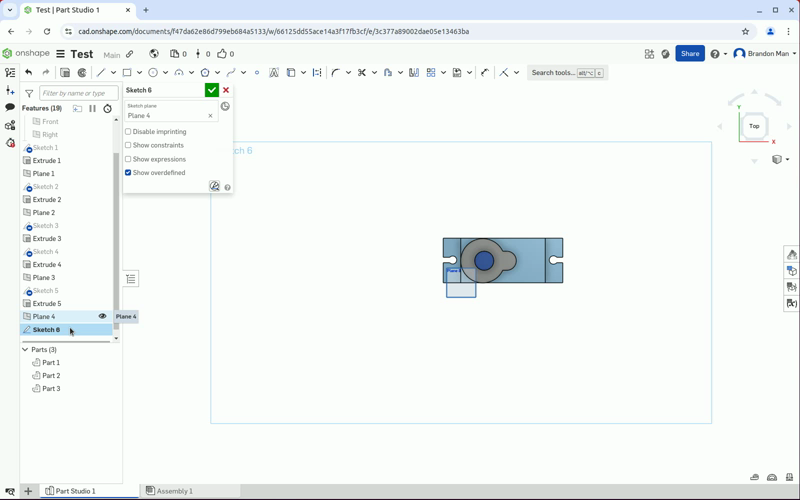
mouse_move(73, 352)
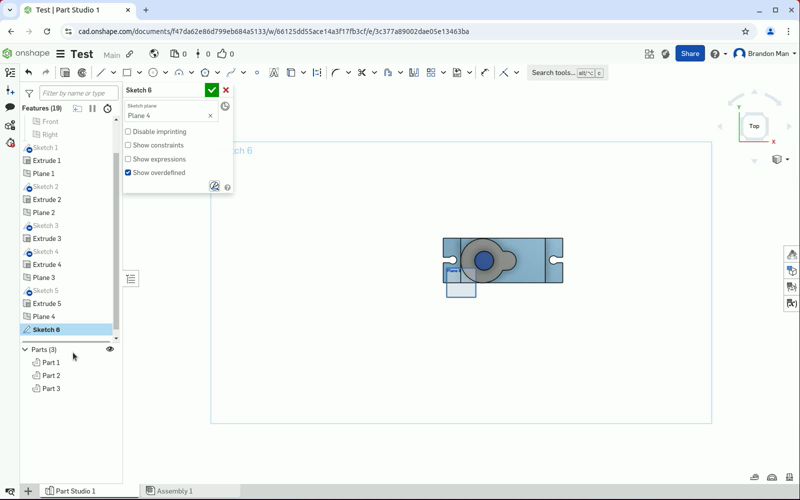
key(y)
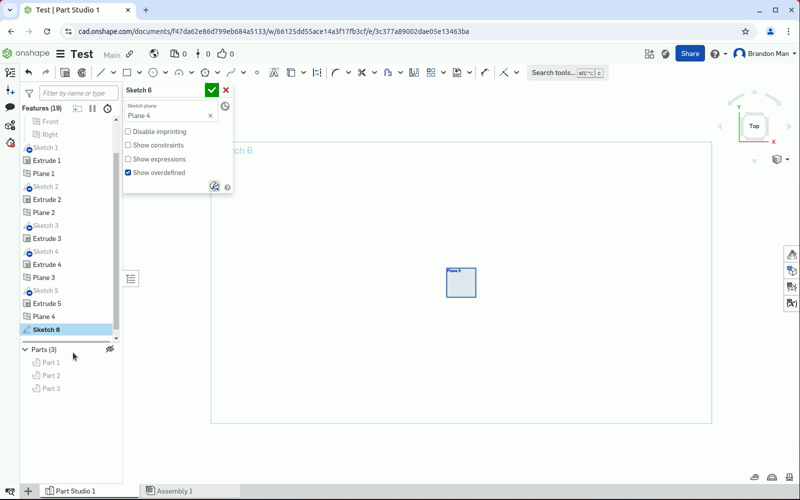
key(c)
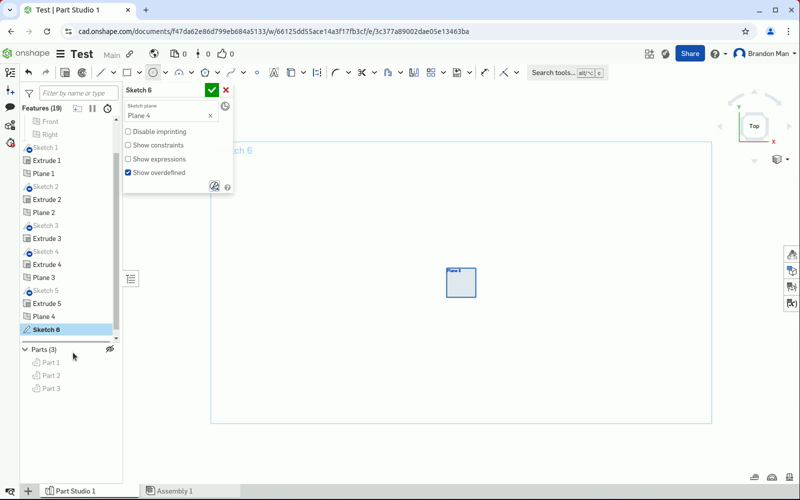
key_down(shift)
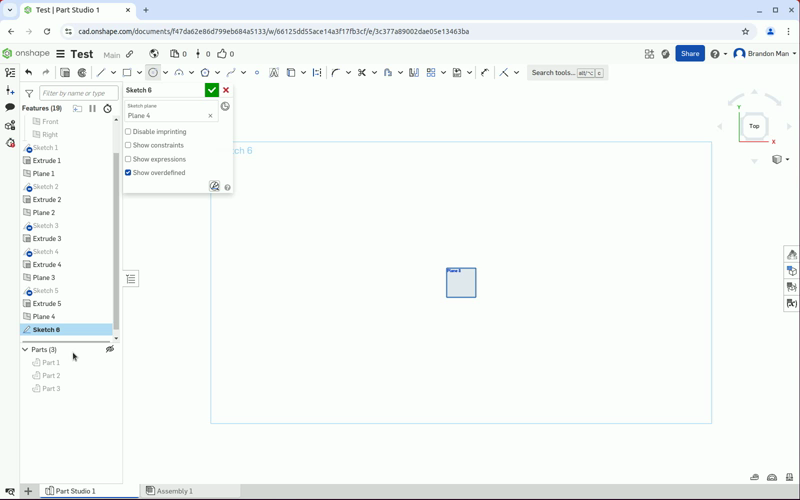
mouse_move(483, 260)
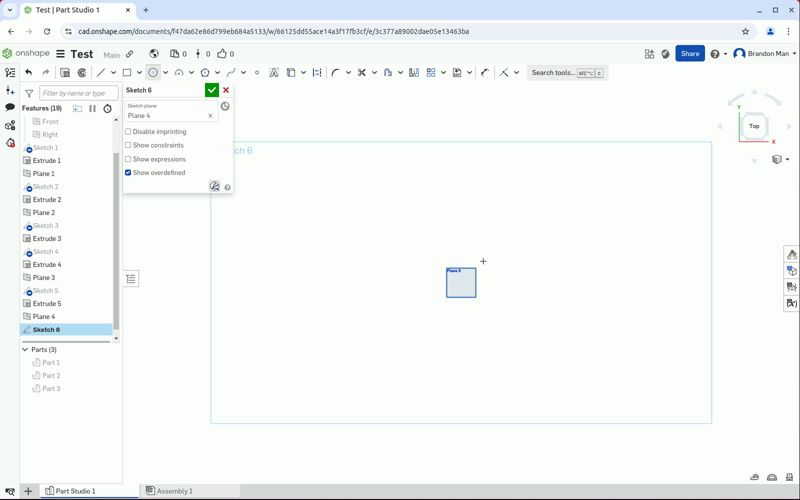
click(483, 260)
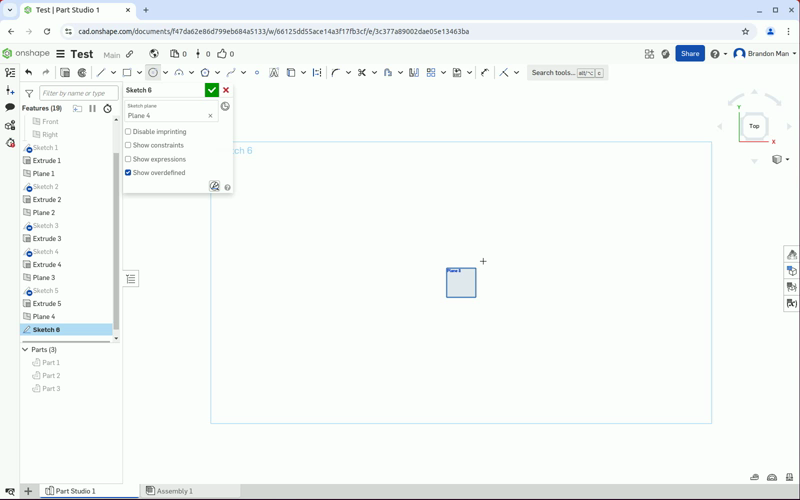
key_up(shift)
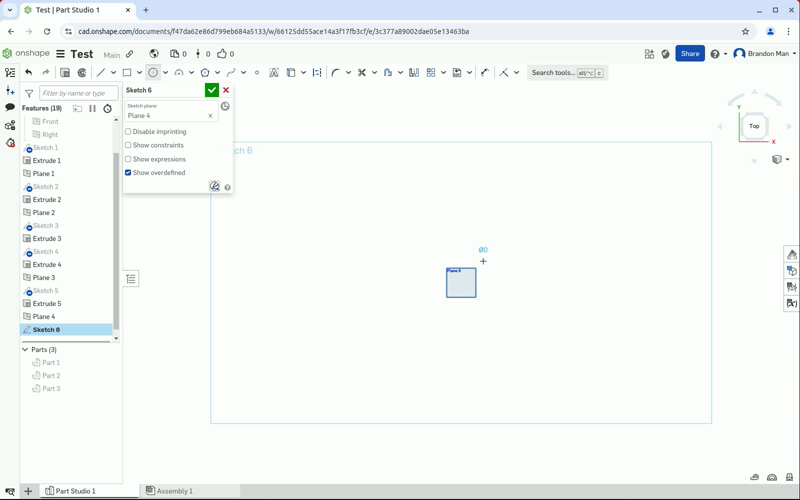
mouse_move(486, 260)
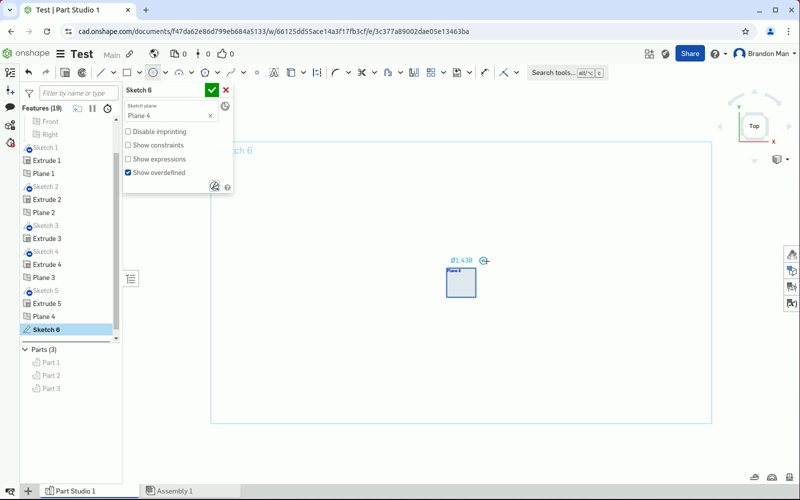
click(486, 260)
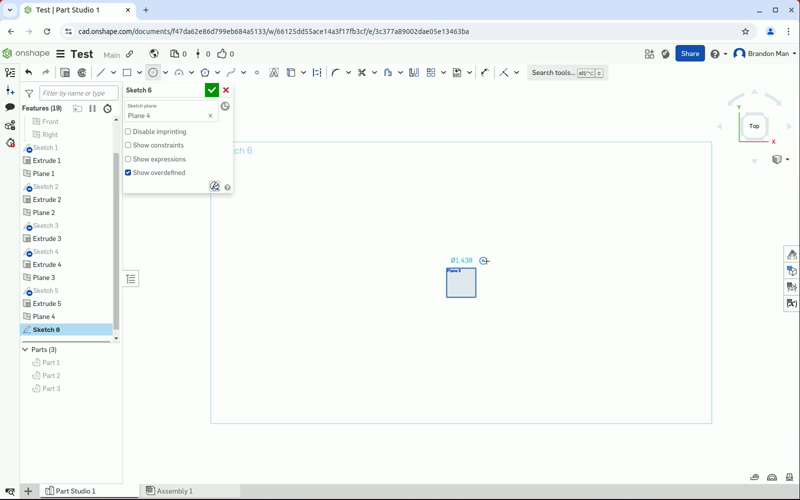
key(esc)
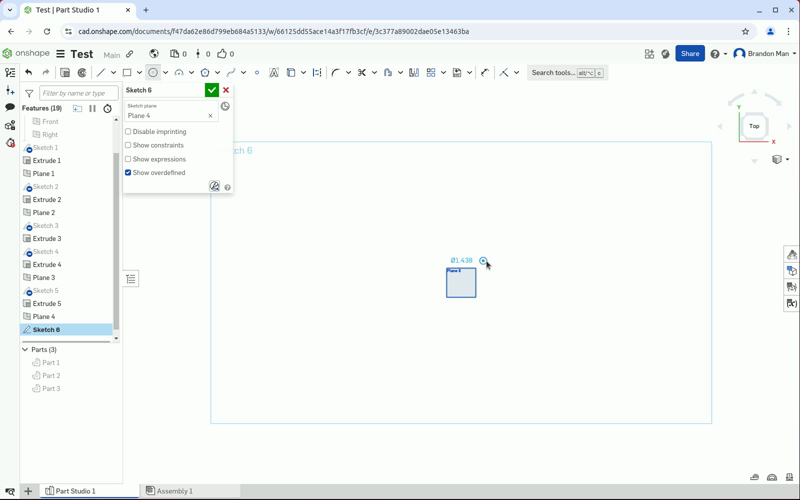
mouse_move(485, 262)
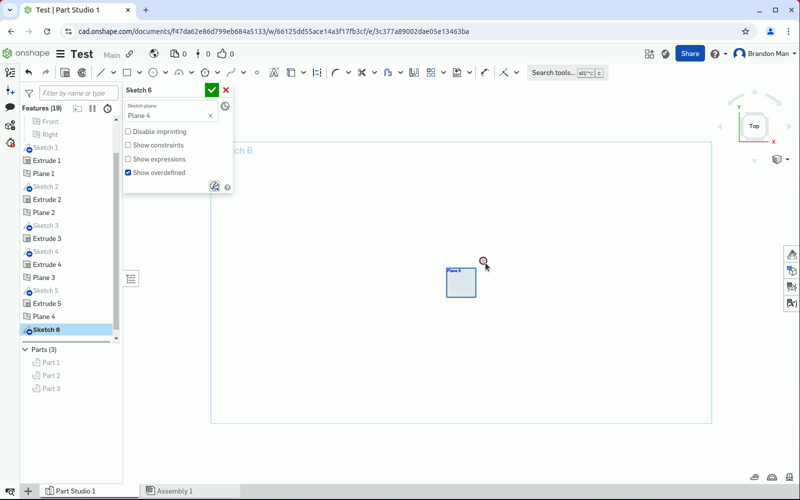
scroll(6)
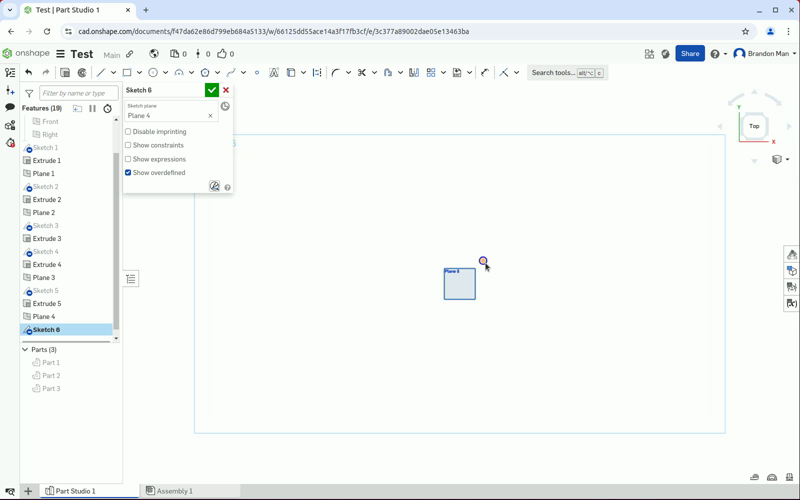
scroll(6)
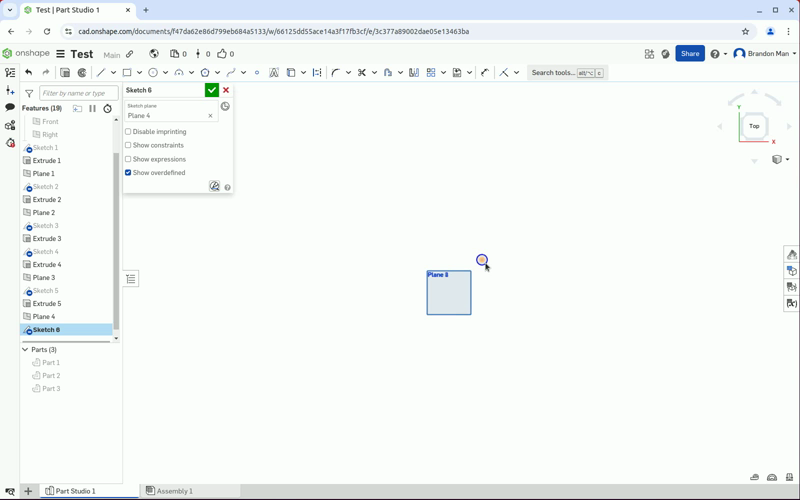
scroll(6)
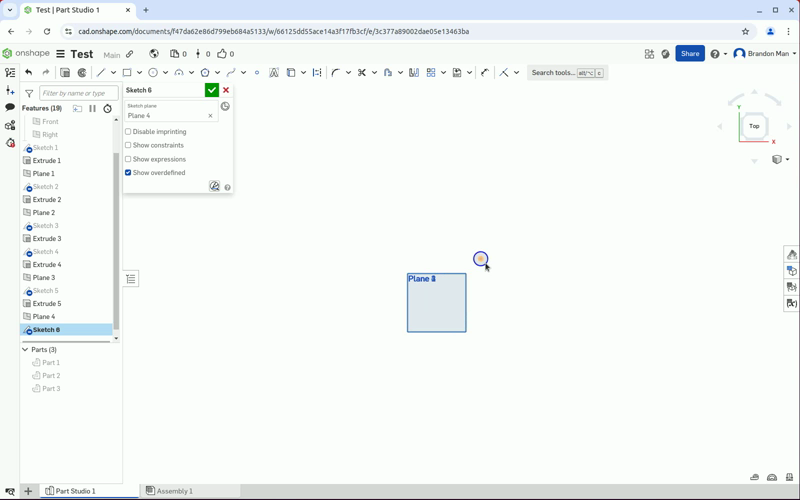
scroll(6)
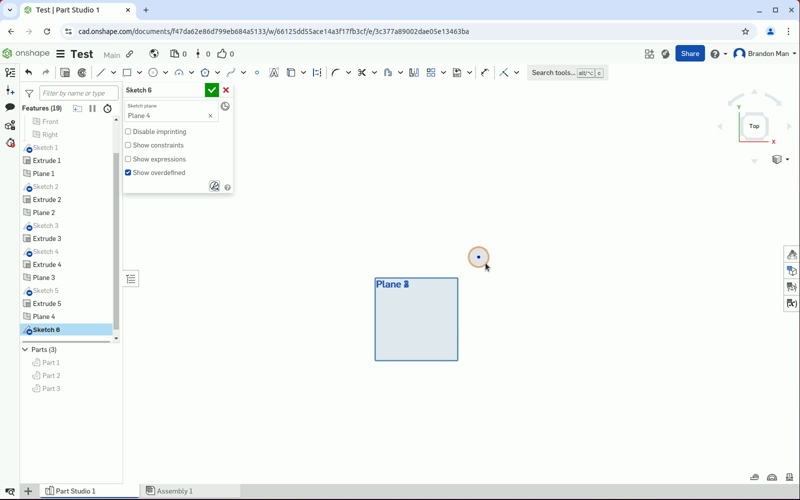
scroll(6)
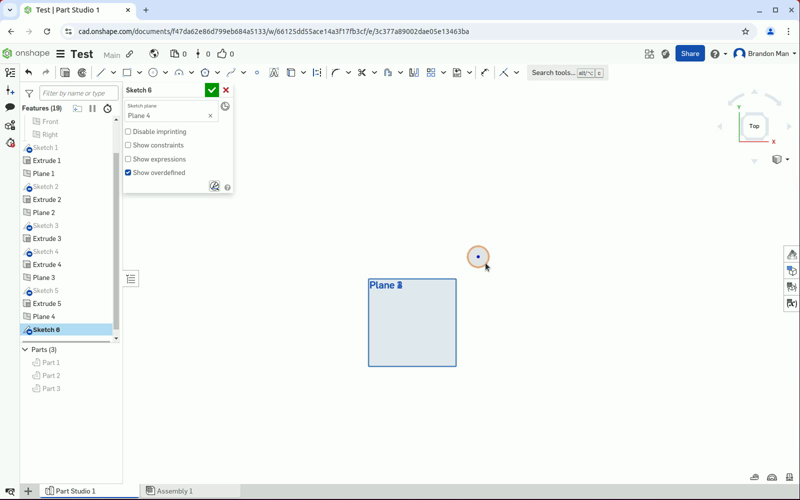
scroll(6)
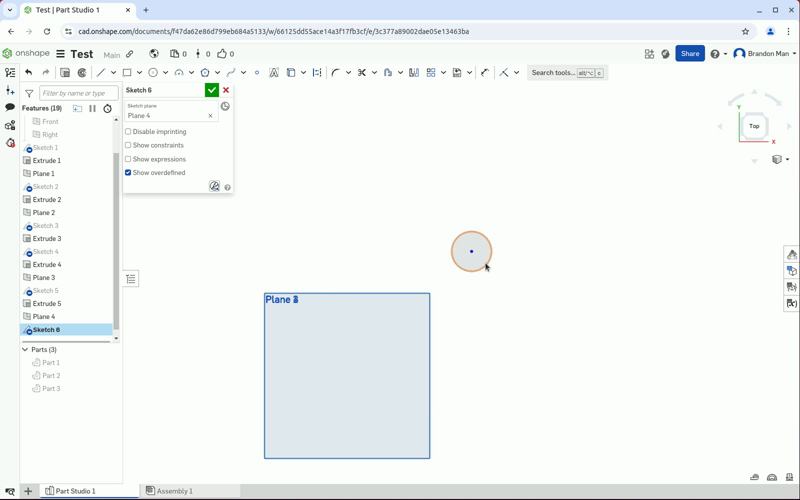
scroll(6)
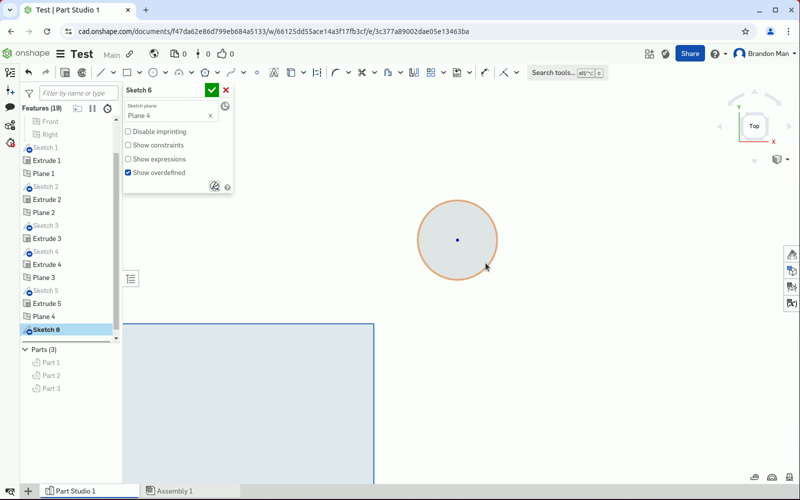
click(485, 262)
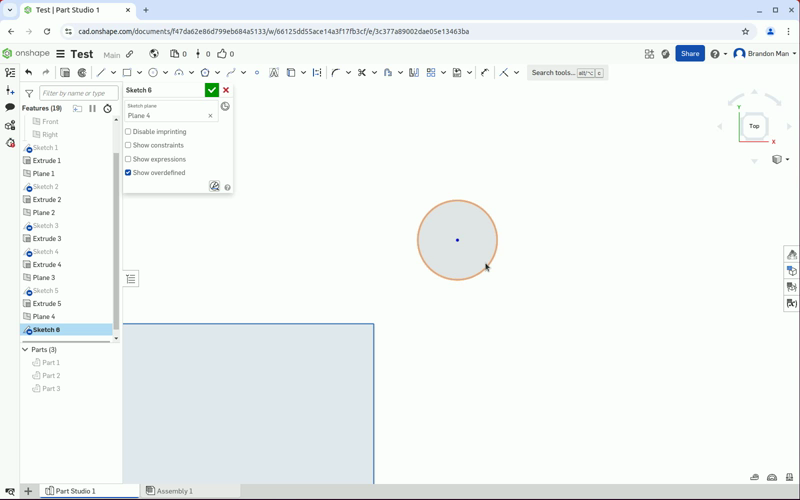
scroll(-6)
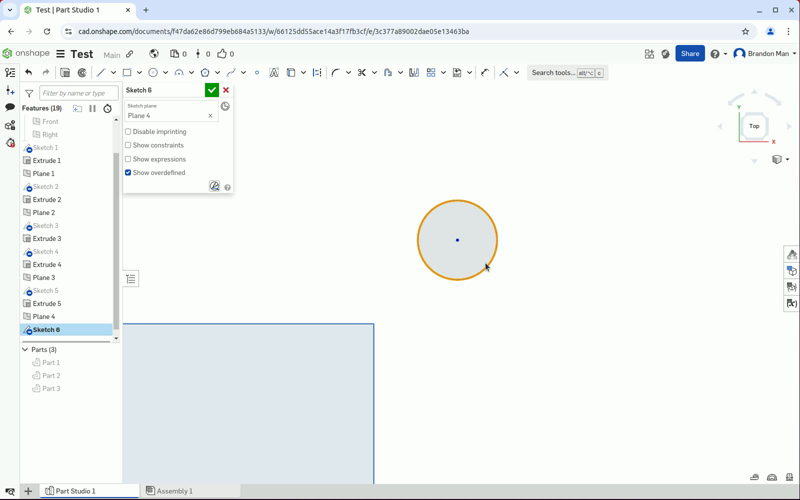
scroll(-6)
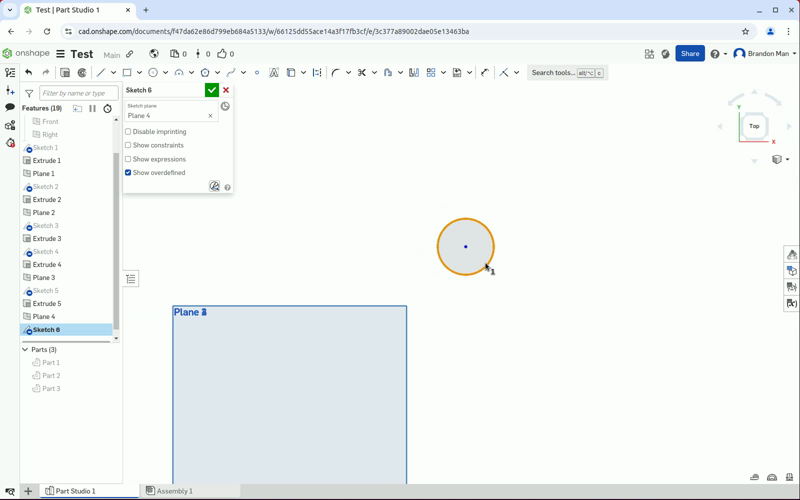
scroll(-6)
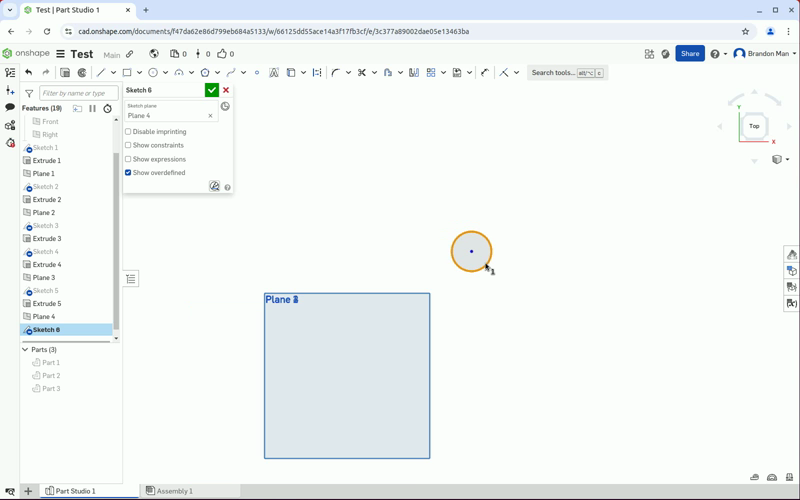
scroll(-6)
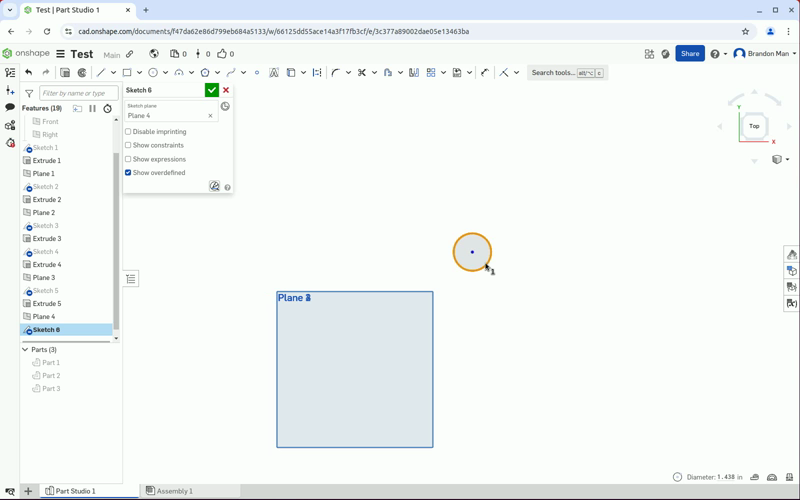
scroll(-6)
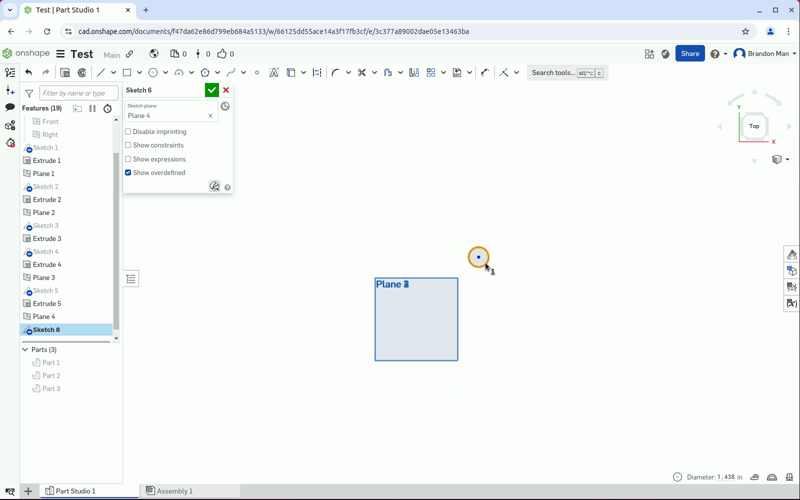
scroll(-6)
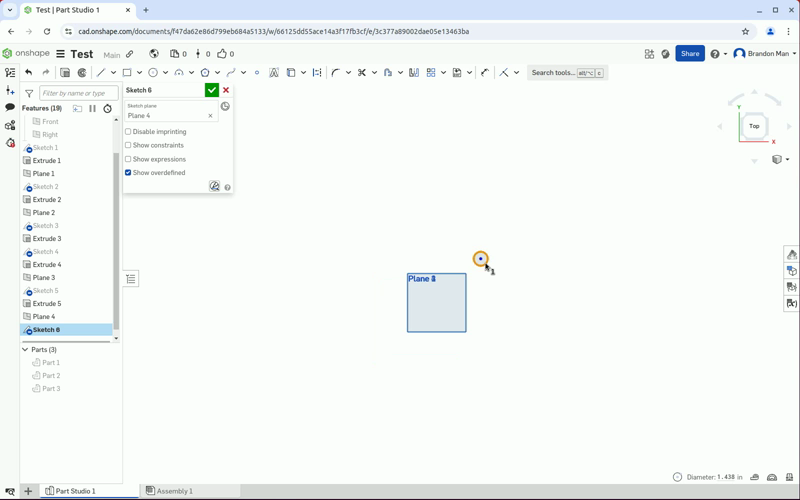
scroll(-6)
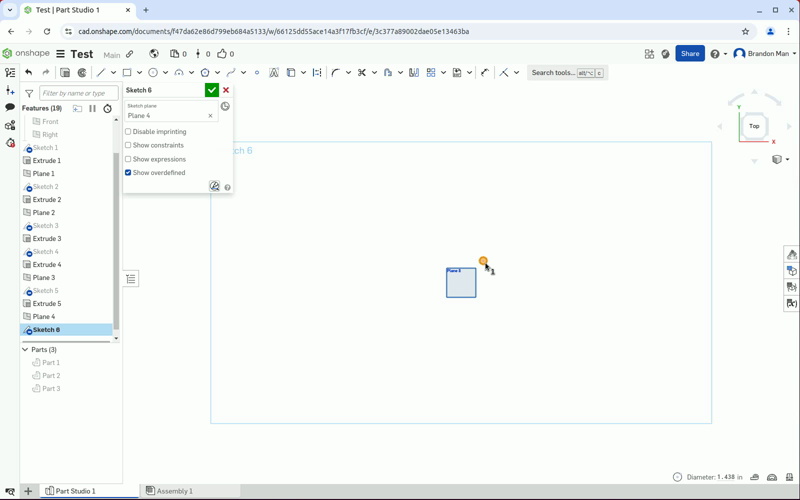
mouse_move(73, 352)
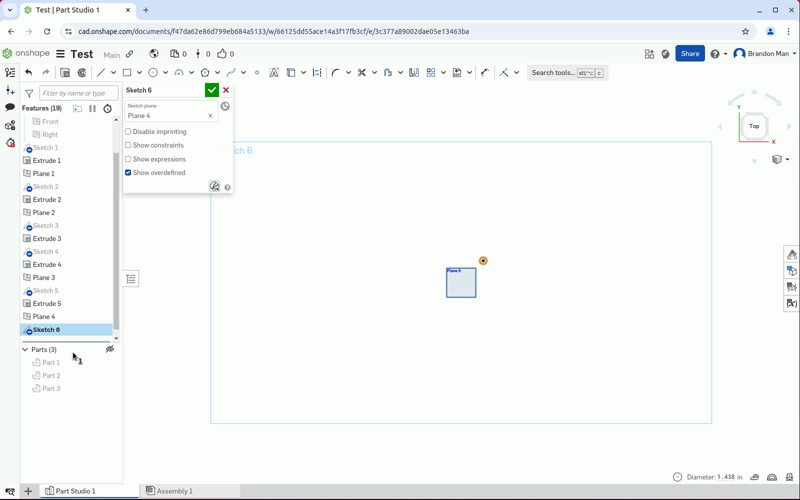
key(shift+y)
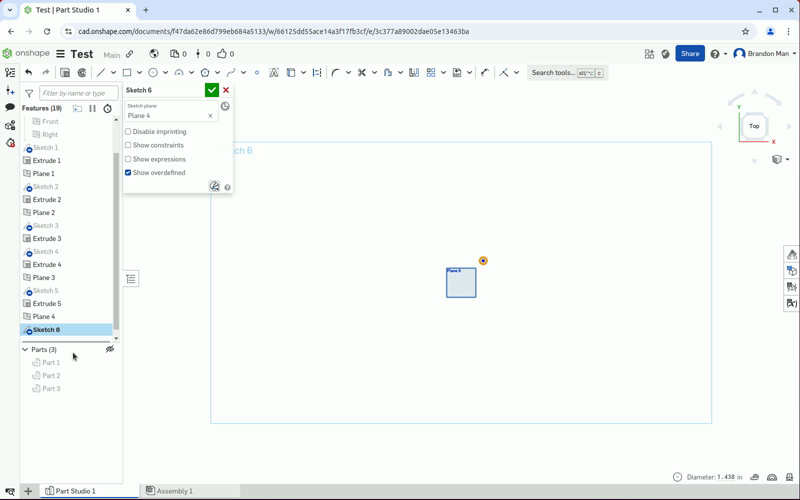
key(shift+e)
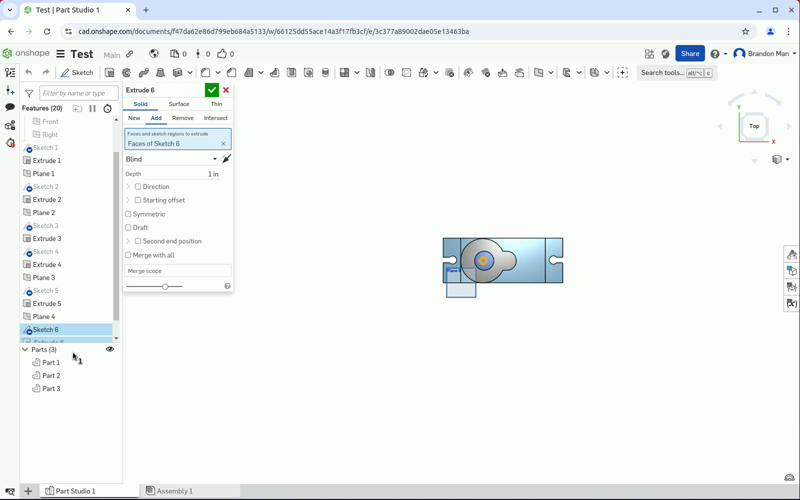
mouse_move(143, 106)
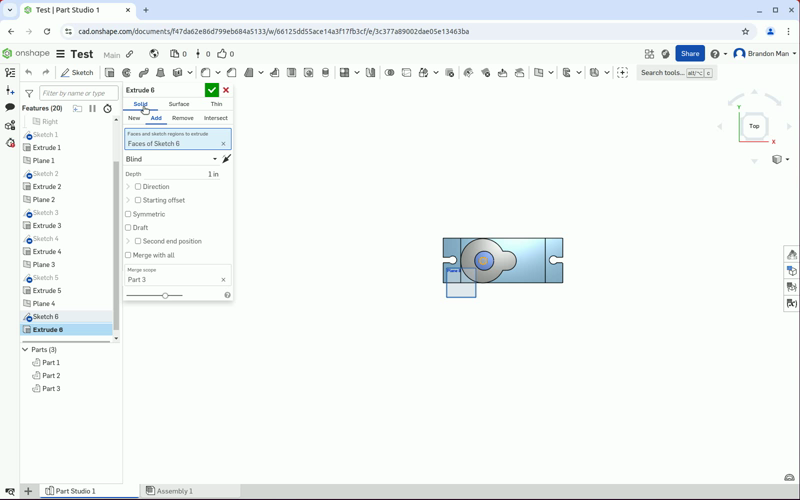
click(143, 106)
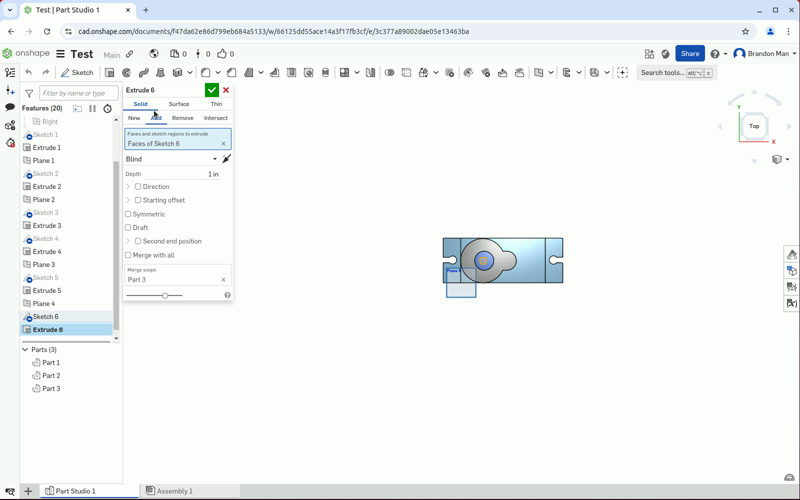
mouse_move(186, 120)
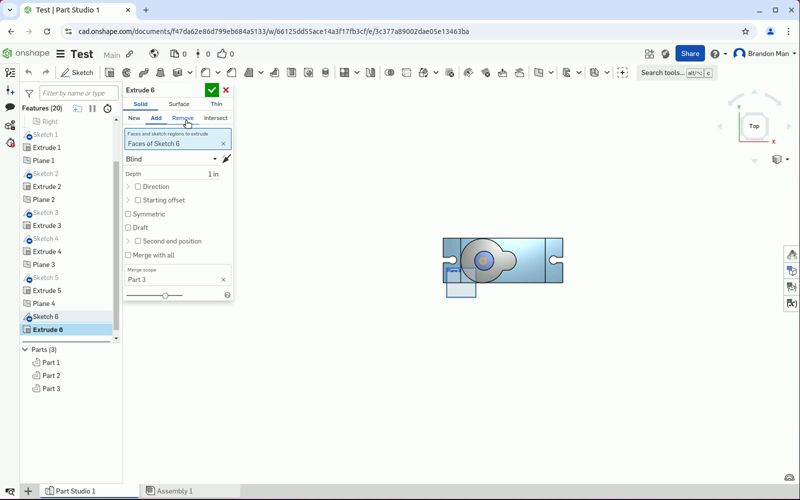
click(186, 120)
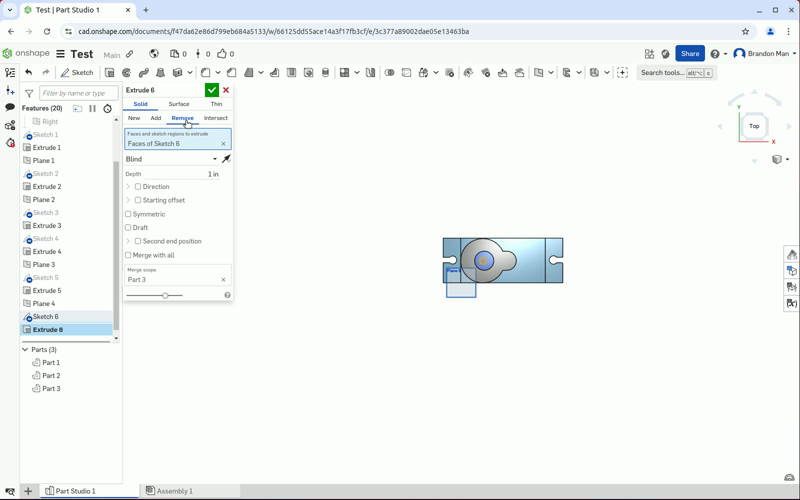
key(tab, 4)
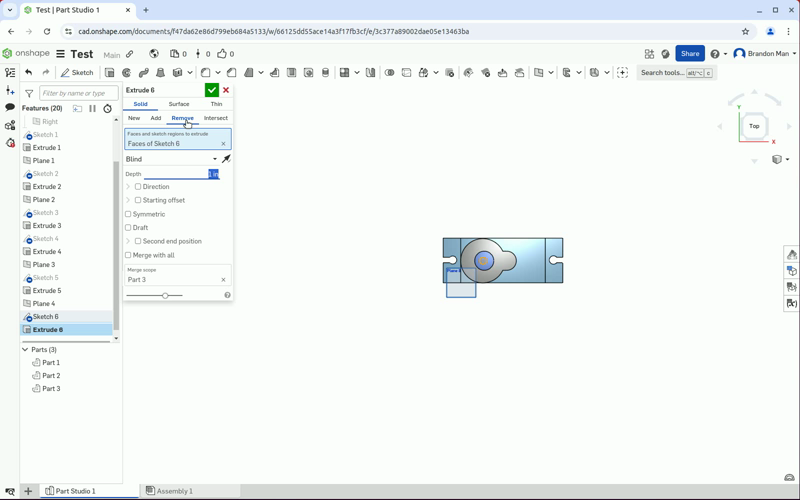
text(1.204)
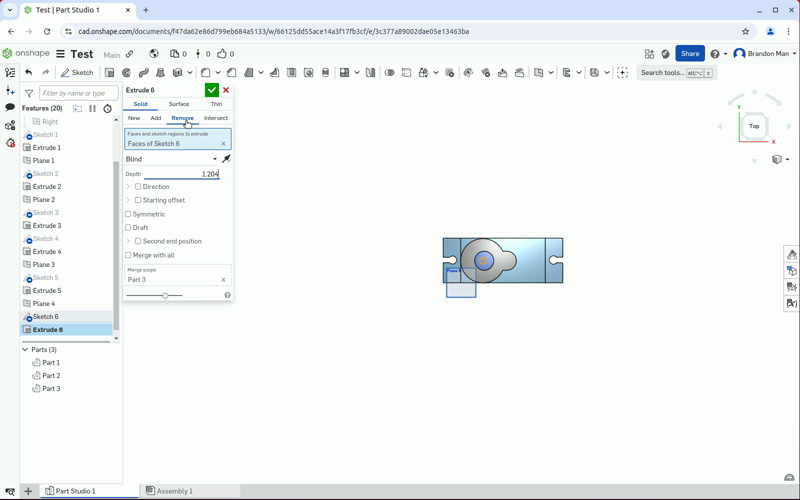
key(tab, 6)
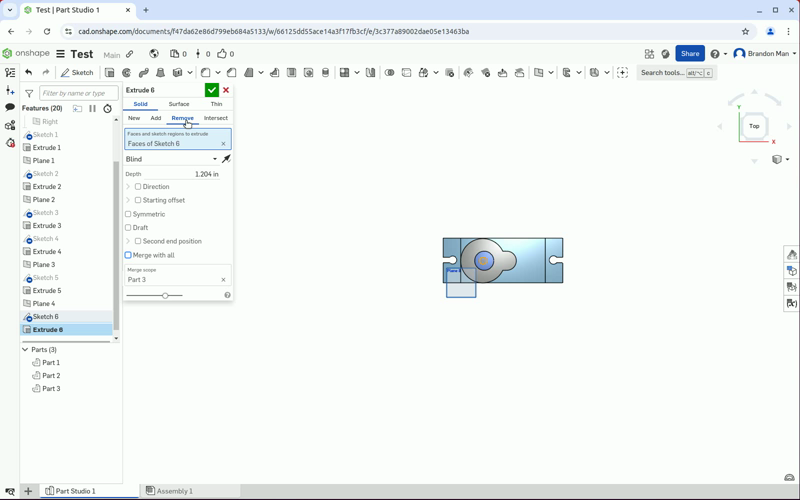
key(space)
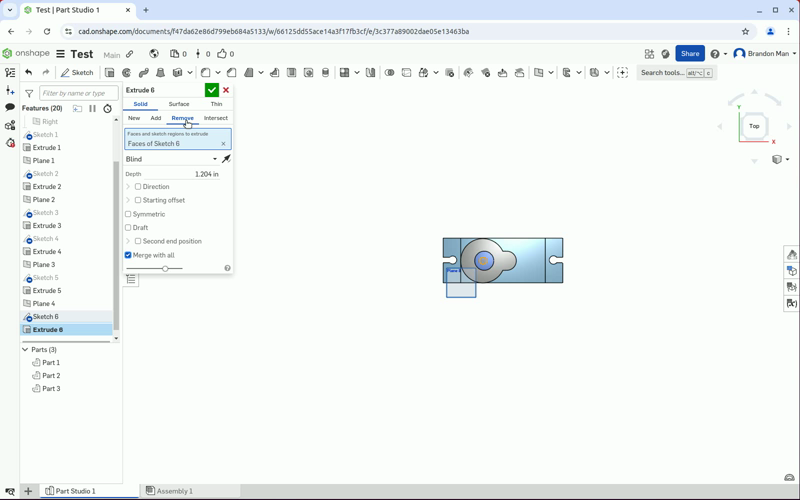
key(enter)
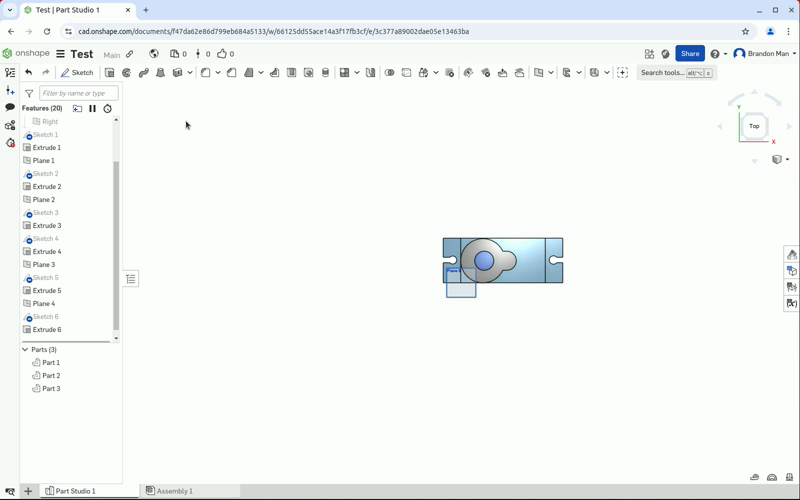
key(shift+h)
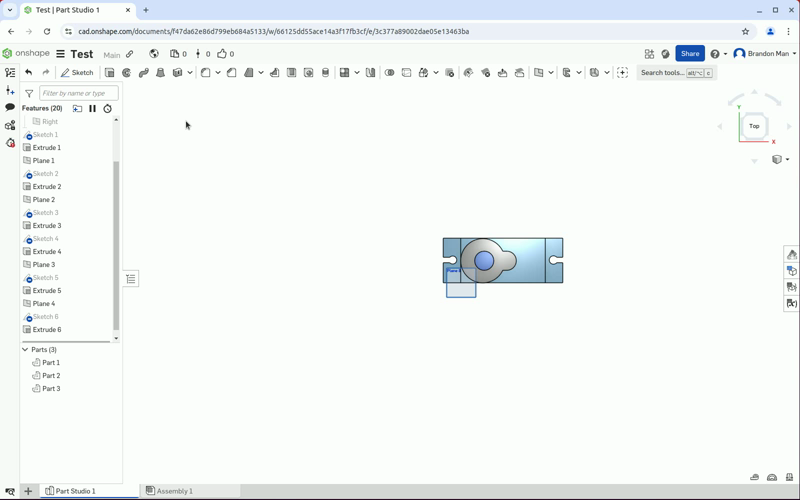
key(shift+h)
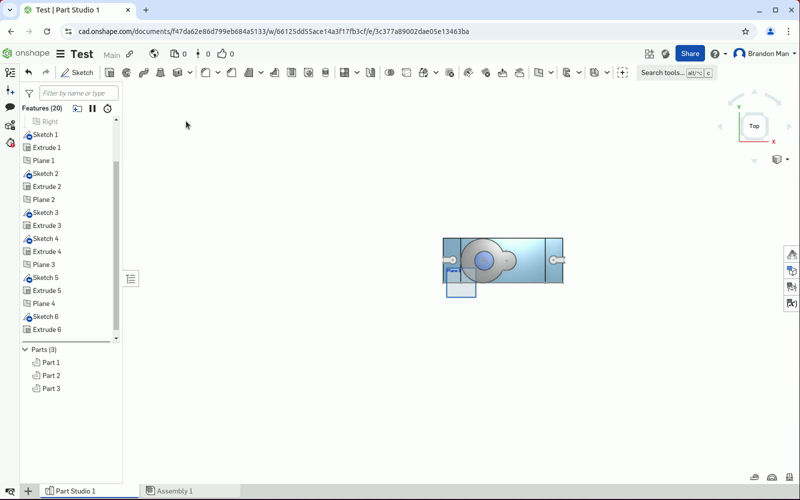
key(shift+7)
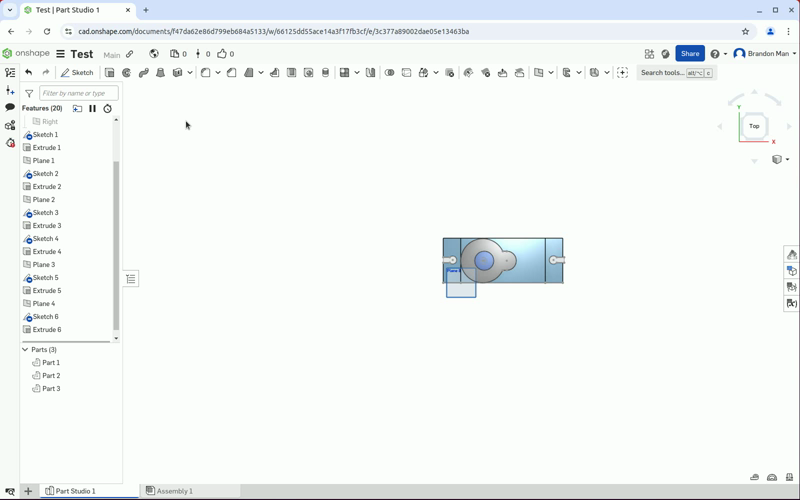
key(up, 3)
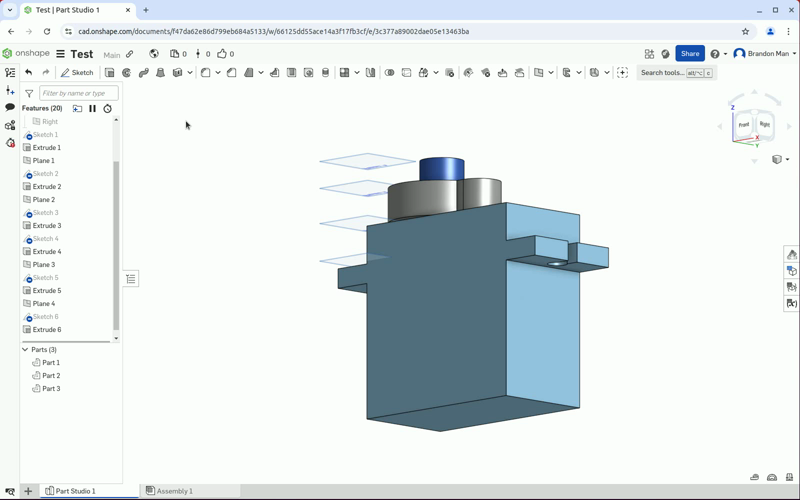
key(left, 3)
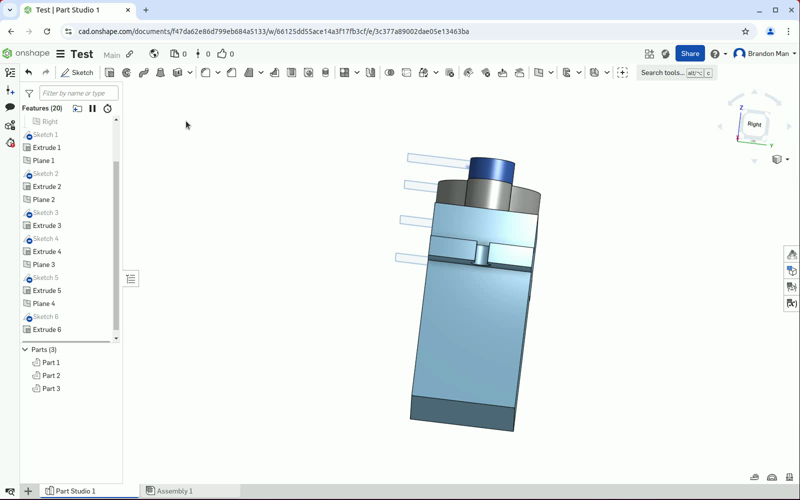
key(right, 3)
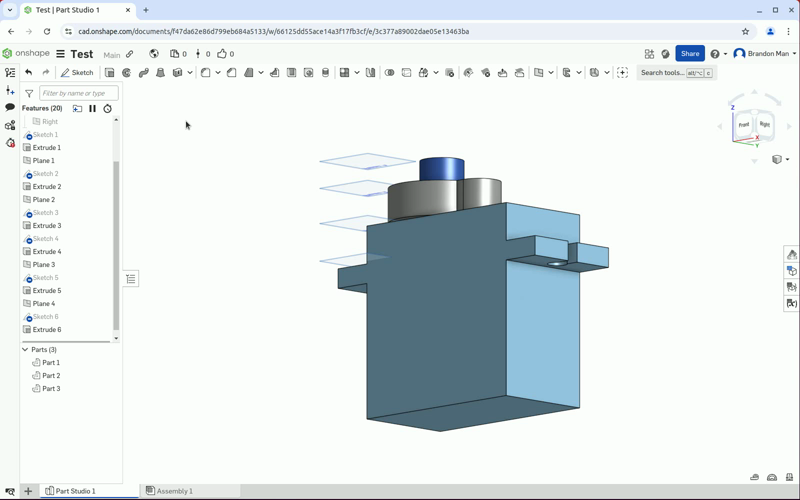
key(down, 3)
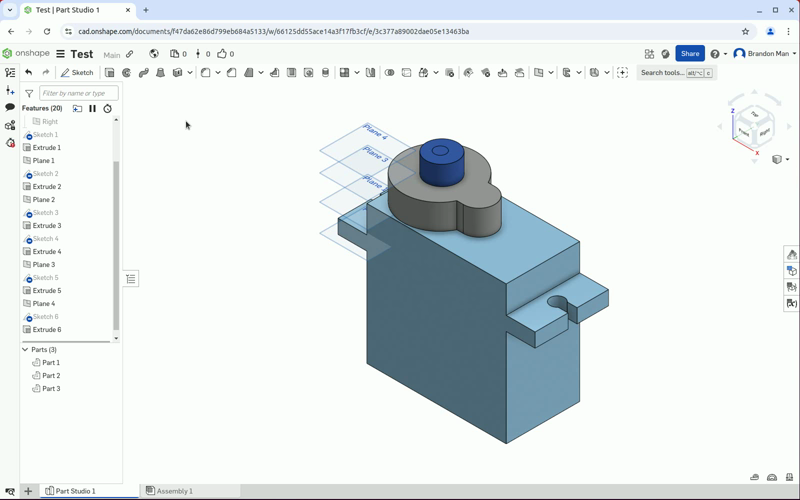
mouse_move(69, 137)
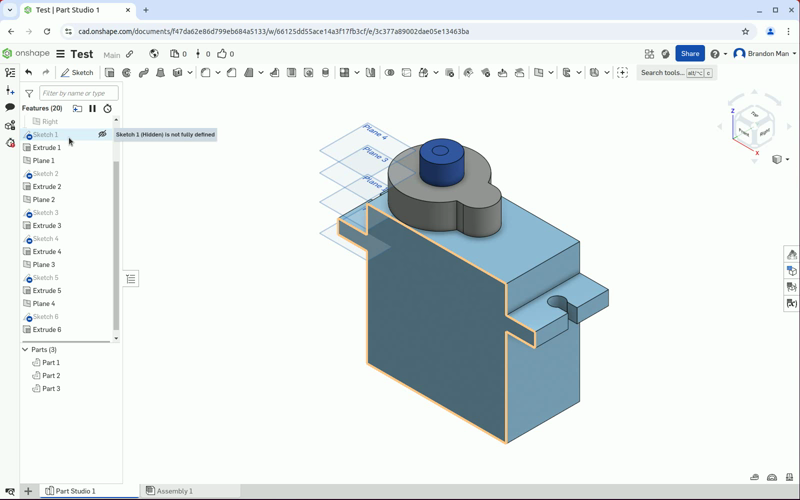
click(69, 137)